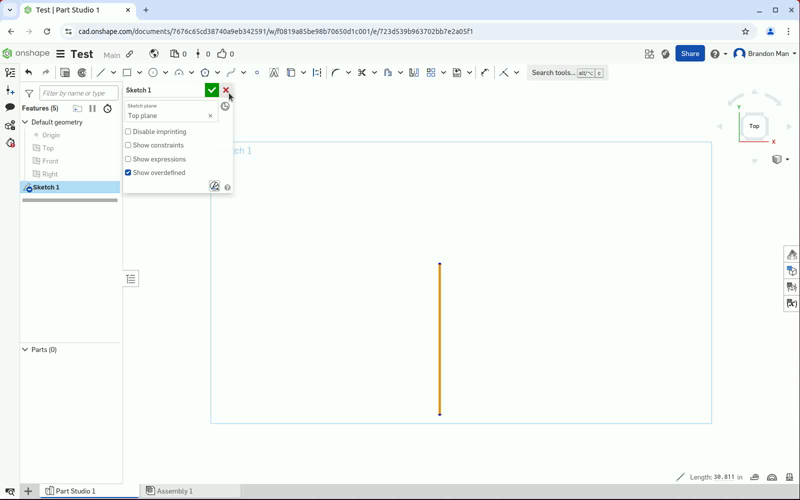
key(shift+h)
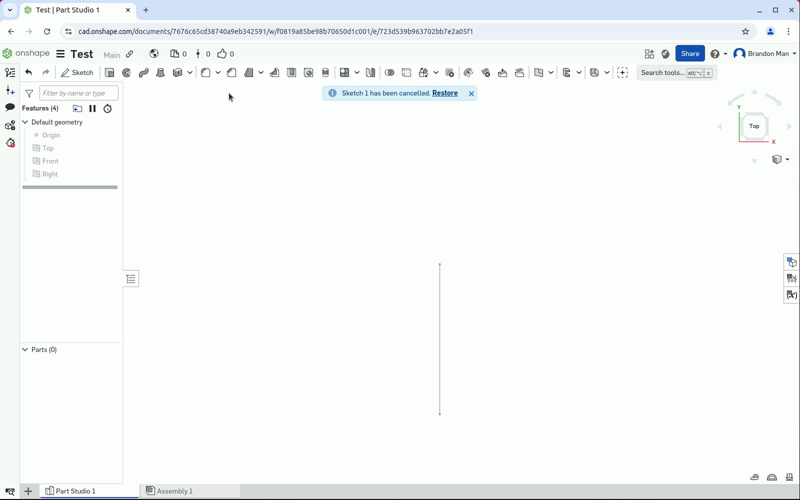
mouse_move(73, 352)
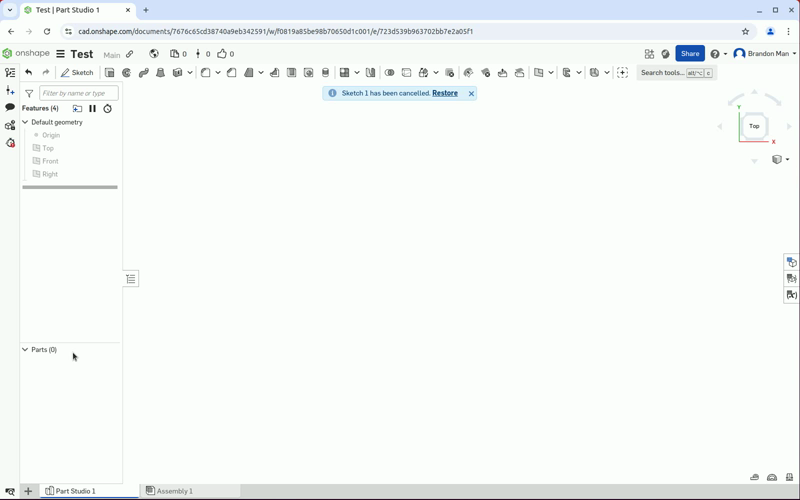
key(y)
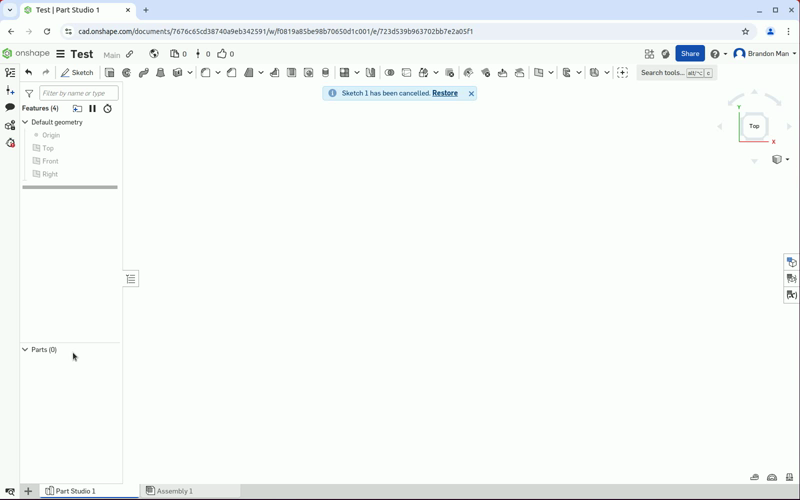
key(shift+p)
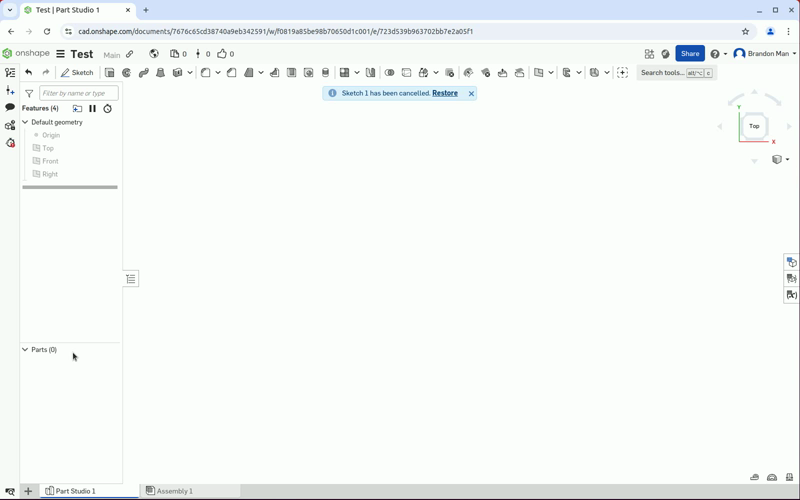
key(space)
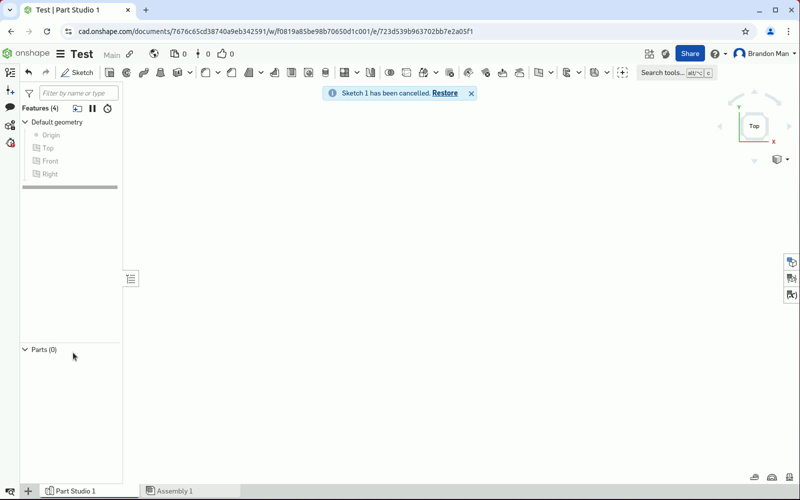
key_down(shift)
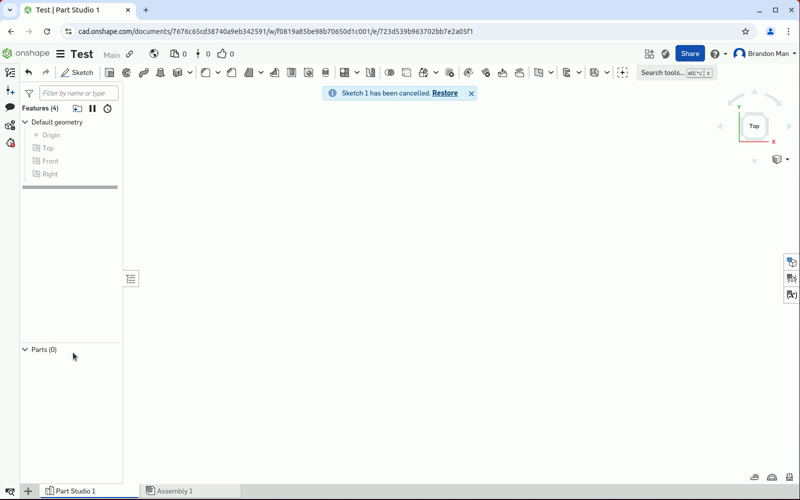
key(up)
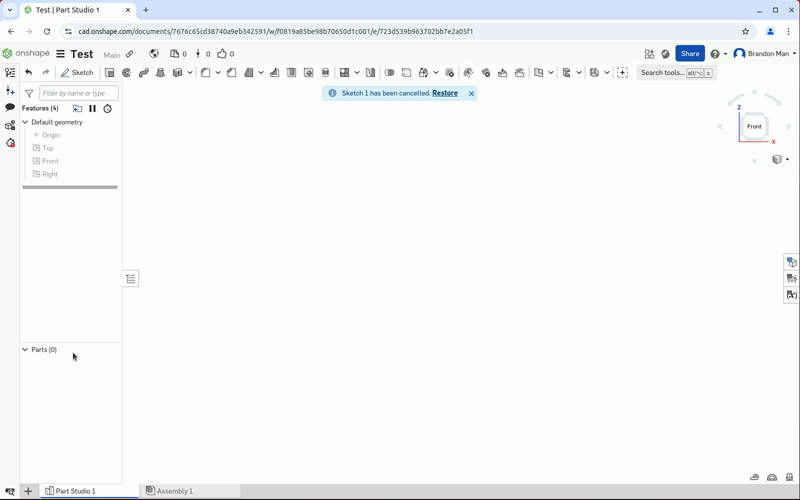
key_up(shift)
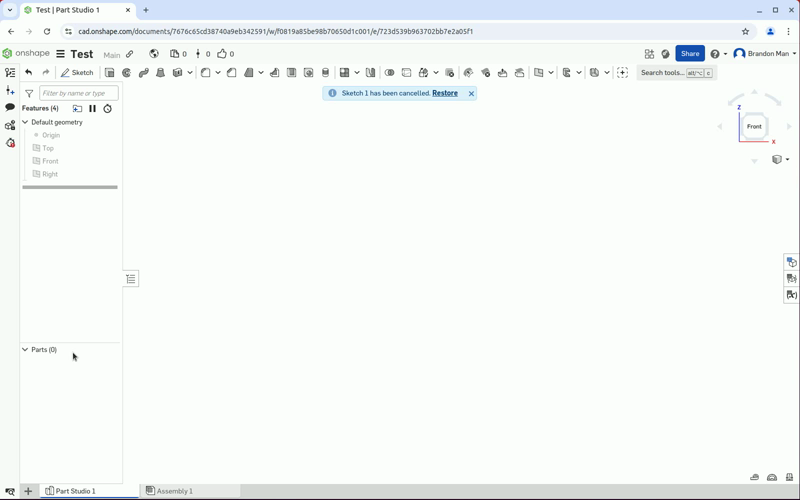
mouse_move(73, 352)
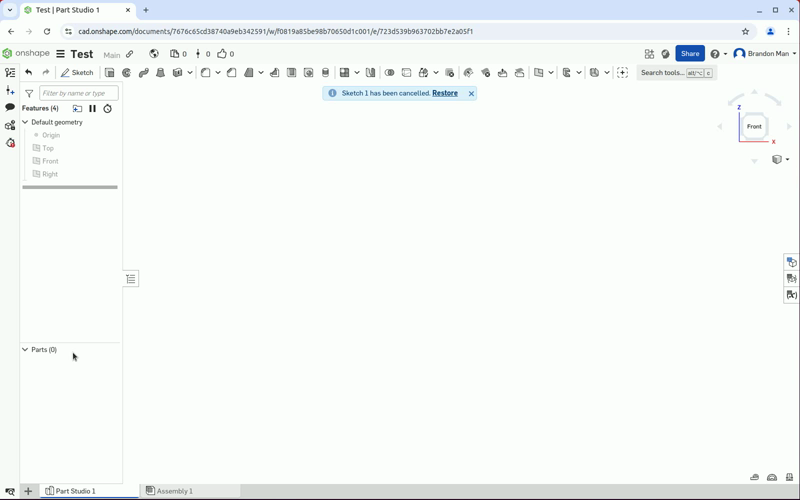
key(shift+y)
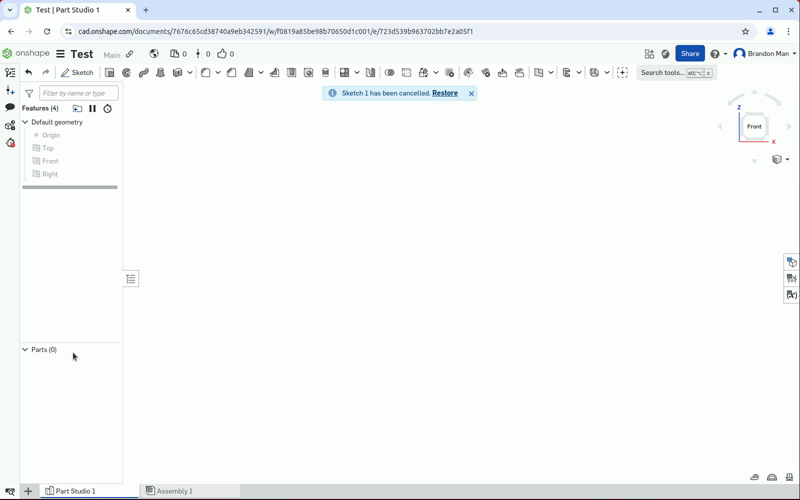
key(shift+s)
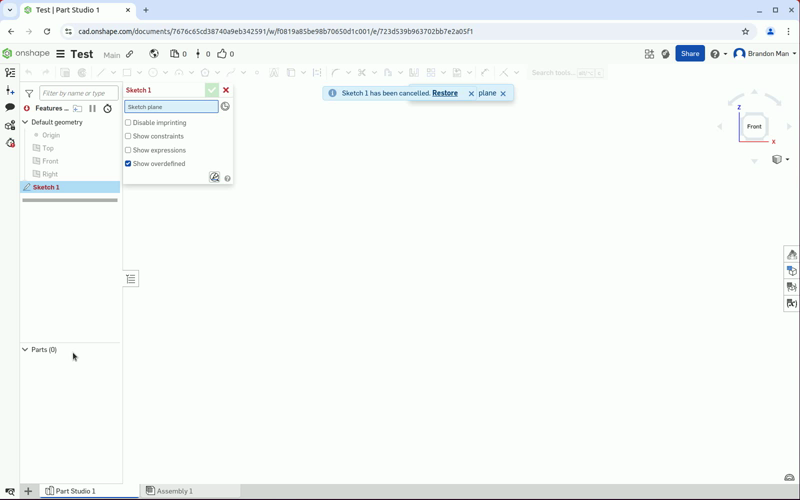
mouse_move(73, 163)
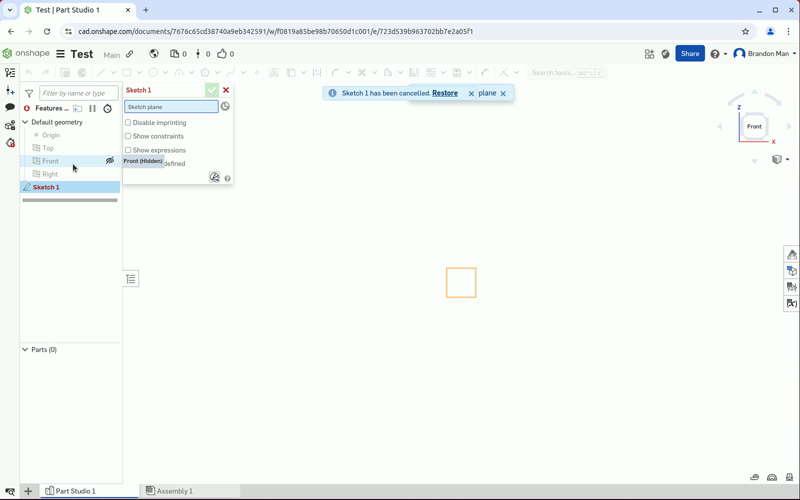
click(73, 163)
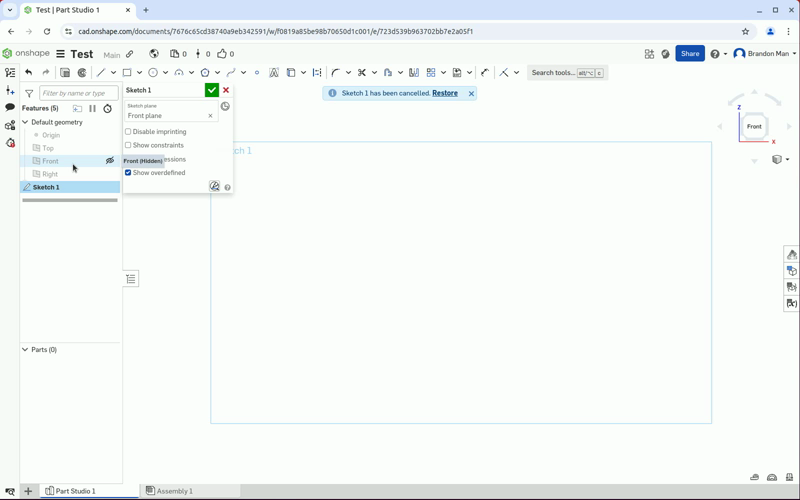
mouse_move(73, 352)
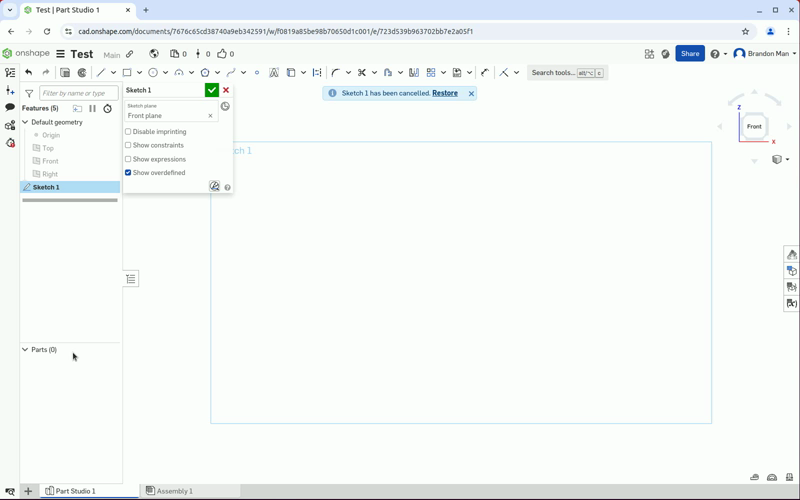
key(y)
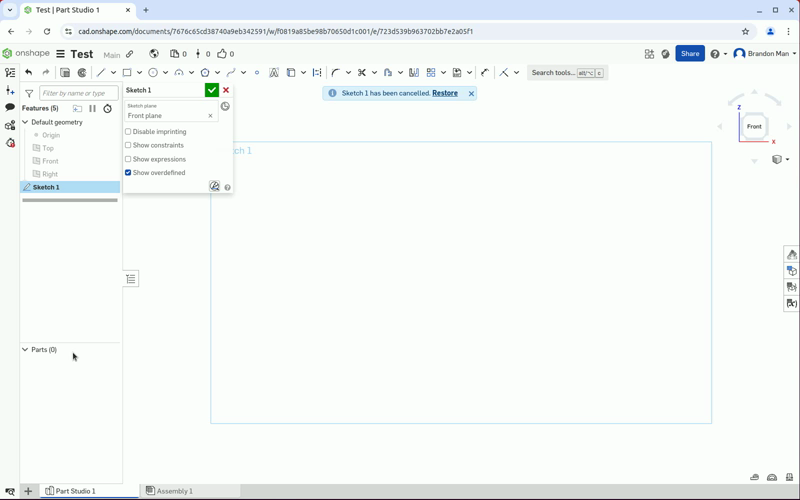
key(l)
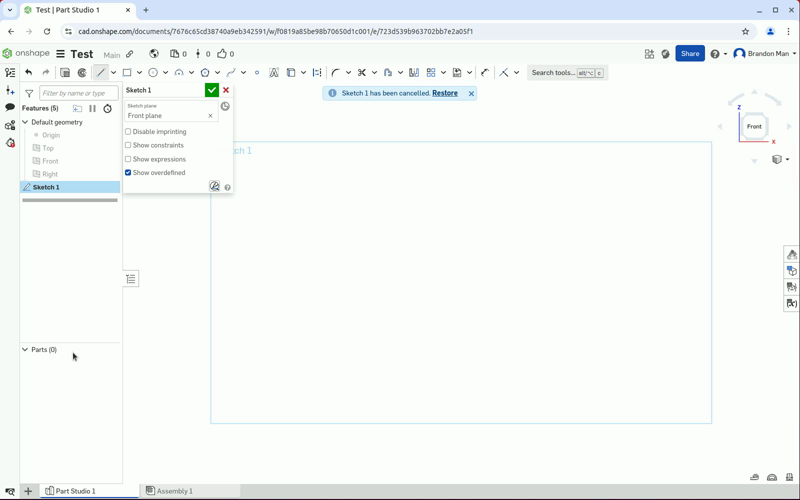
key_down(shift)
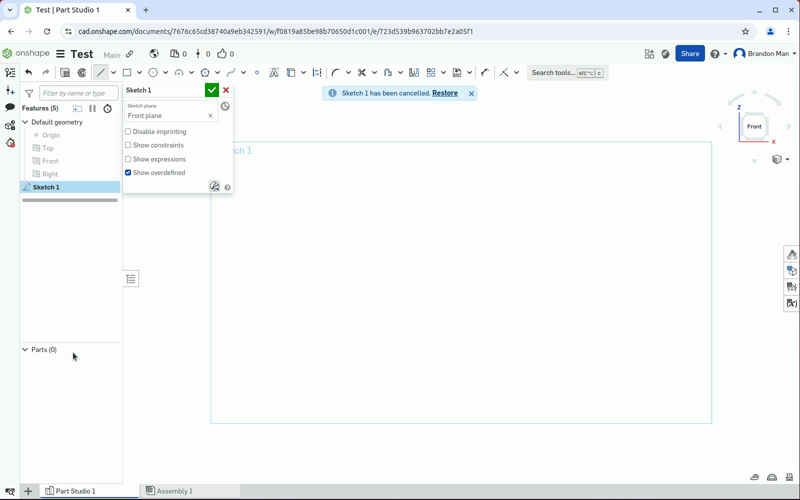
mouse_move(464, 312)
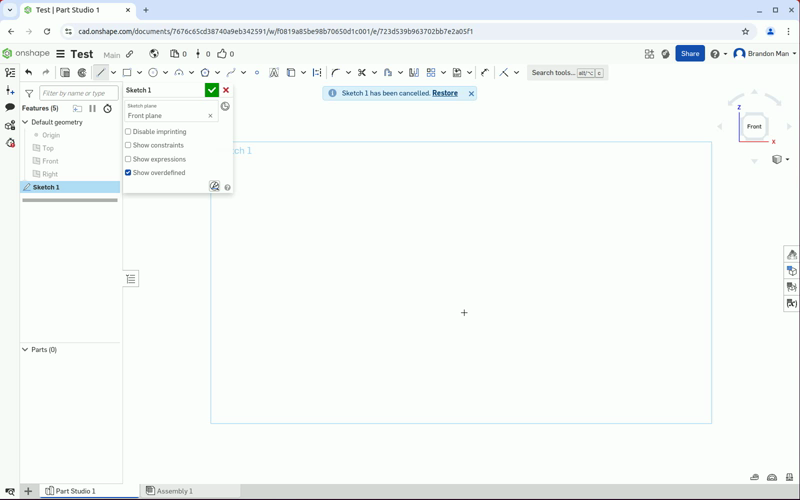
click(464, 312)
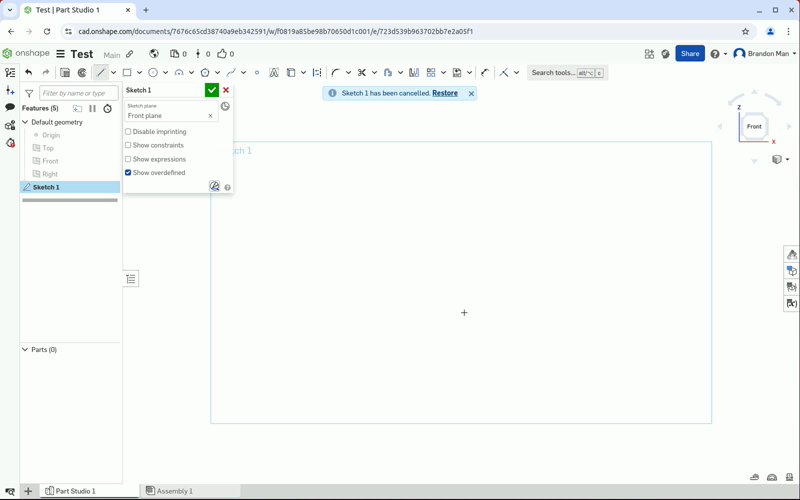
key_up(shift)
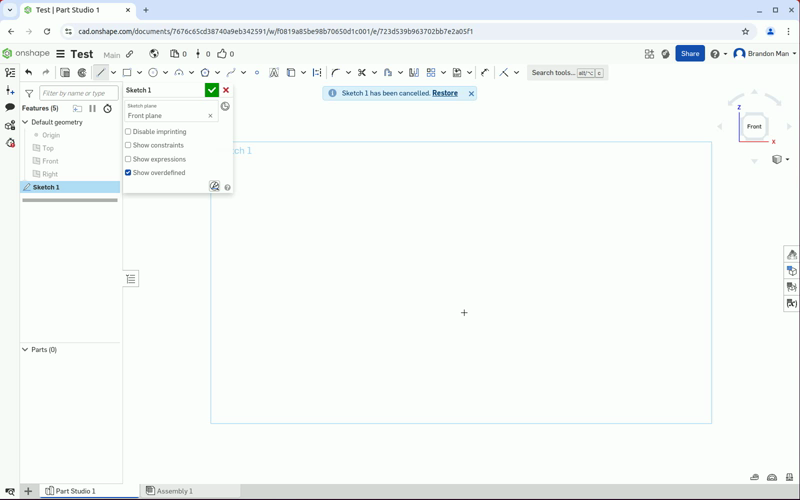
key_down(shift)
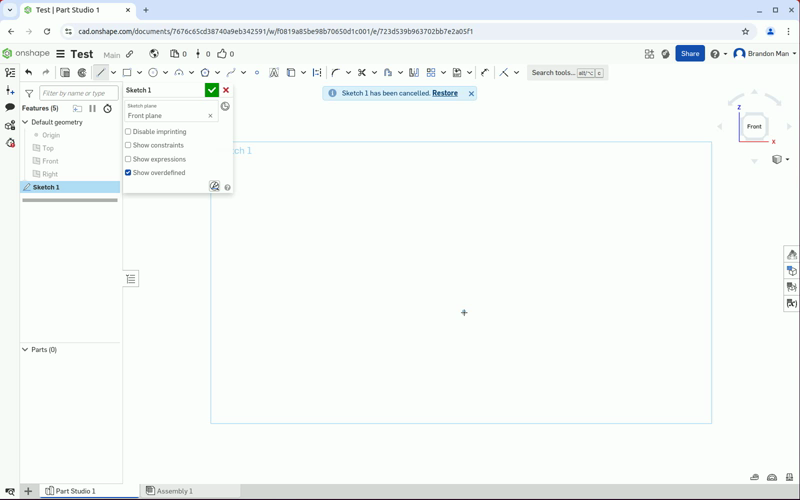
mouse_move(558, 300)
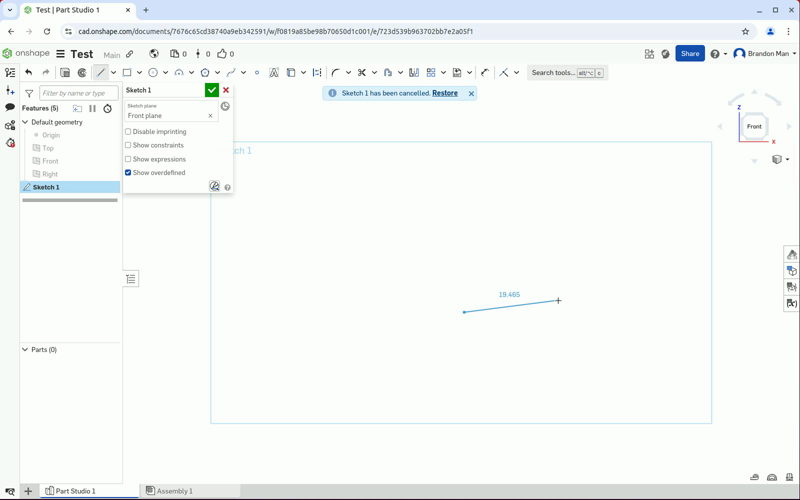
click(558, 300)
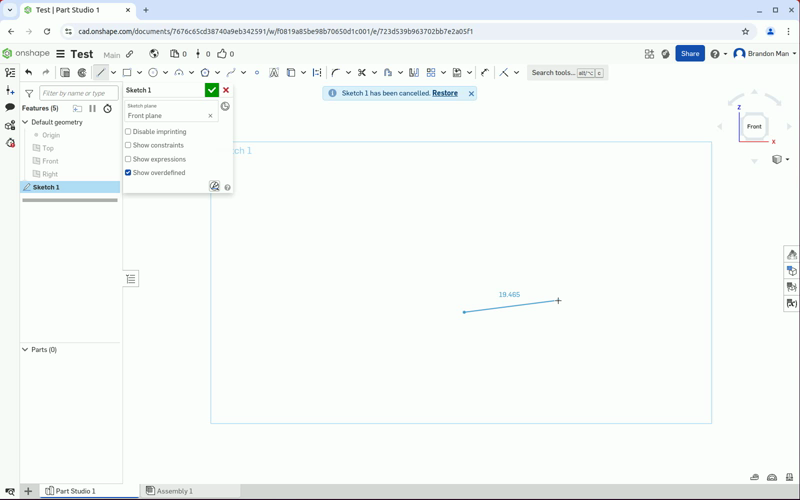
key_up(shift)
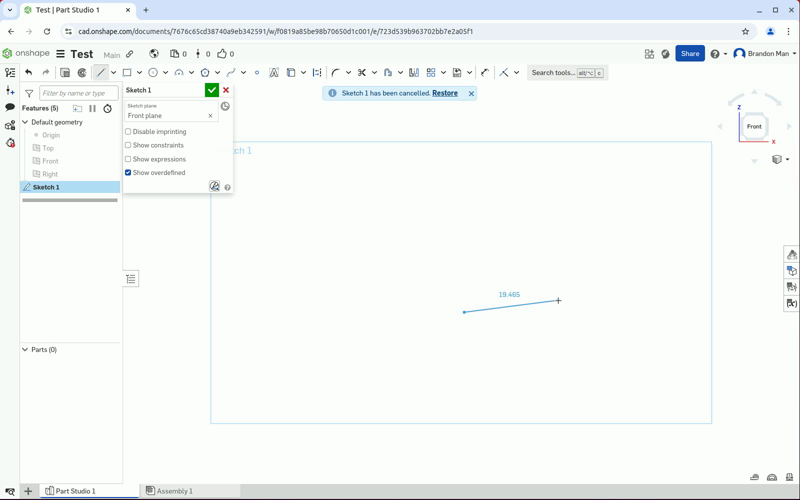
key(esc)
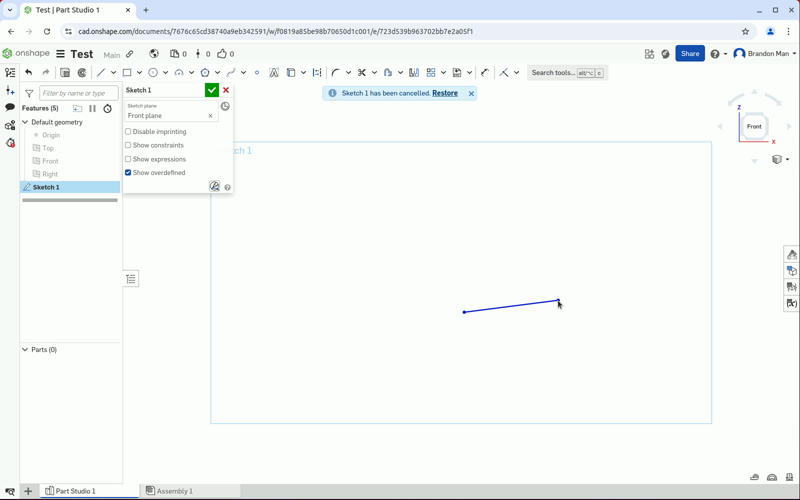
key(a)
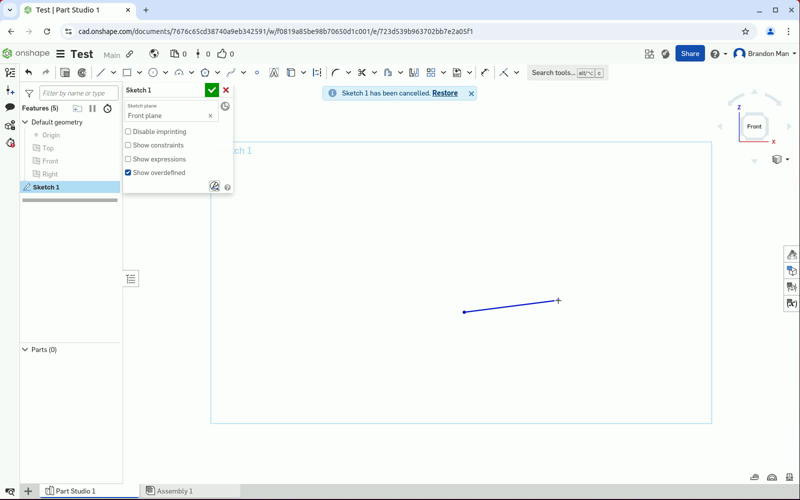
mouse_move(558, 300)
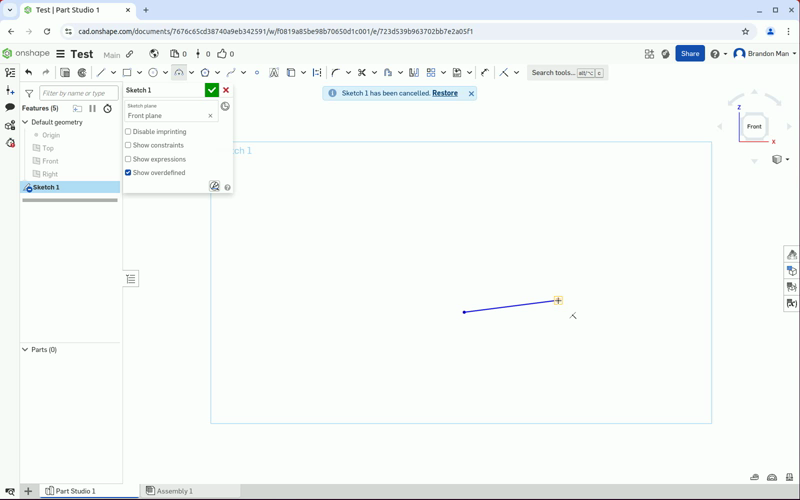
click(558, 300)
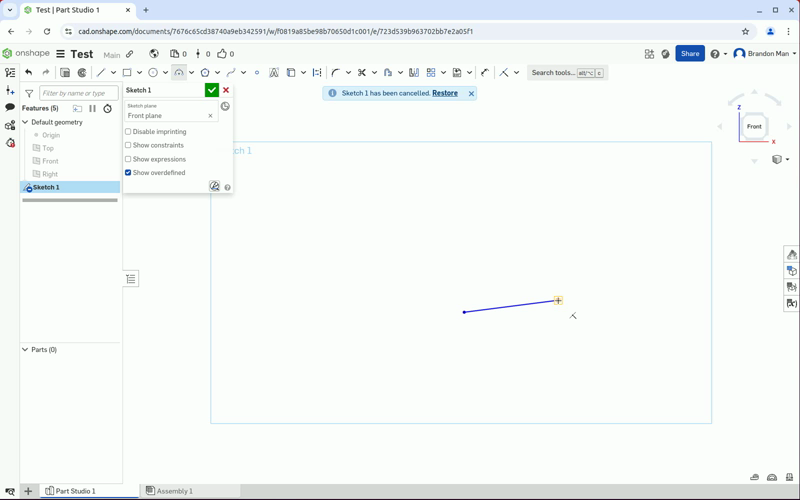
key_down(shift)
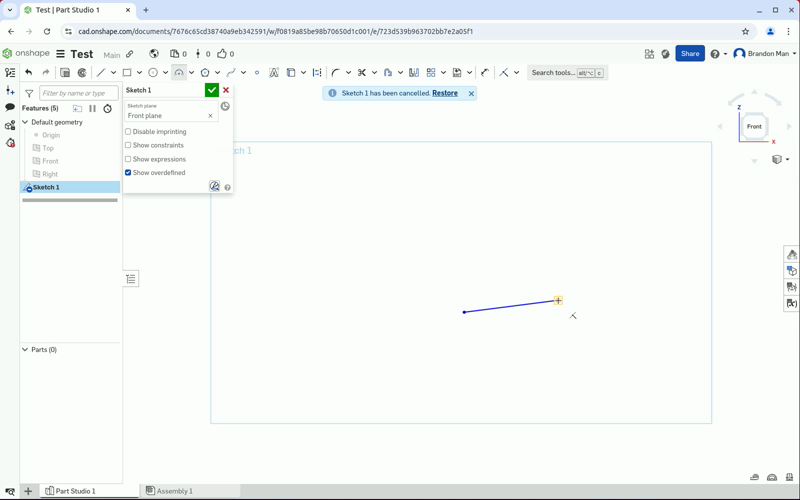
mouse_move(558, 264)
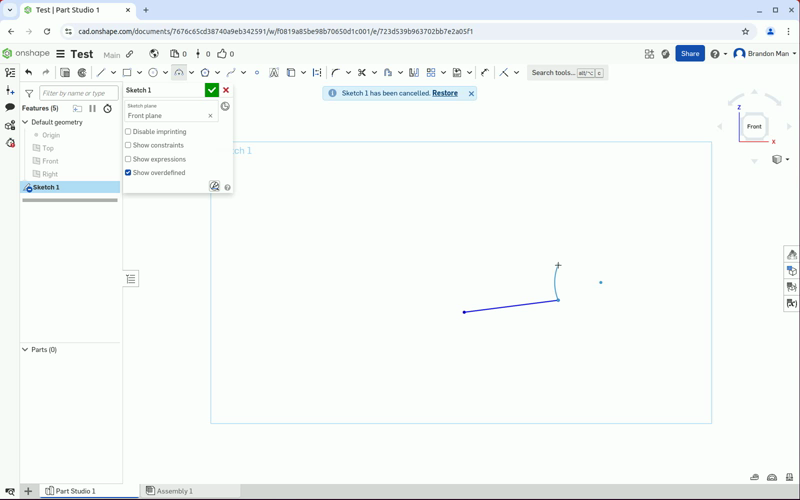
click(558, 264)
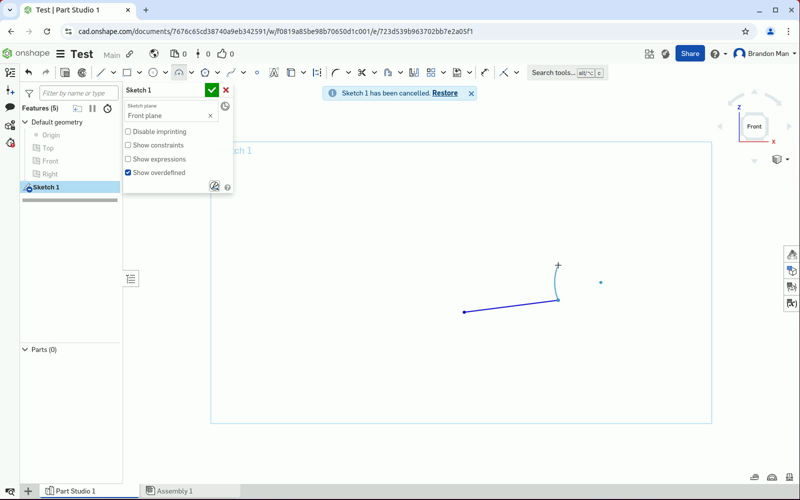
mouse_move(538, 282)
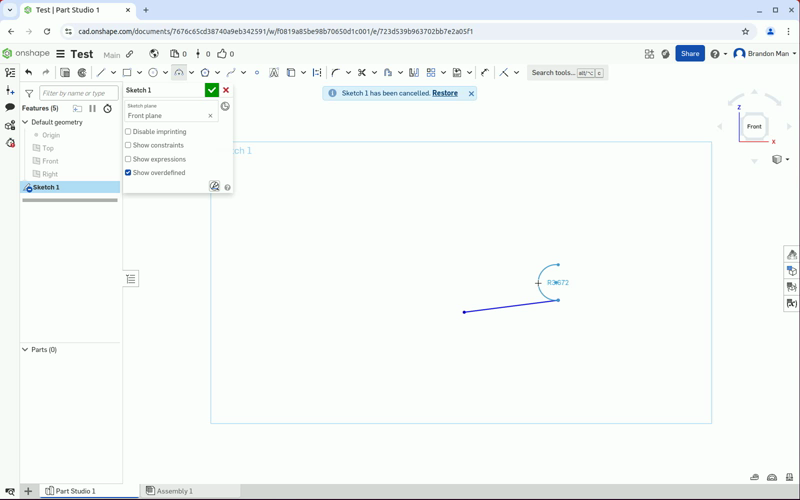
click(538, 282)
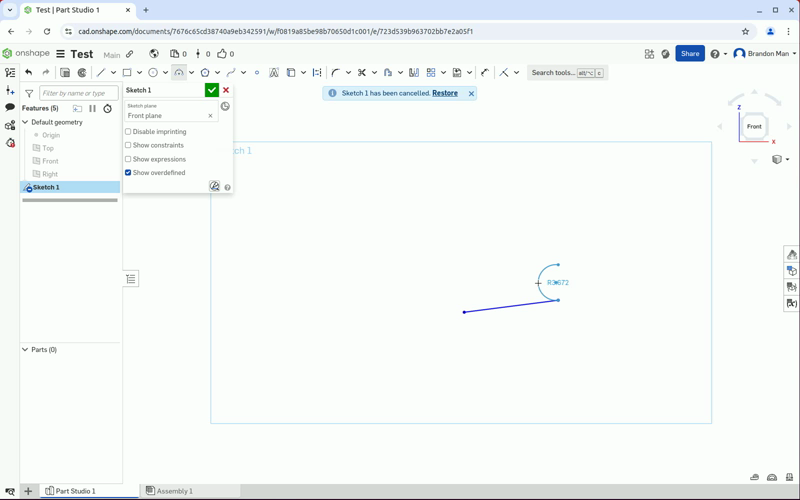
key_up(shift)
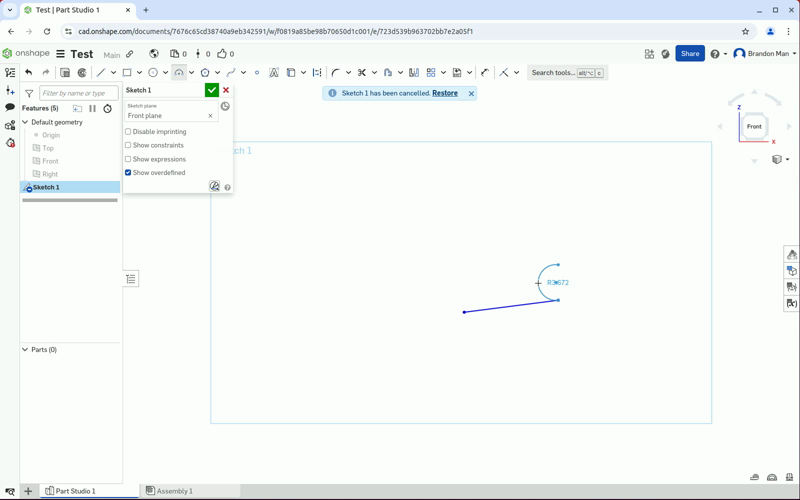
key(esc)
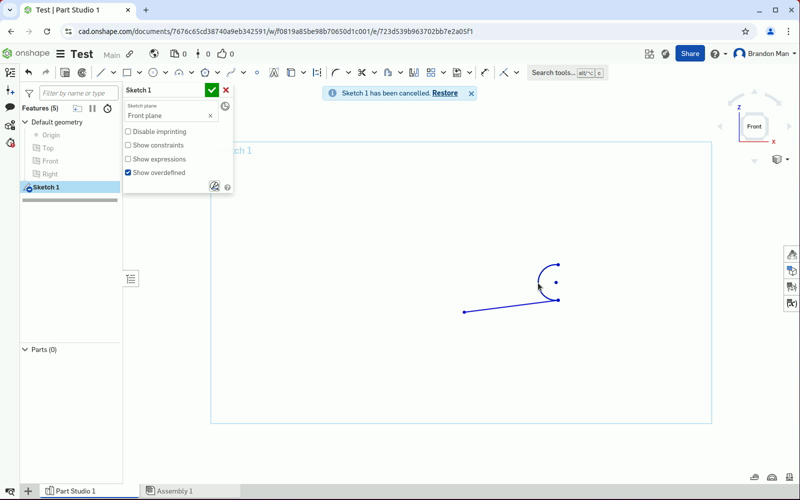
key(l)
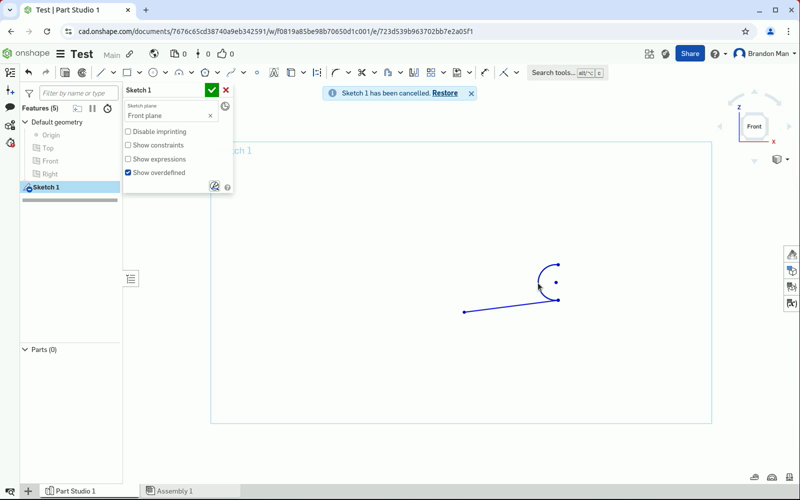
mouse_move(558, 264)
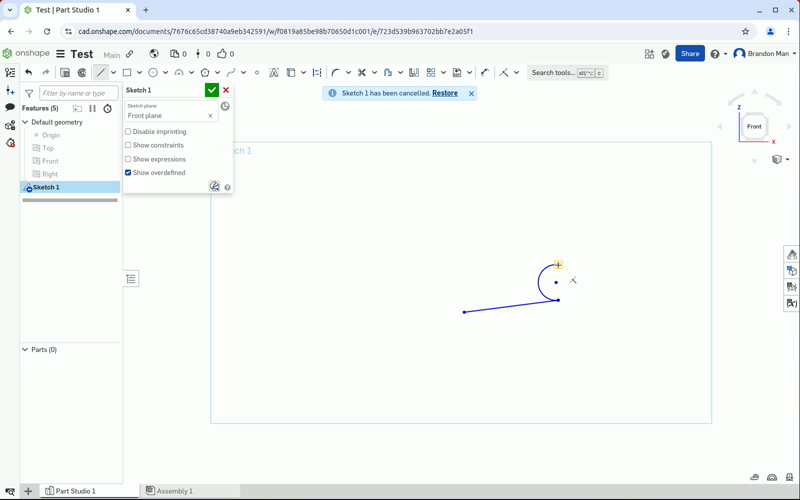
click(558, 264)
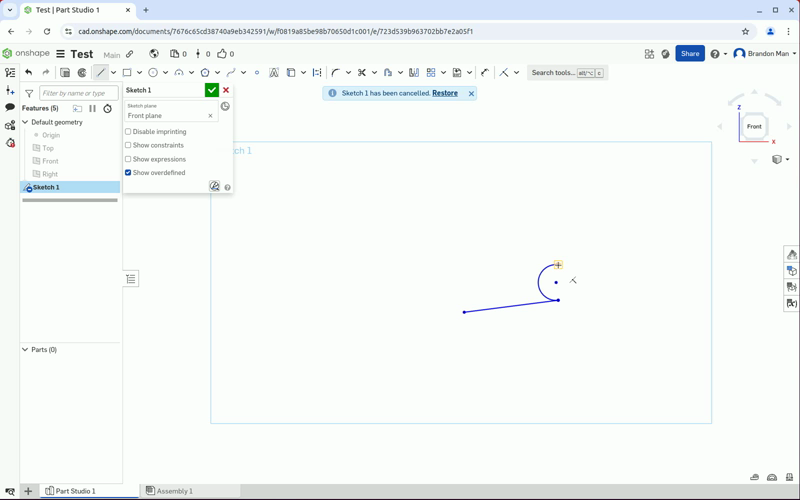
key_down(shift)
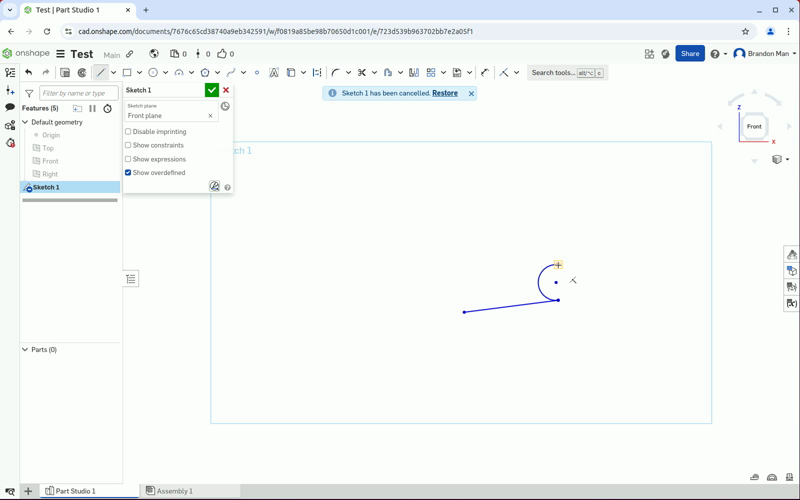
mouse_move(464, 252)
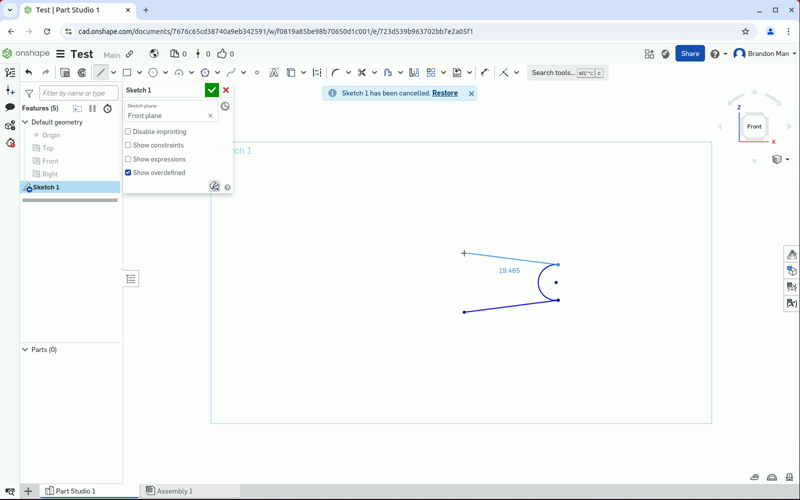
click(464, 252)
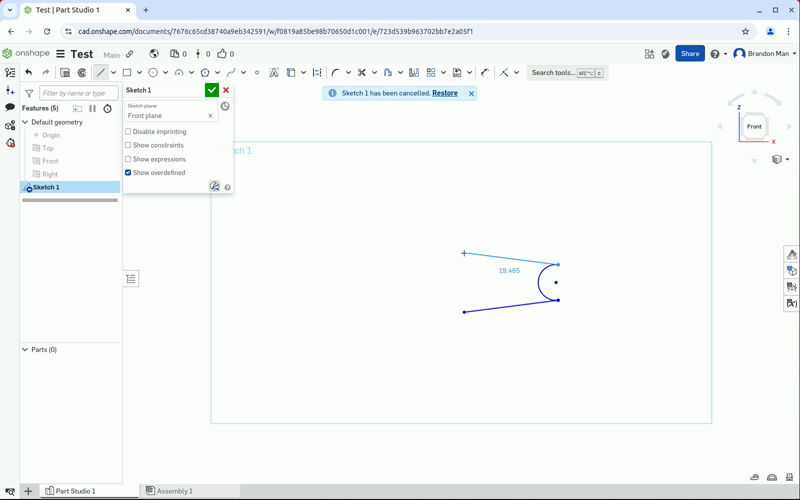
key_up(shift)
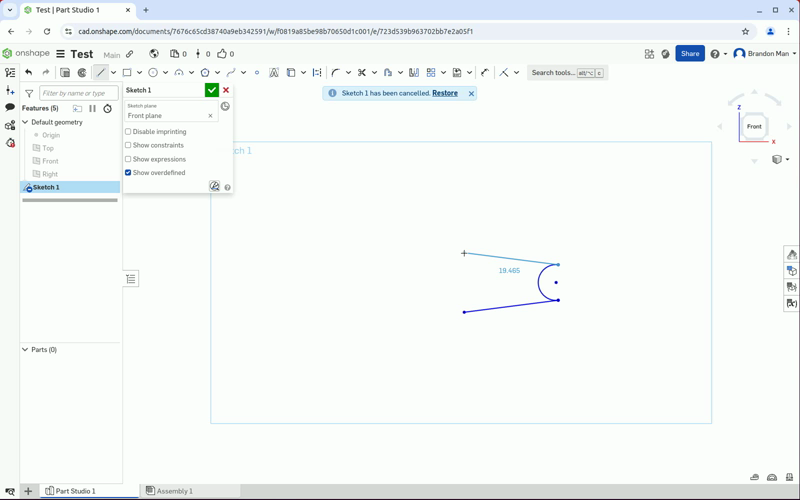
key(esc)
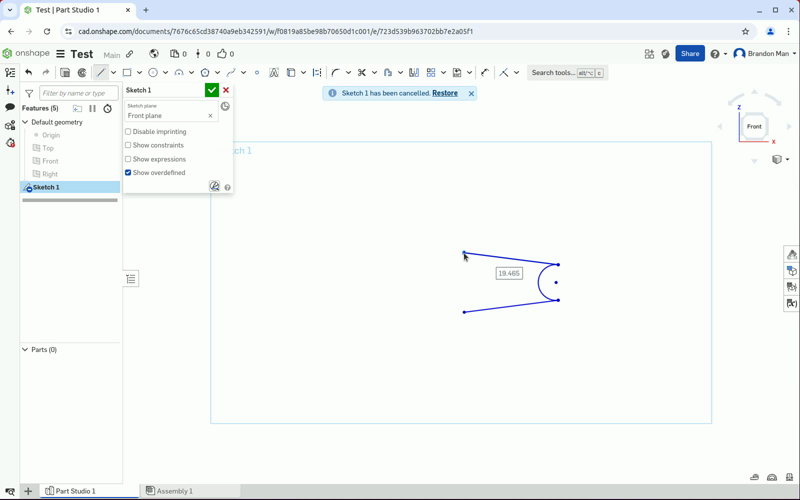
key(a)
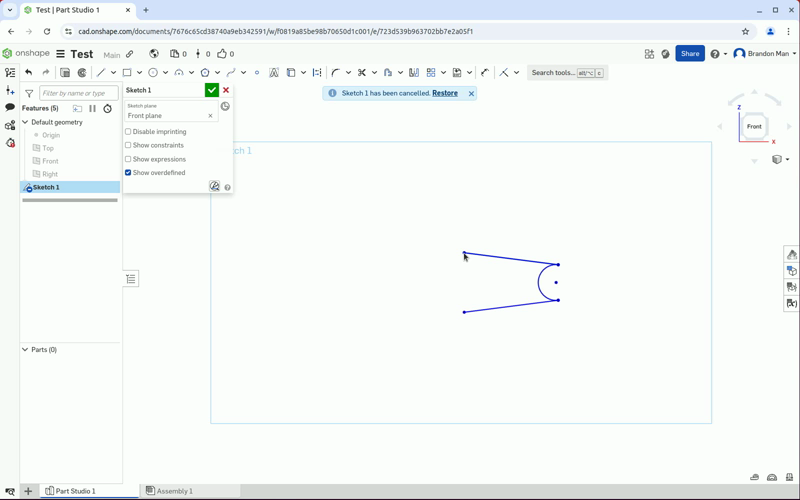
mouse_move(464, 252)
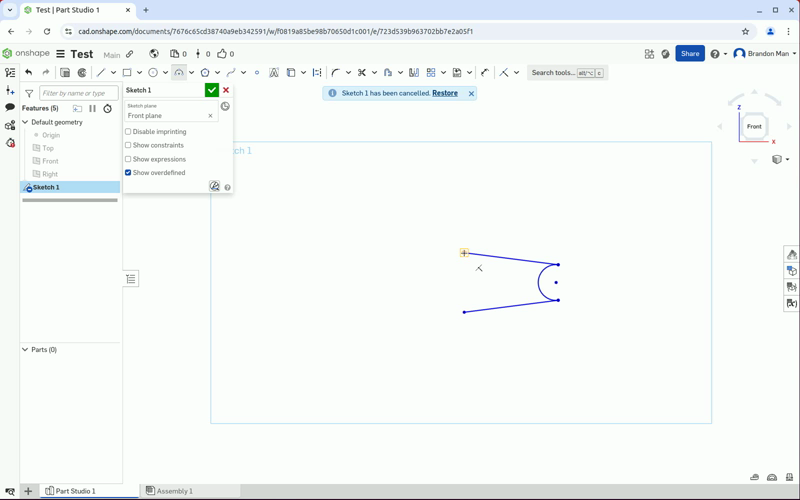
click(464, 252)
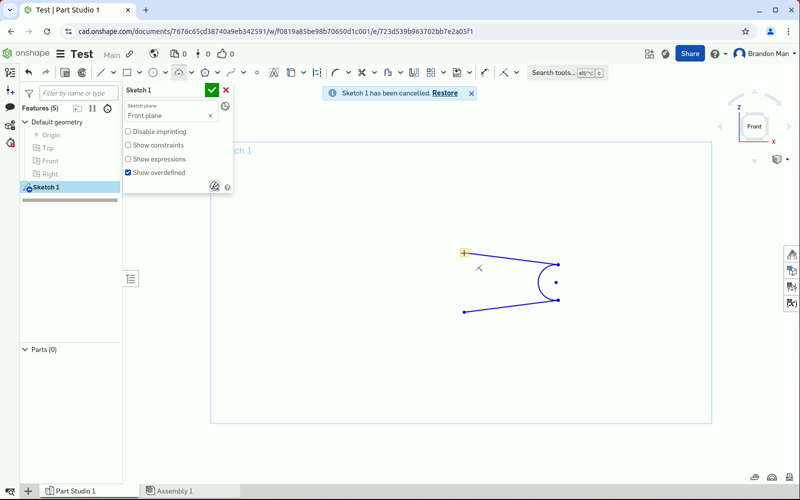
mouse_move(464, 312)
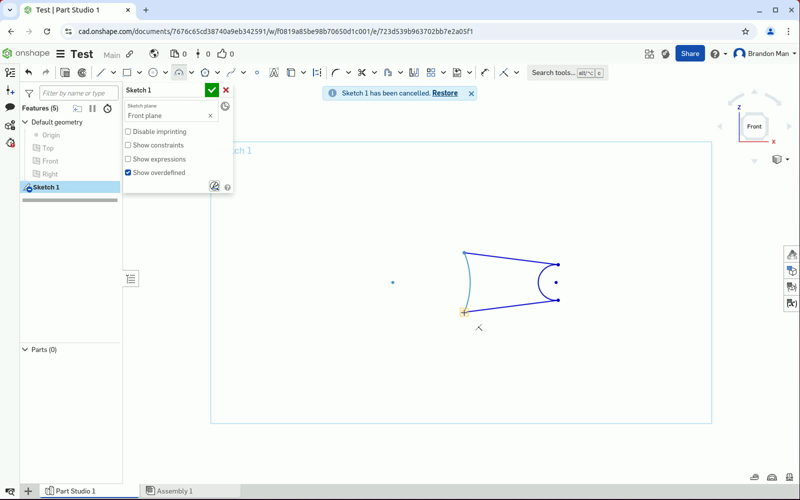
click(464, 312)
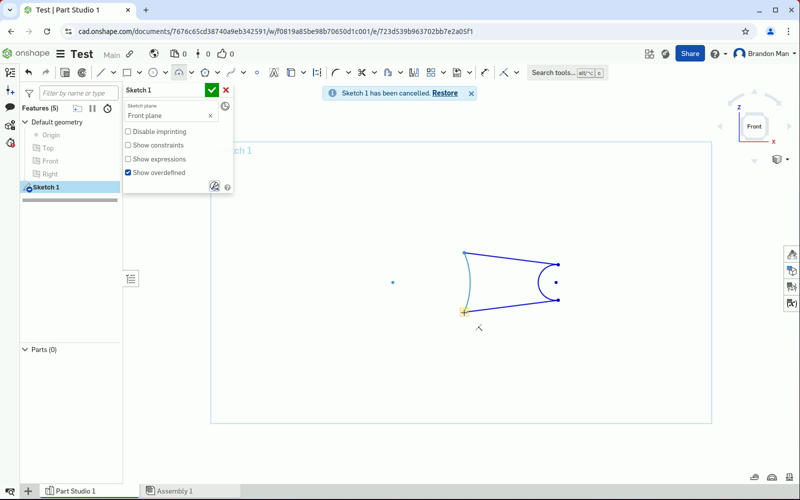
key_down(shift)
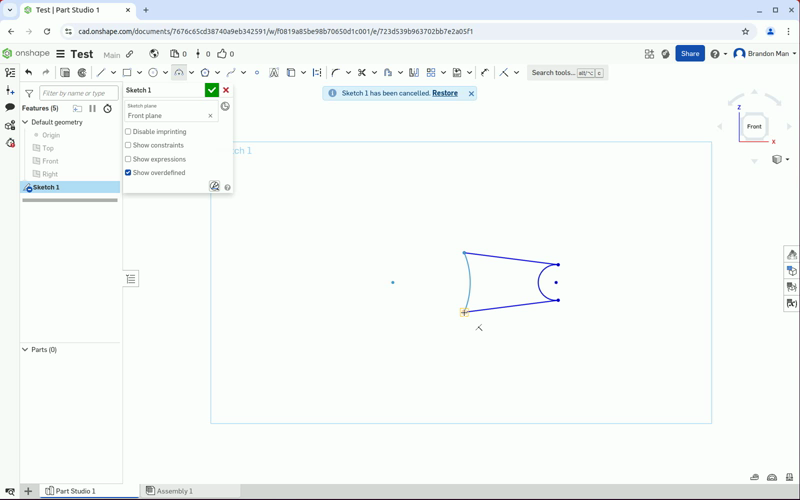
mouse_move(490, 282)
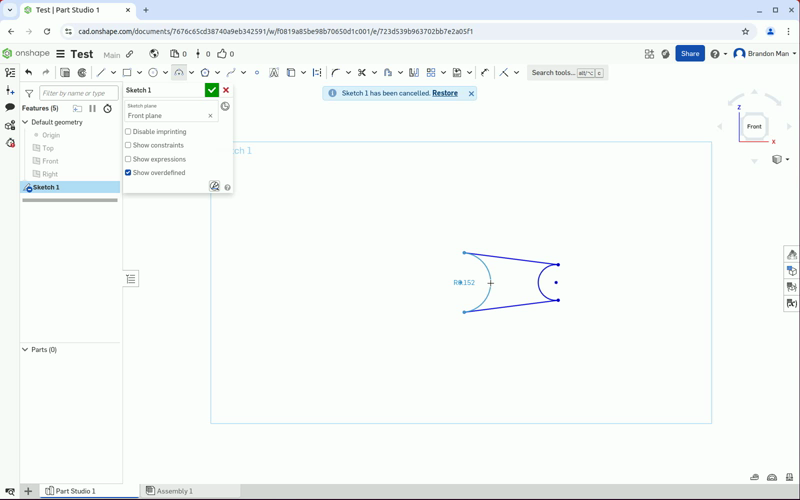
click(490, 282)
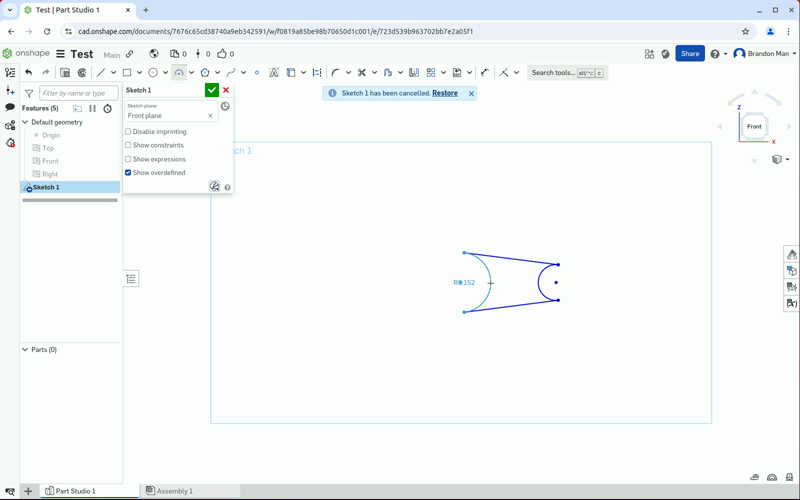
key_up(shift)
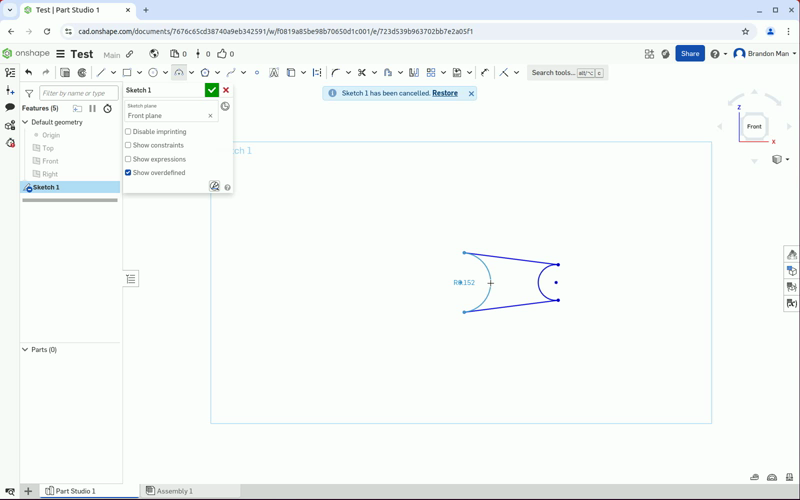
key(esc)
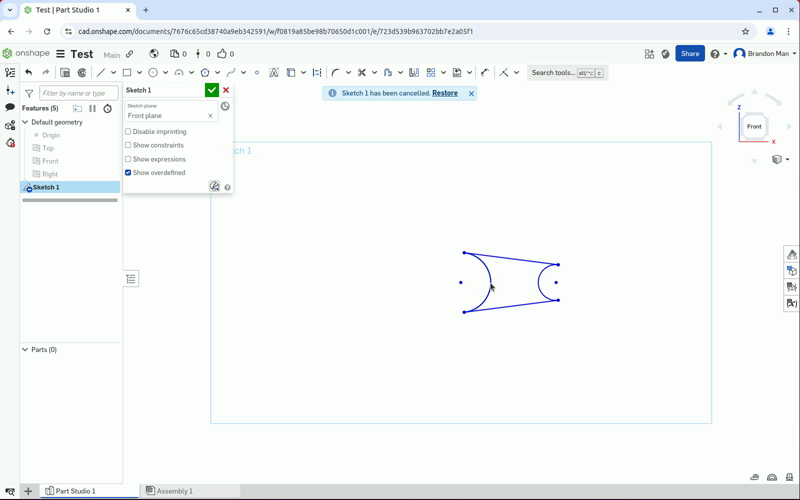
mouse_move(507, 296)
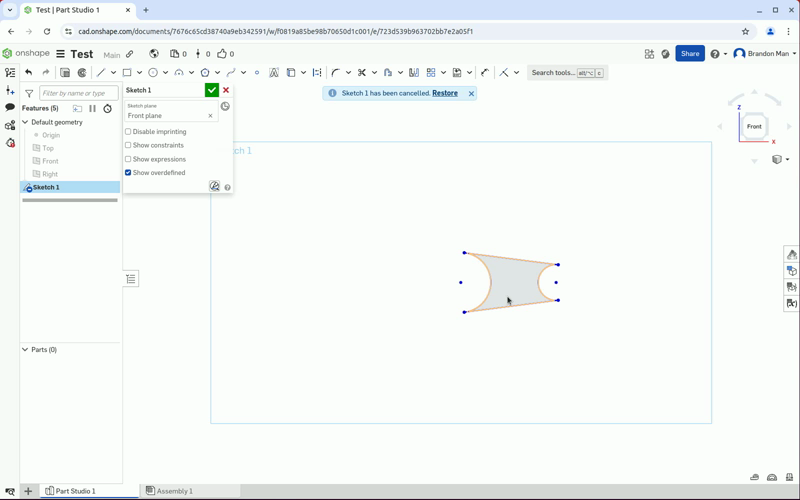
click(507, 296)
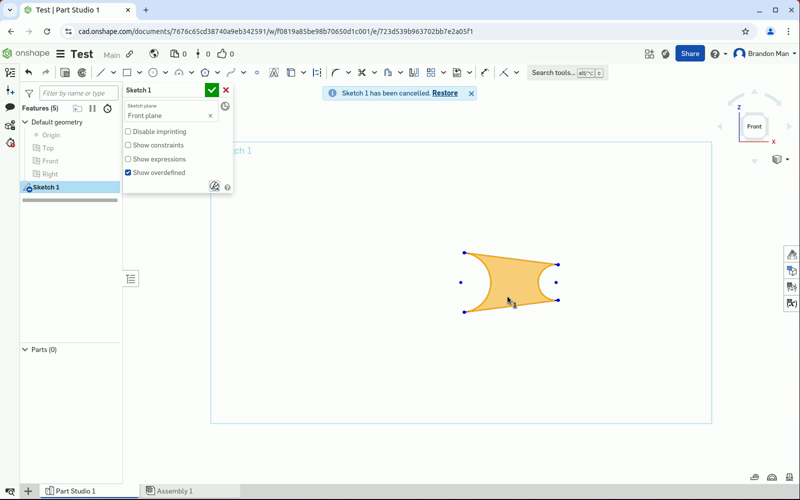
mouse_move(73, 352)
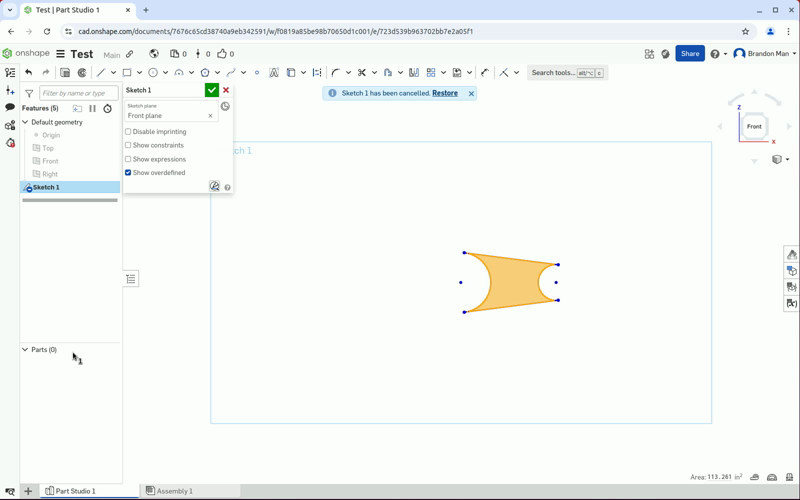
key(shift+y)
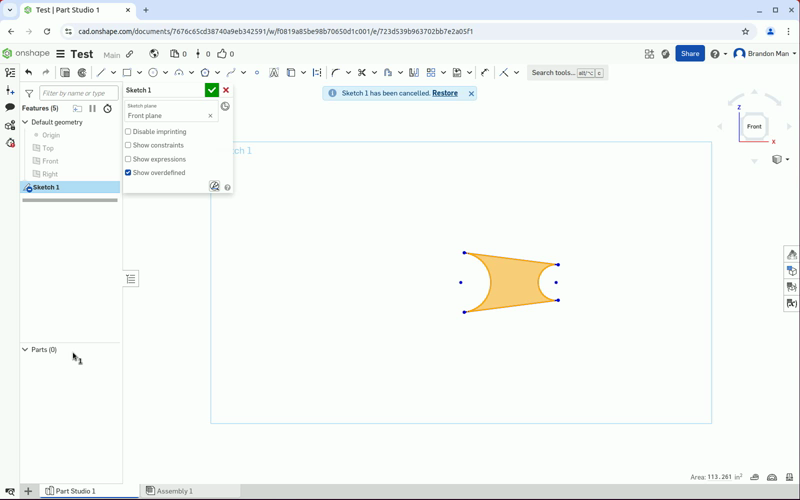
key(shift+e)
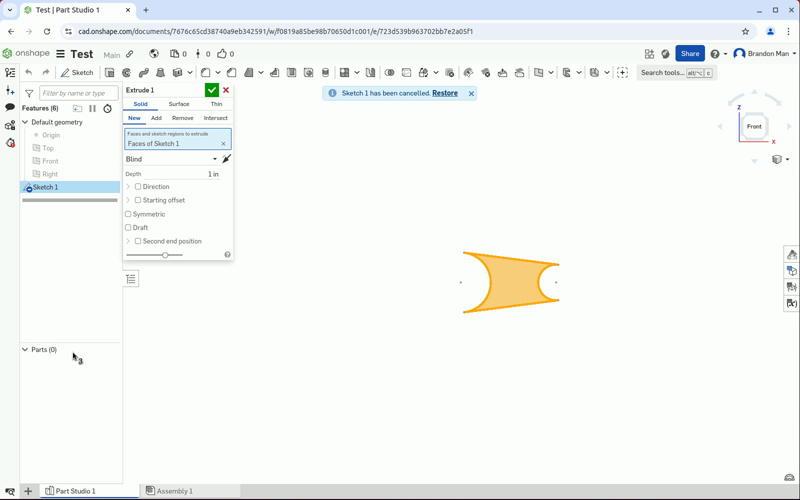
mouse_move(143, 106)
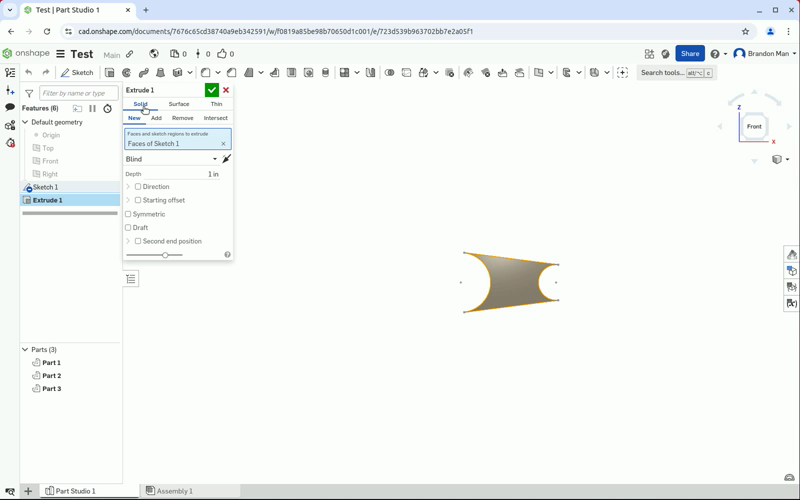
click(143, 106)
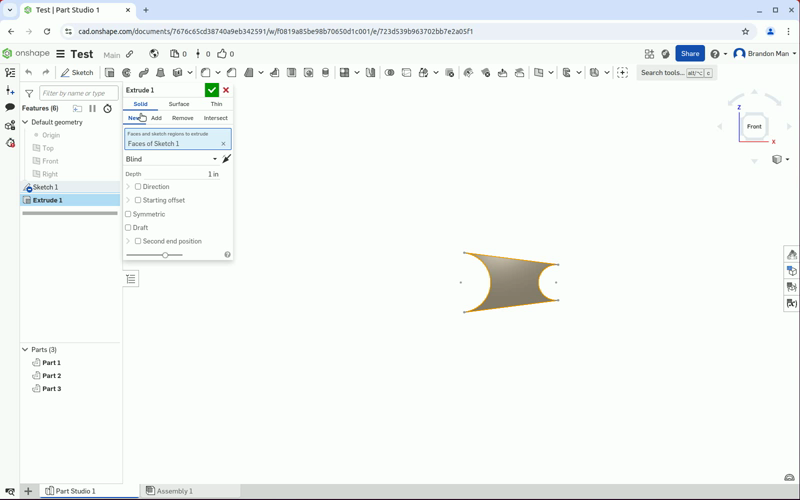
mouse_move(137, 120)
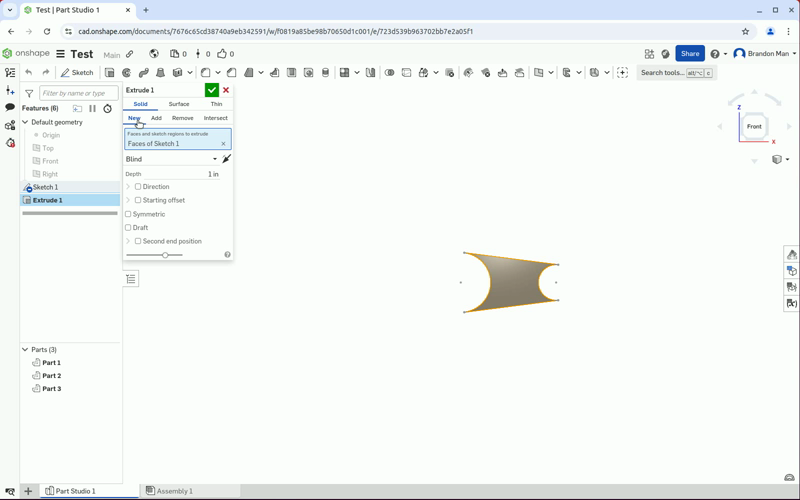
click(137, 120)
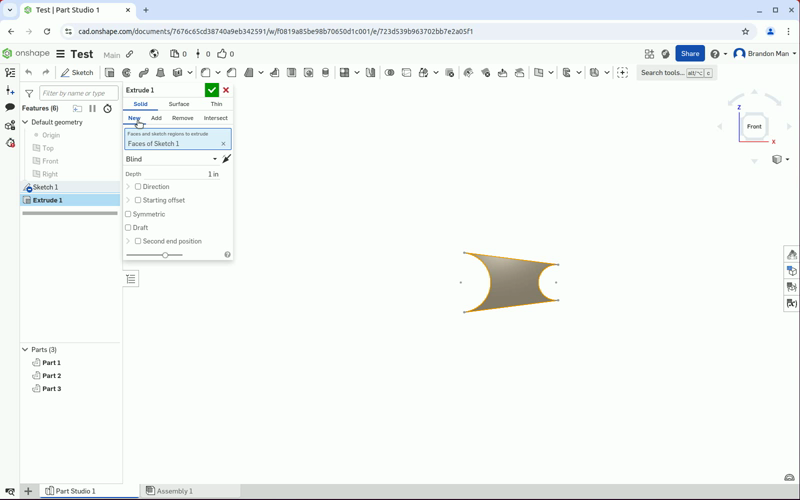
key(tab, 4)
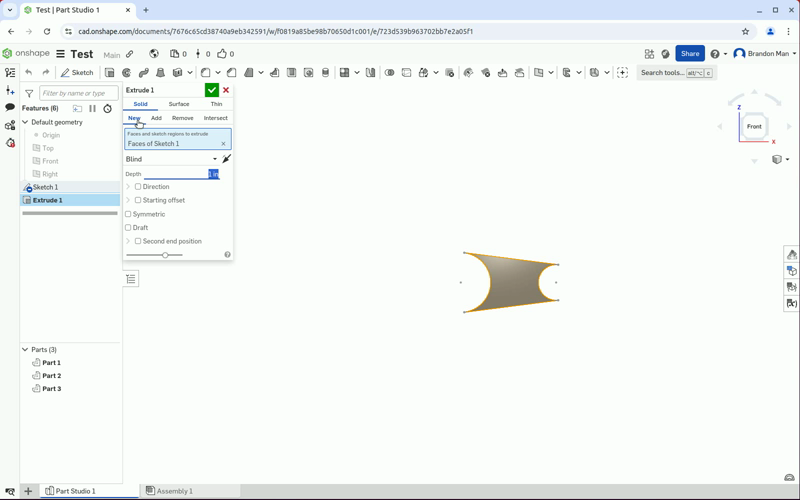
text(4.814)
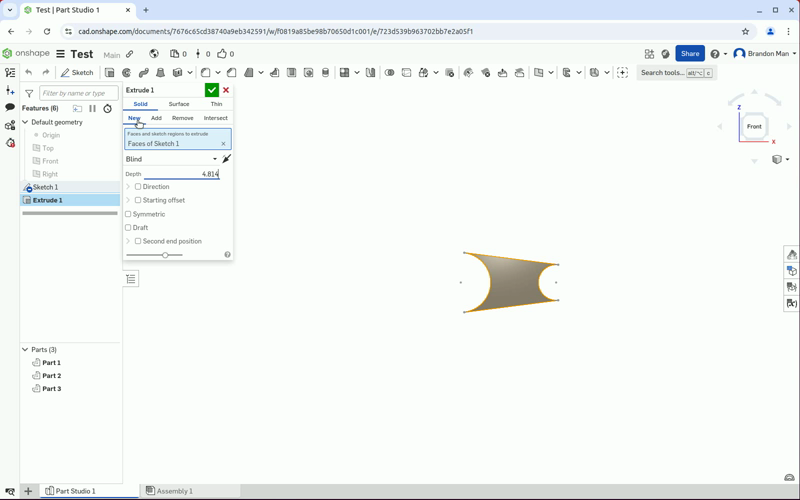
key(enter)
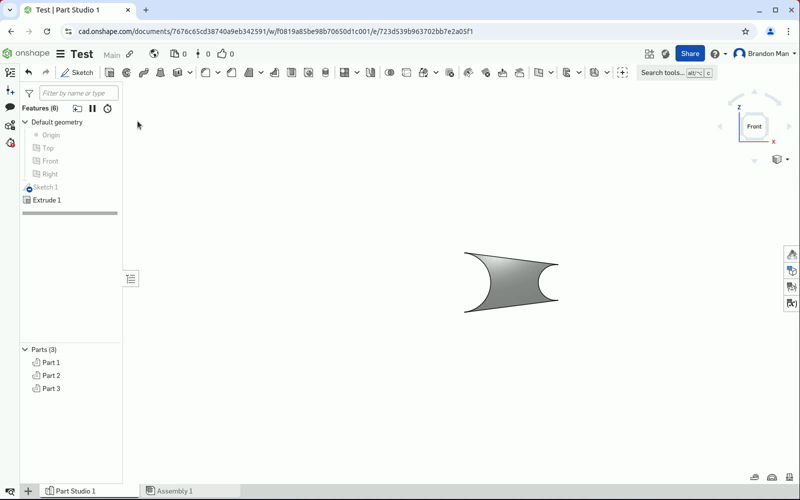
key(shift+h)
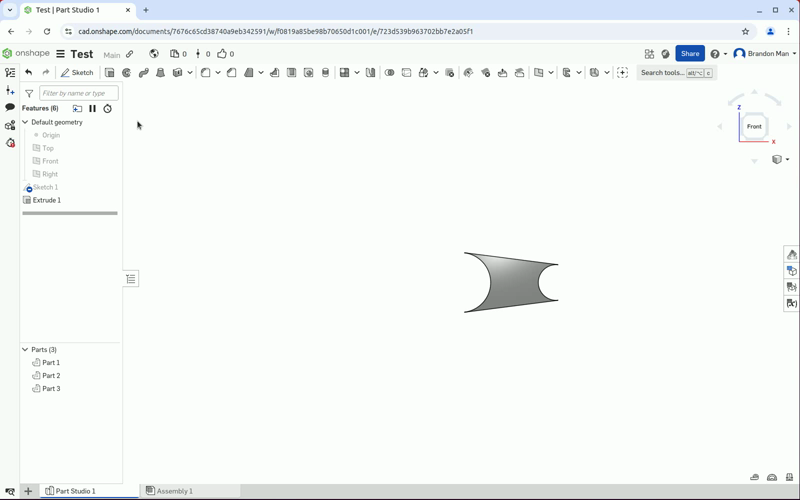
key(shift+h)
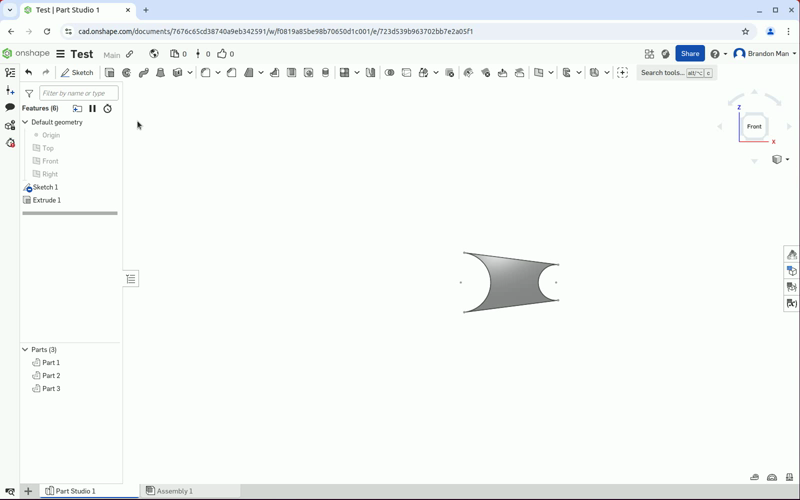
mouse_move(73, 189)
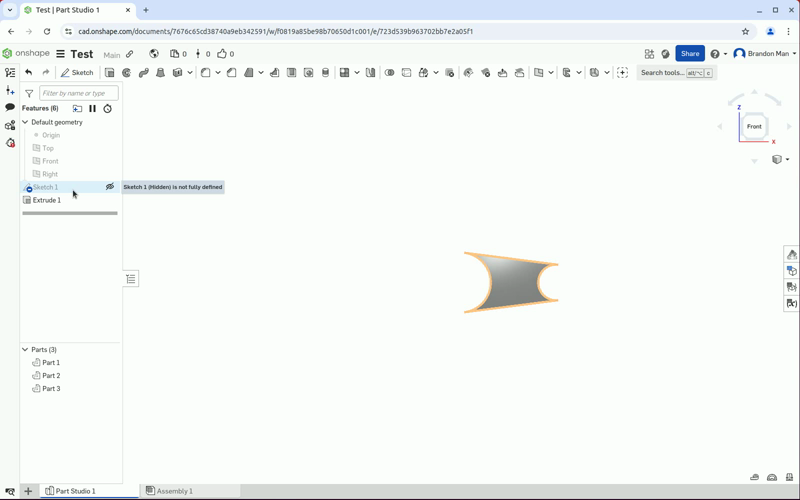
click(73, 189)
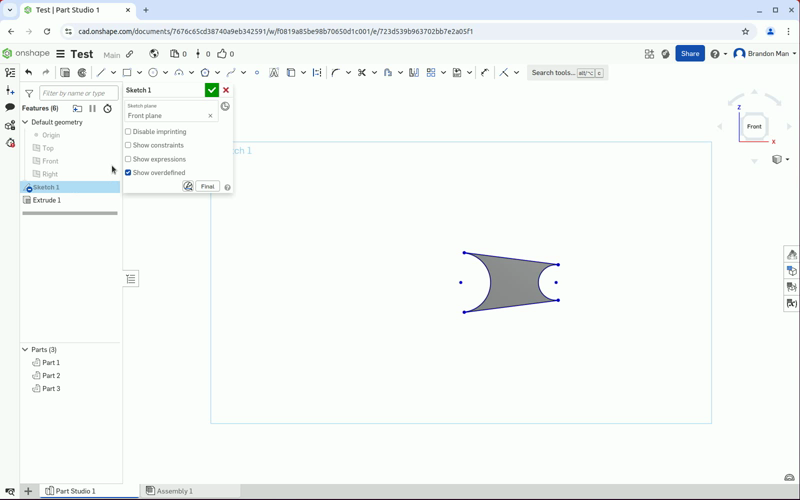
mouse_move(229, 92)
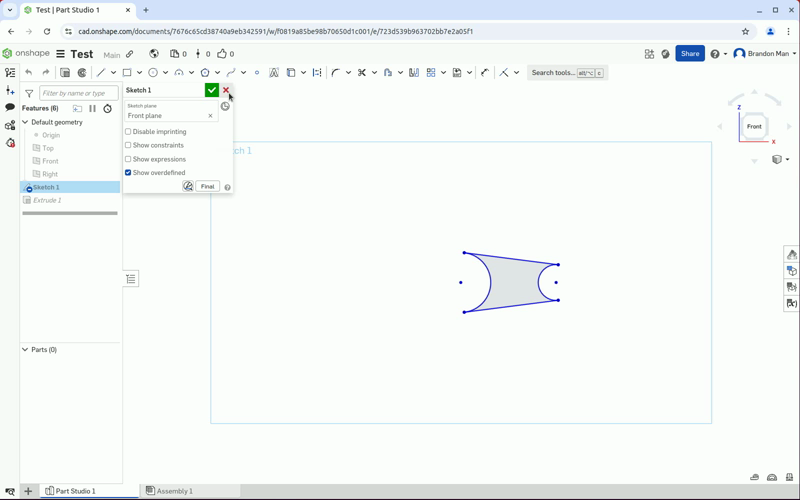
click(229, 92)
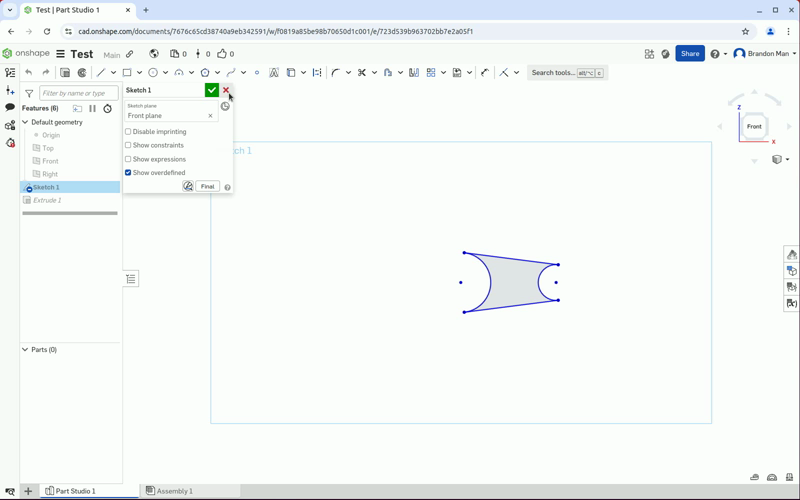
key(shift+s)
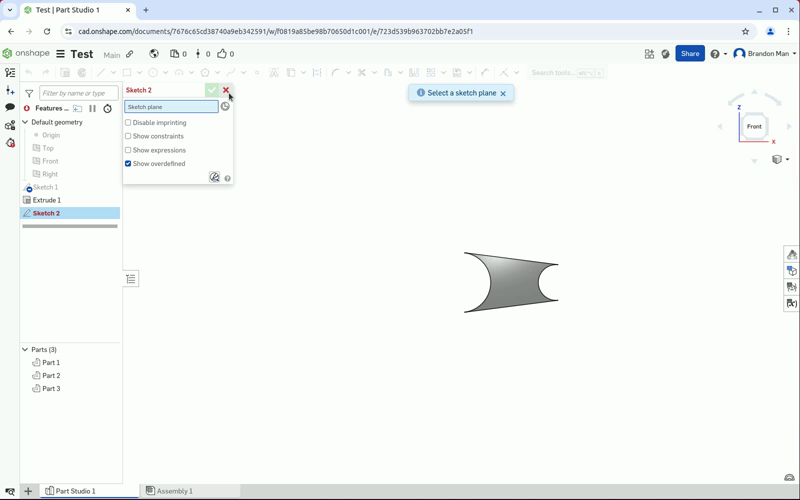
mouse_move(73, 163)
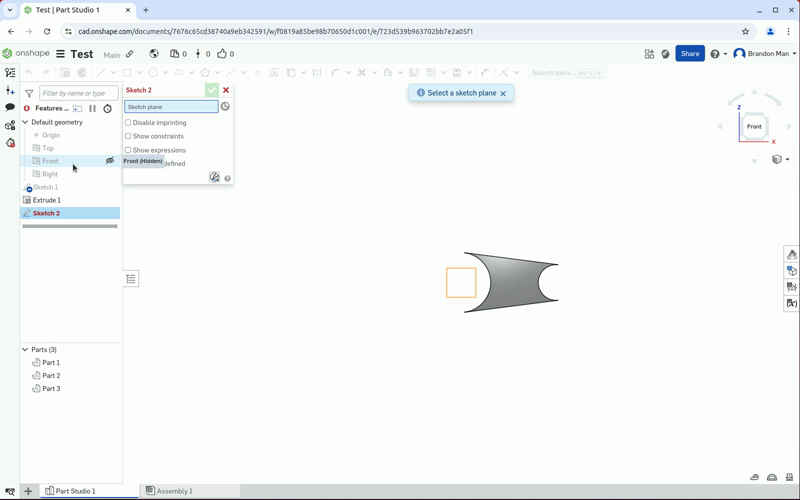
click(73, 163)
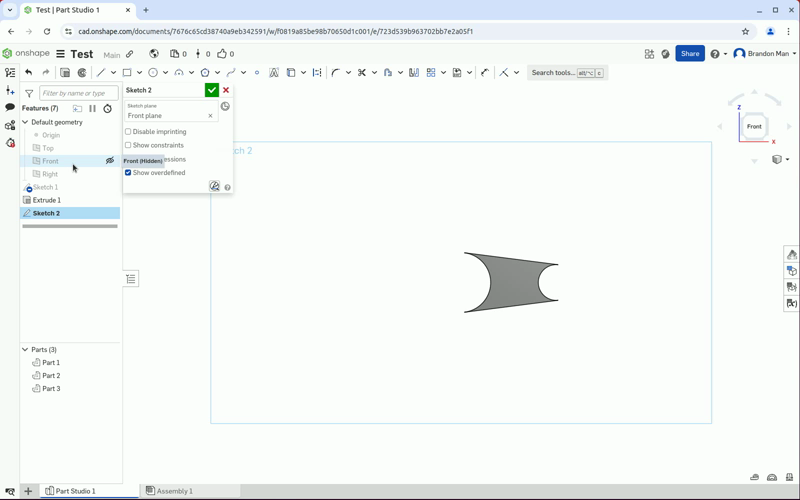
mouse_move(73, 352)
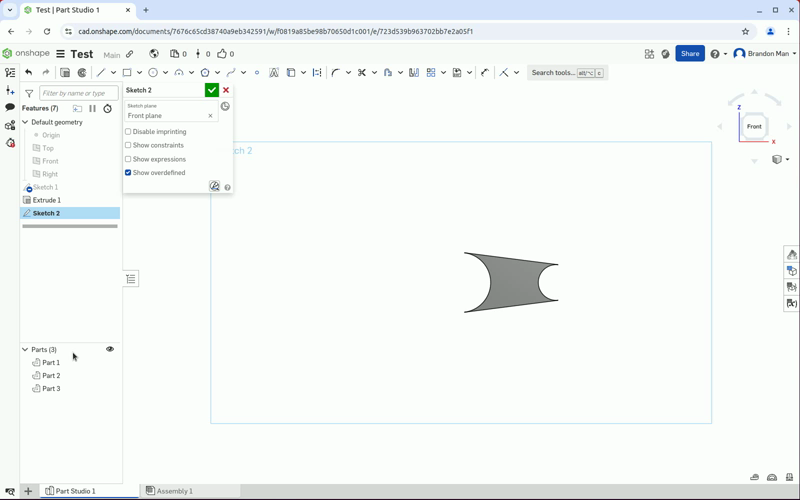
key(y)
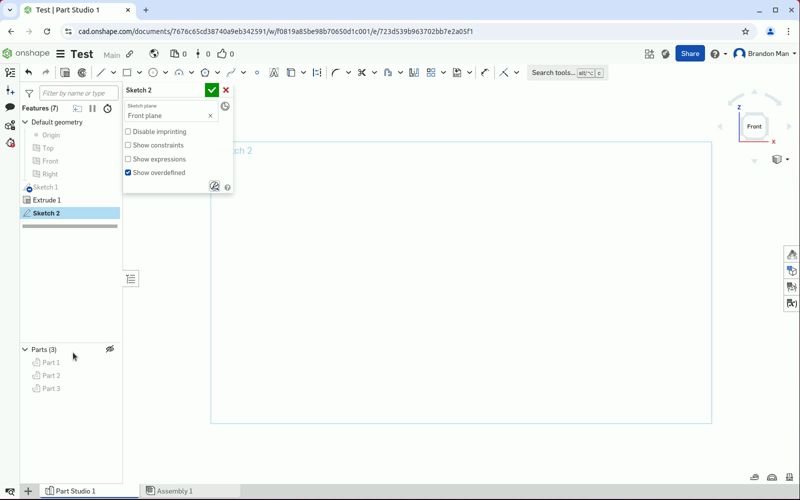
key(c)
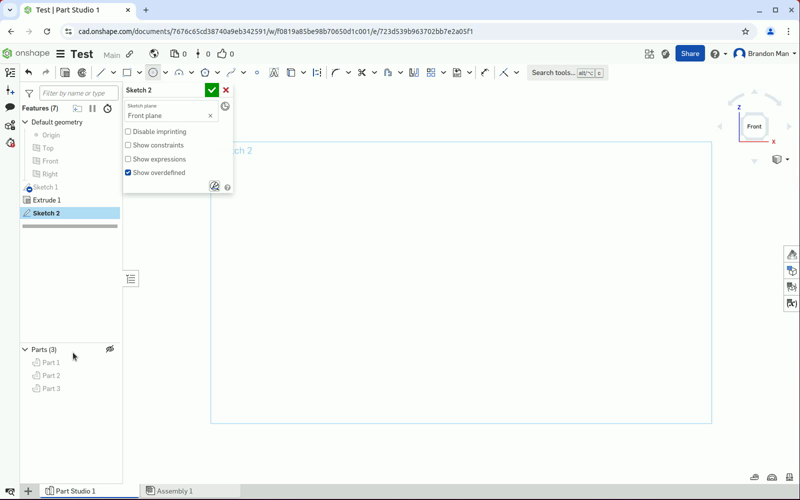
key_down(shift)
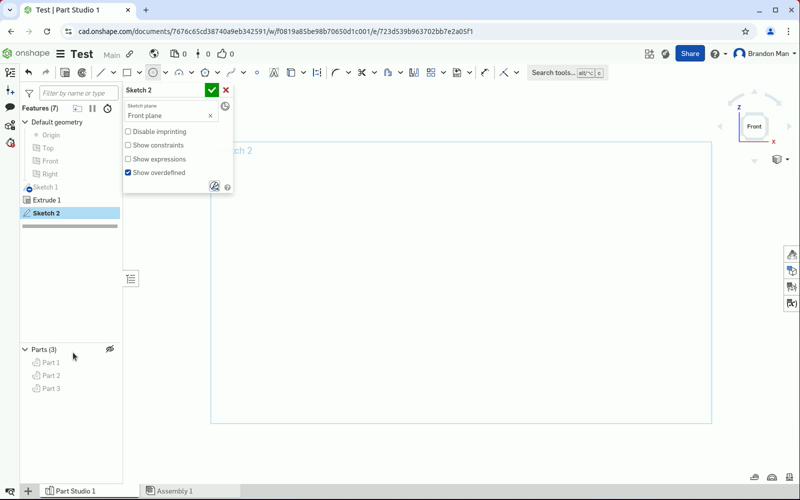
mouse_move(556, 282)
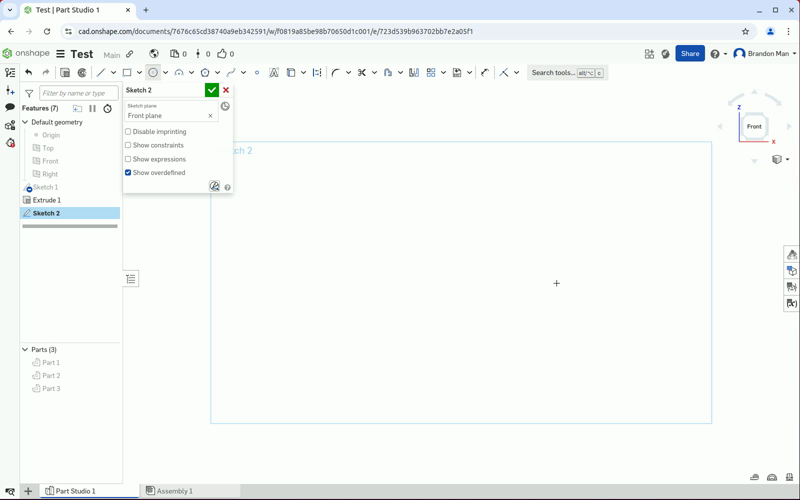
click(556, 282)
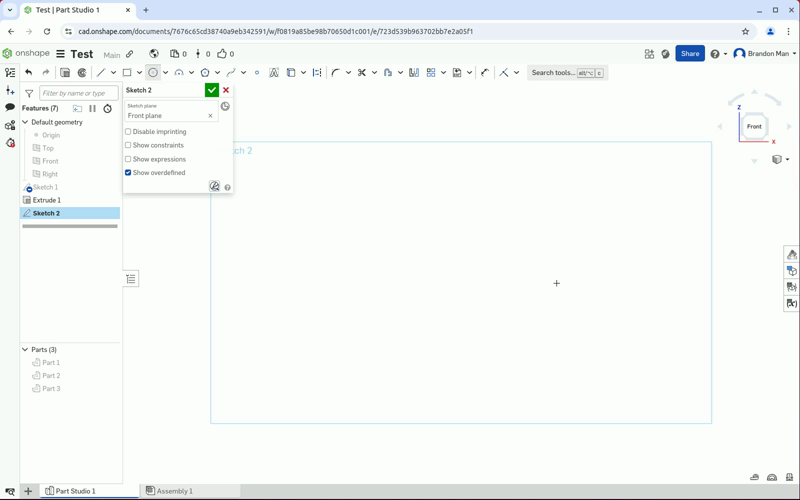
key_up(shift)
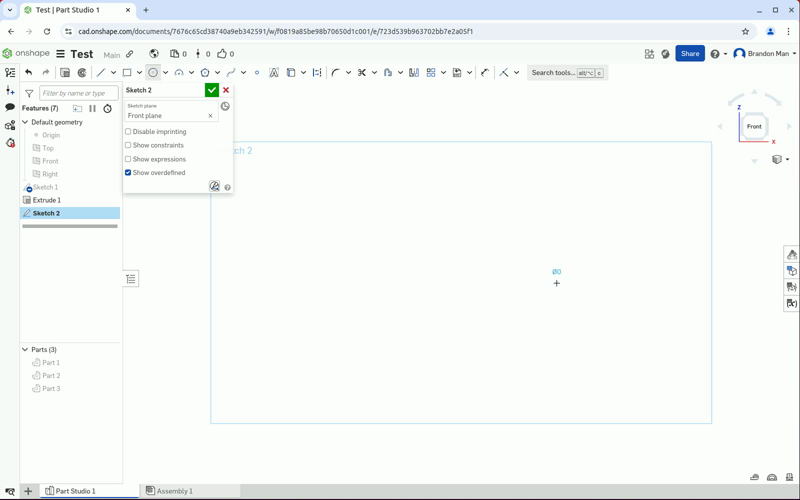
mouse_move(574, 282)
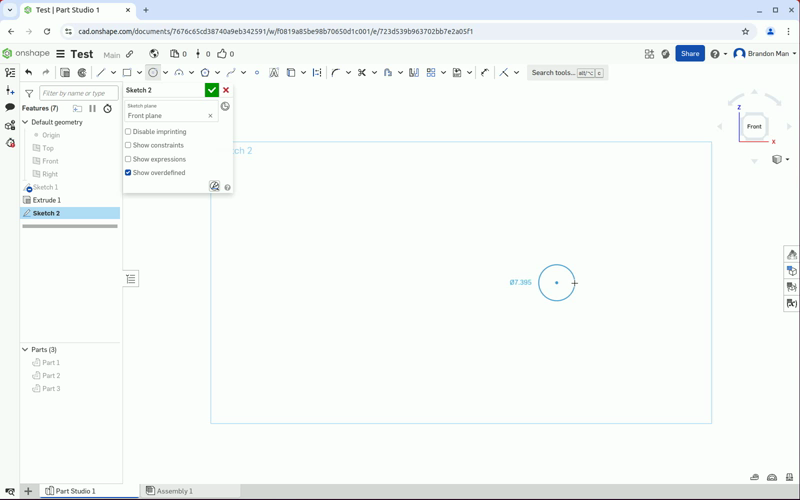
click(574, 282)
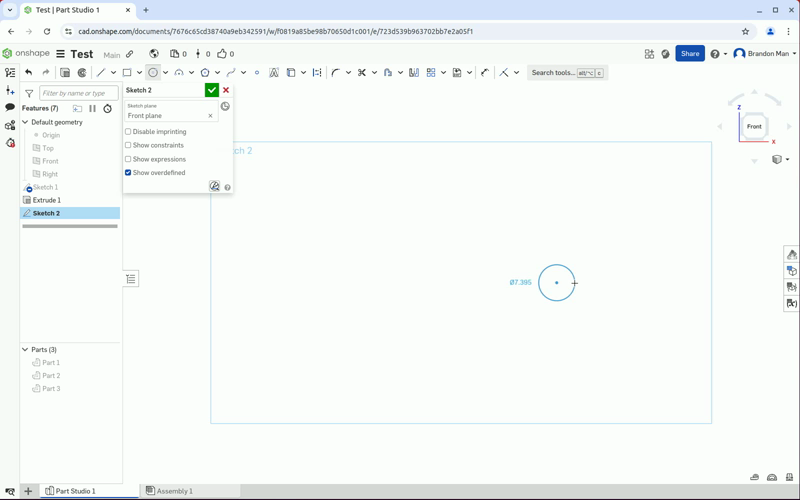
key(esc)
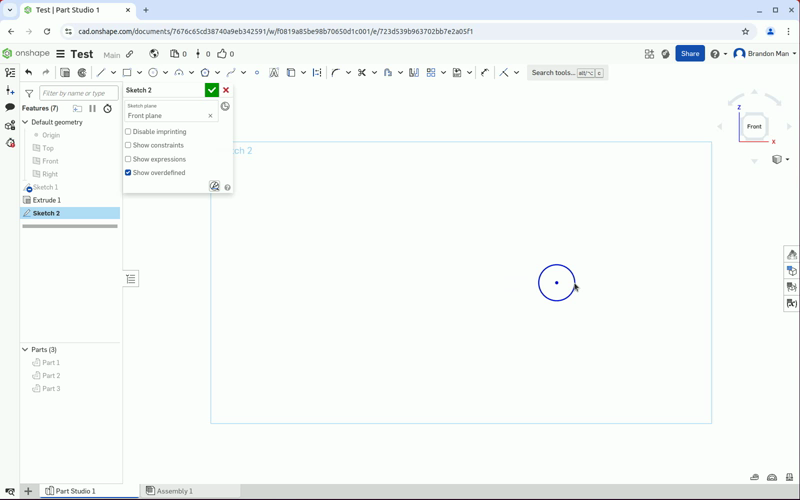
key(c)
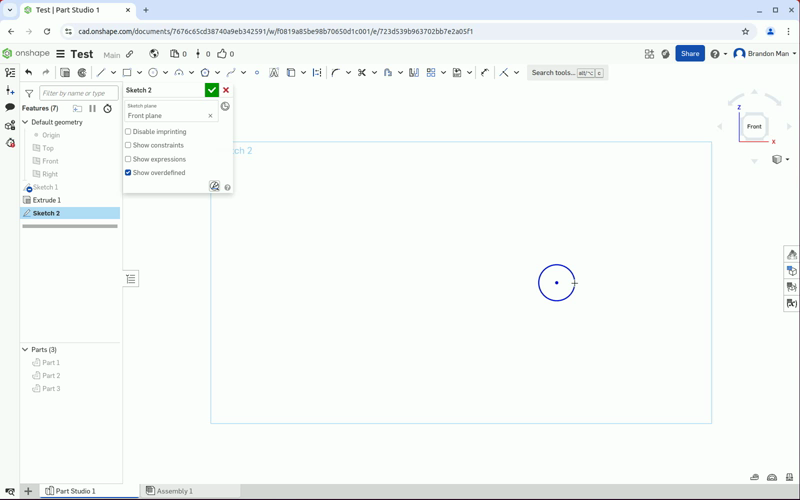
key_down(shift)
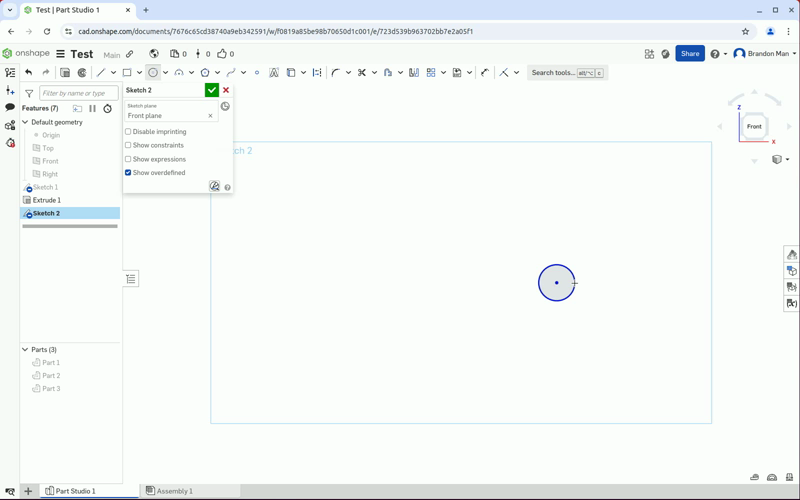
mouse_move(556, 282)
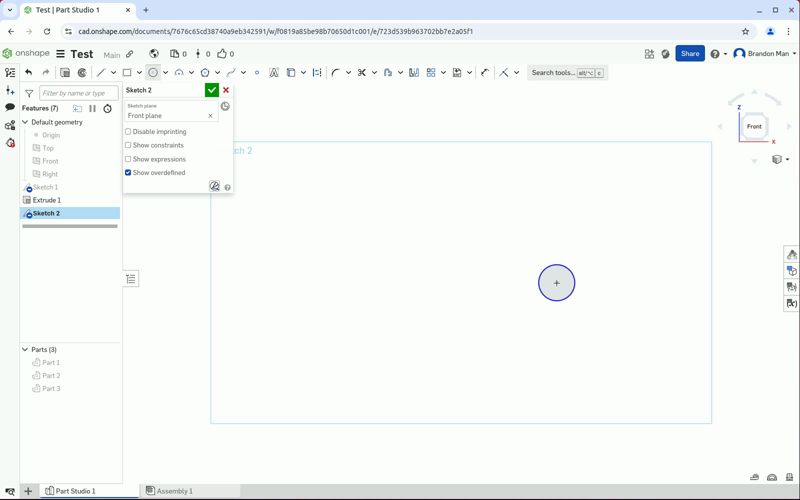
click(556, 282)
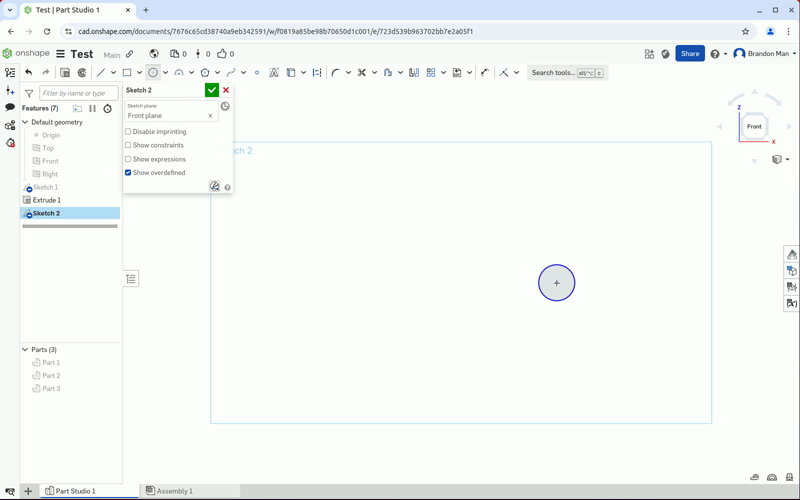
key_up(shift)
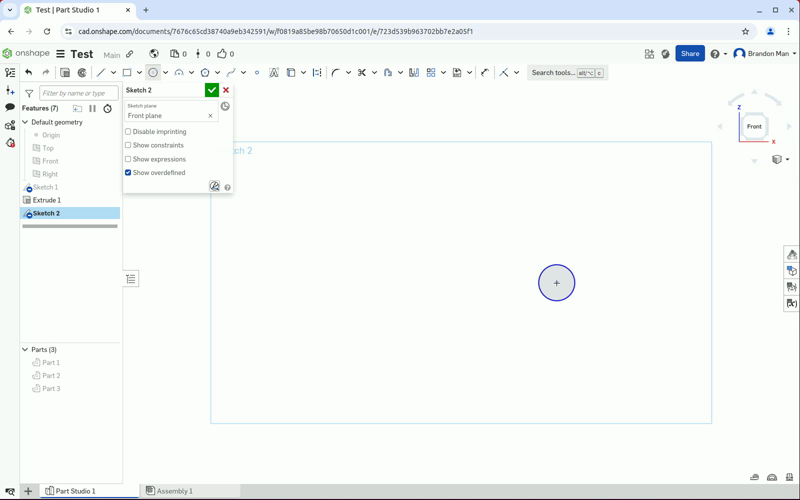
mouse_move(568, 282)
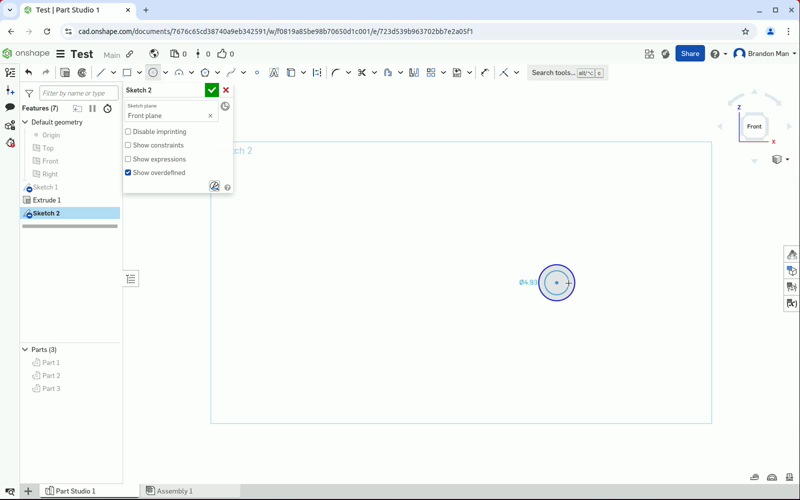
click(568, 282)
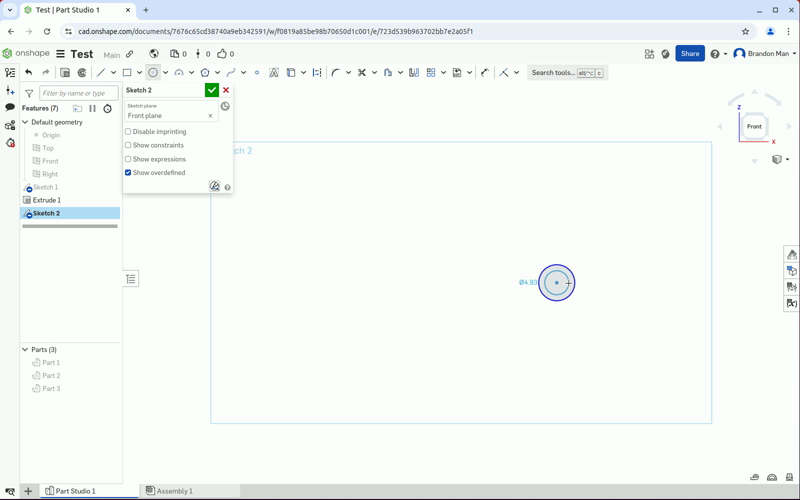
key(esc)
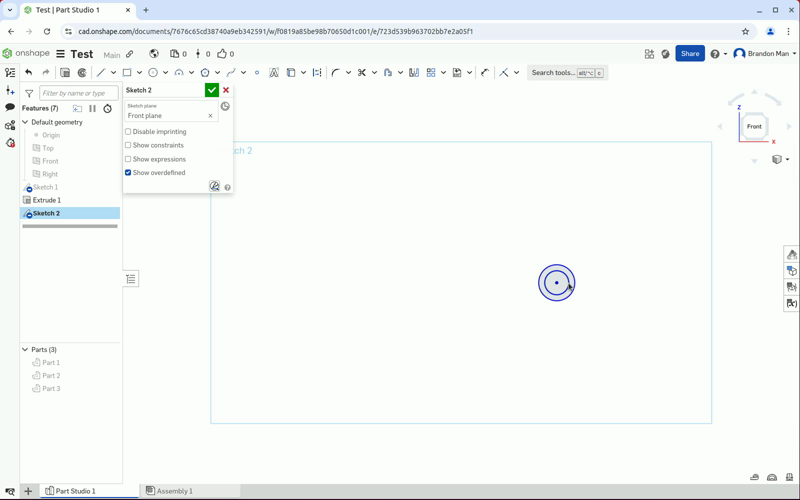
mouse_move(570, 289)
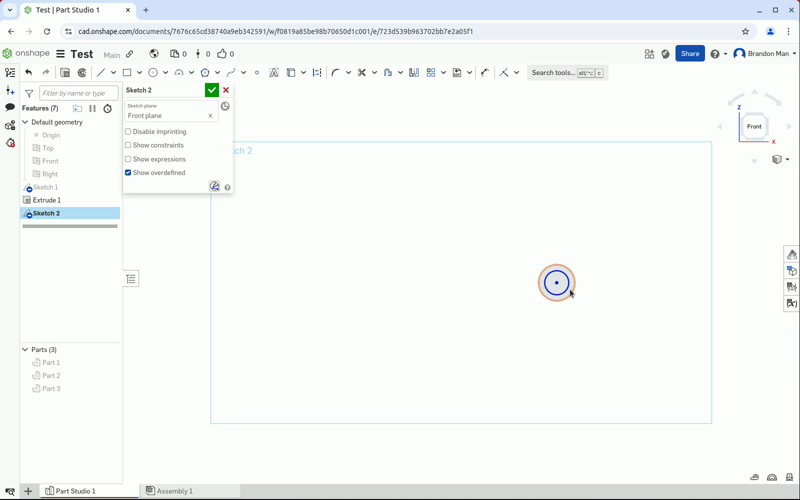
scroll(6)
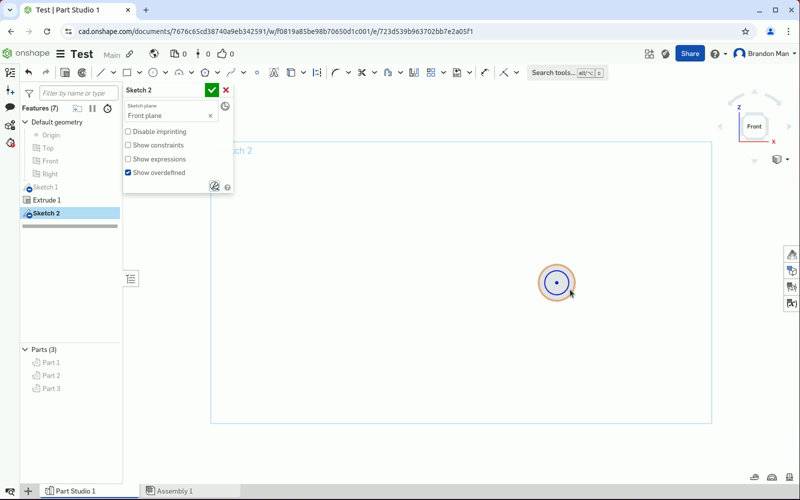
scroll(6)
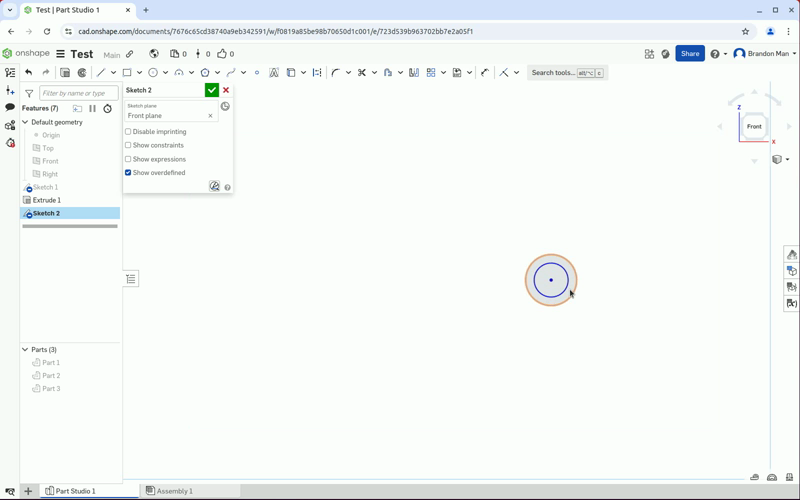
scroll(6)
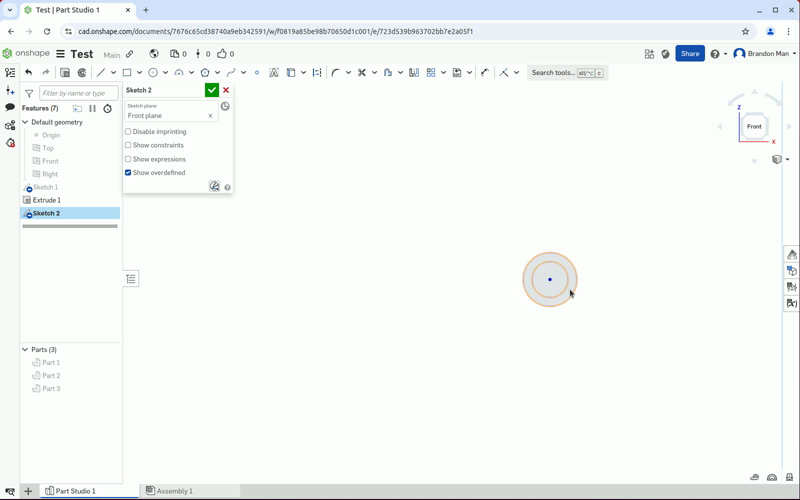
scroll(6)
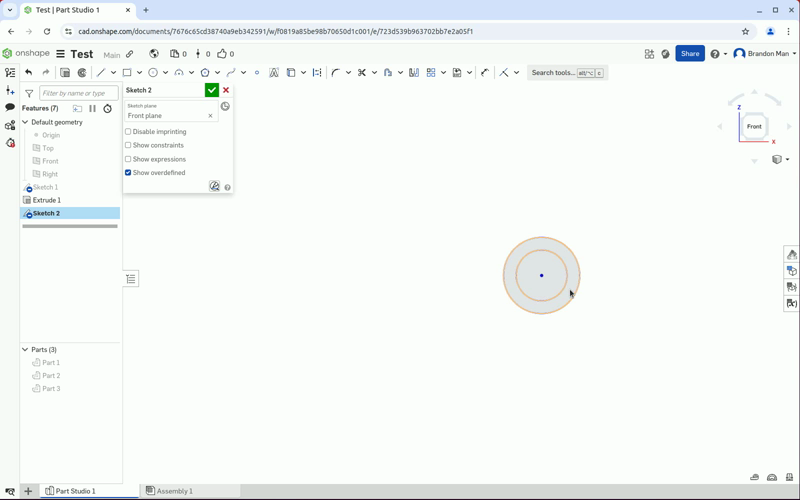
scroll(6)
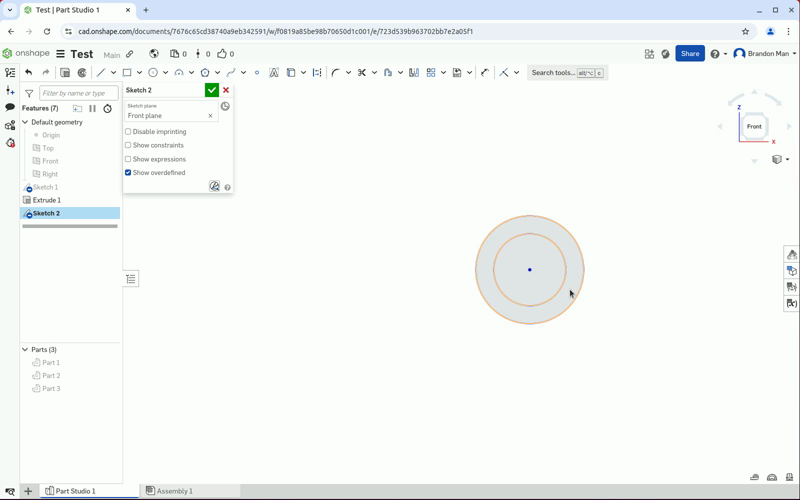
scroll(6)
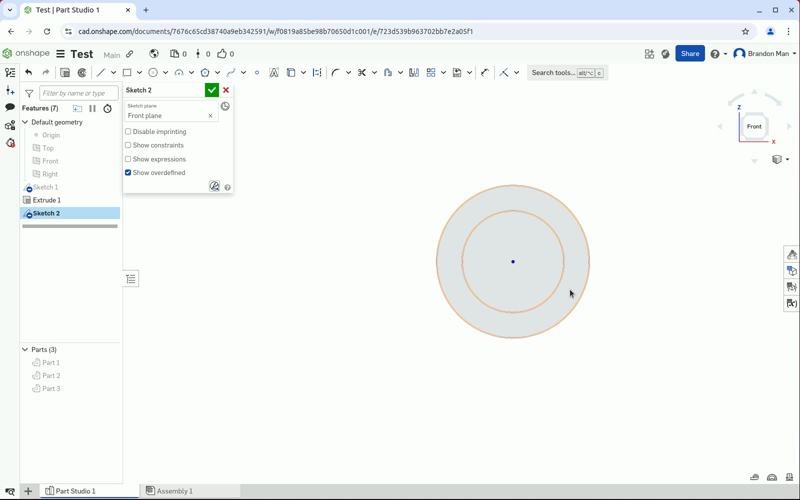
scroll(6)
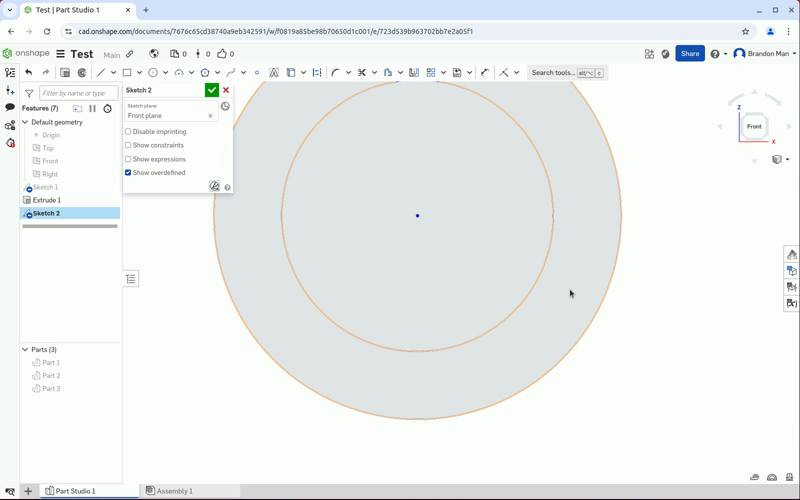
click(570, 289)
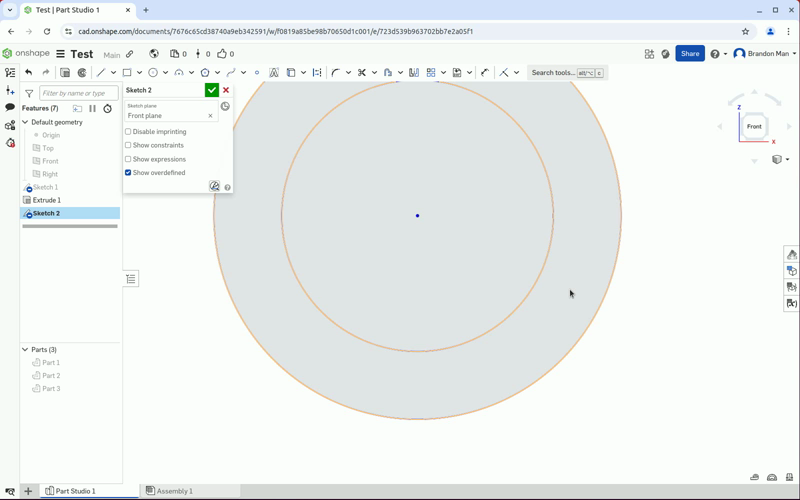
scroll(-6)
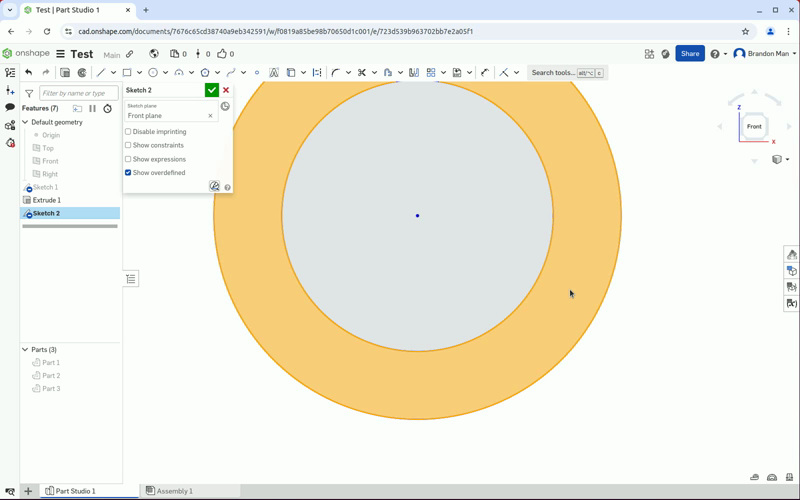
scroll(-6)
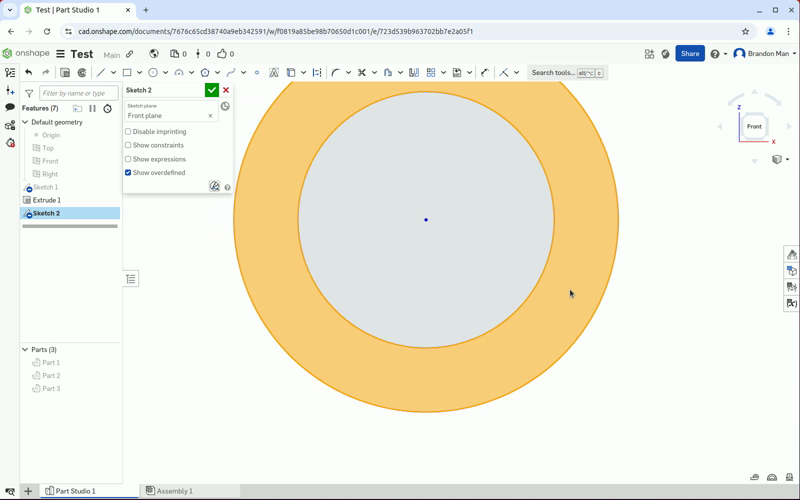
scroll(-6)
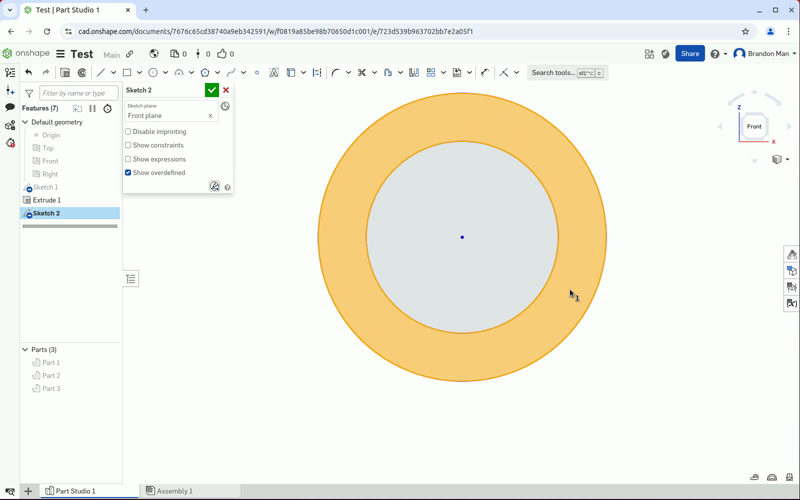
scroll(-6)
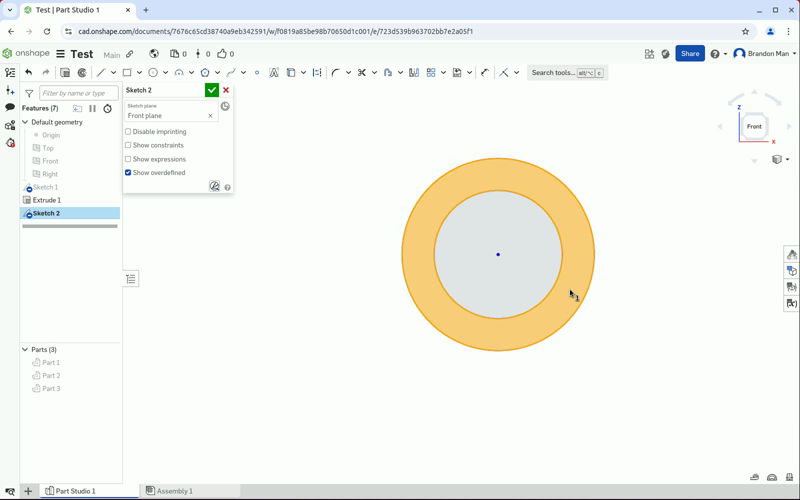
scroll(-6)
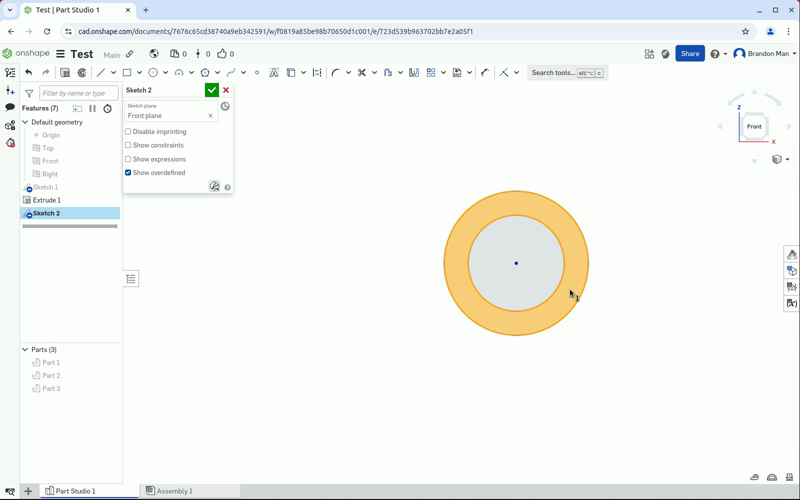
scroll(-6)
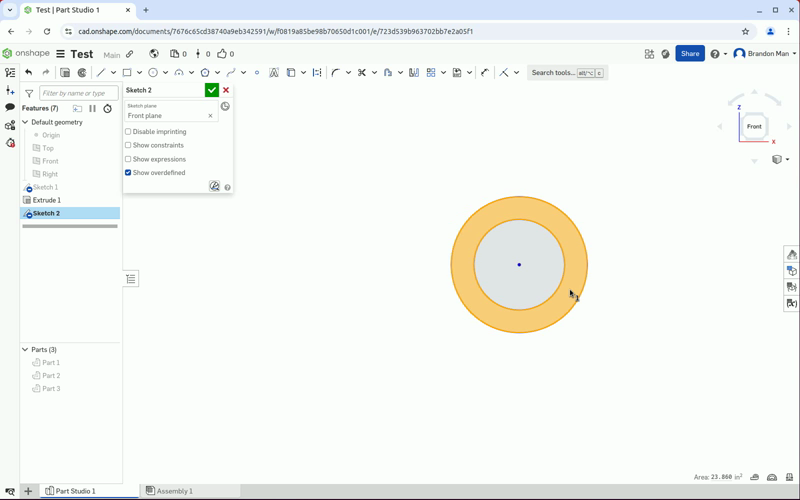
scroll(-6)
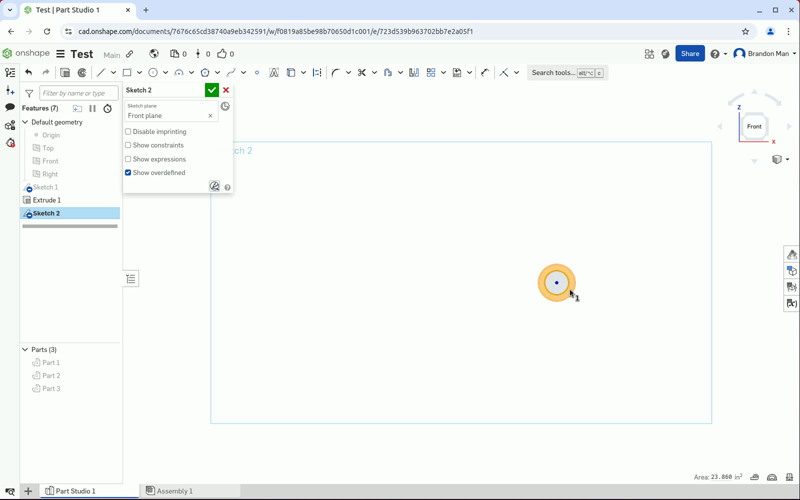
mouse_move(73, 352)
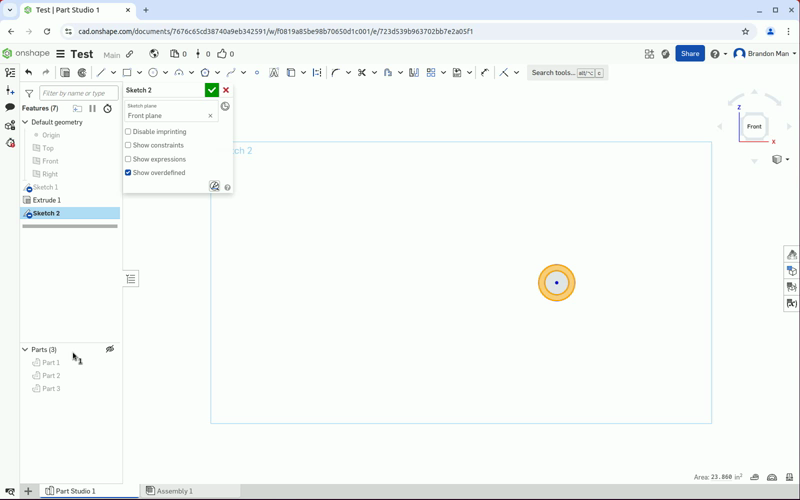
key(shift+y)
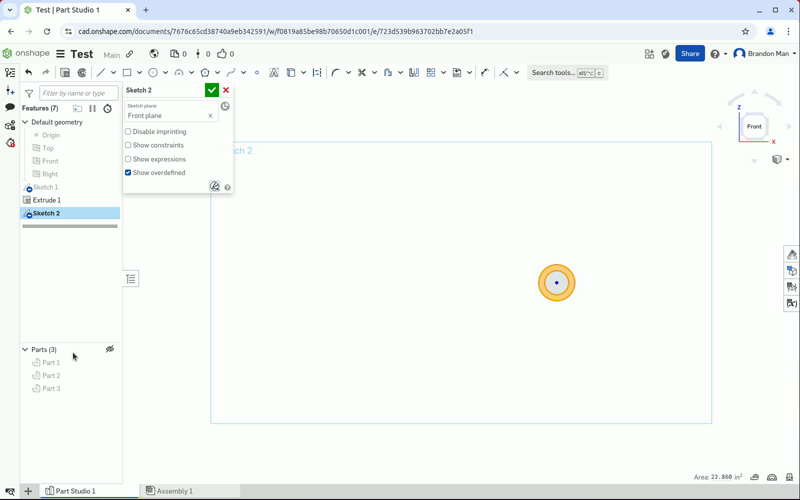
key(shift+e)
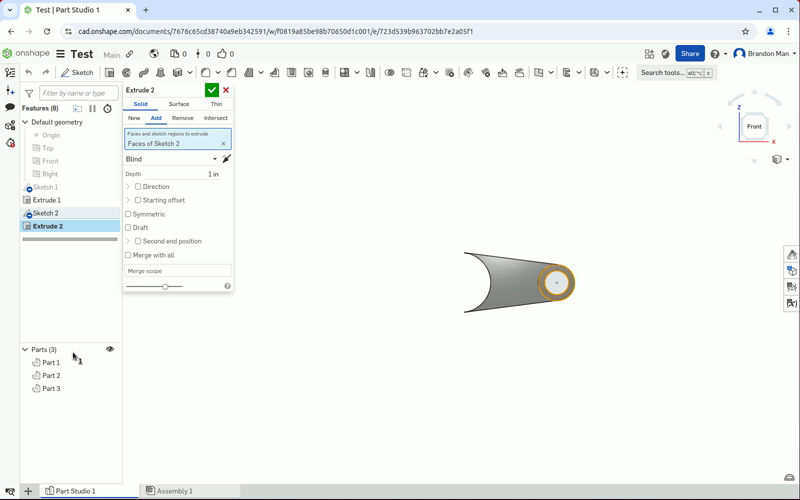
mouse_move(143, 106)
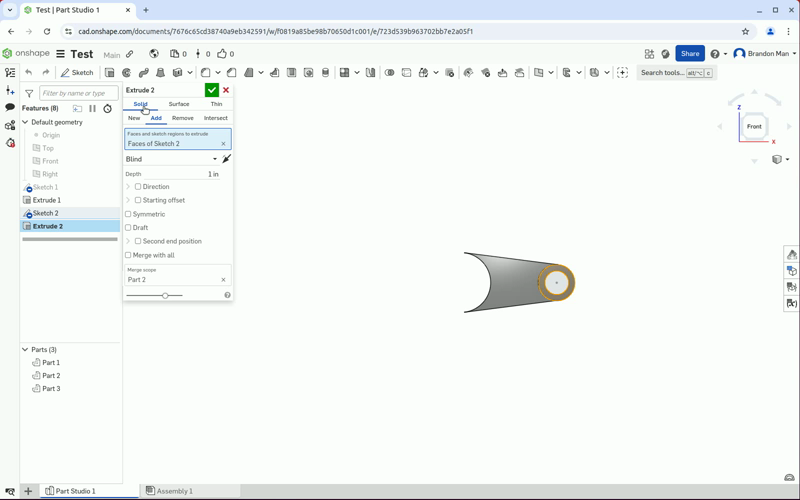
click(143, 106)
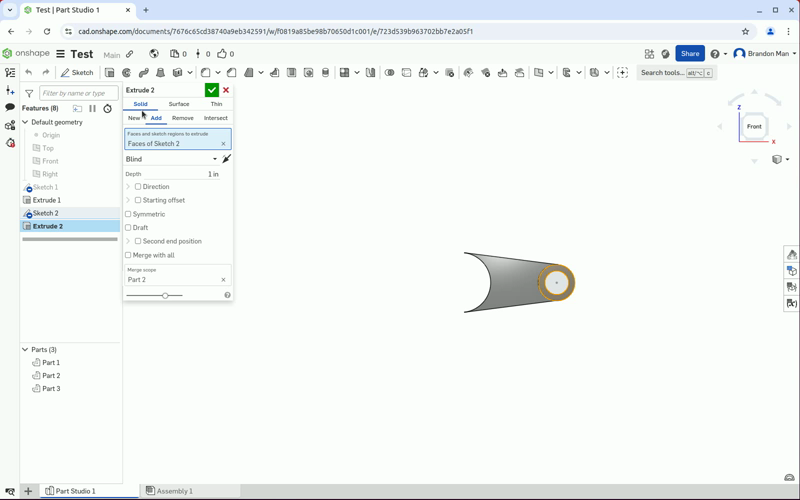
mouse_move(137, 120)
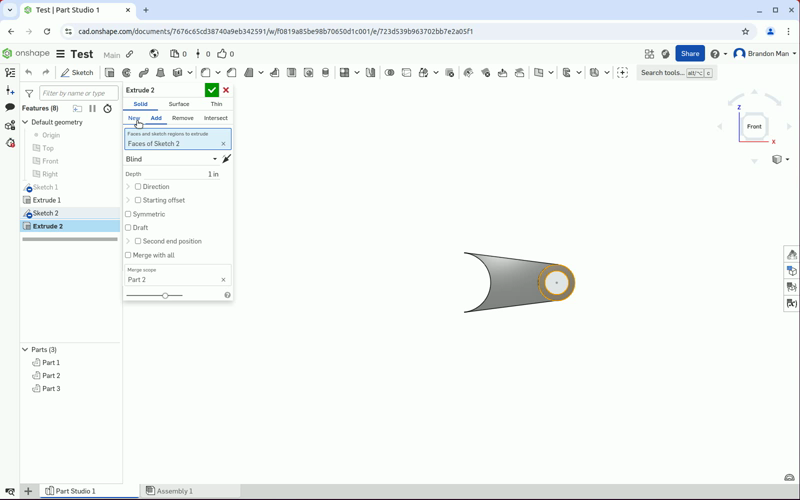
click(137, 120)
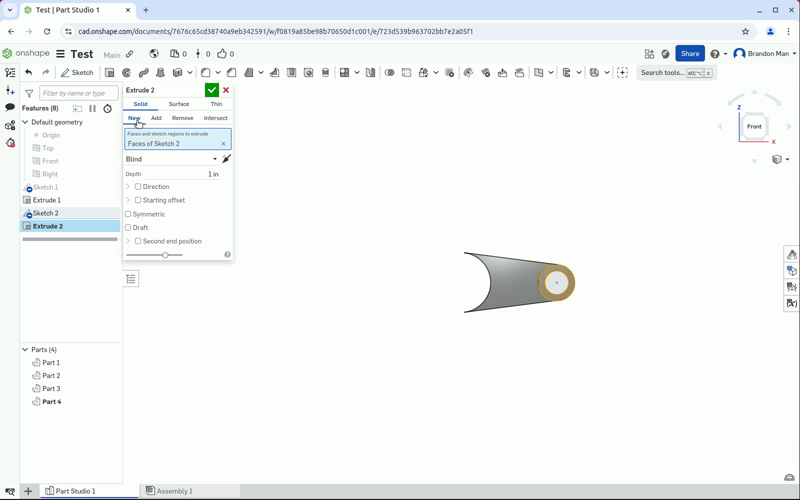
key(tab, 4)
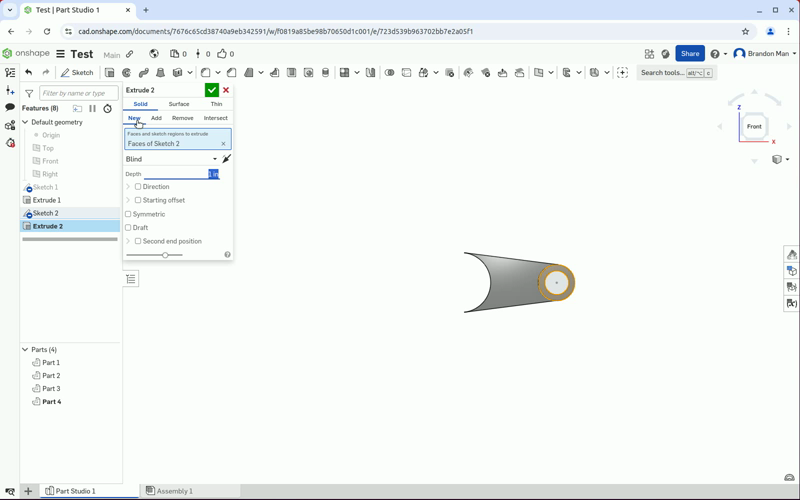
text(4.814)
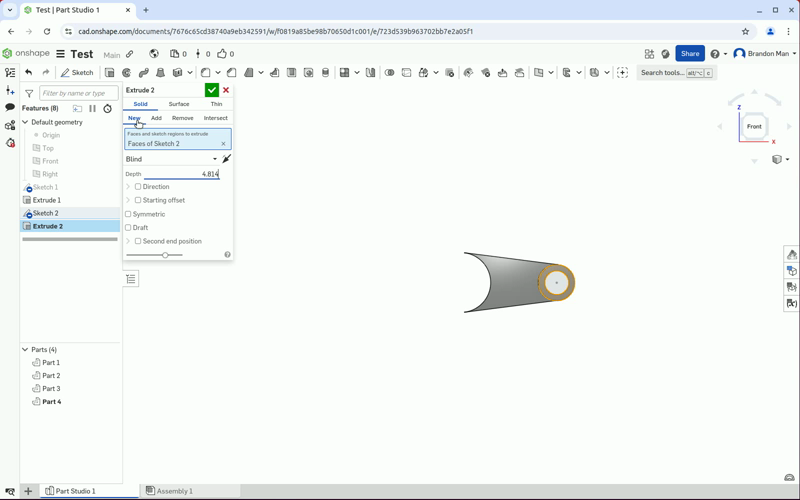
key(enter)
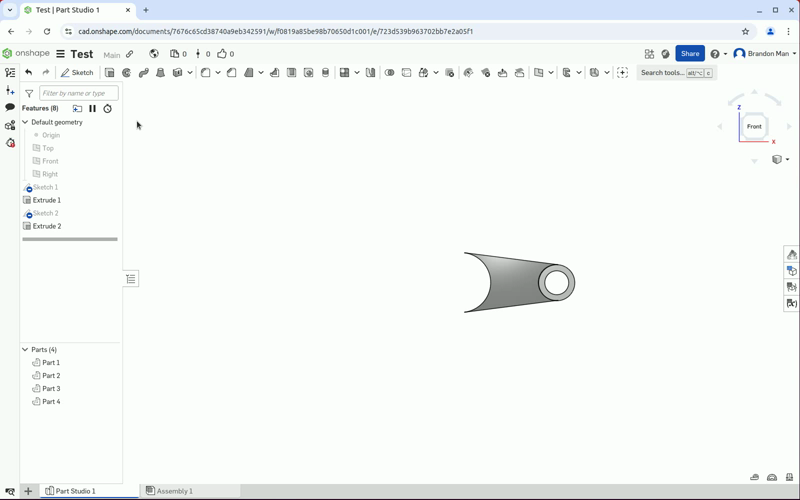
key(shift+h)
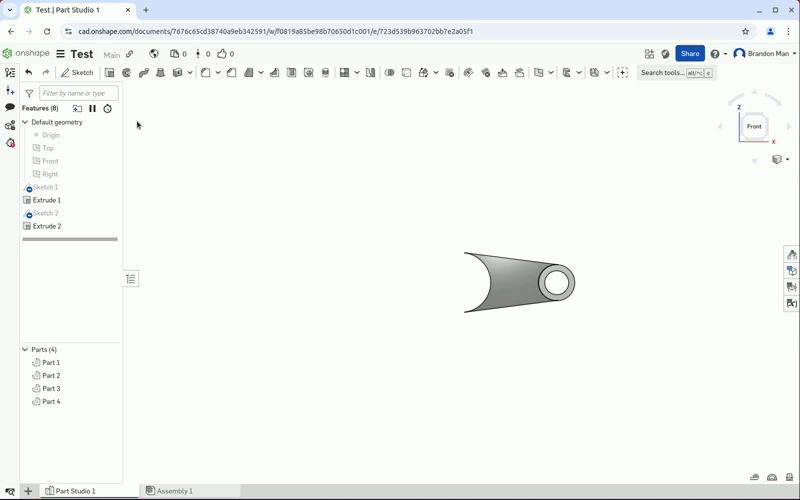
key(shift+h)
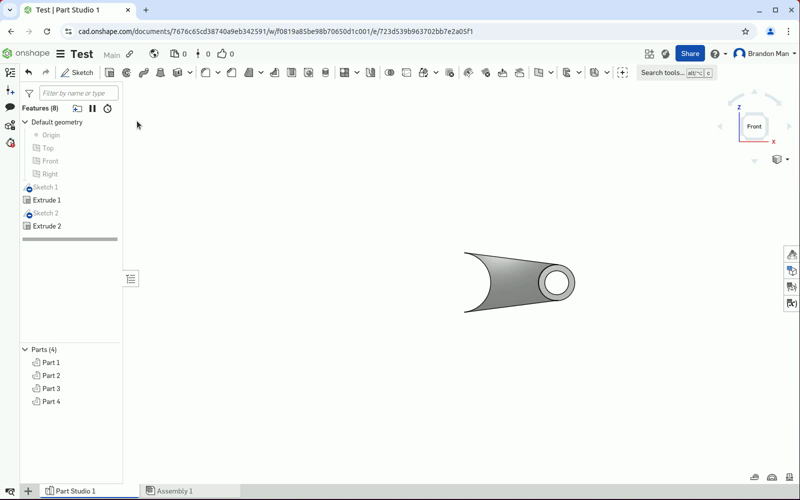
mouse_move(73, 189)
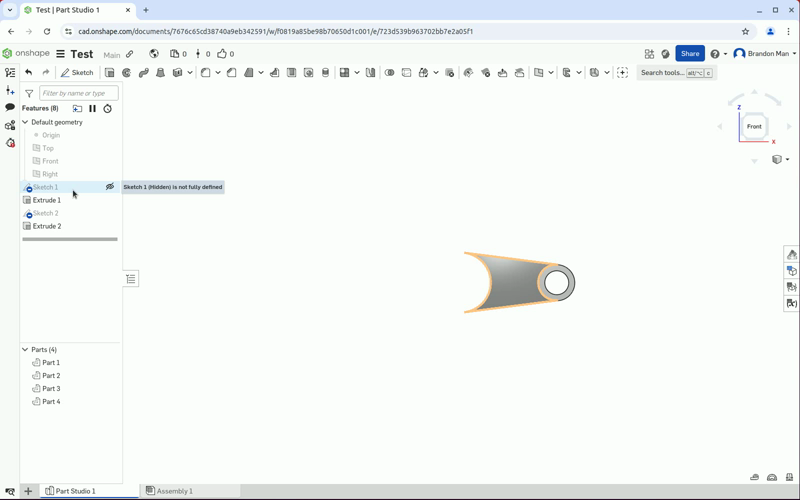
click(73, 189)
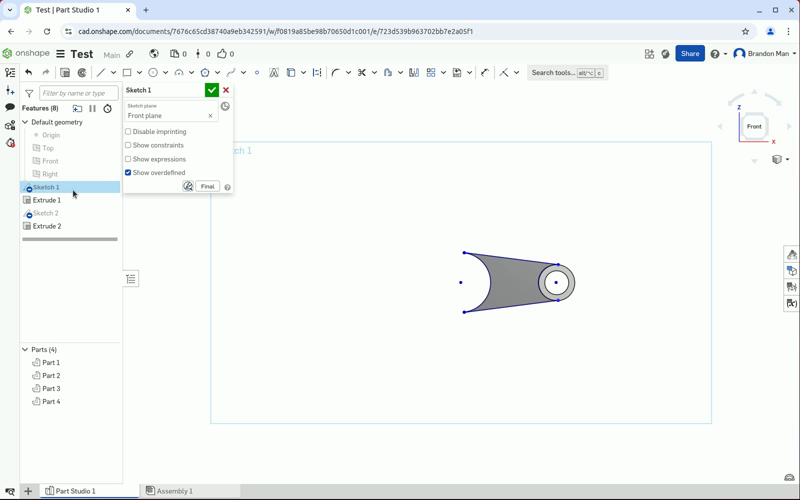
mouse_move(229, 92)
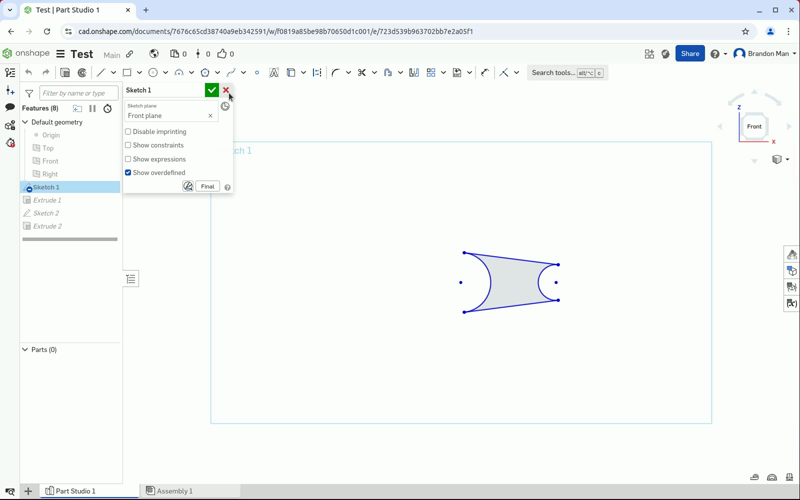
click(229, 92)
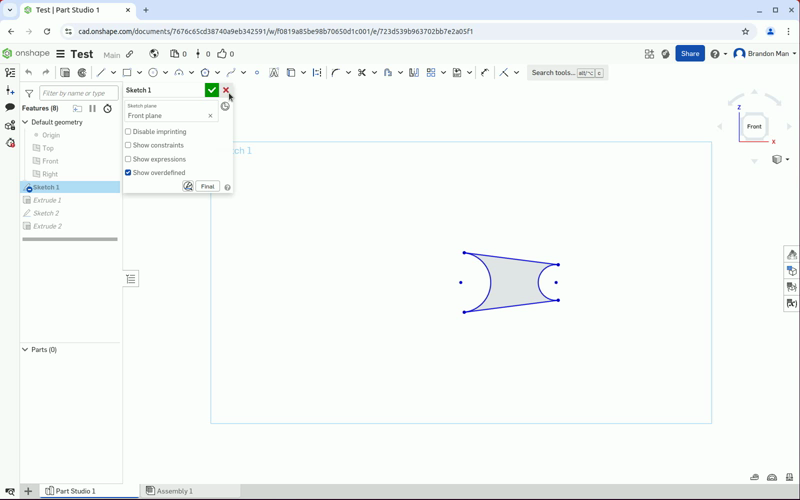
key(shift+s)
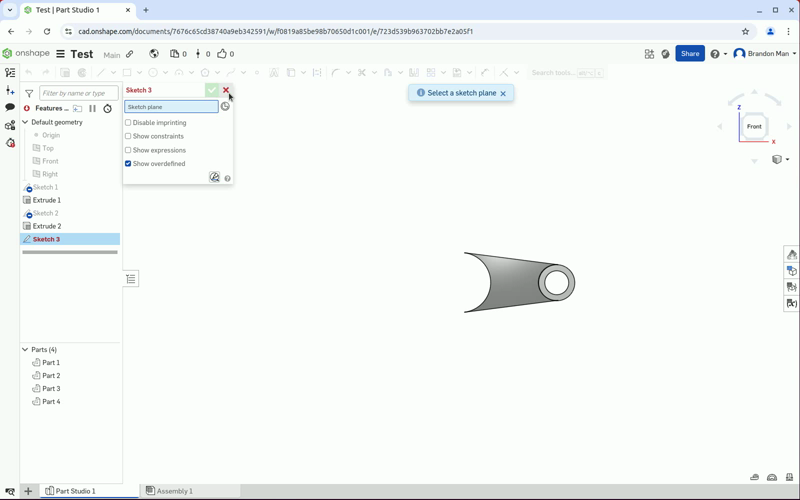
mouse_move(73, 163)
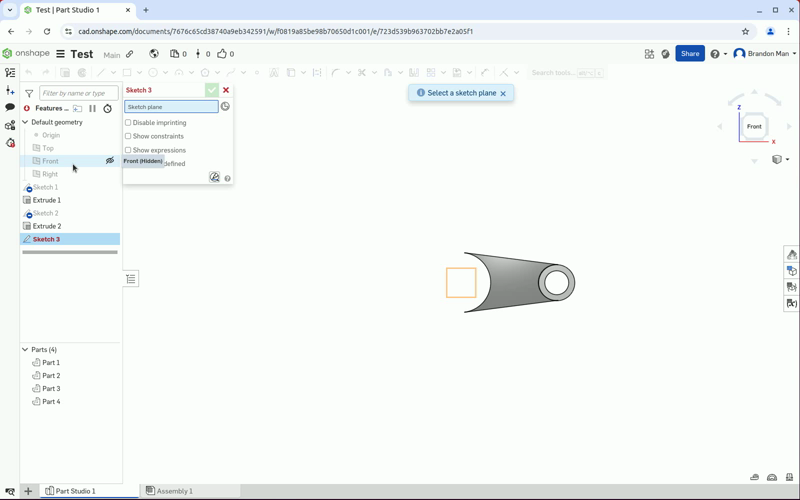
click(73, 163)
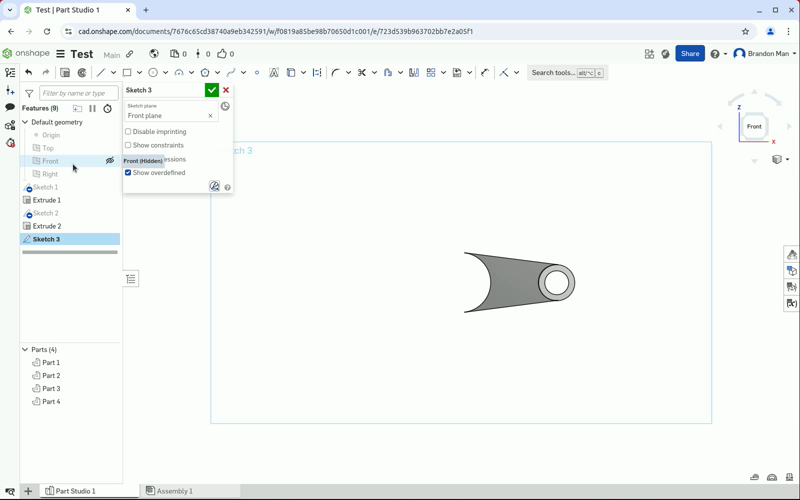
mouse_move(73, 352)
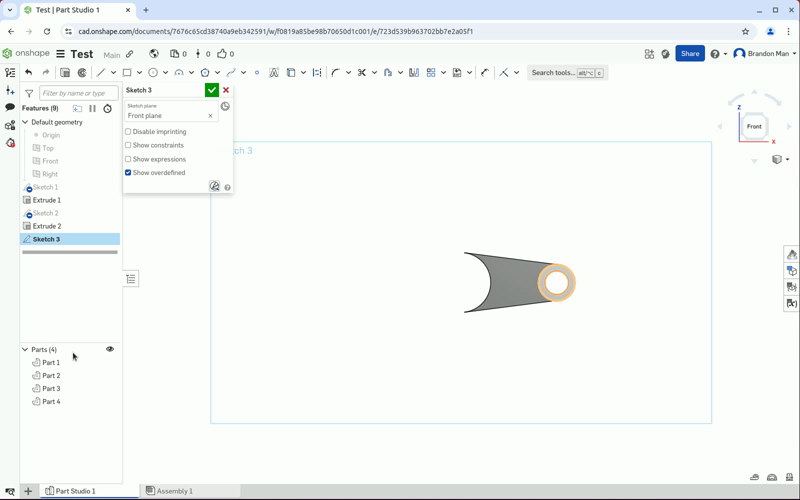
key(y)
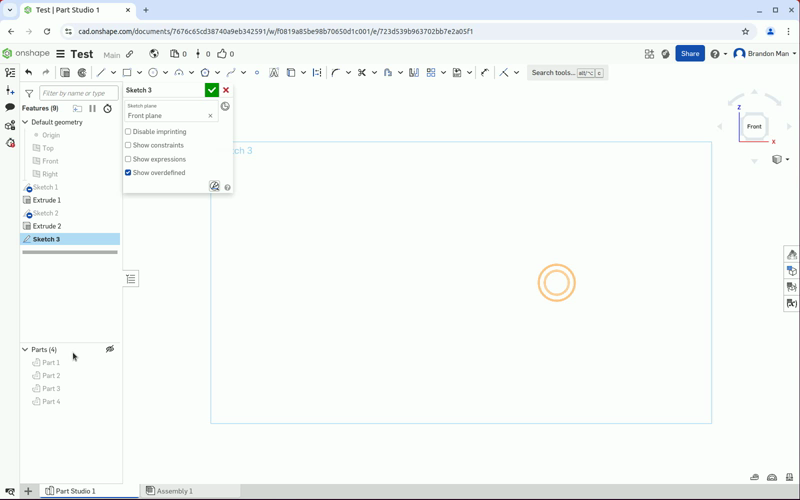
key(c)
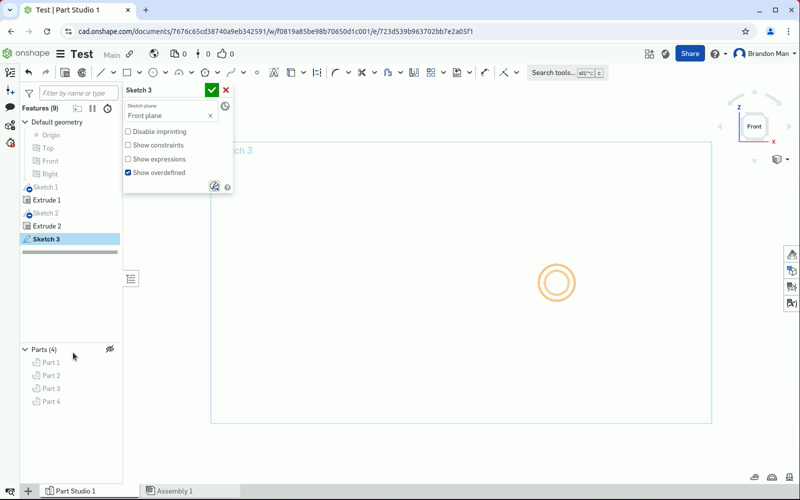
key_down(shift)
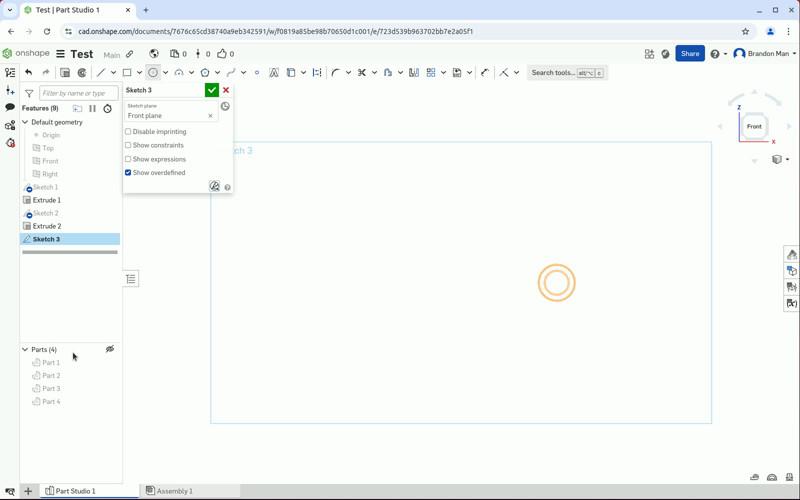
mouse_move(461, 282)
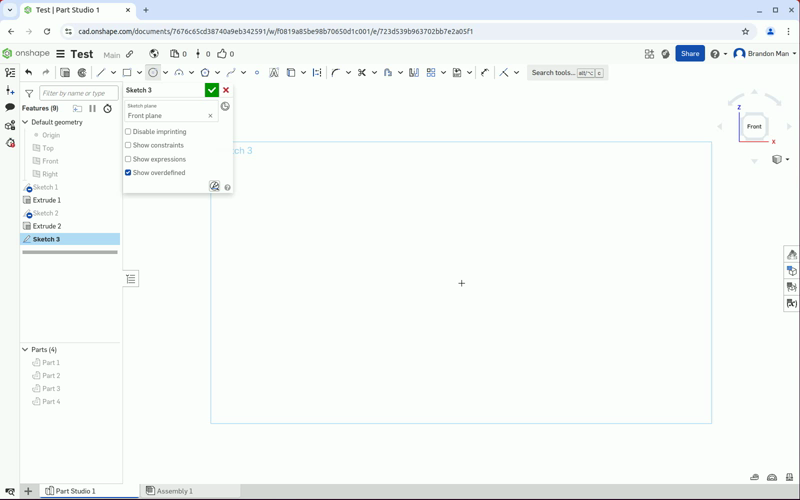
click(461, 282)
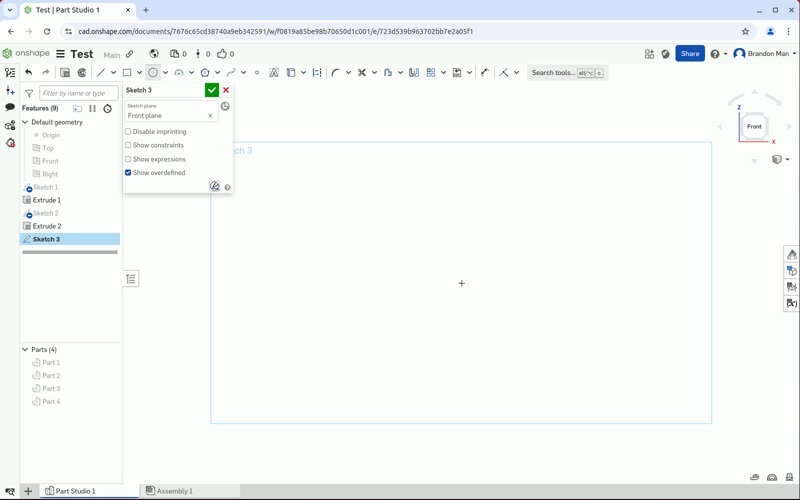
key_up(shift)
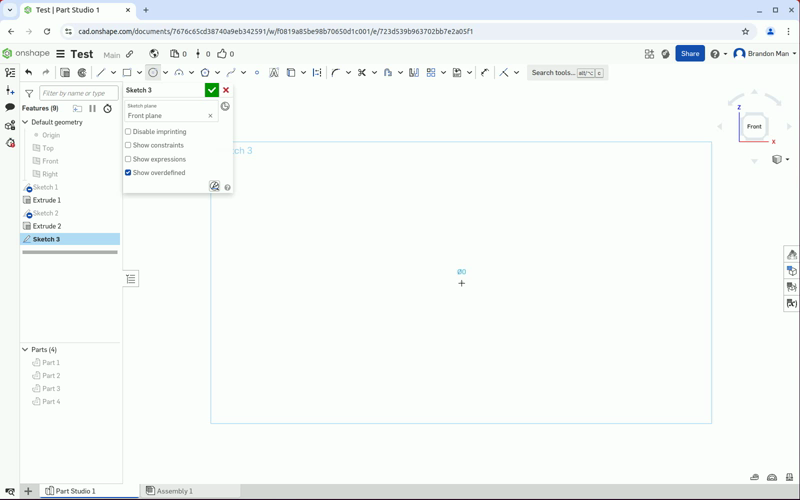
mouse_move(492, 282)
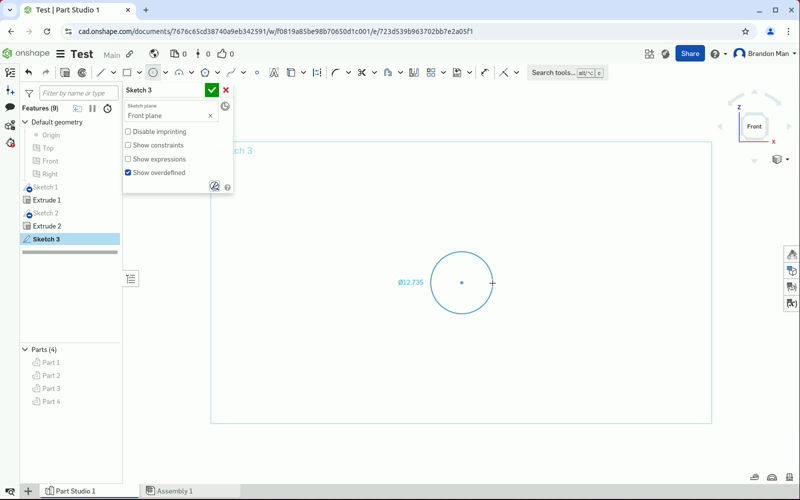
click(492, 282)
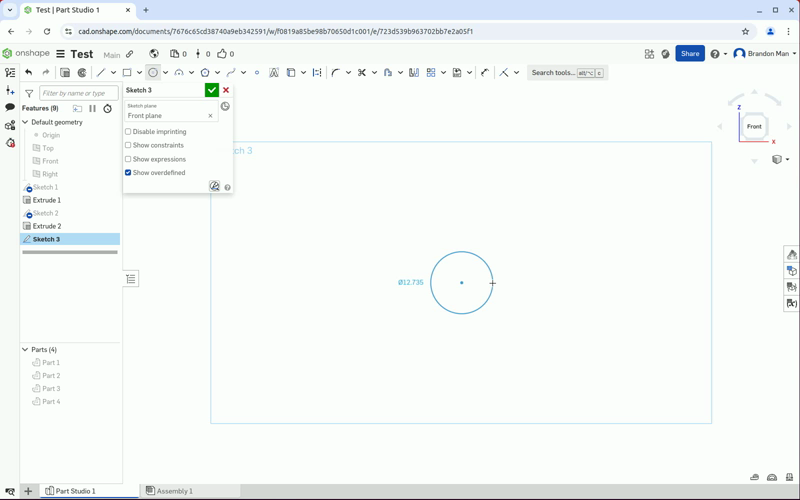
key(esc)
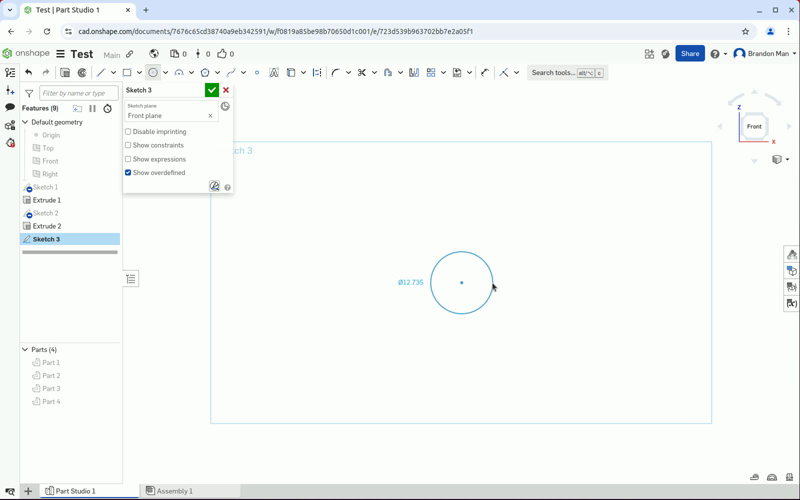
key(l)
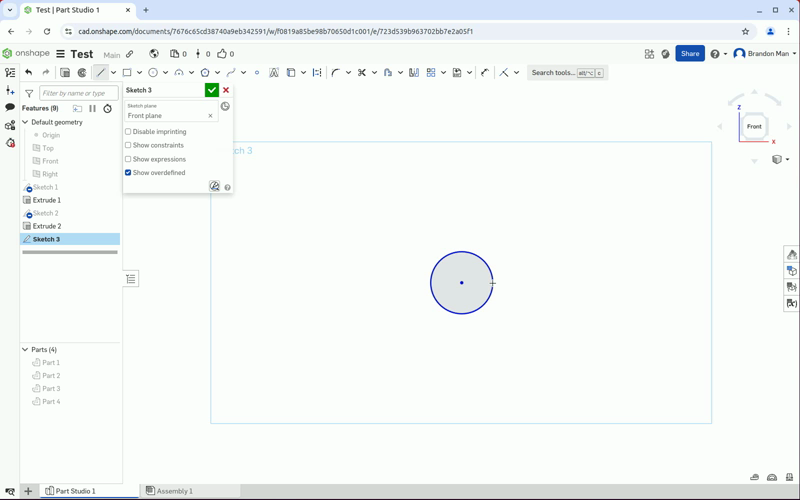
key_down(shift)
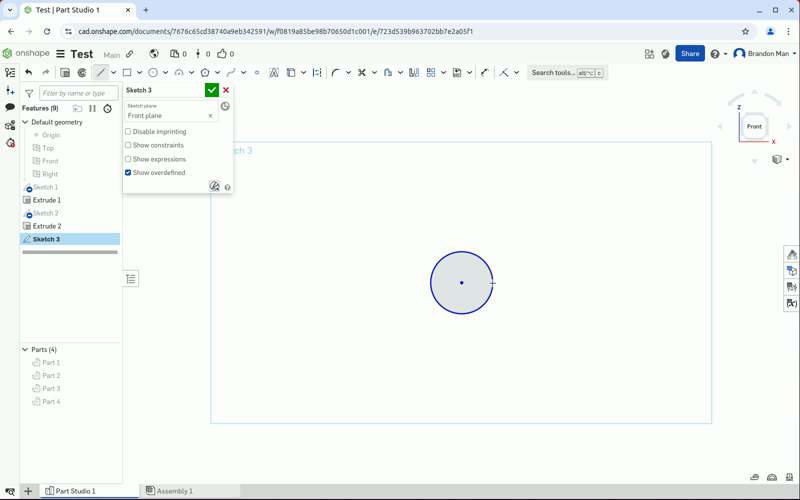
mouse_move(443, 287)
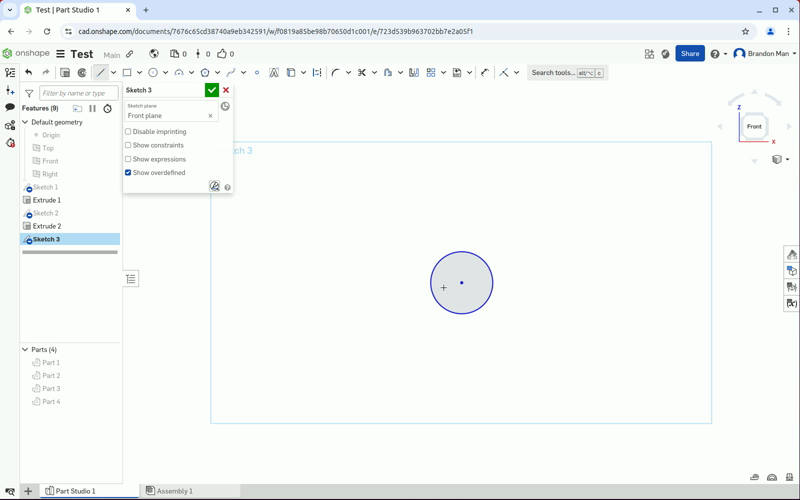
click(443, 287)
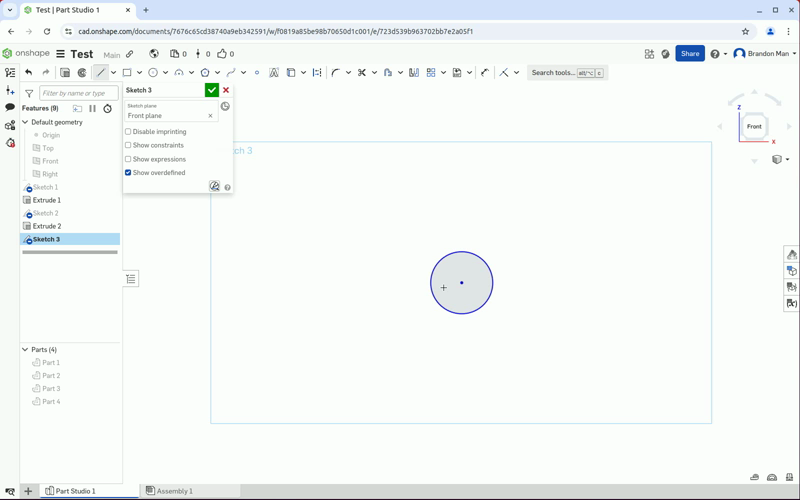
key_up(shift)
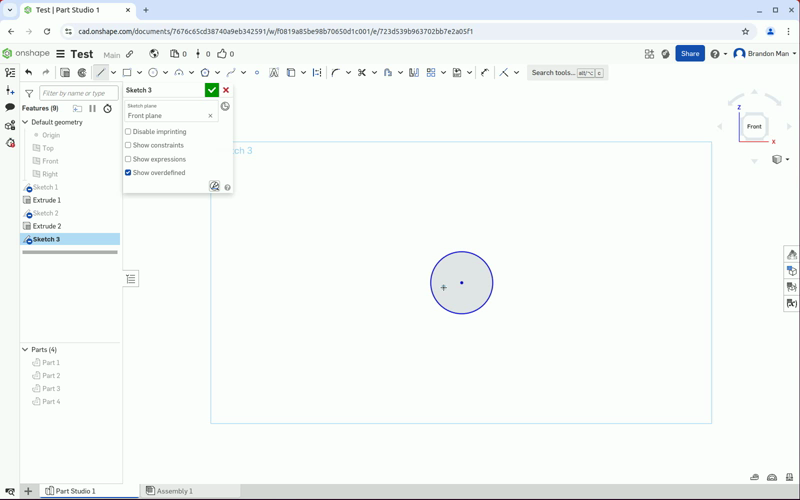
key_down(shift)
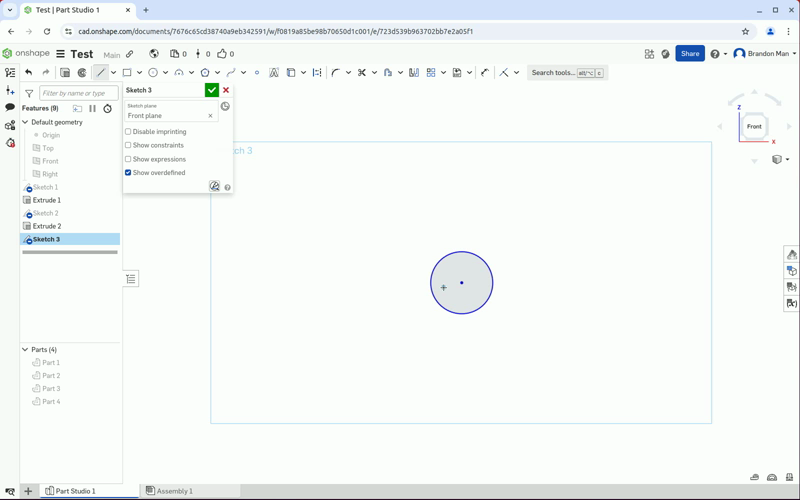
mouse_move(473, 287)
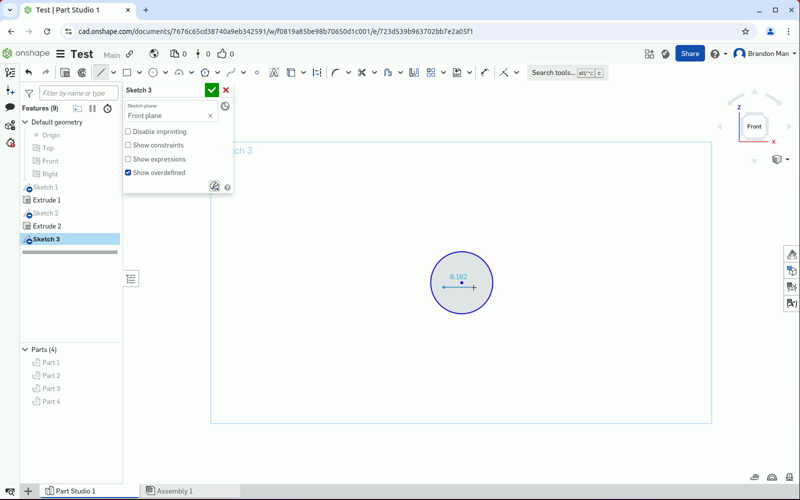
mouse_move(450, 287)
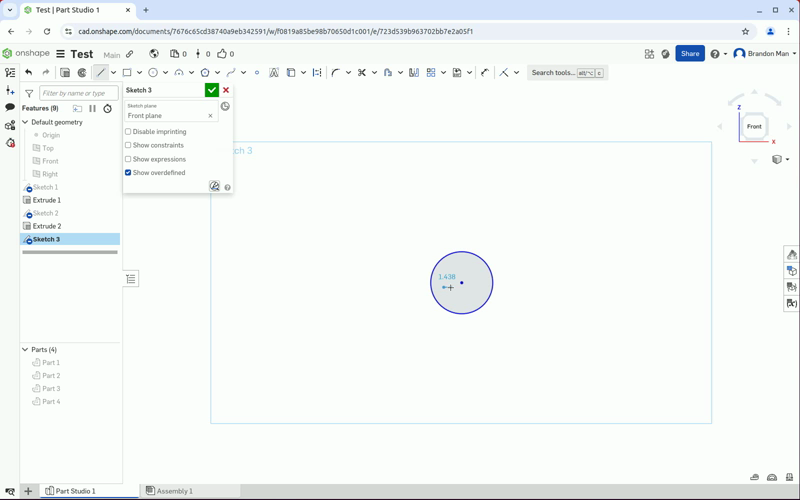
scroll(6)
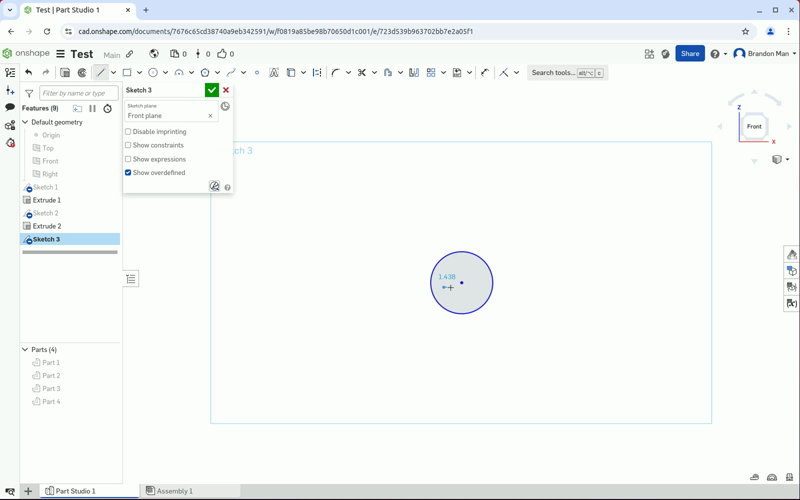
scroll(6)
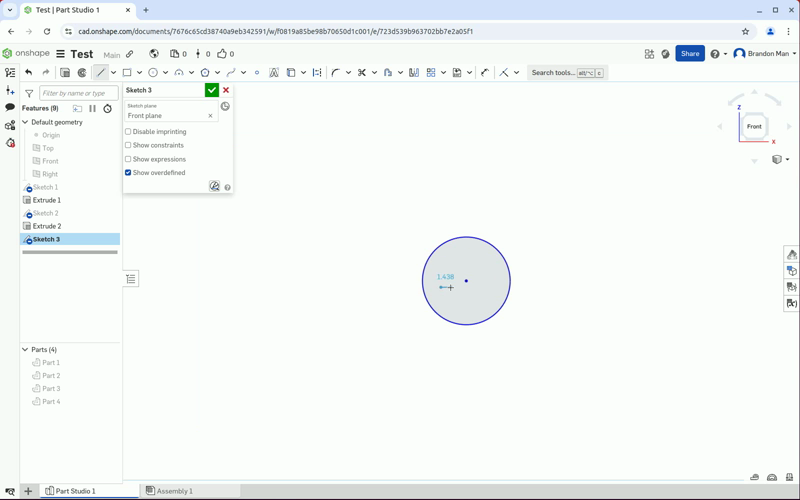
scroll(6)
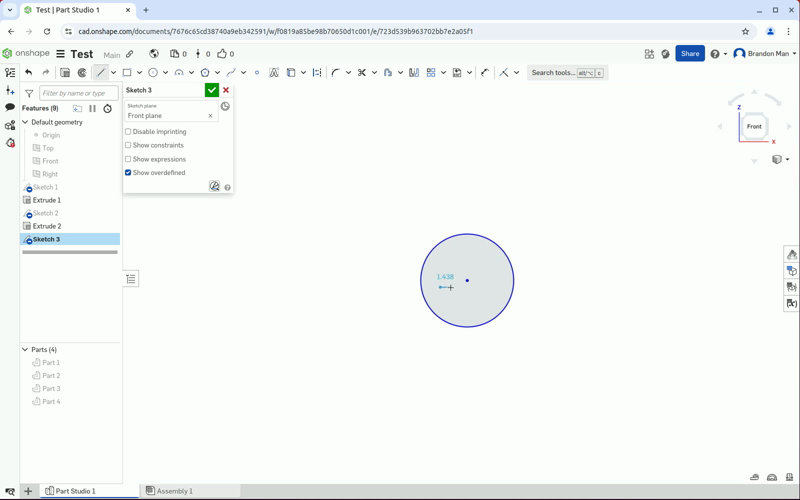
scroll(6)
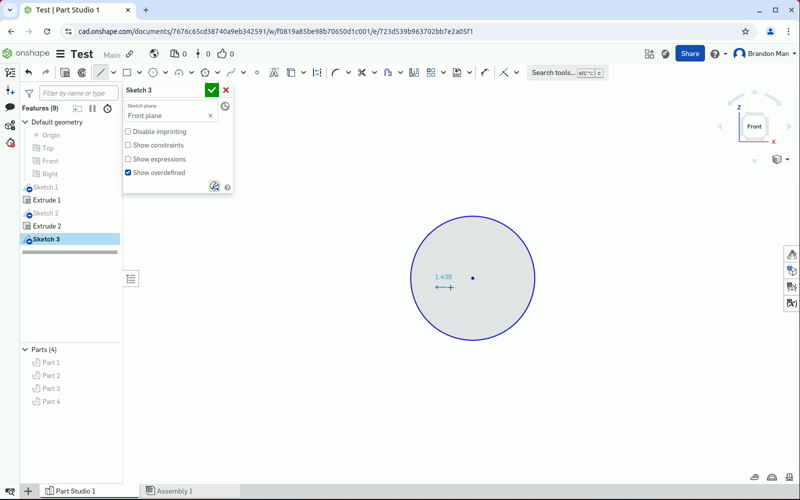
scroll(6)
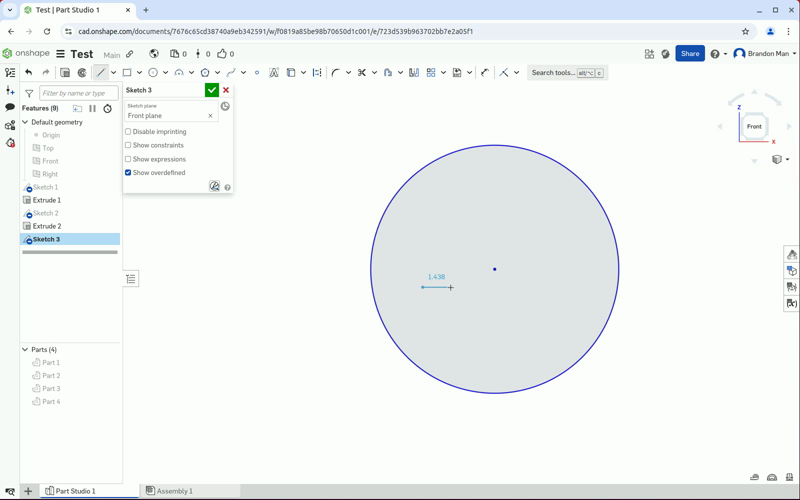
scroll(6)
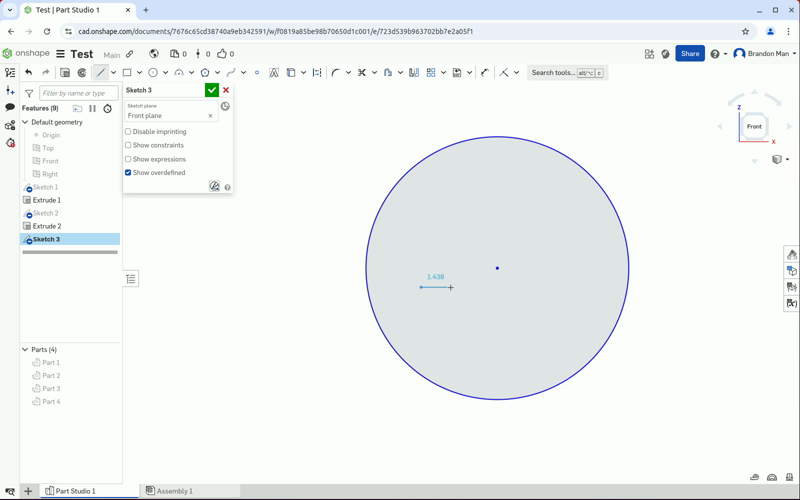
scroll(6)
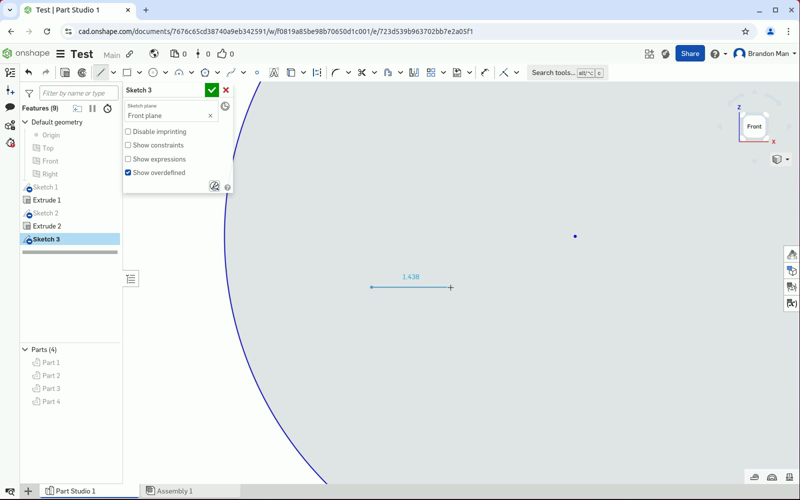
click(450, 287)
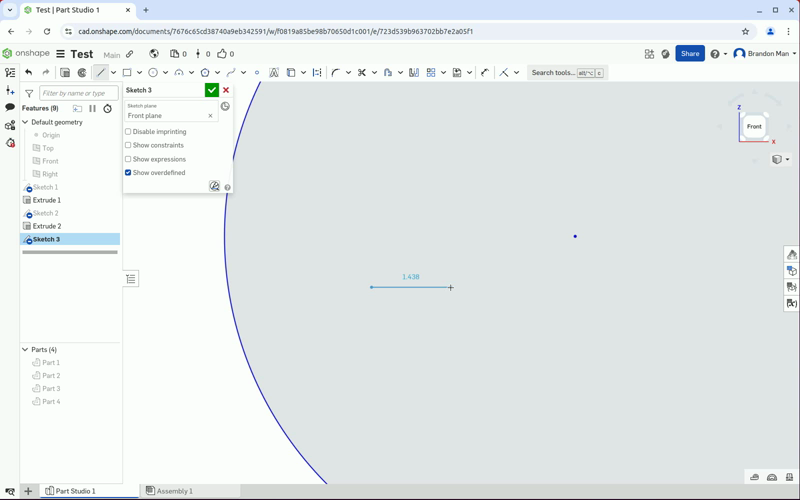
scroll(-6)
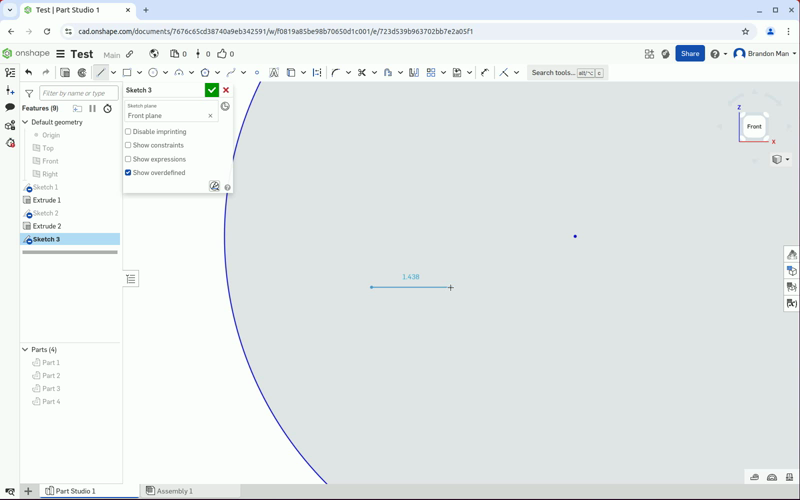
scroll(-6)
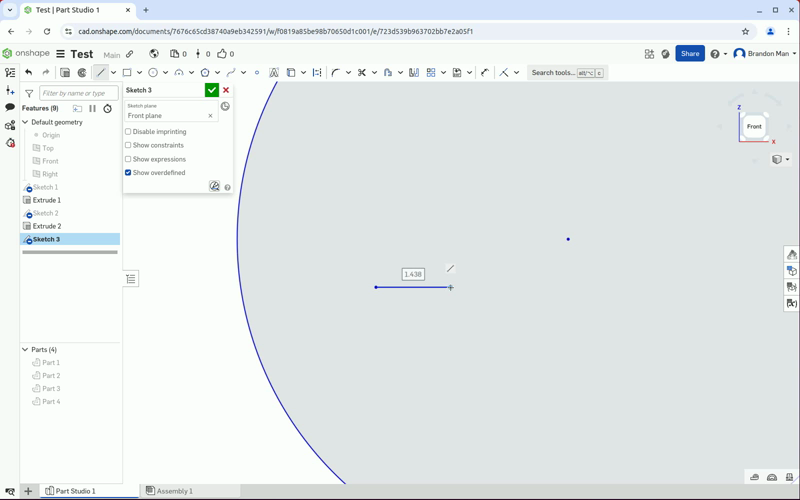
scroll(-6)
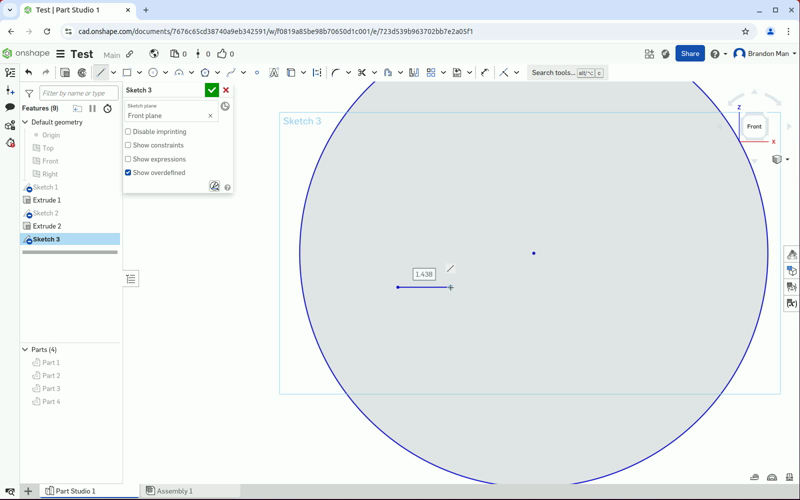
scroll(-6)
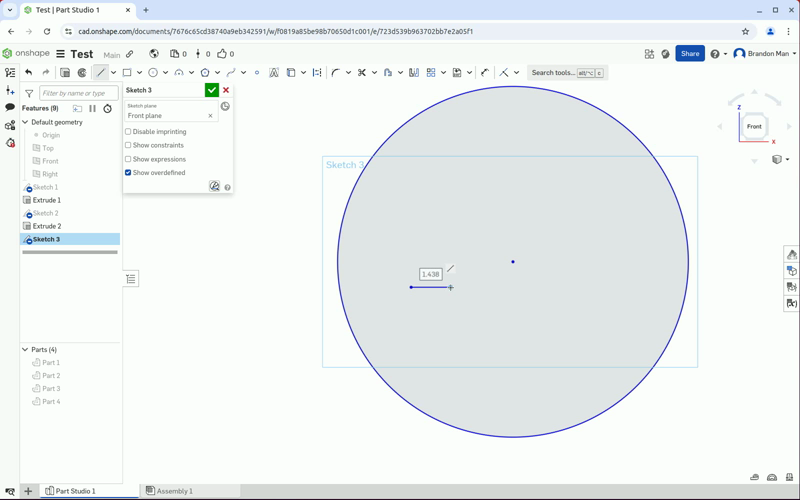
scroll(-6)
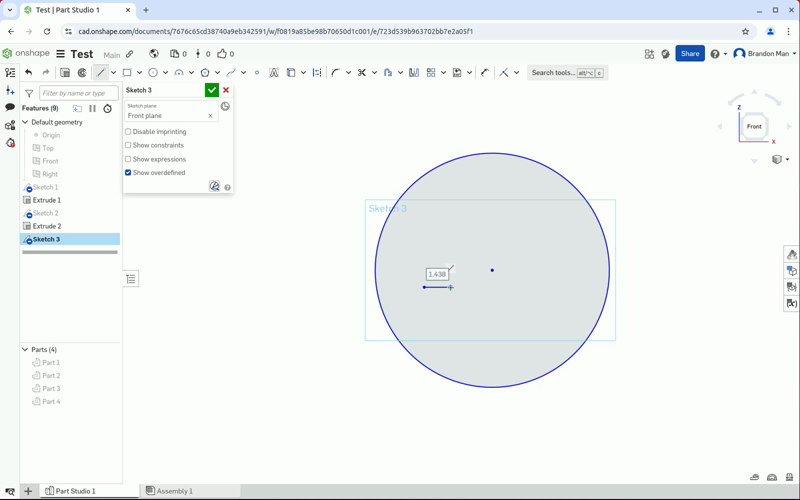
scroll(-6)
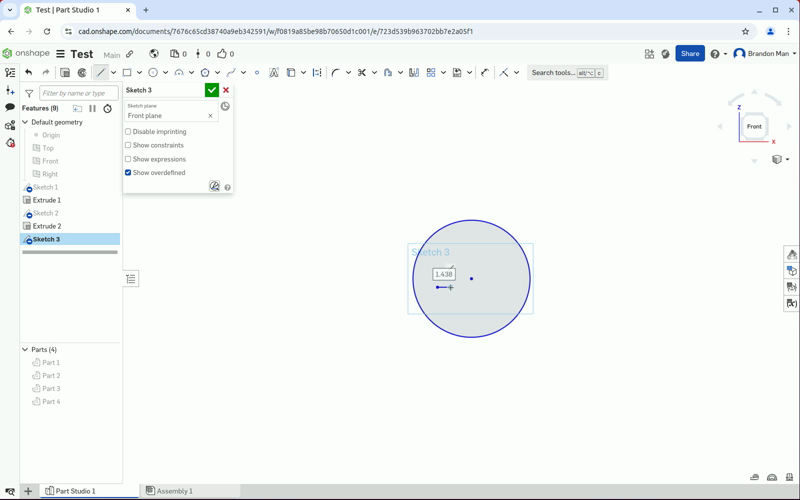
scroll(-6)
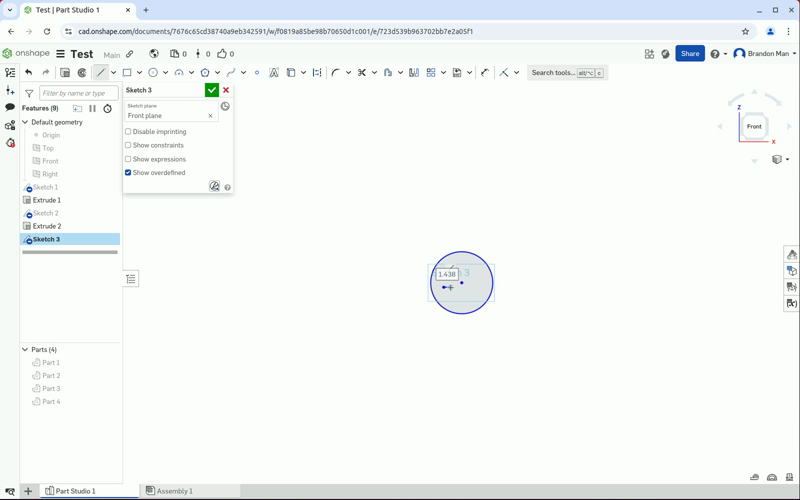
key_up(shift)
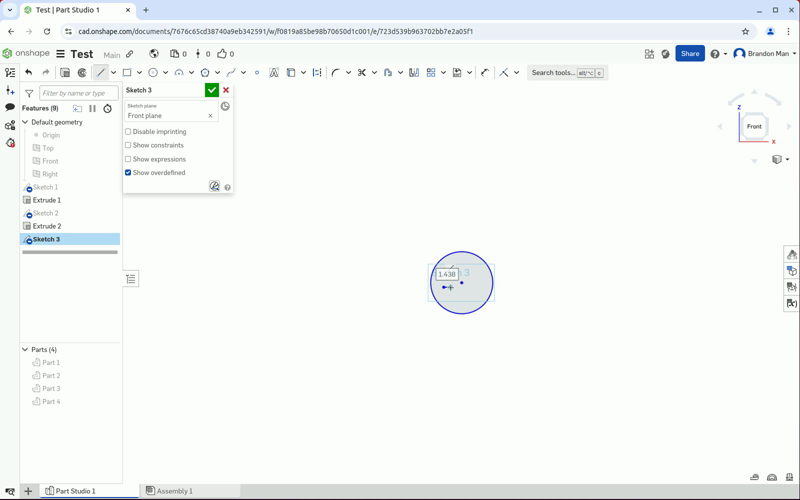
key(esc)
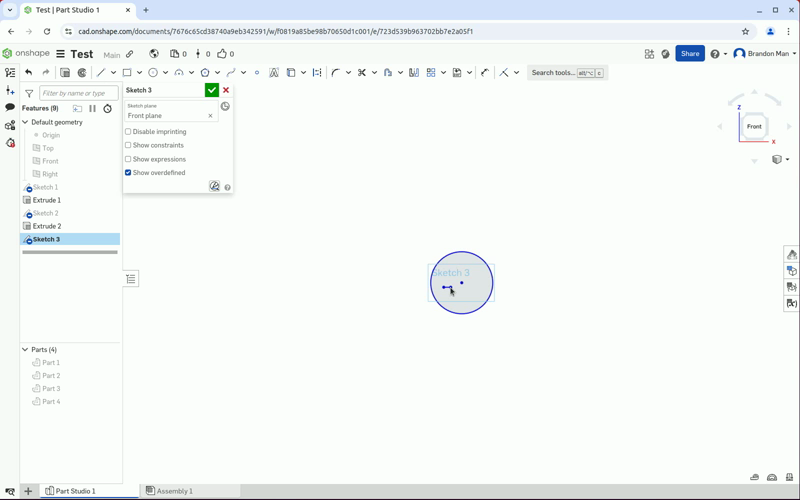
key(a)
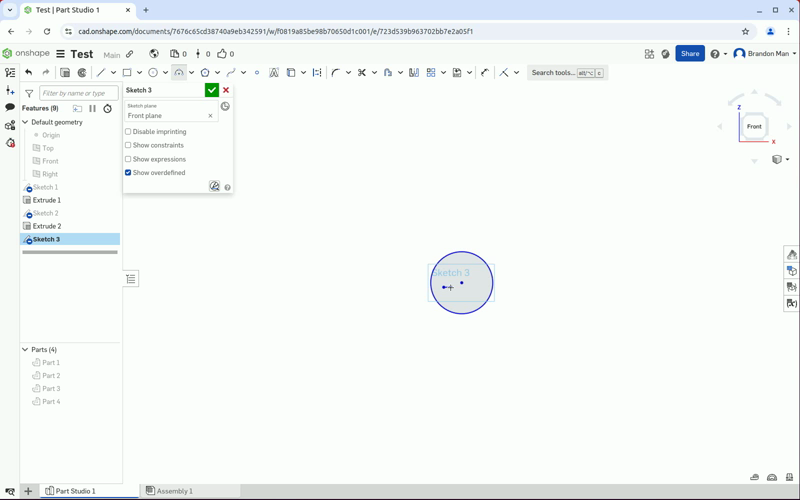
mouse_move(450, 287)
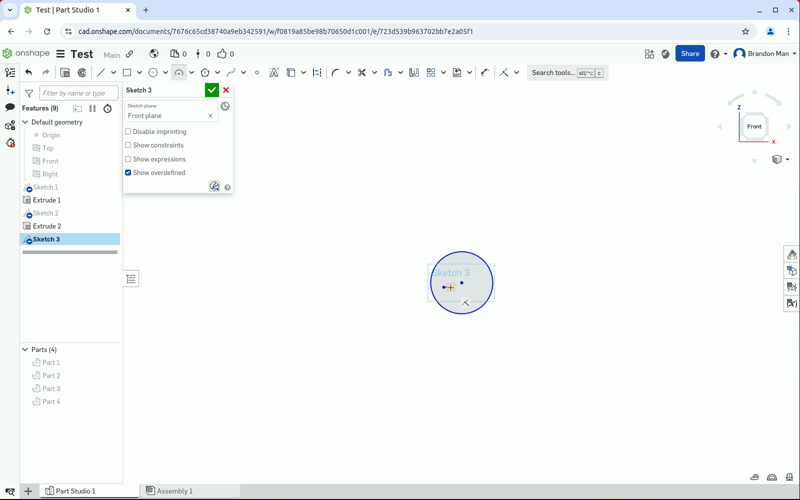
click(450, 287)
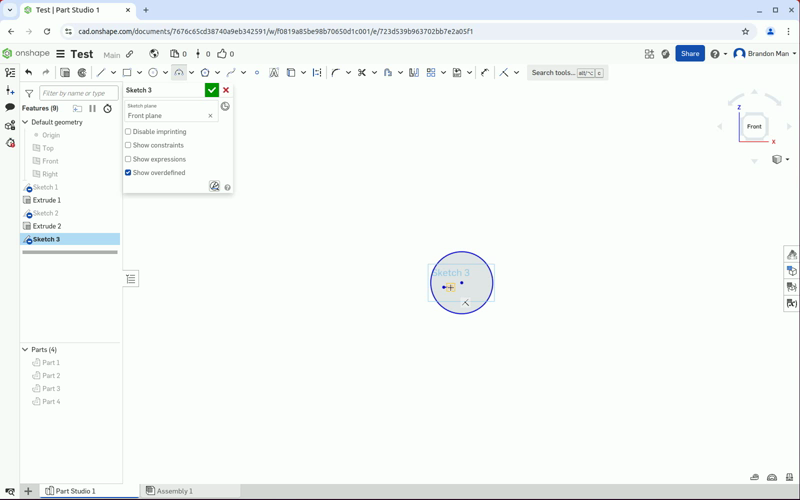
key_down(shift)
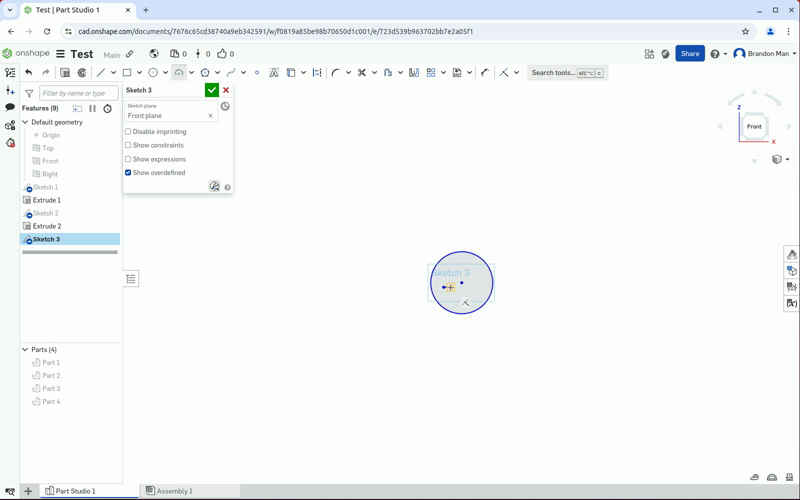
mouse_move(472, 287)
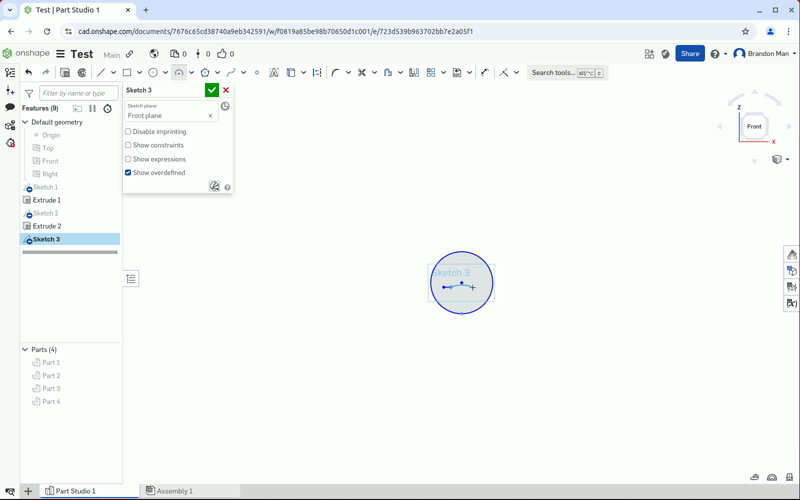
click(472, 287)
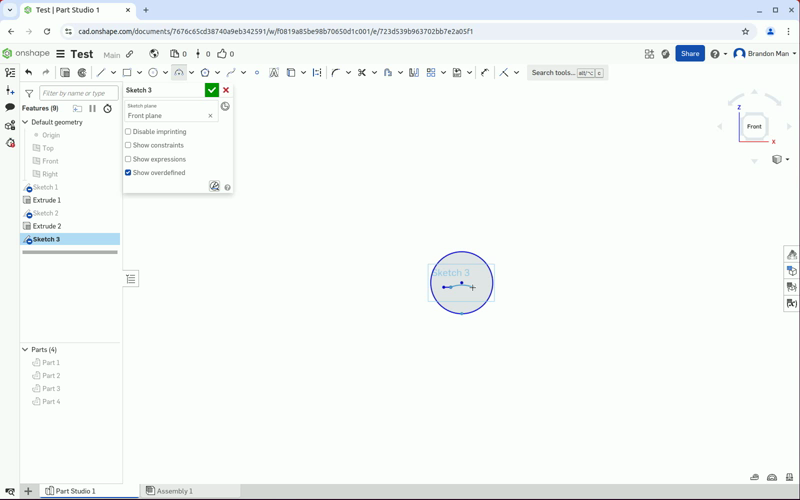
mouse_move(461, 294)
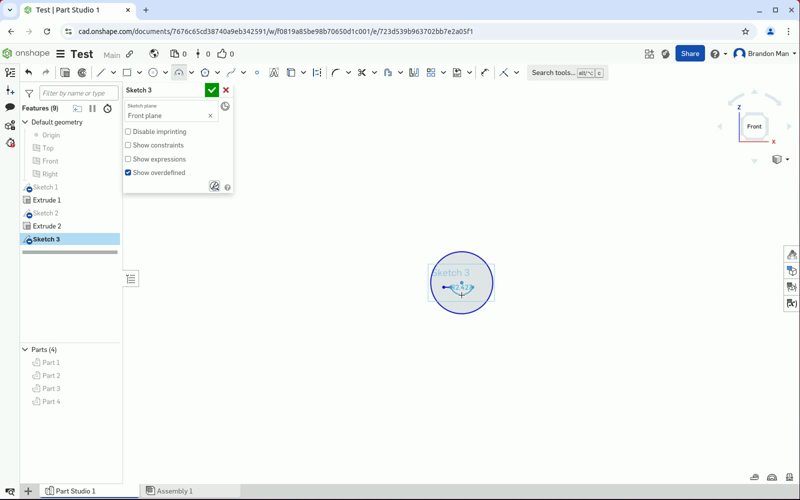
click(461, 294)
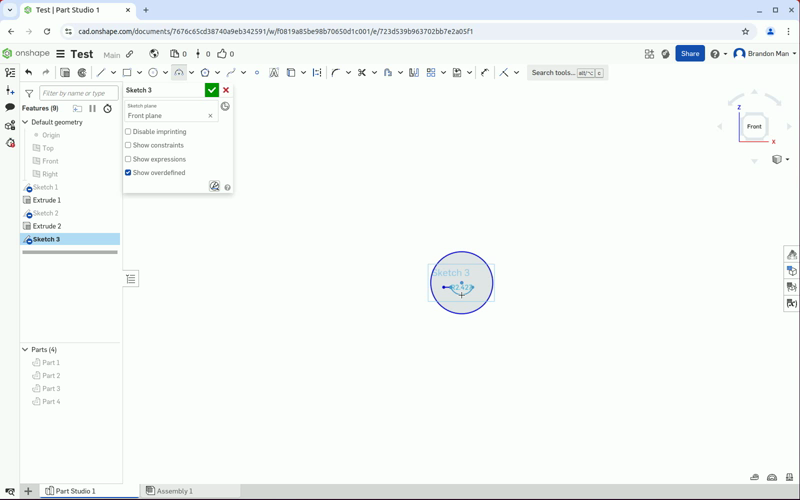
key_up(shift)
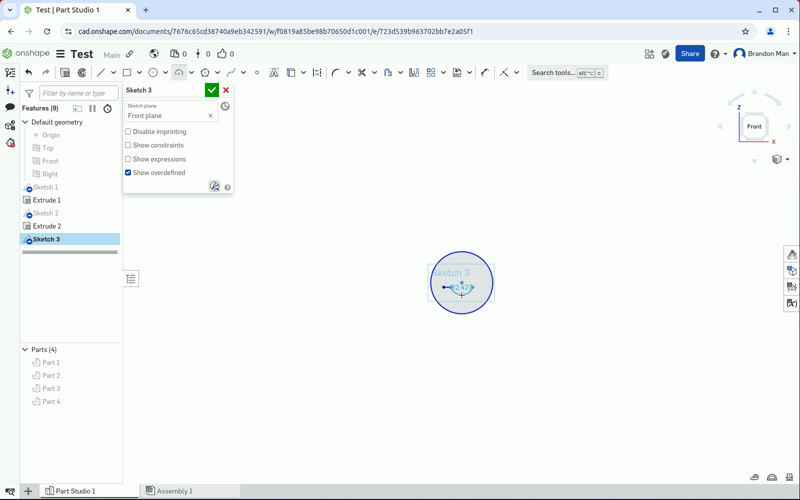
key(esc)
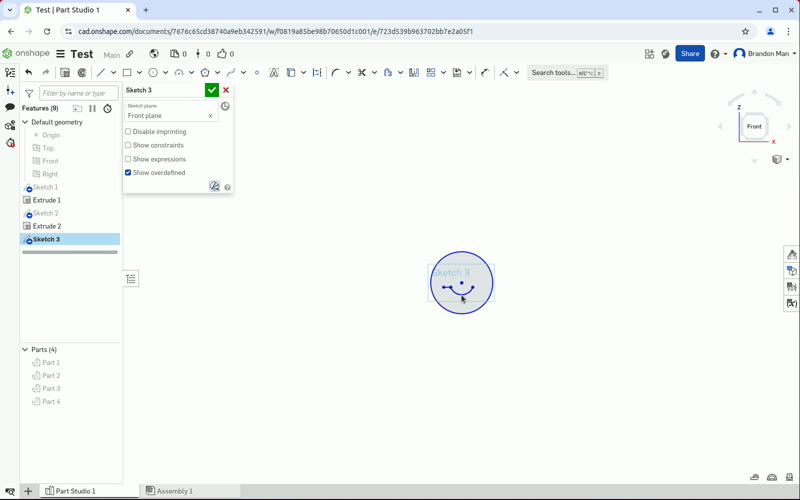
key(l)
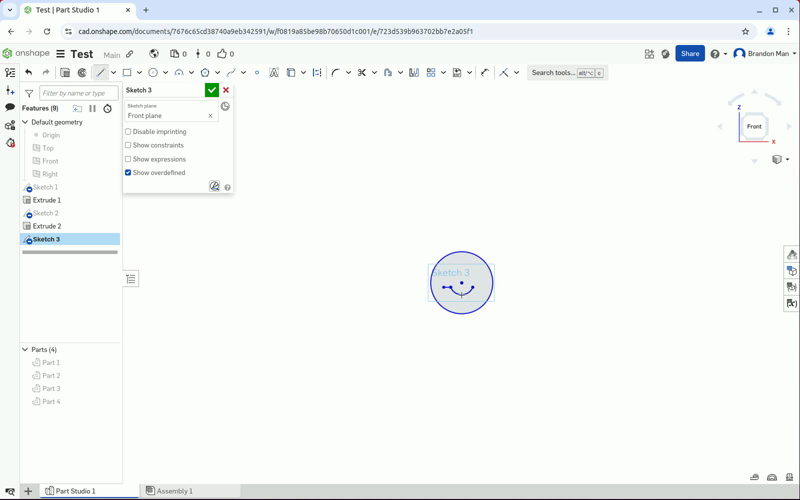
mouse_move(472, 287)
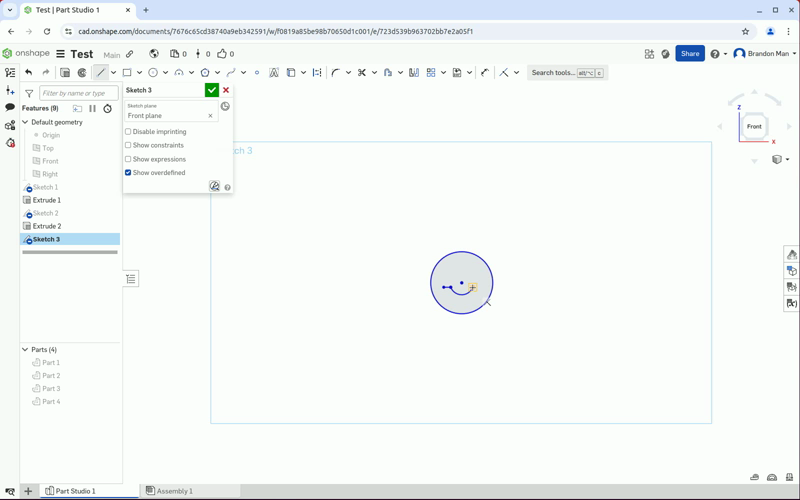
click(472, 287)
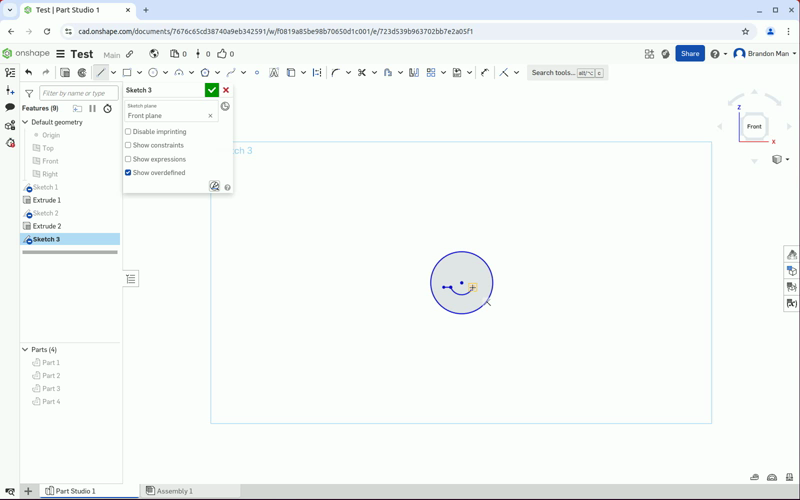
key_down(shift)
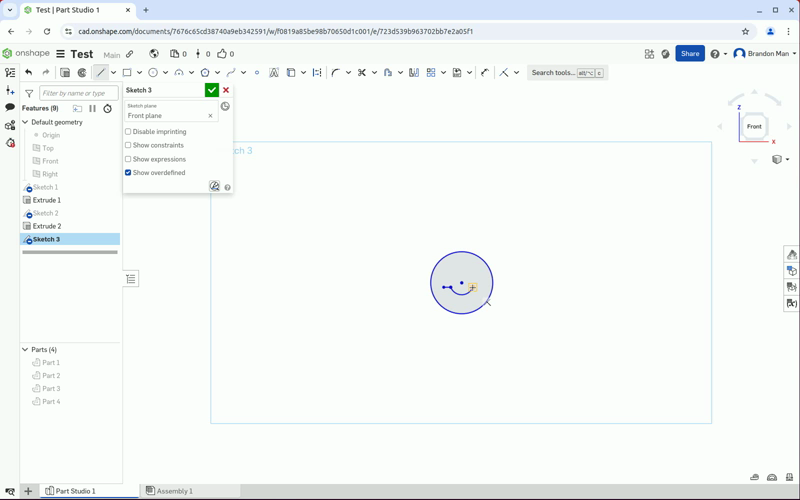
mouse_move(502, 287)
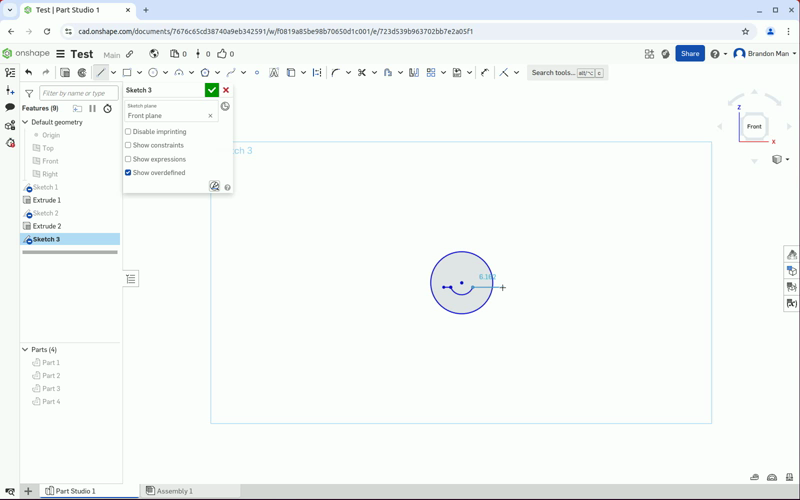
mouse_move(479, 287)
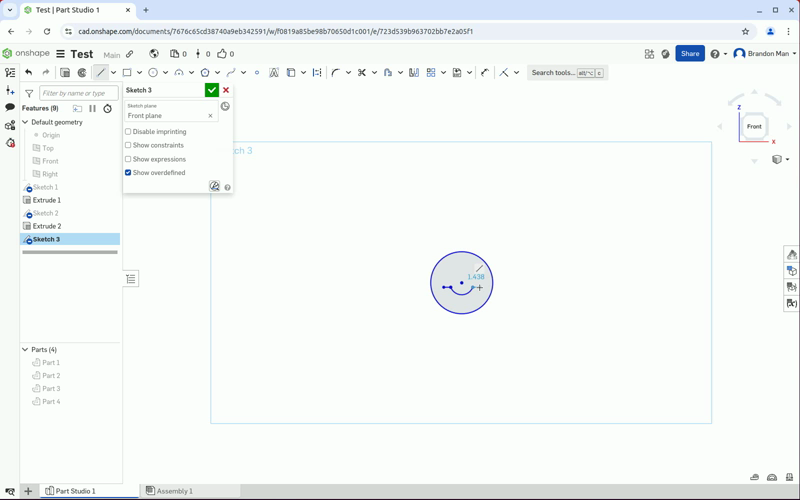
scroll(6)
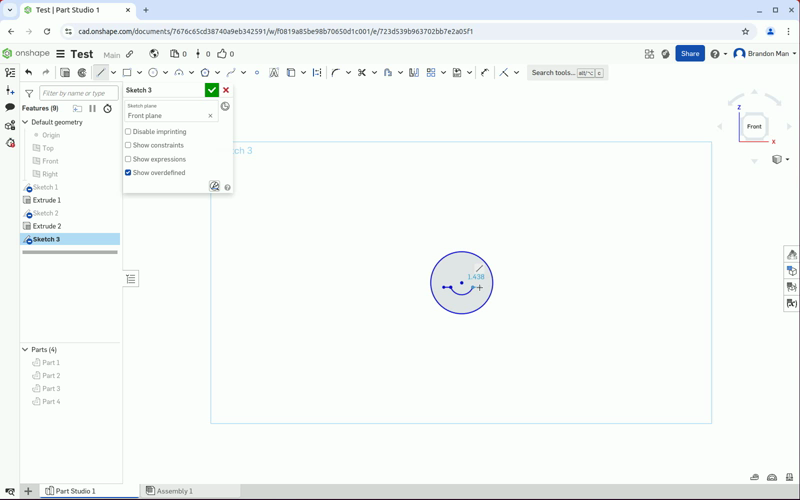
scroll(6)
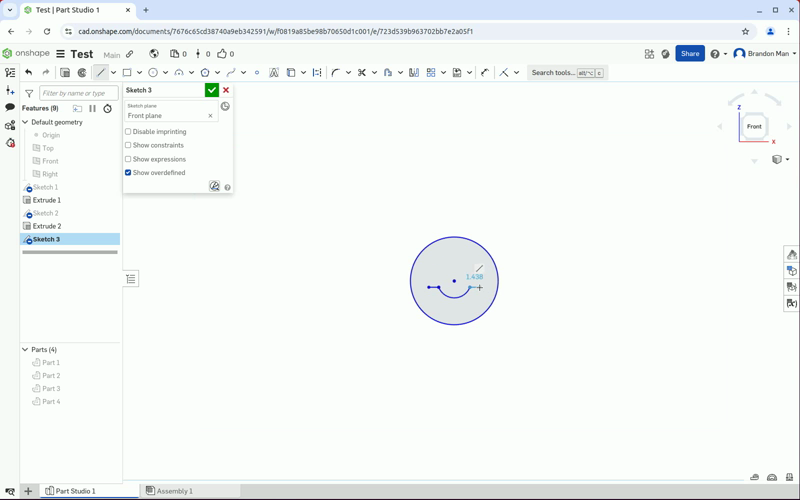
scroll(6)
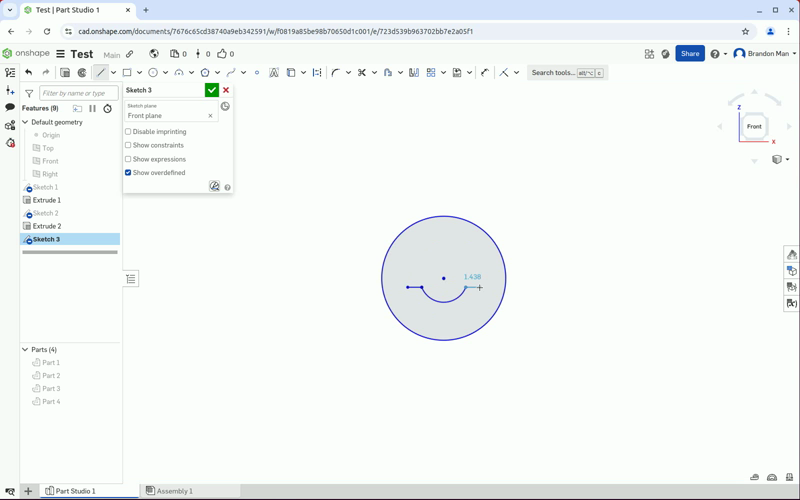
scroll(6)
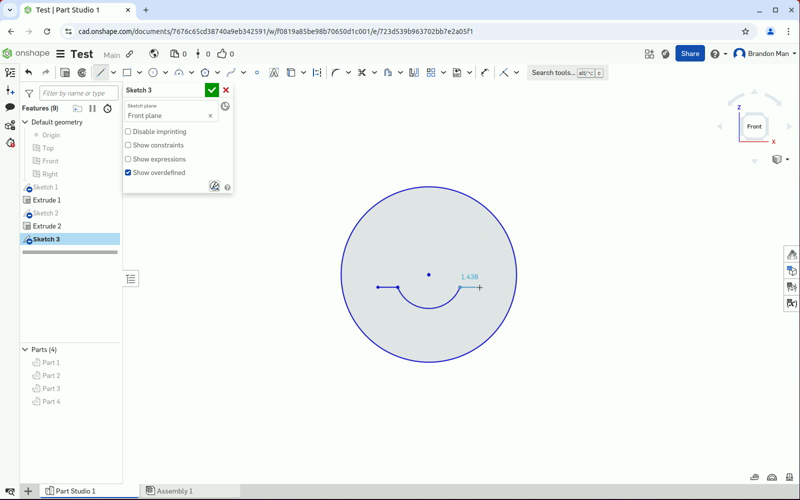
scroll(6)
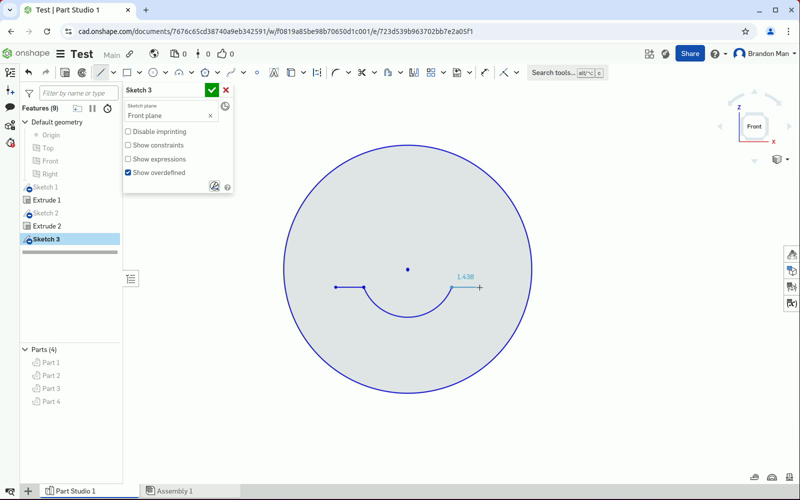
scroll(6)
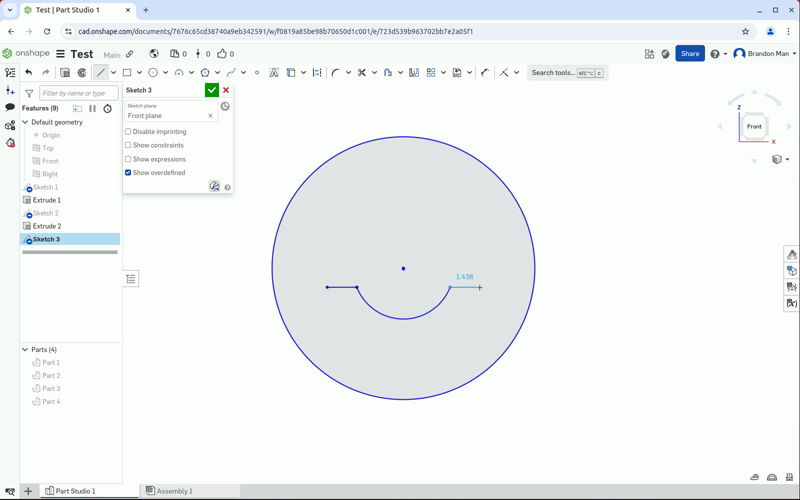
scroll(6)
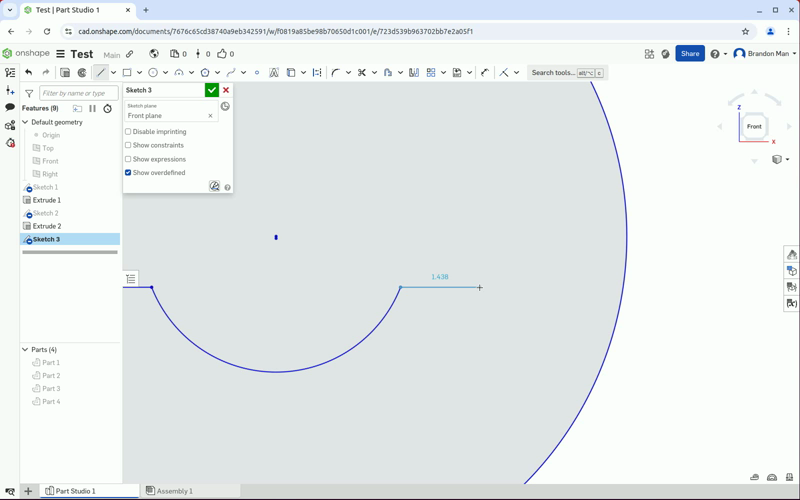
click(479, 287)
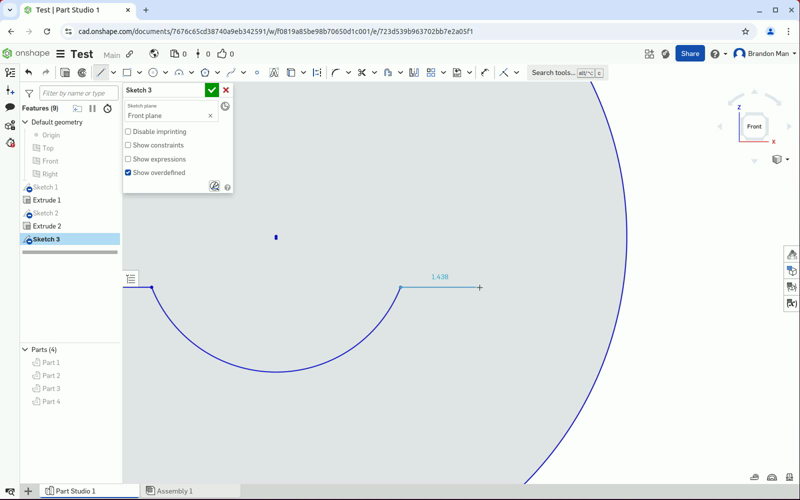
scroll(-6)
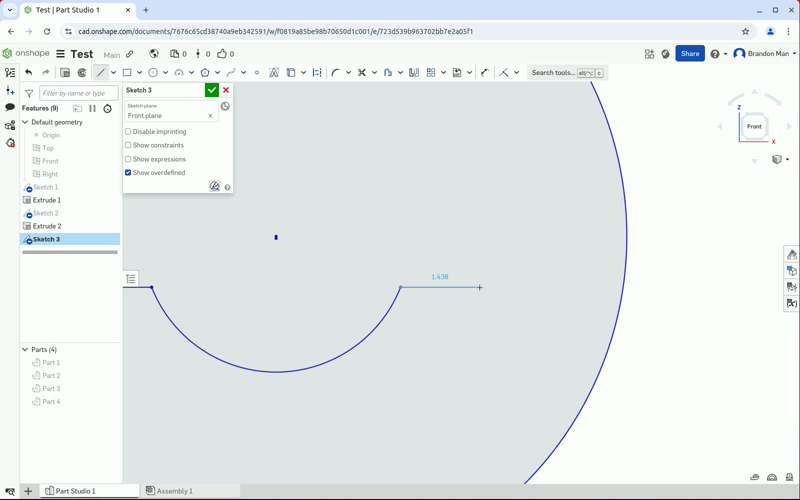
scroll(-6)
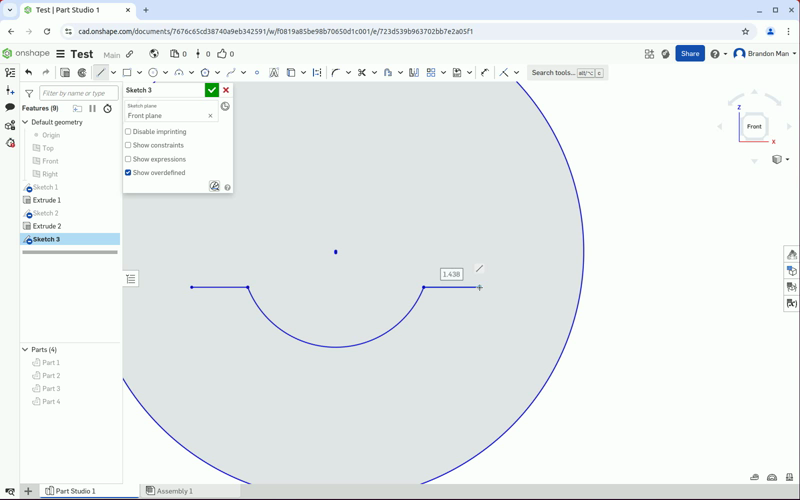
scroll(-6)
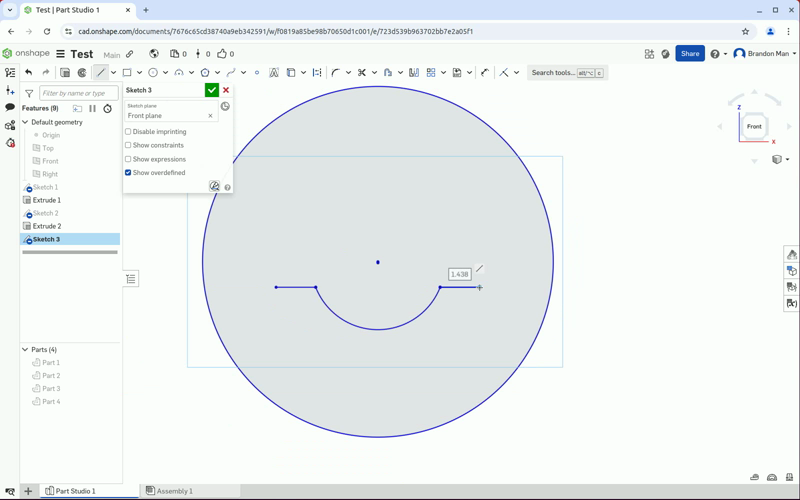
scroll(-6)
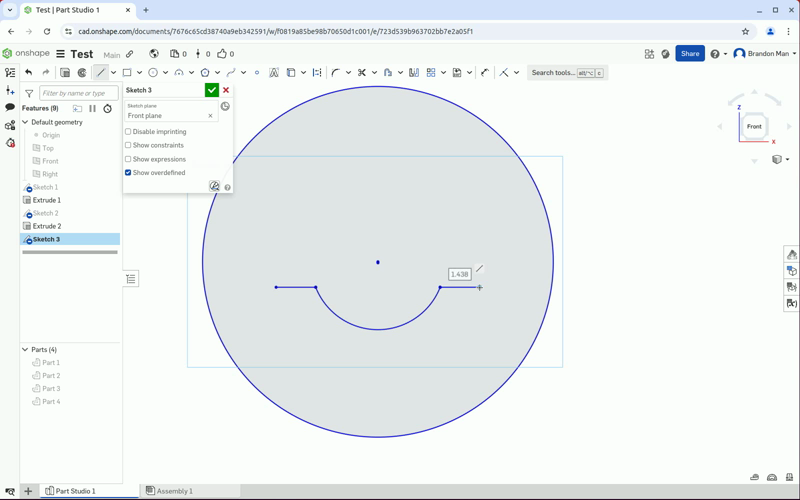
scroll(-6)
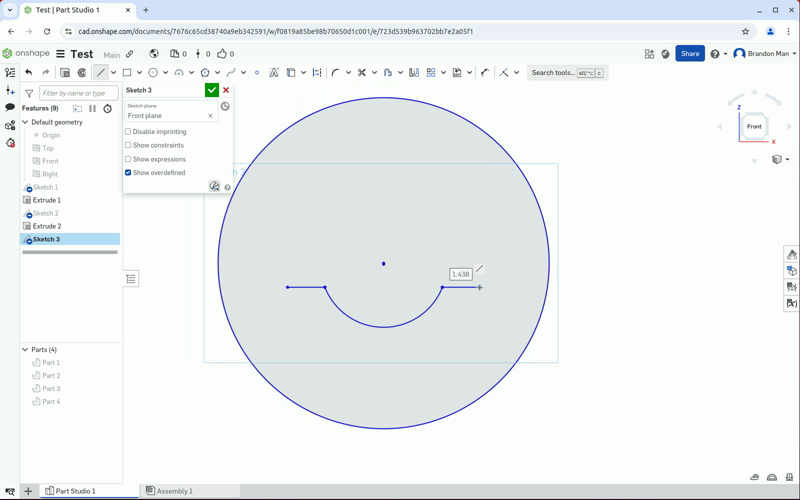
scroll(-6)
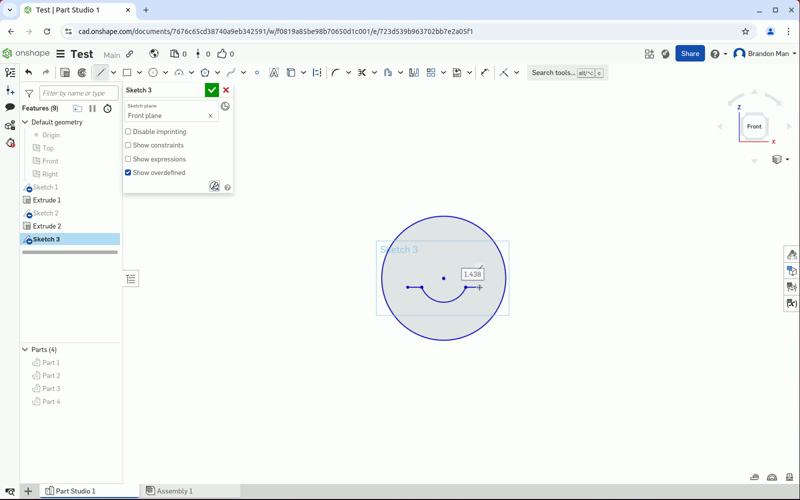
scroll(-6)
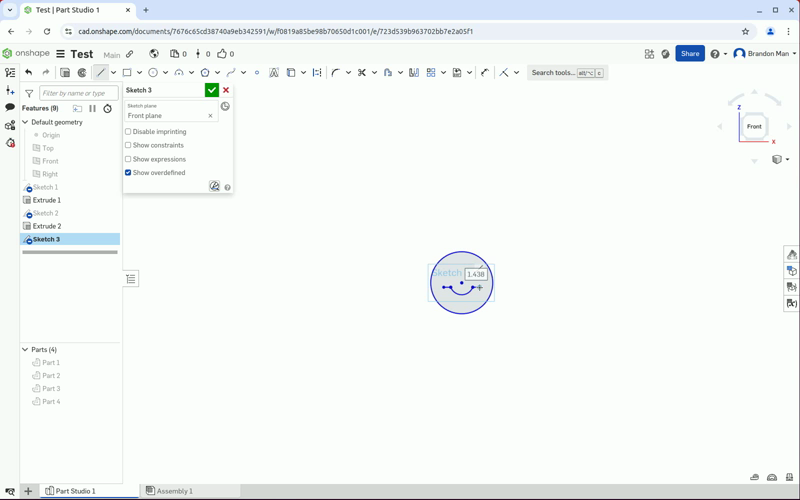
key_up(shift)
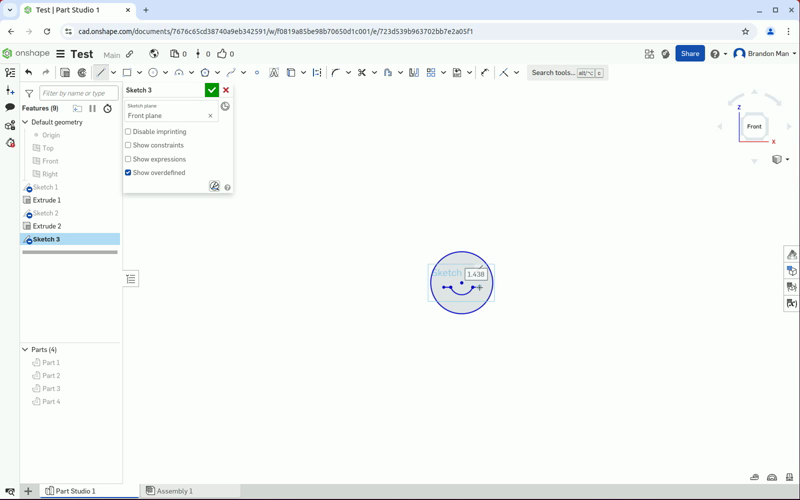
key_down(shift)
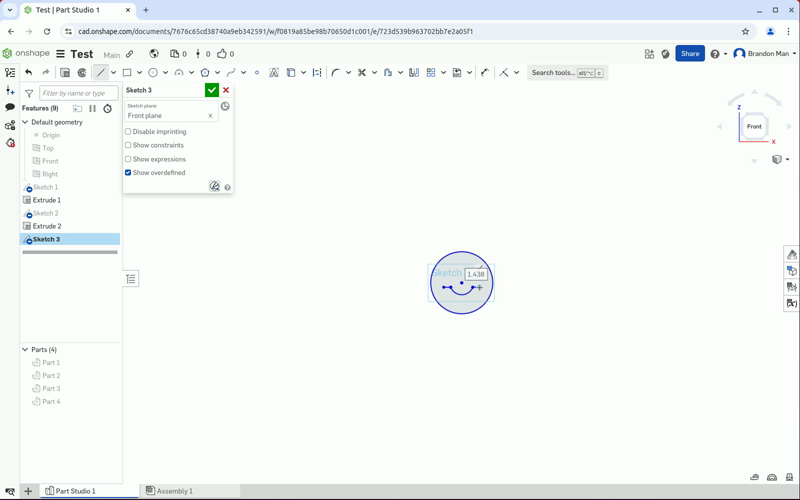
mouse_move(509, 287)
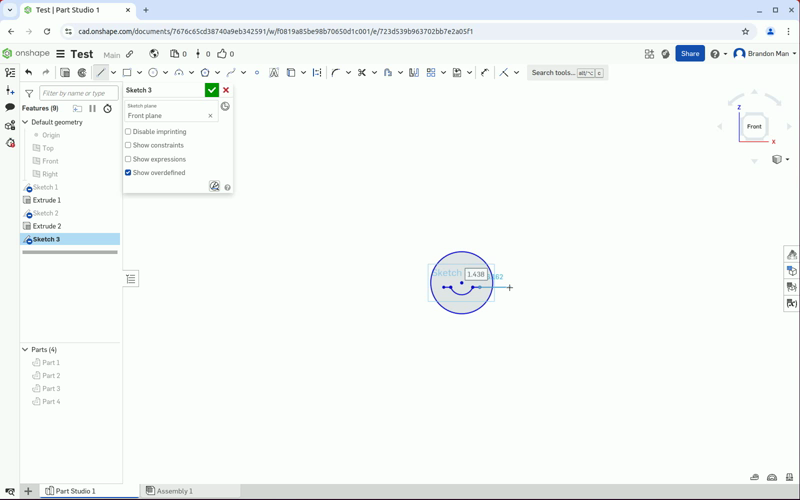
mouse_move(479, 278)
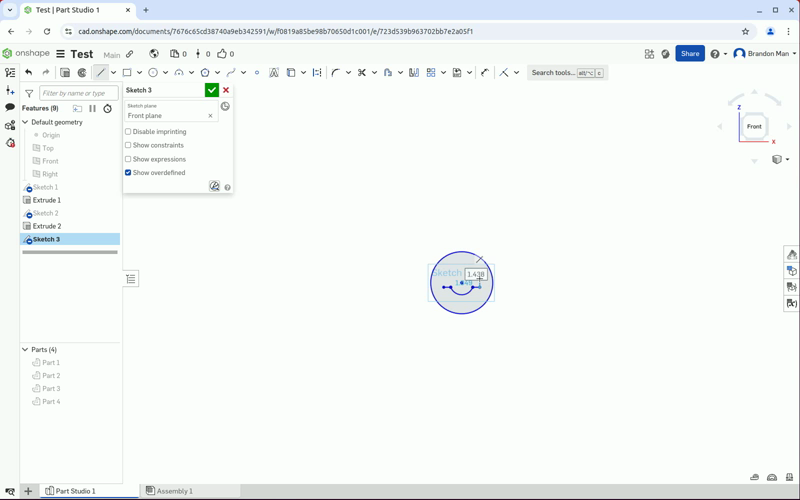
click(479, 278)
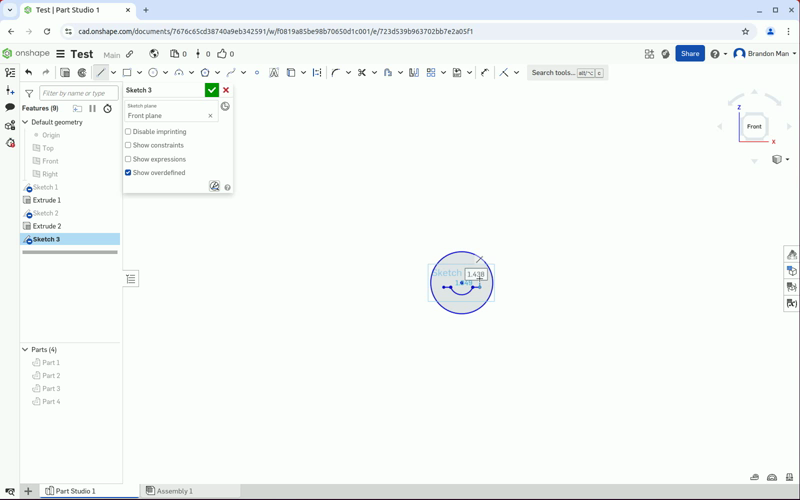
key_up(shift)
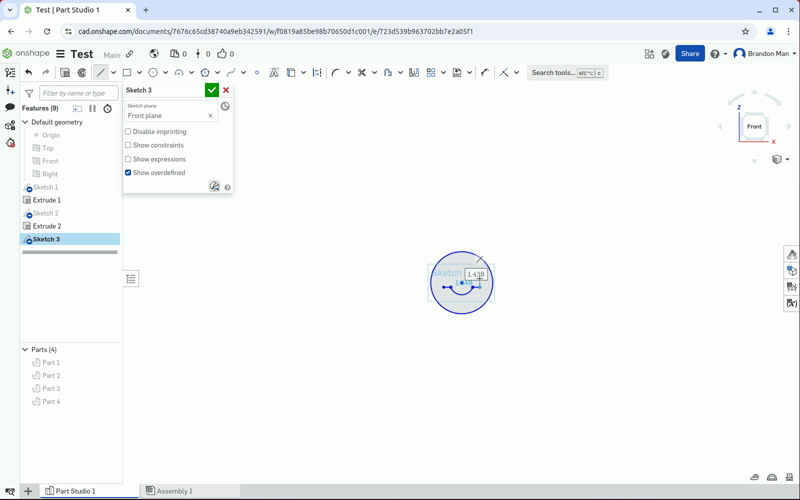
key_down(shift)
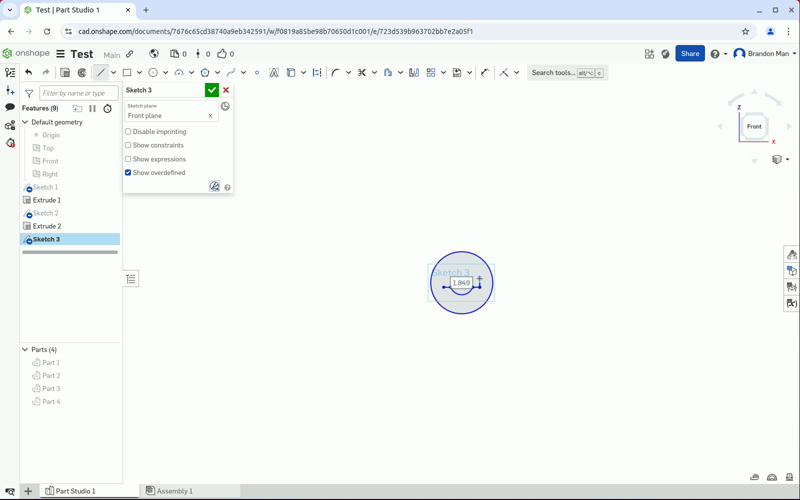
mouse_move(509, 278)
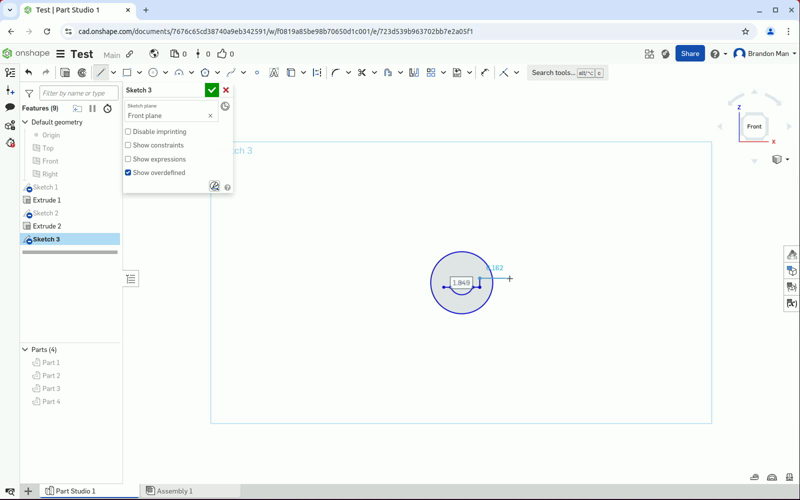
mouse_move(472, 278)
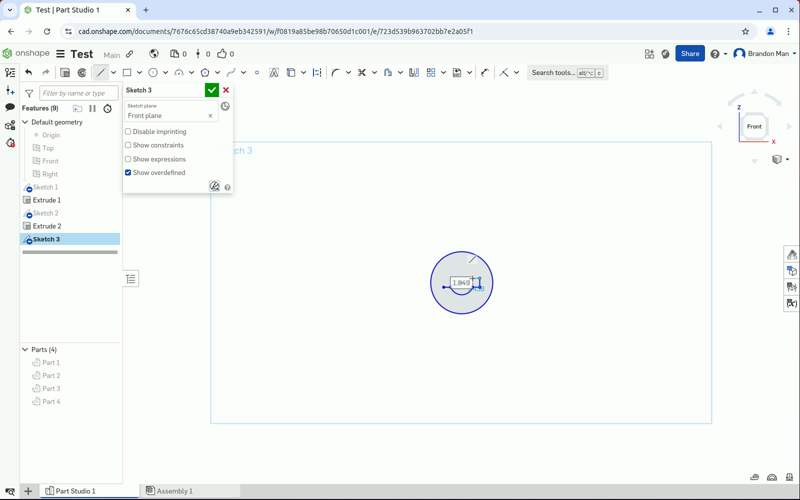
scroll(6)
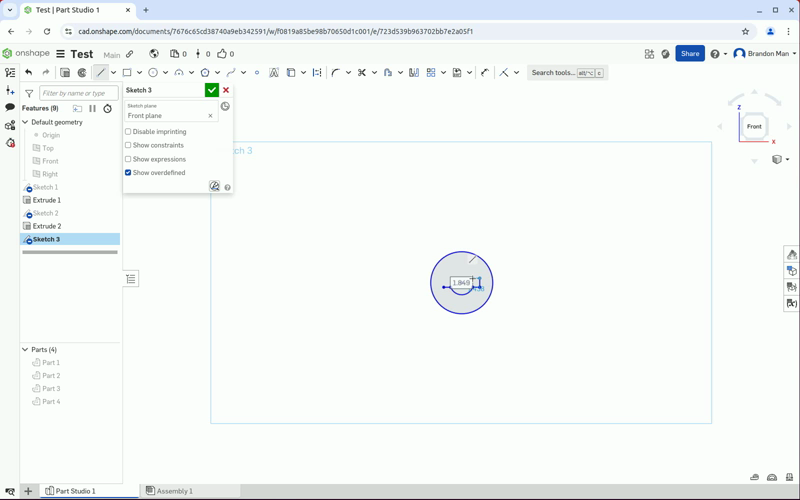
scroll(6)
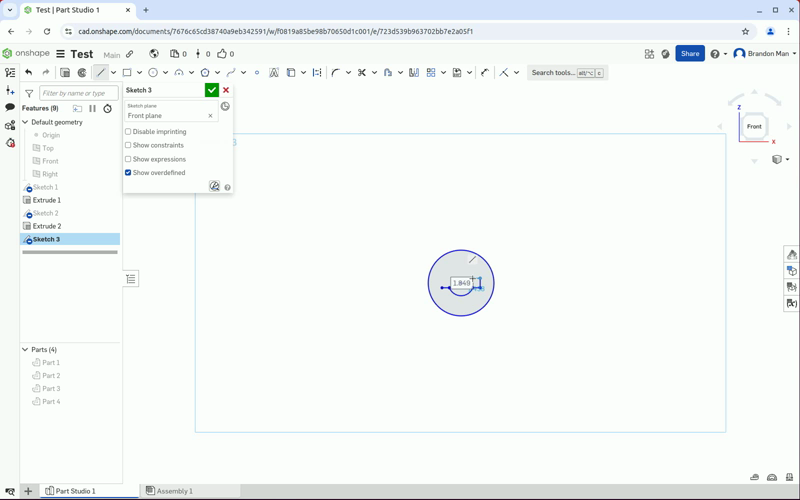
scroll(6)
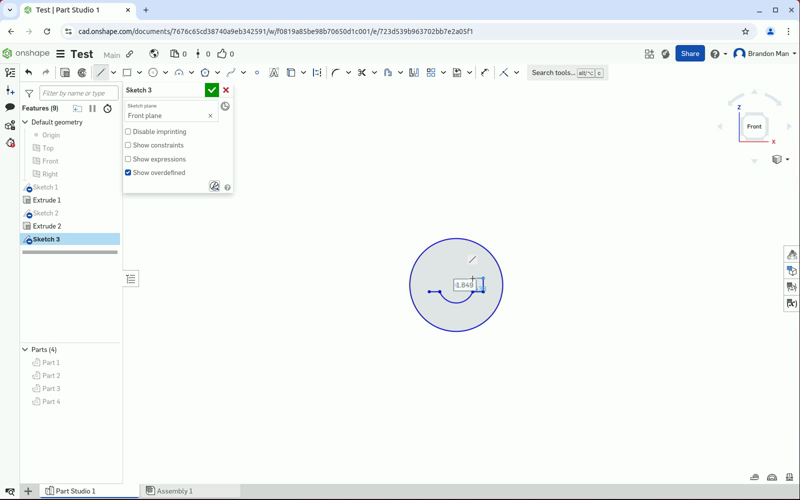
scroll(6)
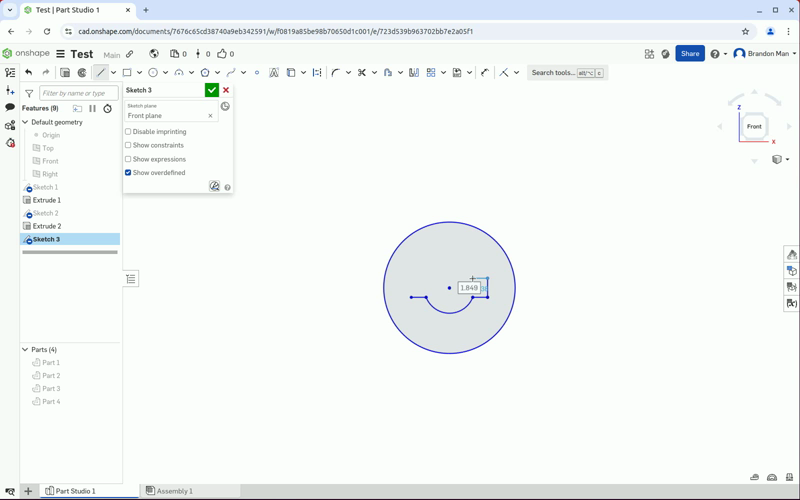
scroll(6)
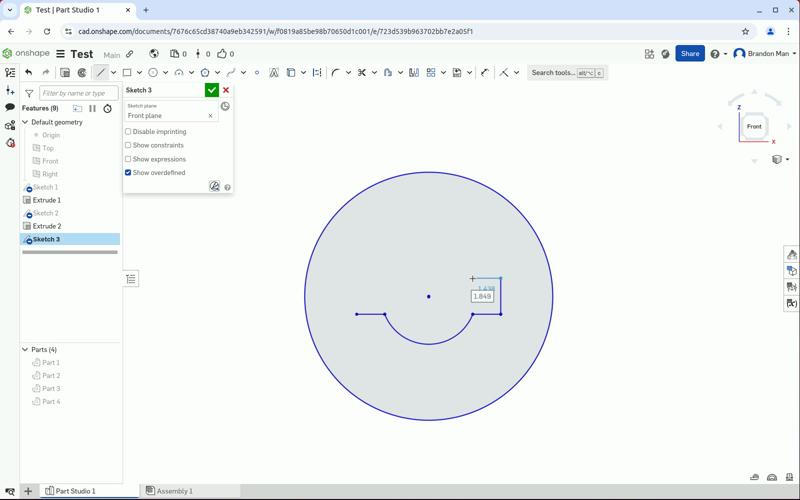
scroll(6)
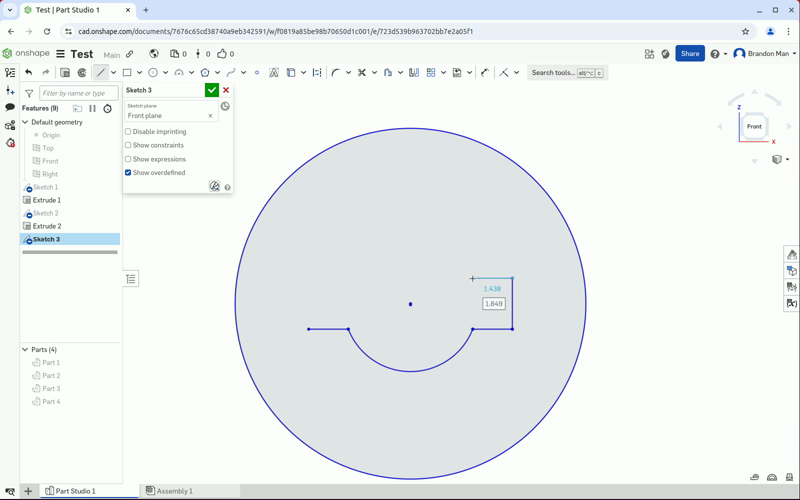
scroll(6)
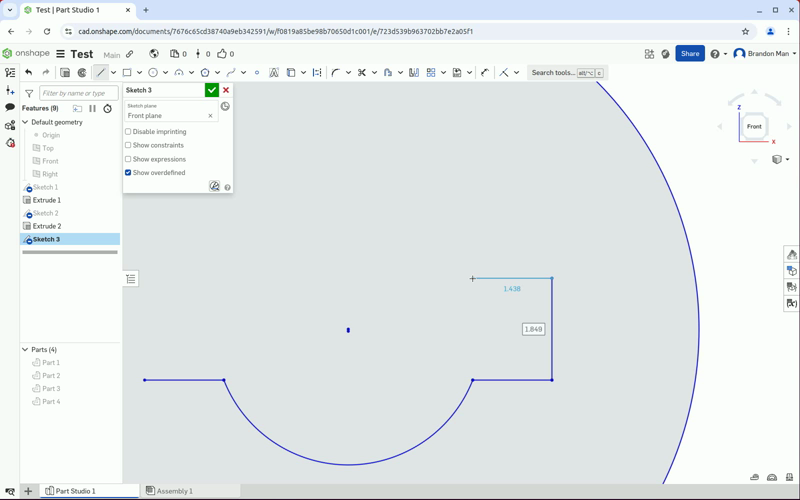
click(472, 278)
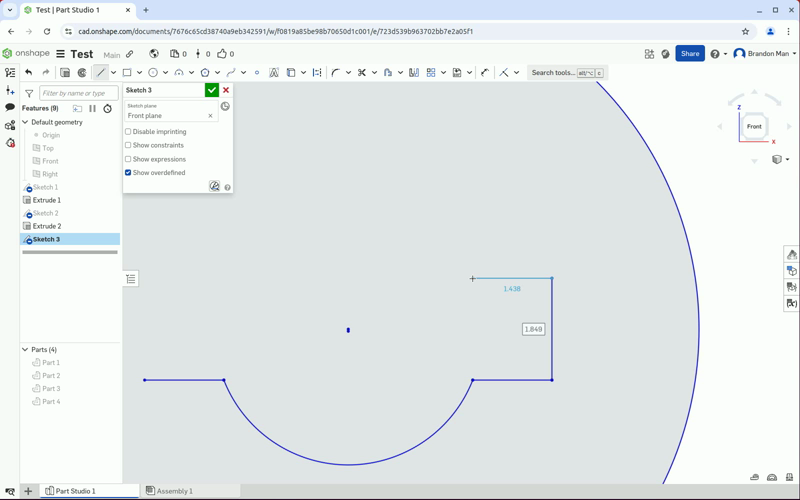
scroll(-6)
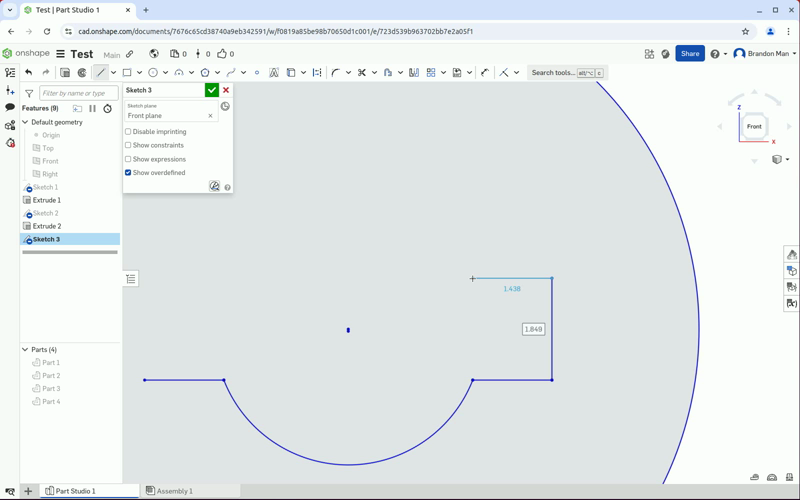
scroll(-6)
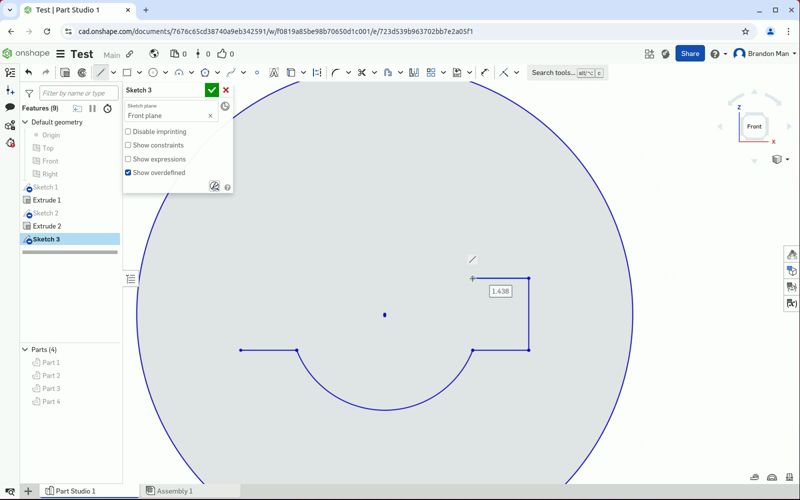
scroll(-6)
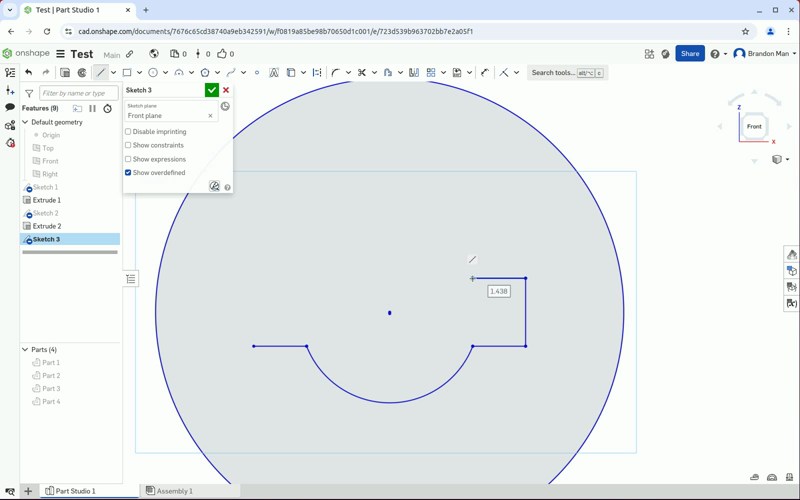
scroll(-6)
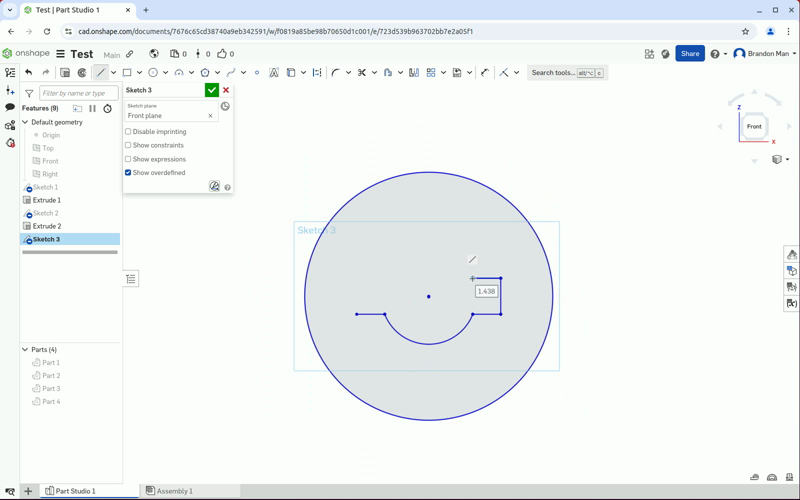
scroll(-6)
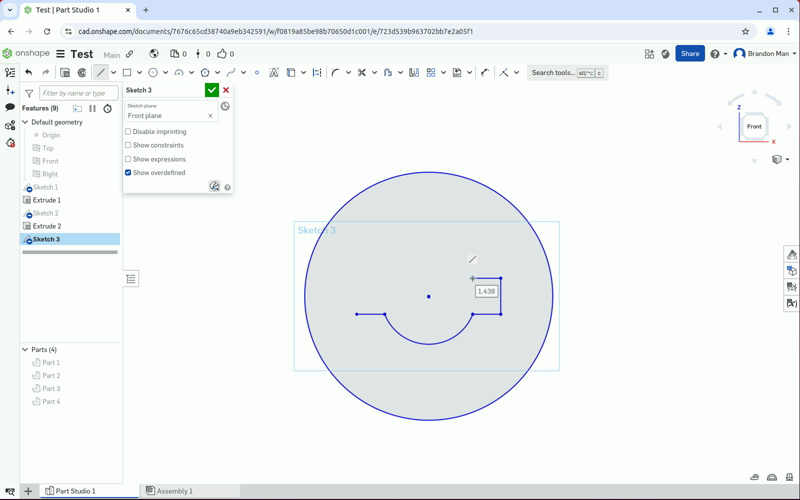
scroll(-6)
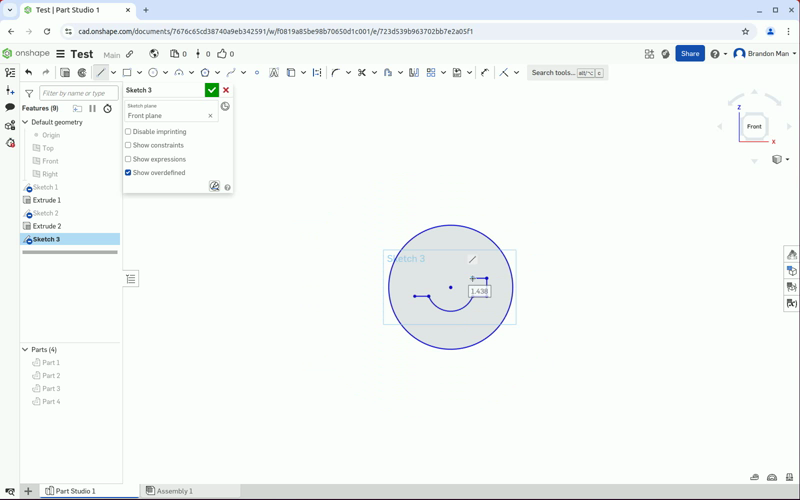
scroll(-6)
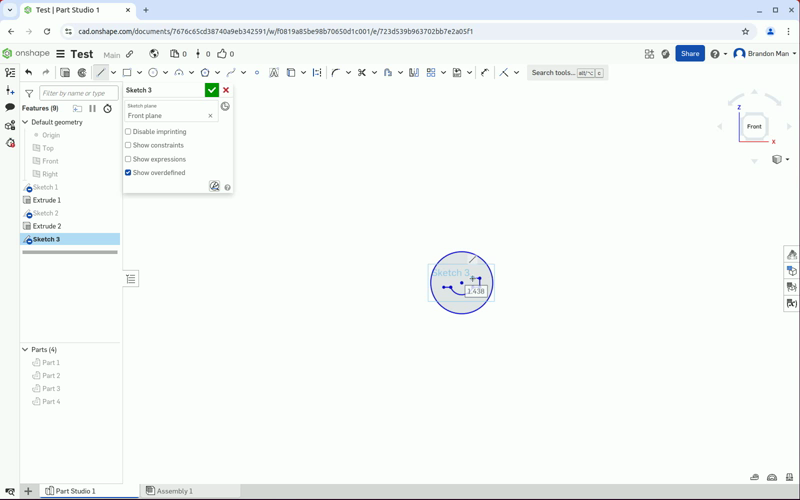
key_up(shift)
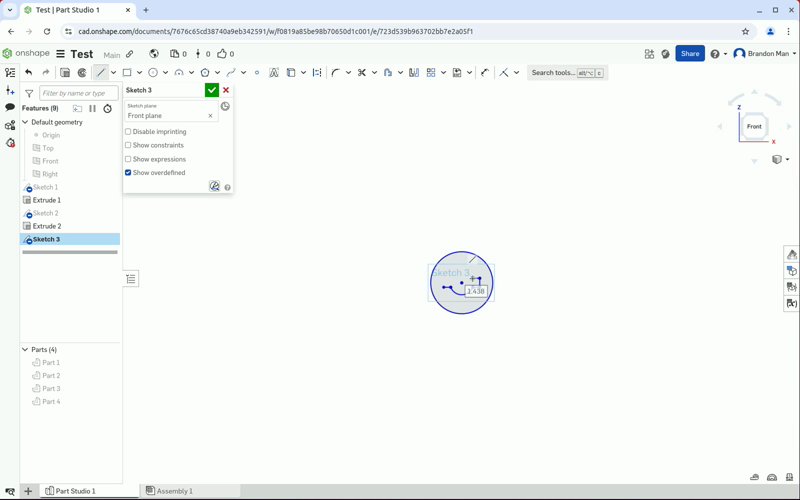
key(esc)
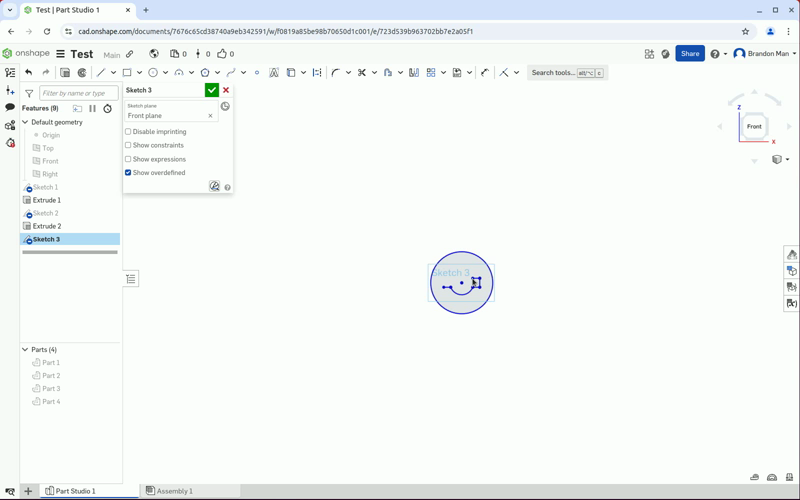
key(a)
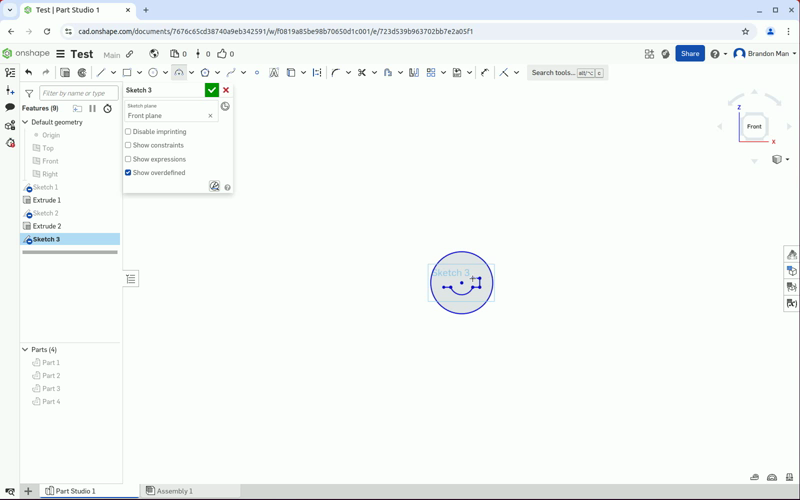
mouse_move(472, 278)
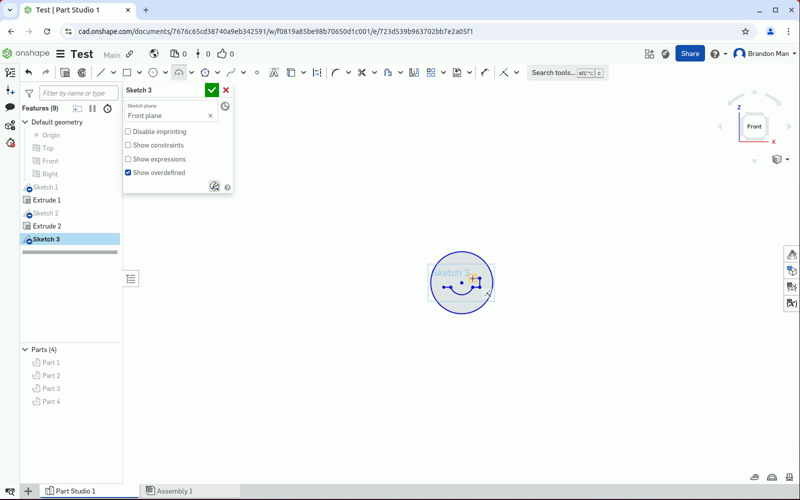
click(472, 278)
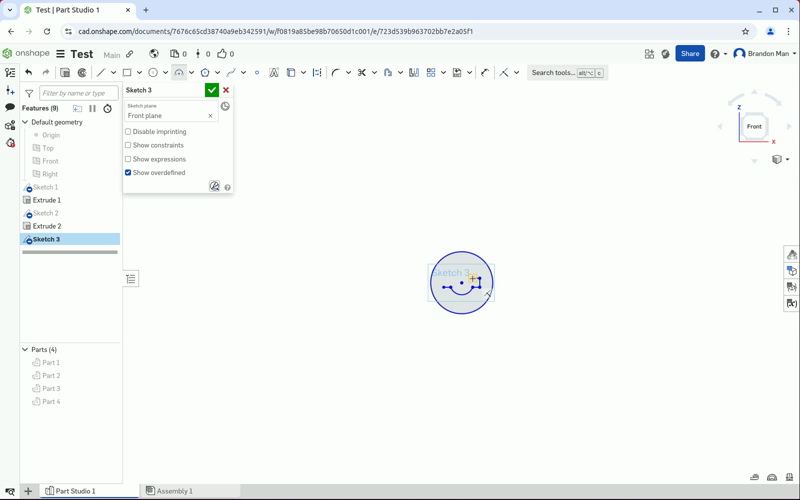
key_down(shift)
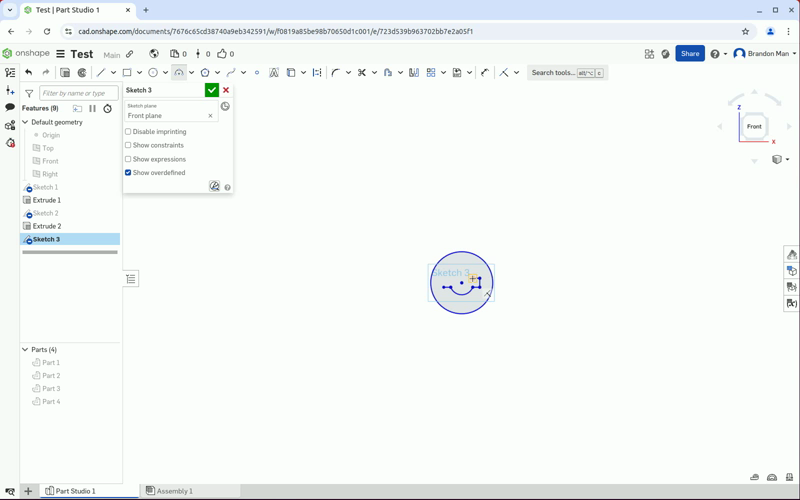
mouse_move(450, 278)
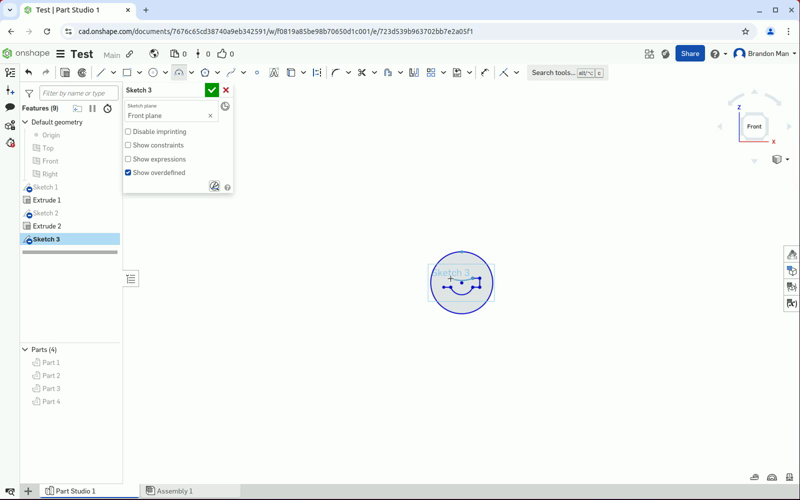
click(450, 278)
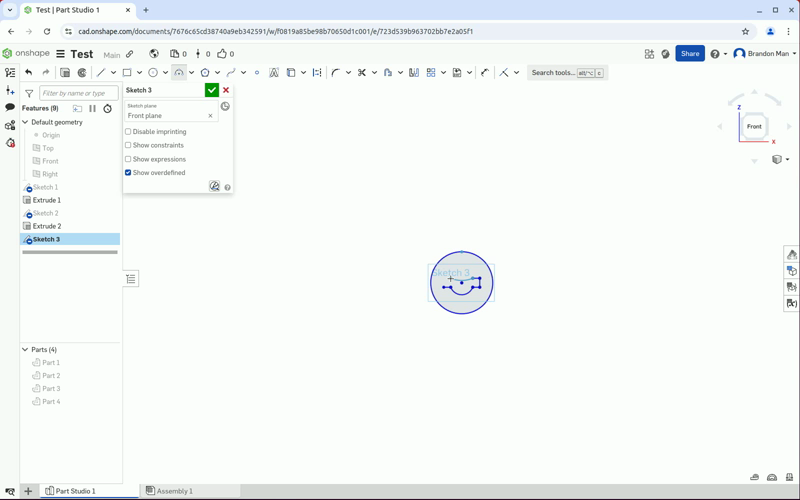
mouse_move(461, 270)
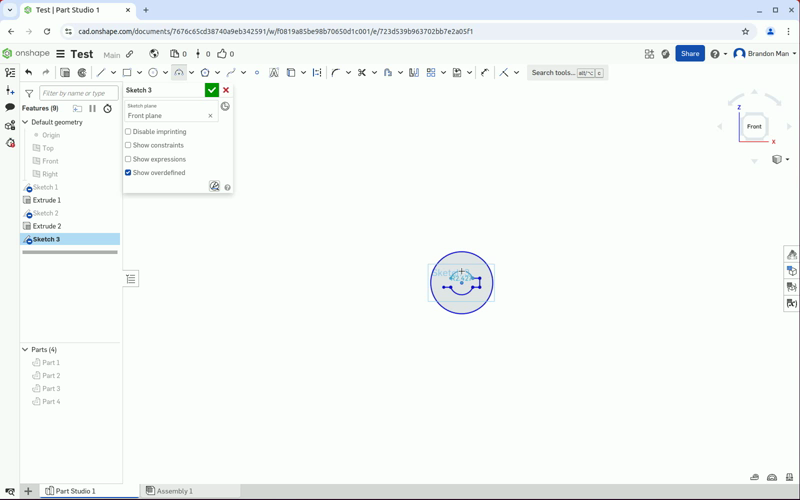
click(461, 270)
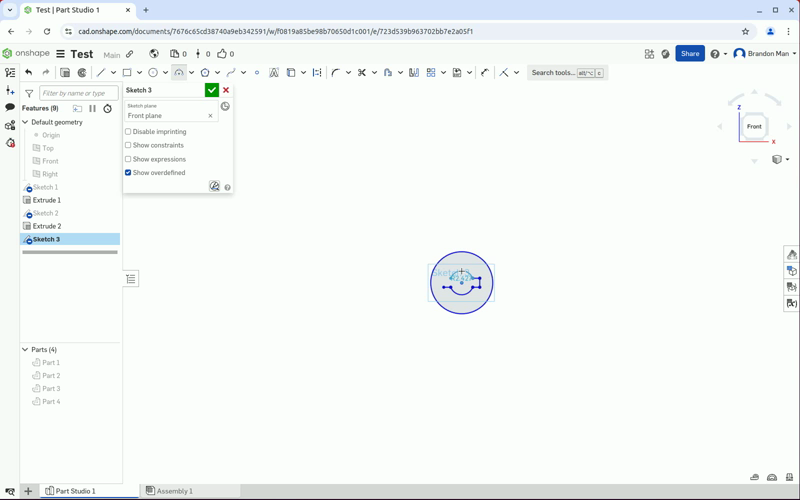
key_up(shift)
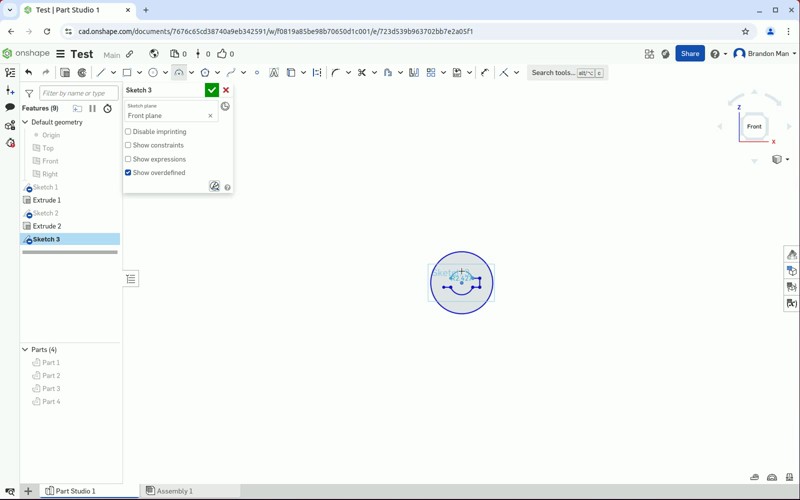
key(esc)
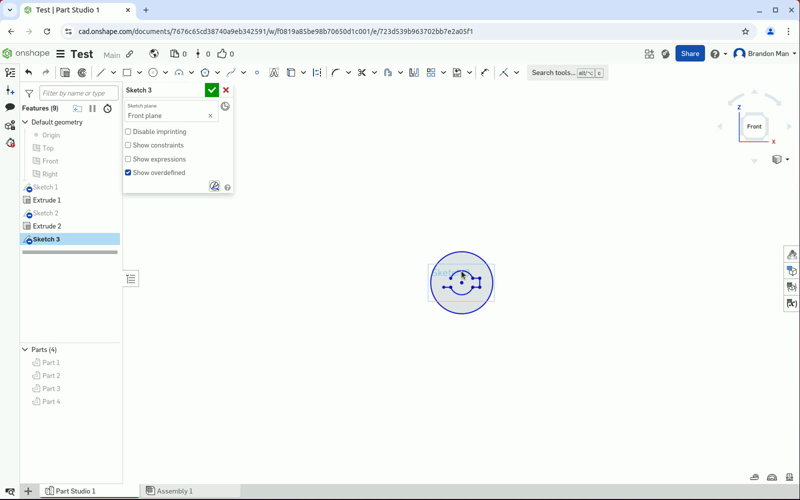
key(l)
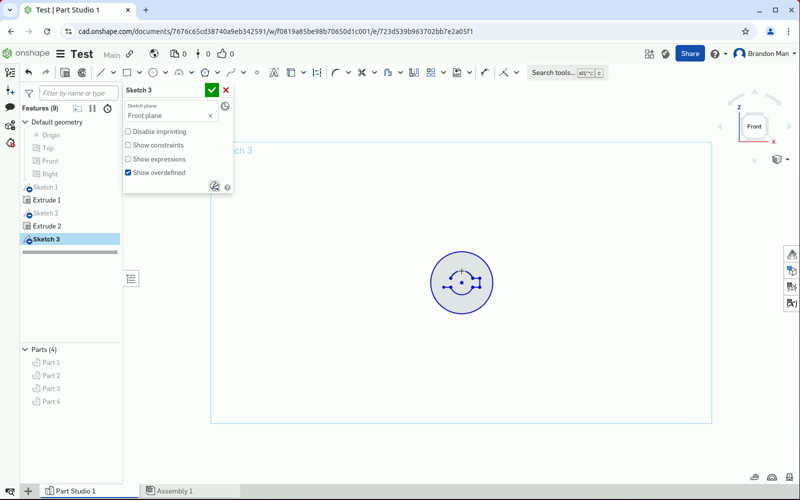
mouse_move(450, 278)
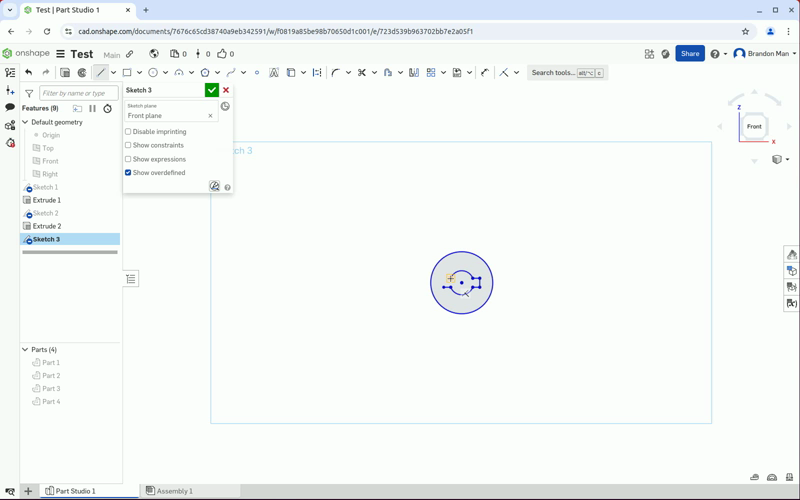
click(450, 278)
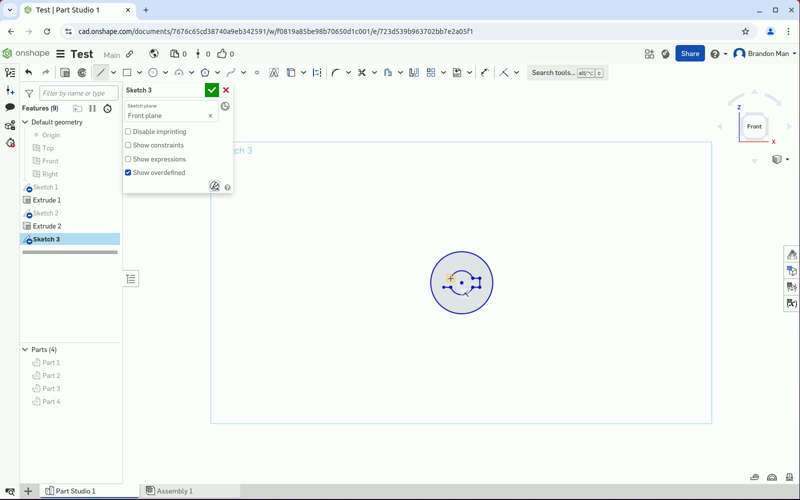
key_down(shift)
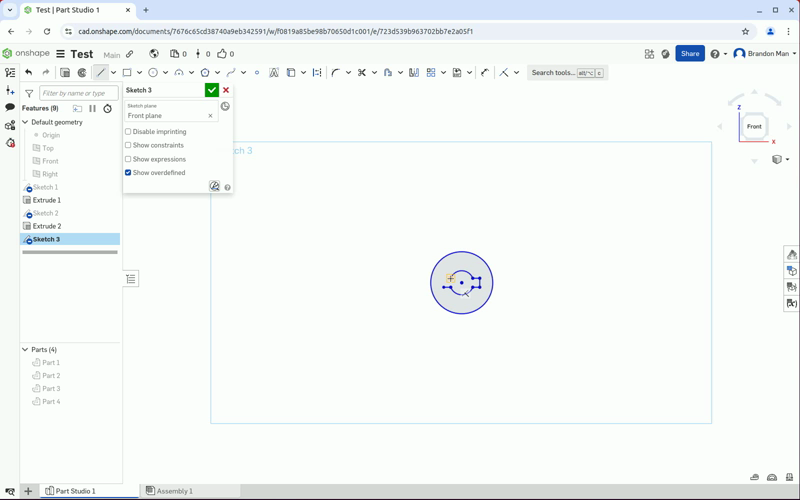
mouse_move(480, 278)
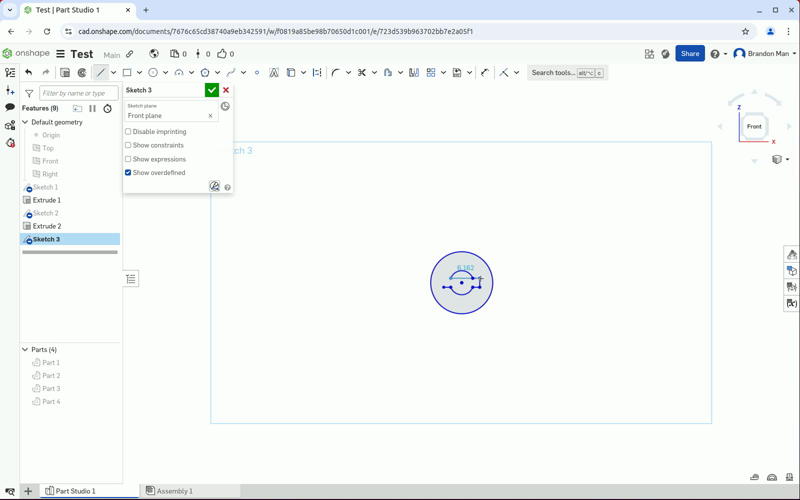
mouse_move(443, 278)
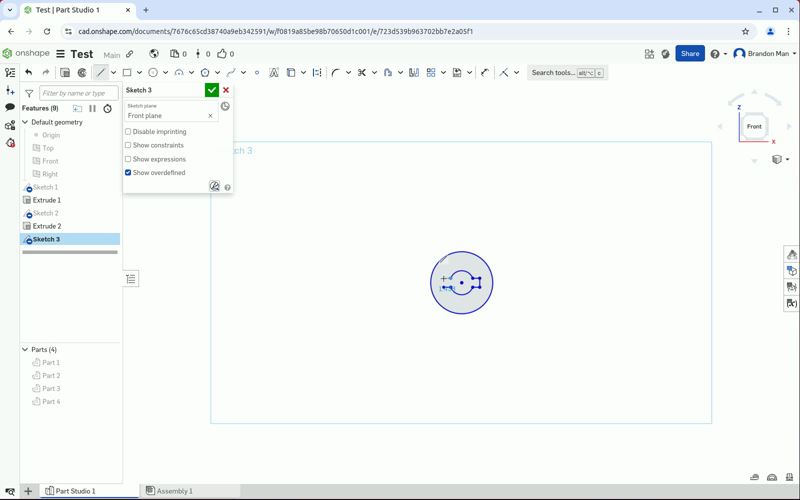
scroll(6)
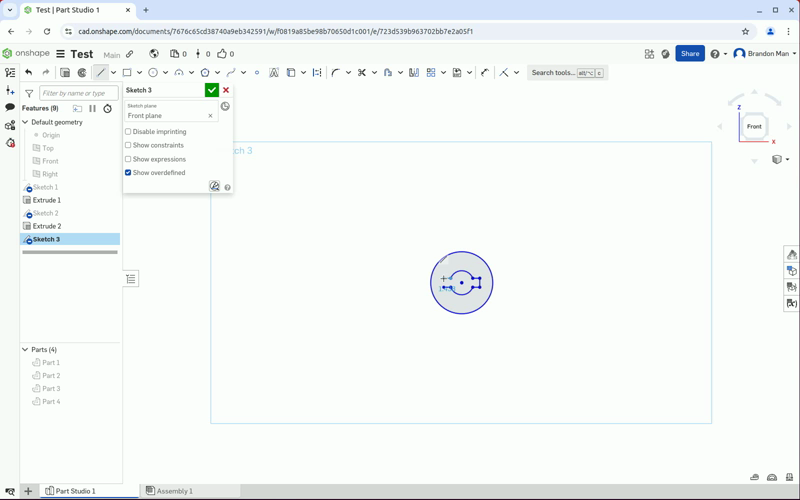
scroll(6)
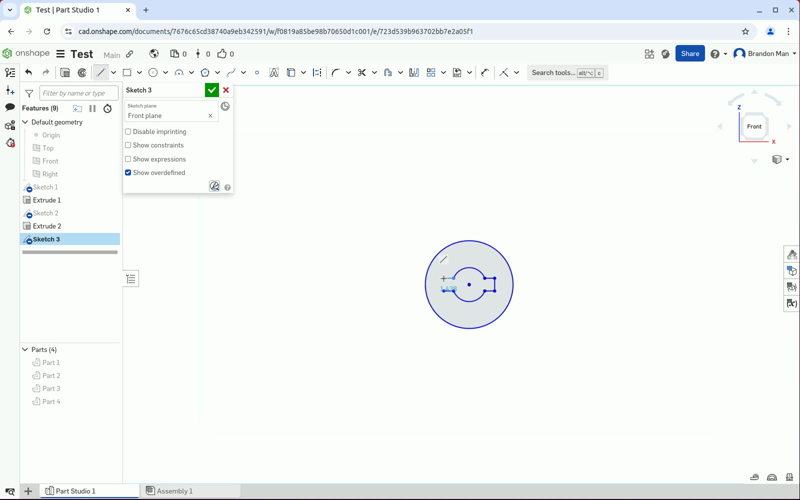
scroll(6)
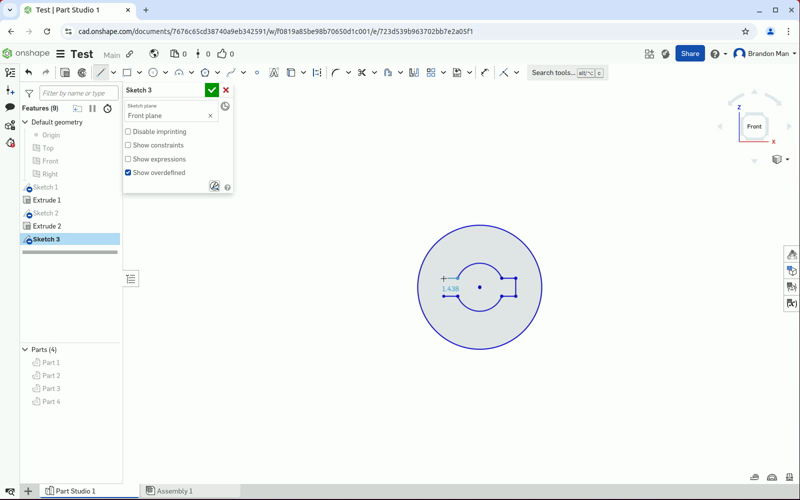
scroll(6)
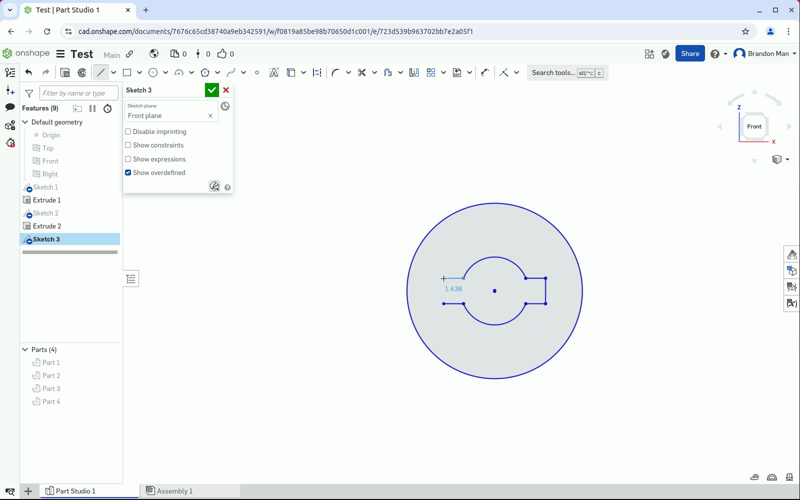
scroll(6)
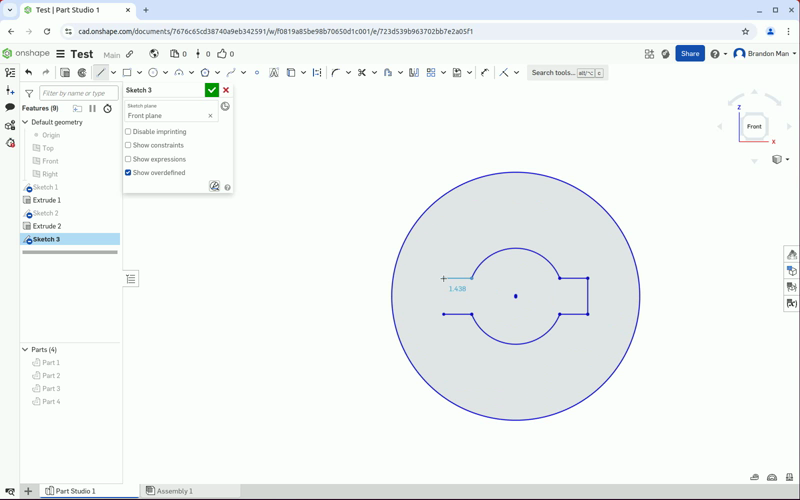
scroll(6)
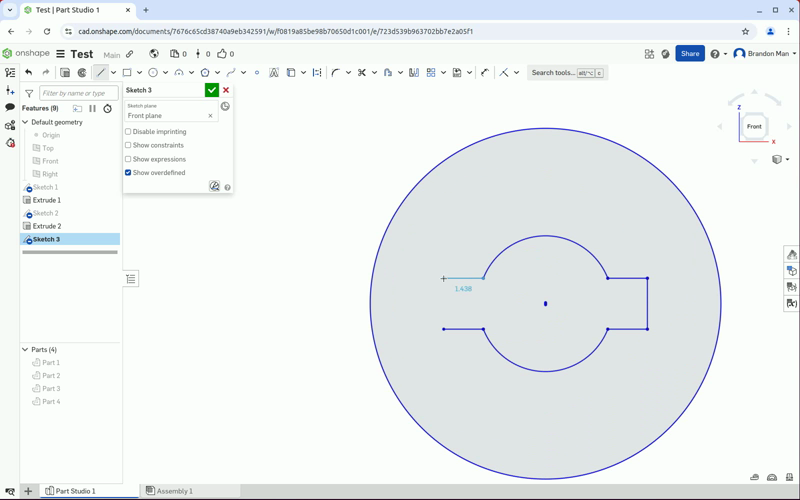
scroll(6)
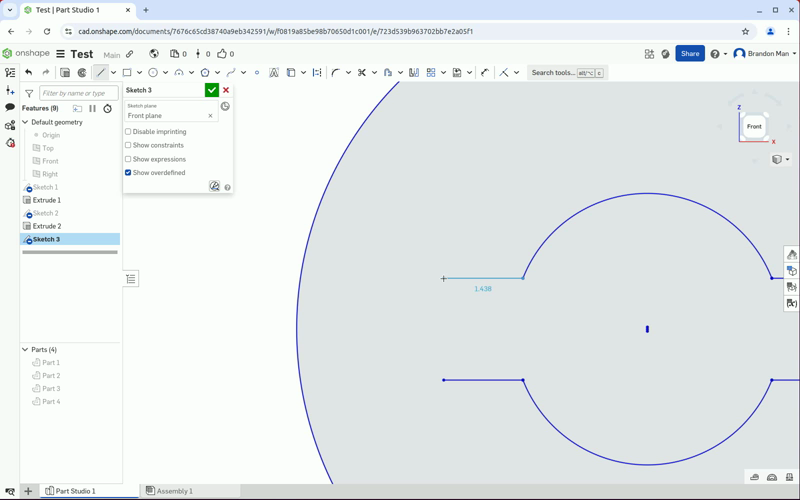
click(443, 278)
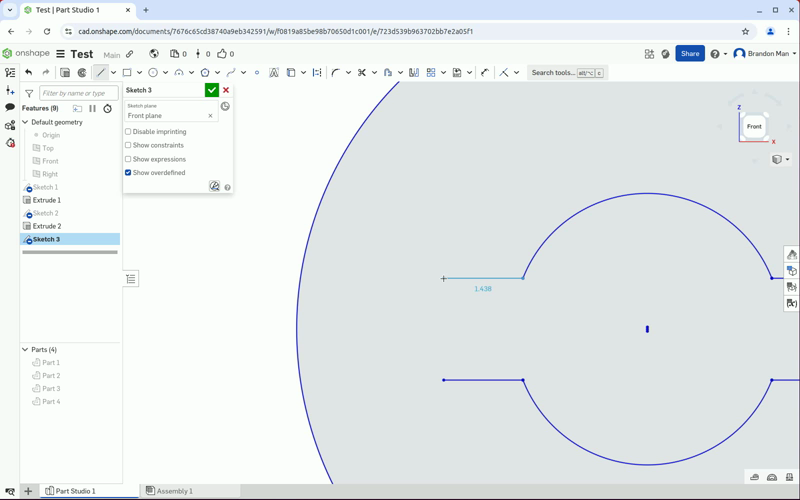
scroll(-6)
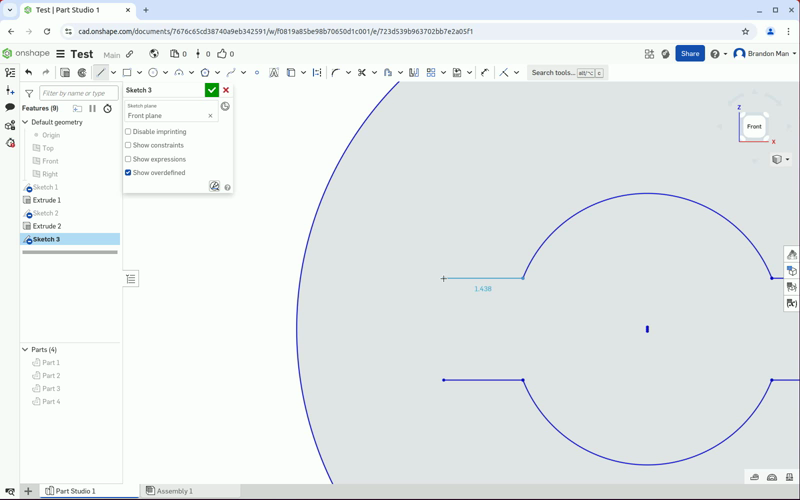
scroll(-6)
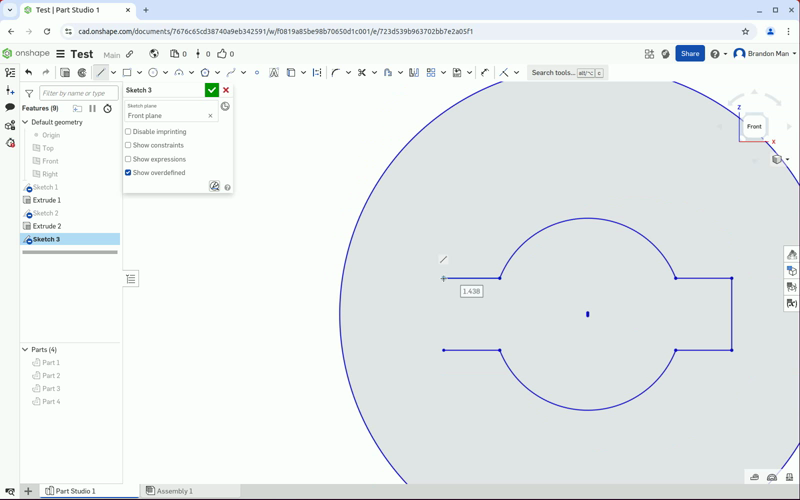
scroll(-6)
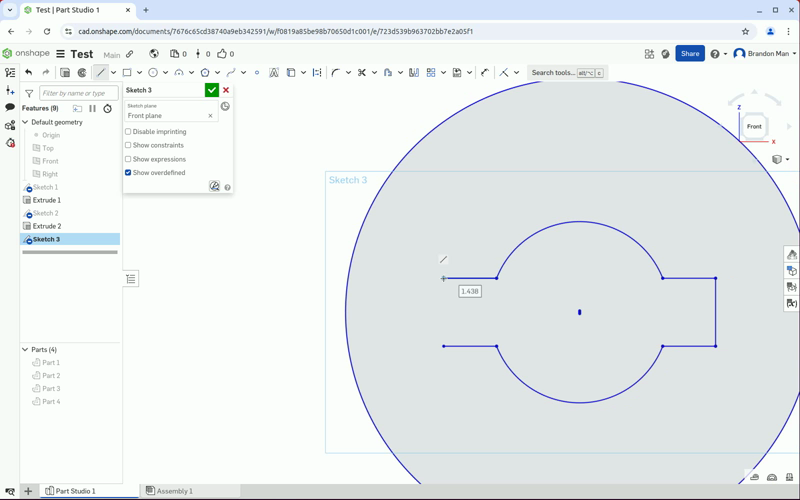
scroll(-6)
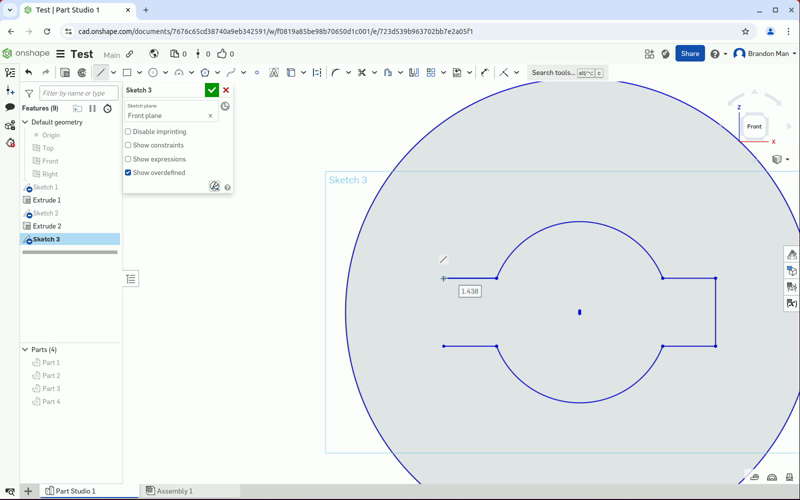
scroll(-6)
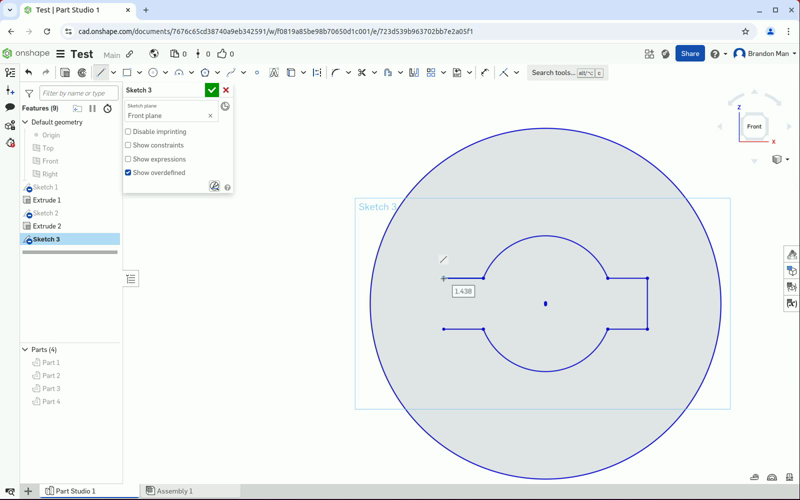
scroll(-6)
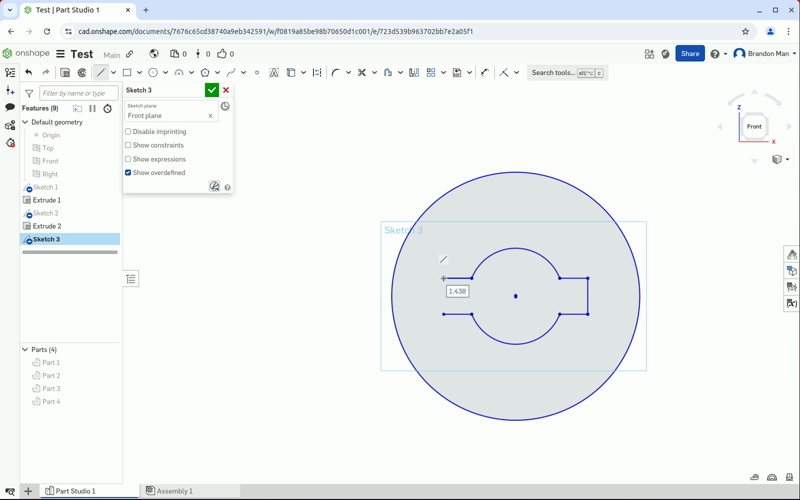
scroll(-6)
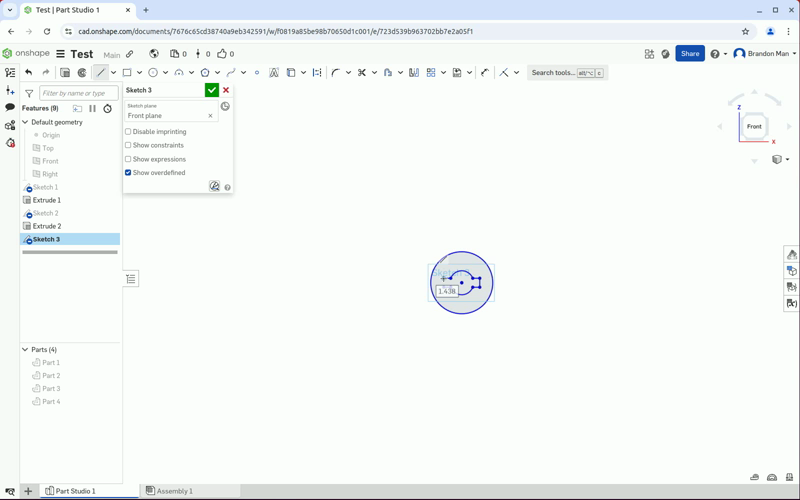
key_up(shift)
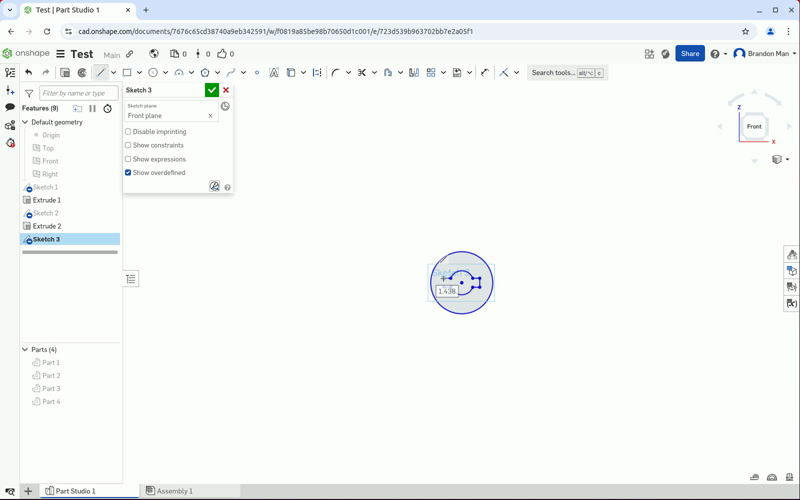
mouse_move(473, 278)
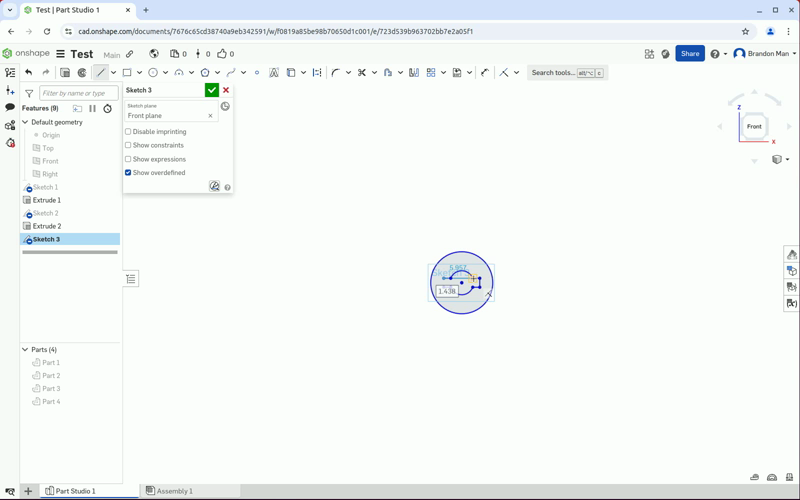
key_down(shift)
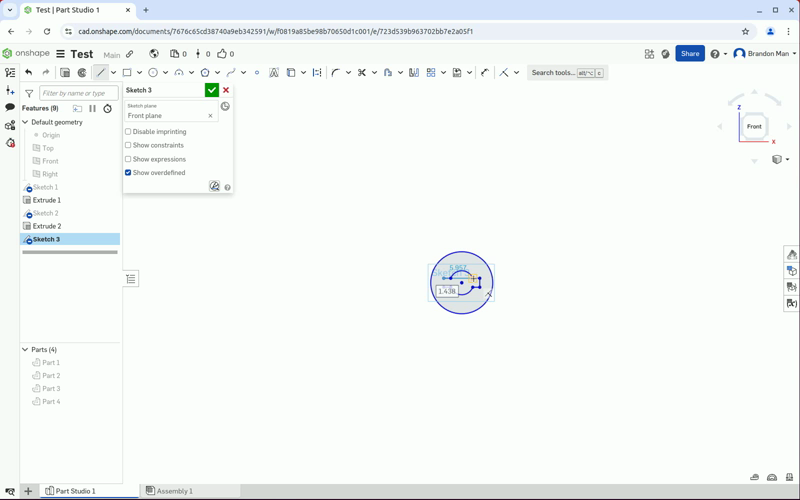
mouse_move(443, 287)
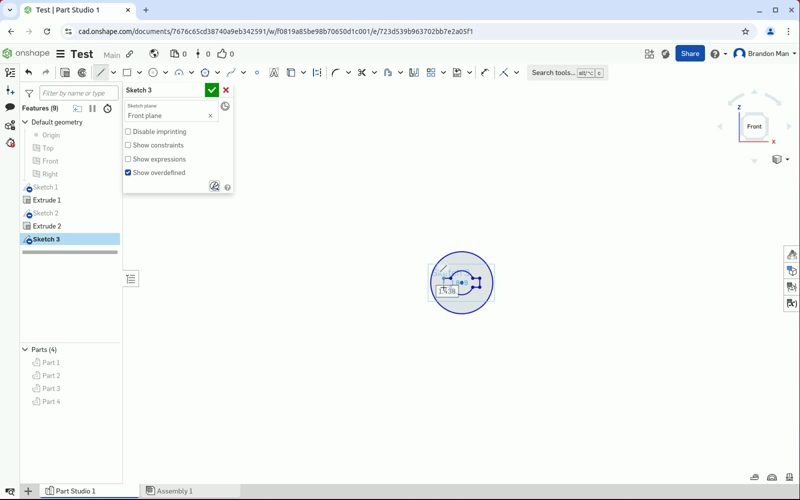
key_up(shift)
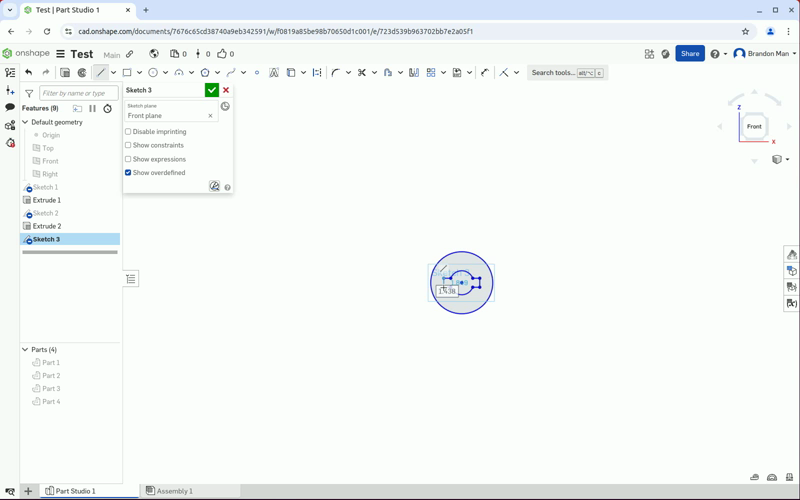
click(443, 287)
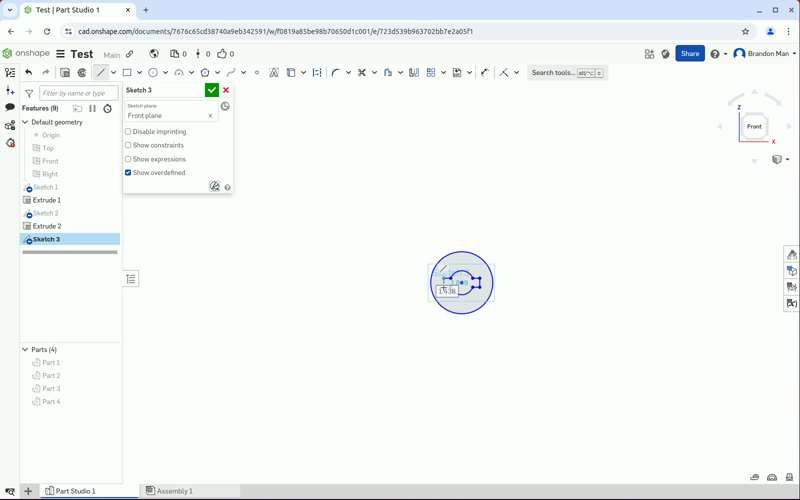
key(esc)
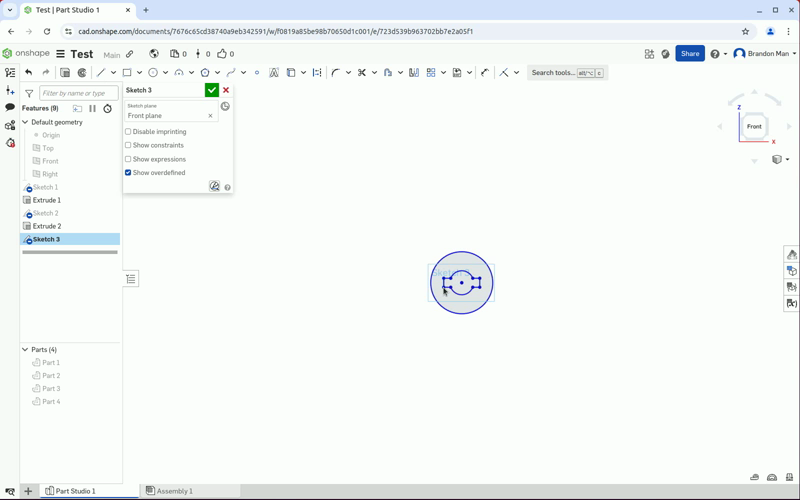
mouse_move(444, 267)
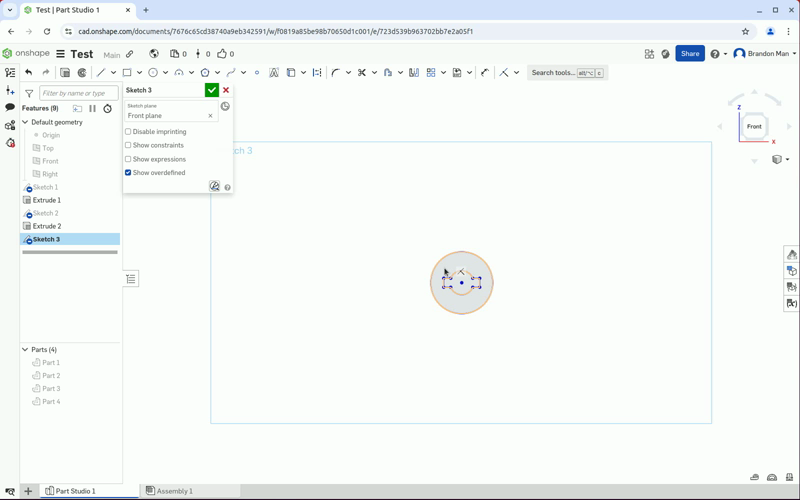
click(444, 267)
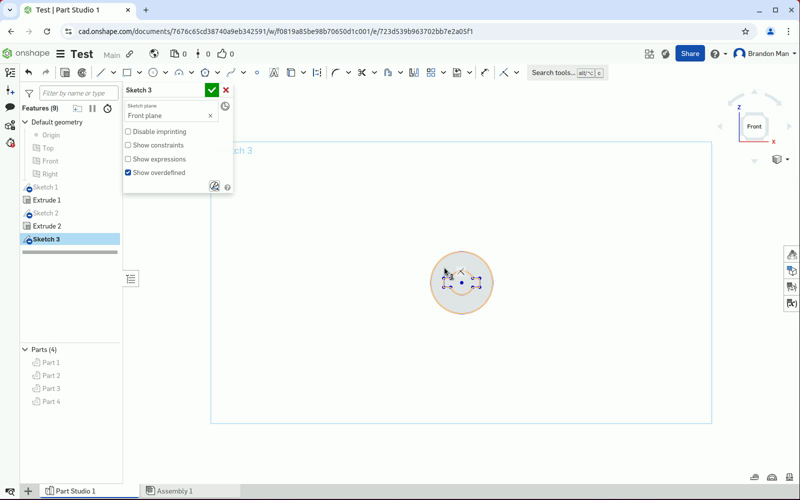
mouse_move(73, 352)
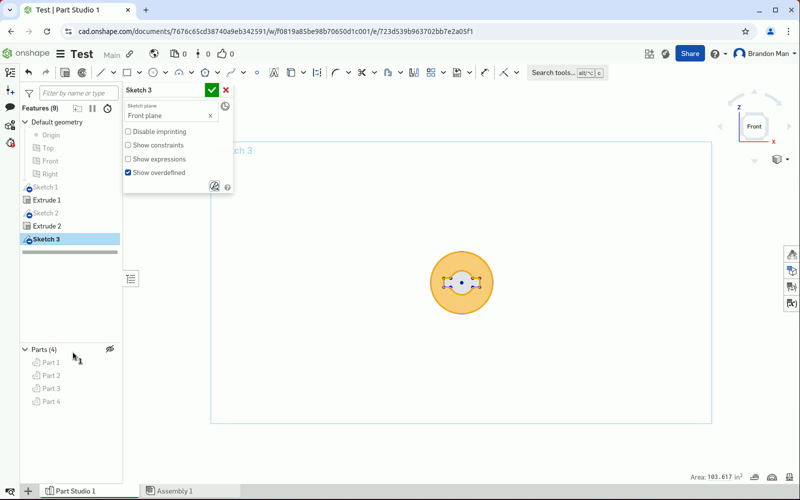
key(shift+y)
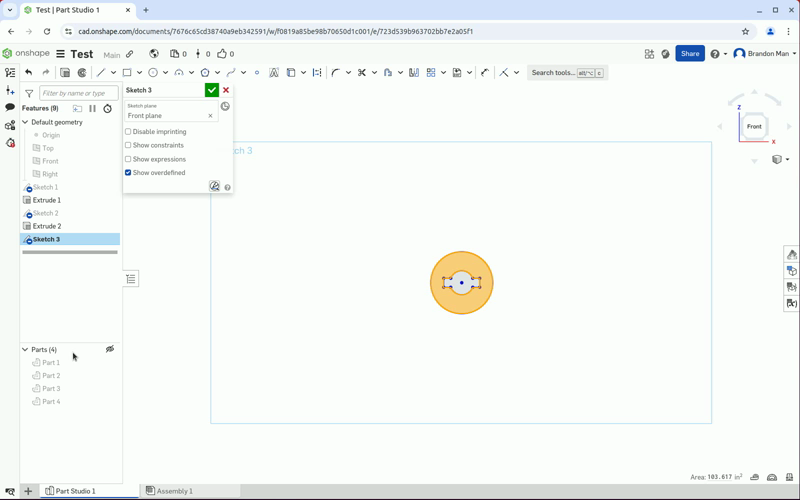
key(shift+e)
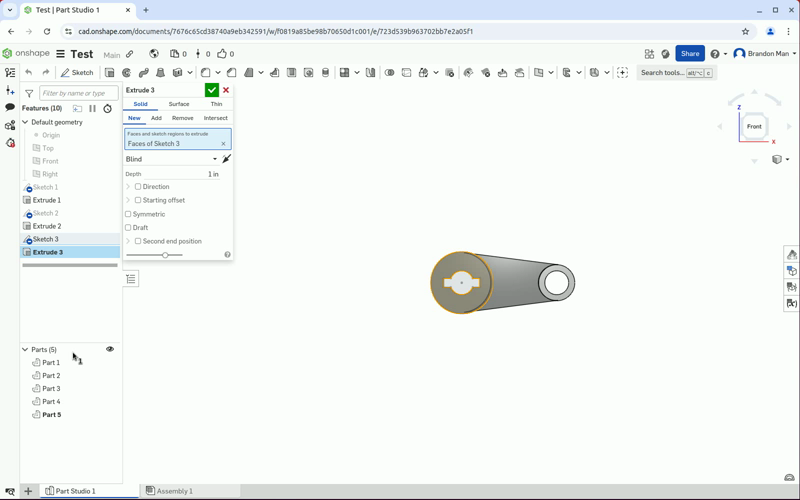
mouse_move(143, 106)
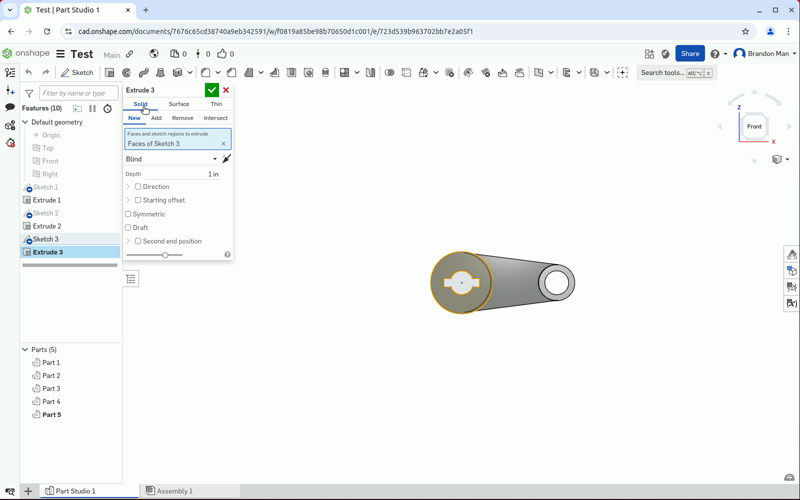
click(143, 106)
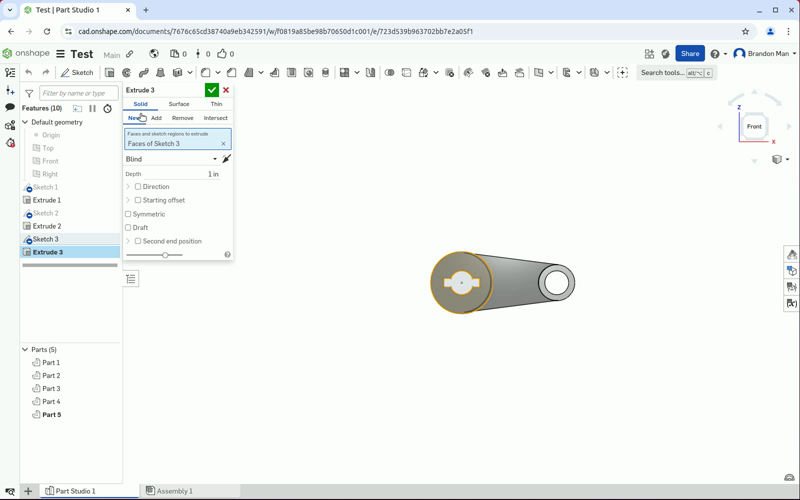
mouse_move(137, 120)
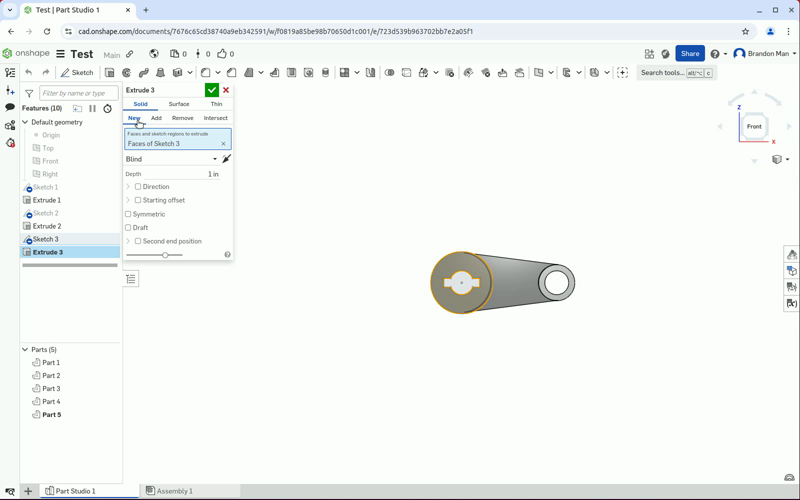
click(137, 120)
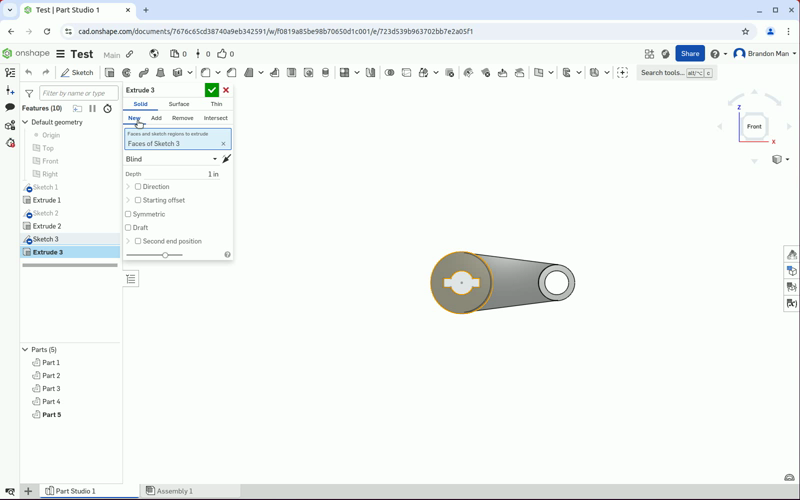
key(tab, 4)
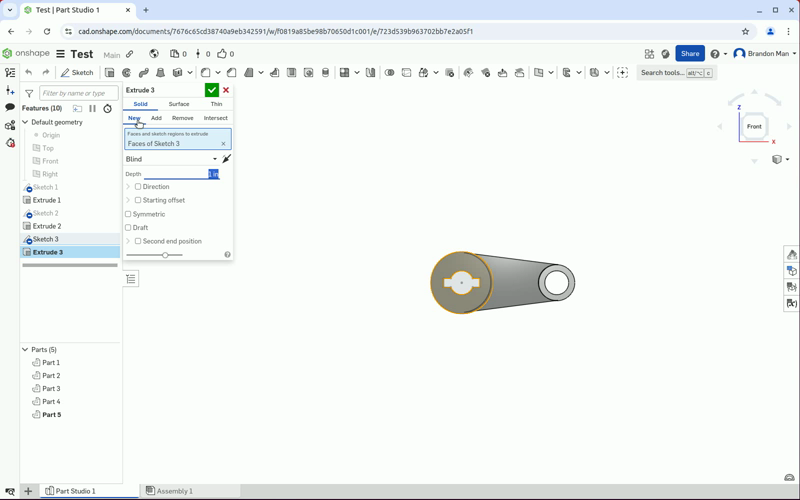
text(4.814)
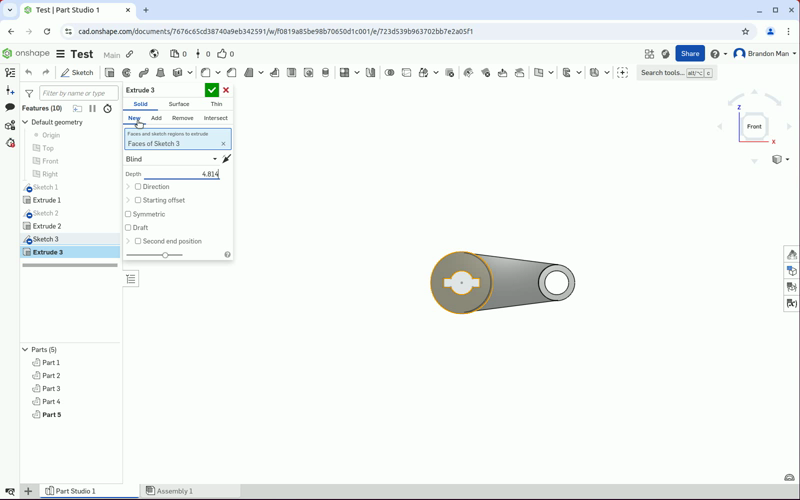
key(enter)
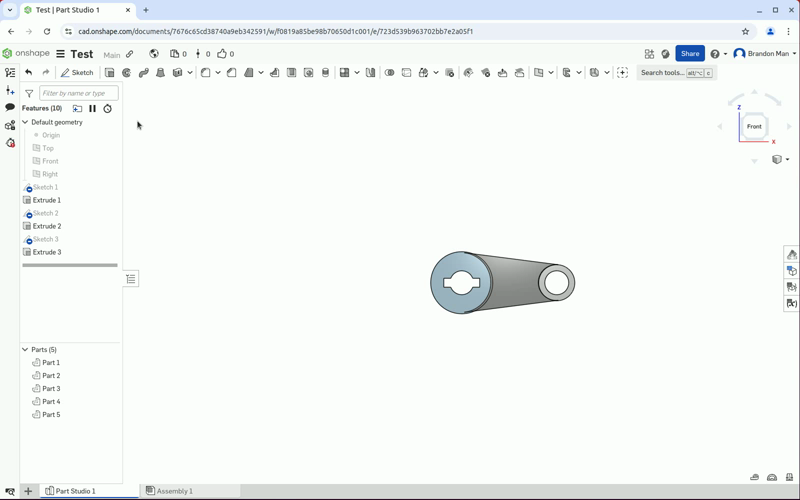
key(shift+h)
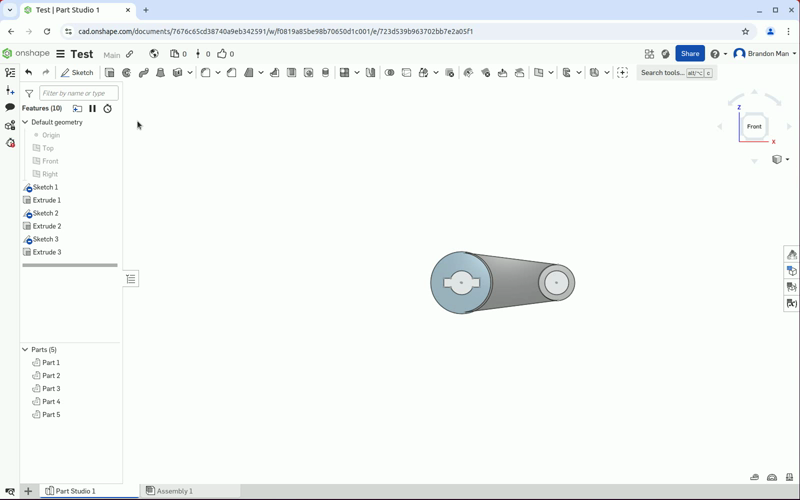
key(shift+h)
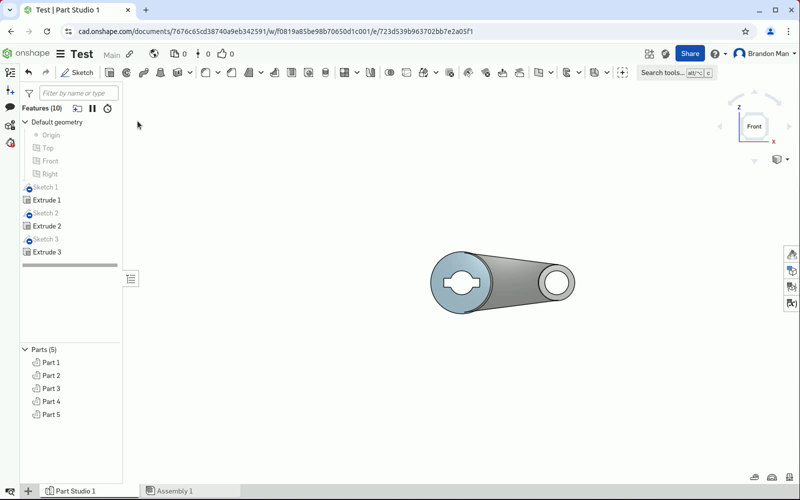
mouse_move(73, 189)
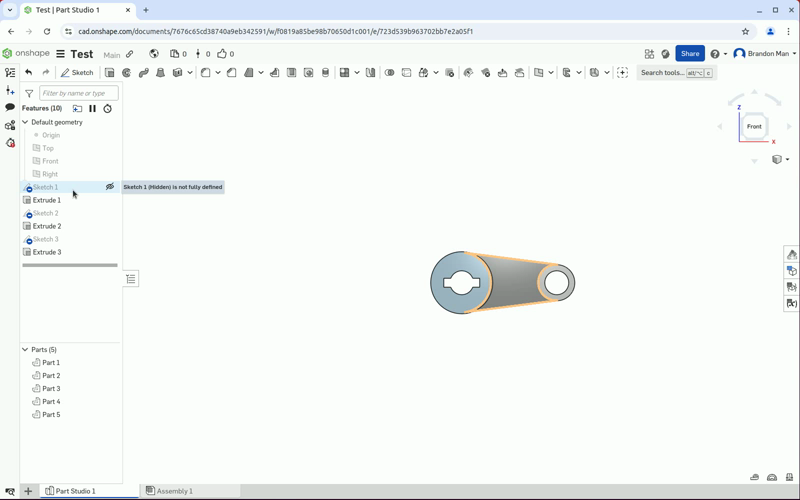
click(73, 189)
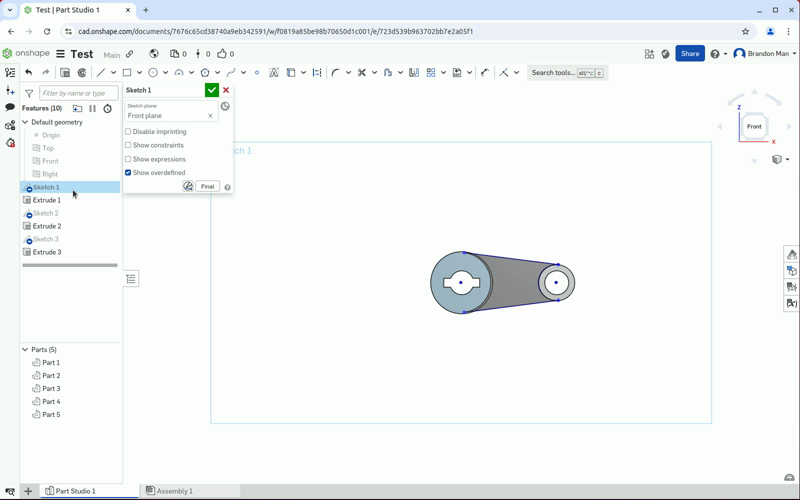
mouse_move(229, 92)
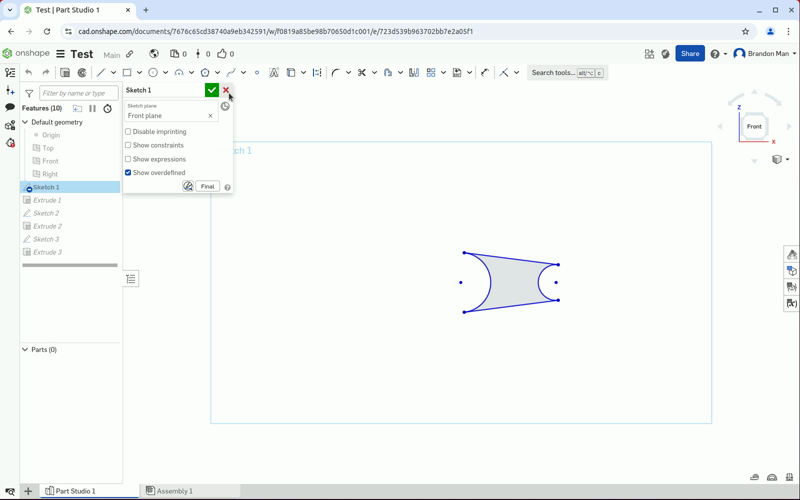
click(229, 92)
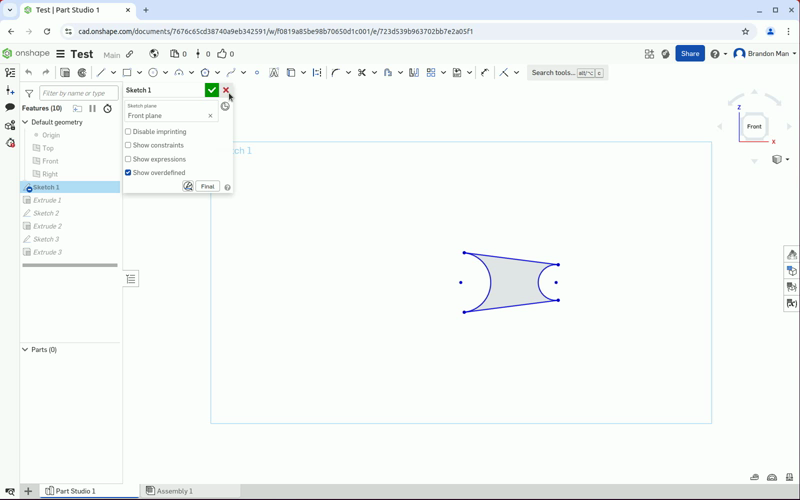
key(shift+s)
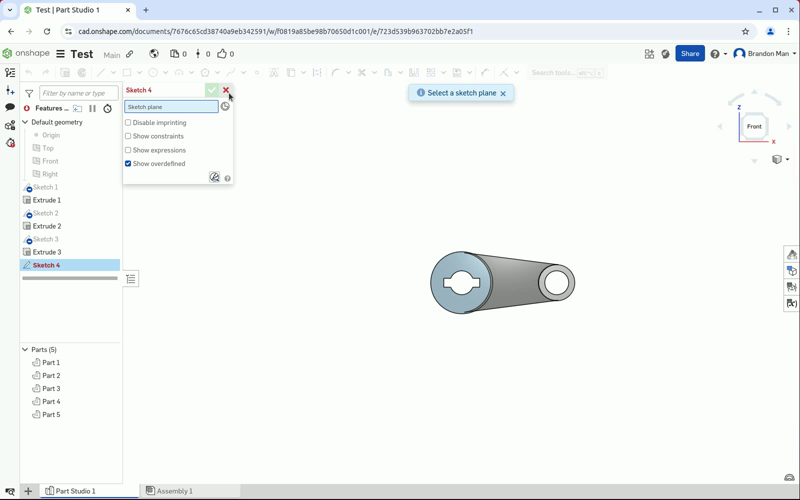
mouse_move(73, 163)
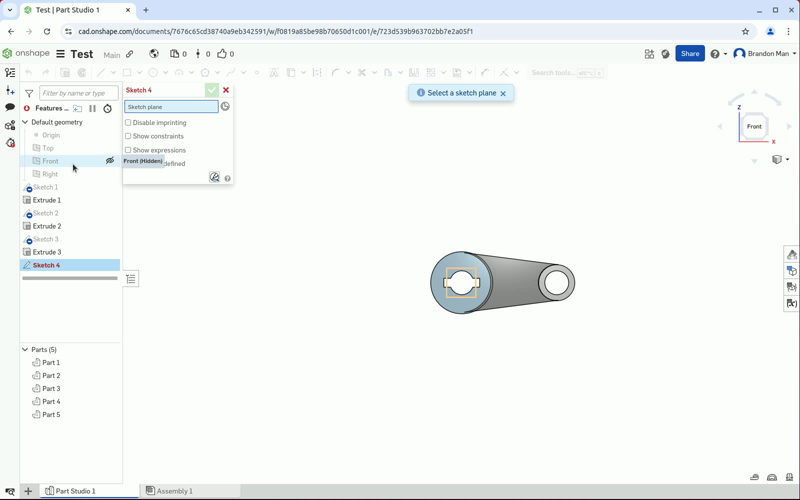
click(73, 163)
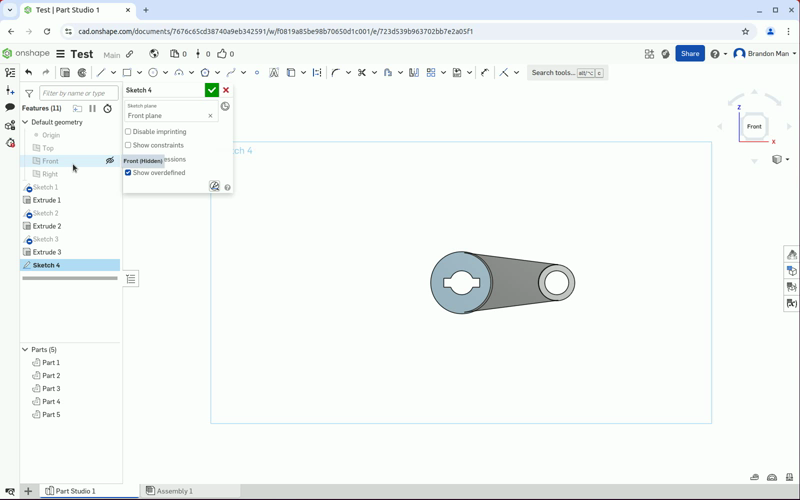
mouse_move(73, 352)
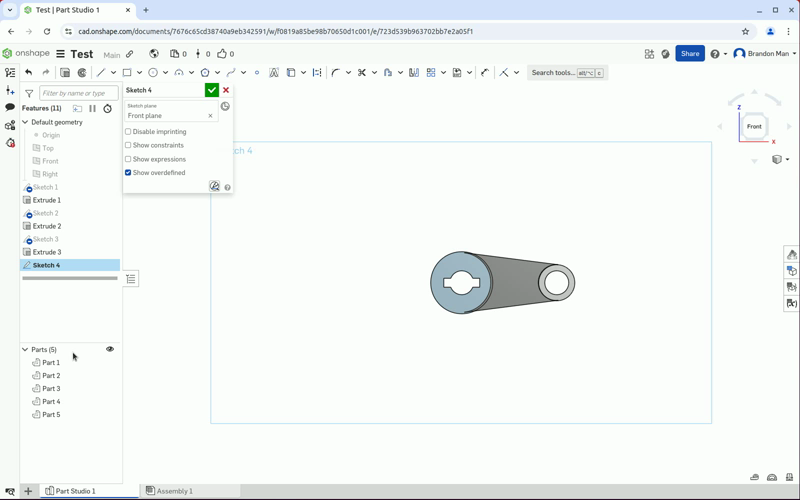
key(y)
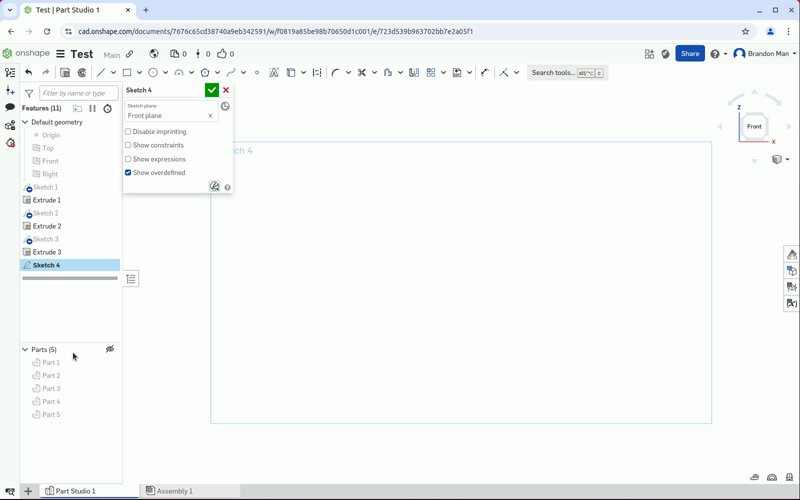
key(c)
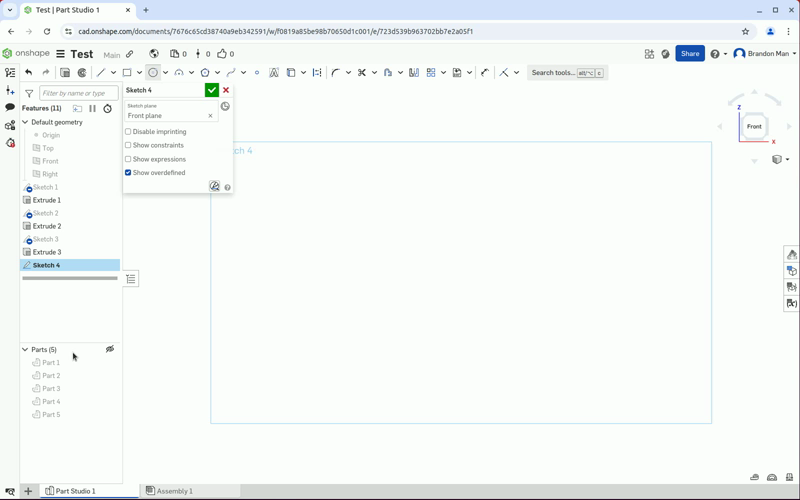
key_down(shift)
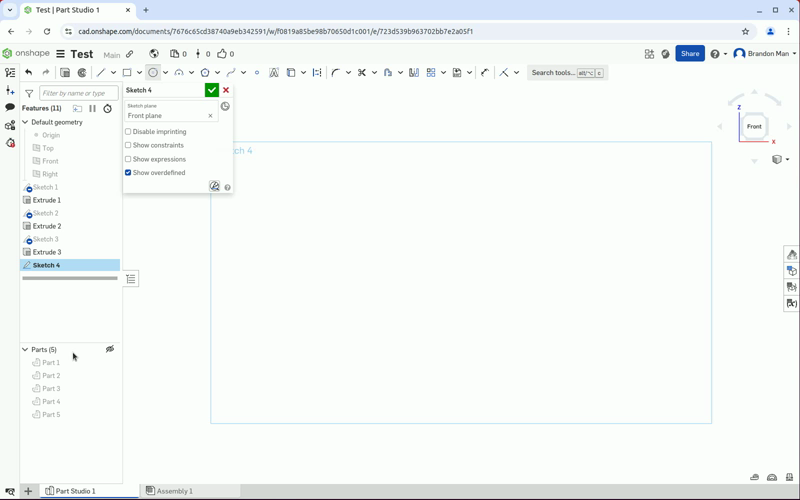
mouse_move(461, 282)
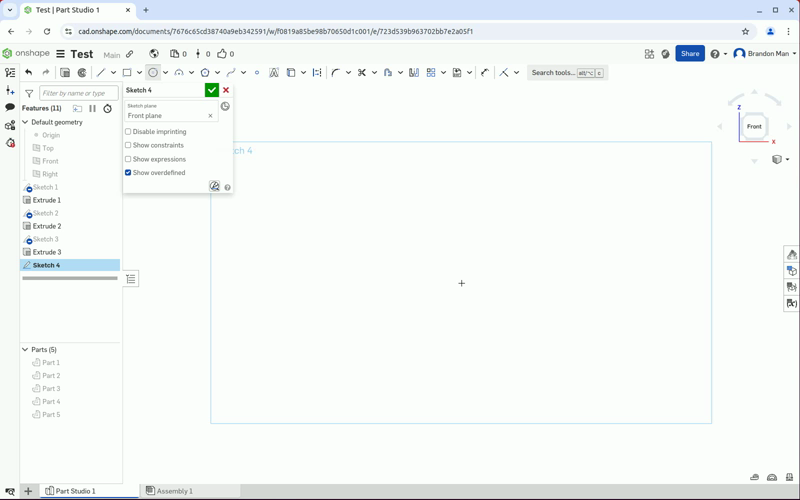
click(461, 282)
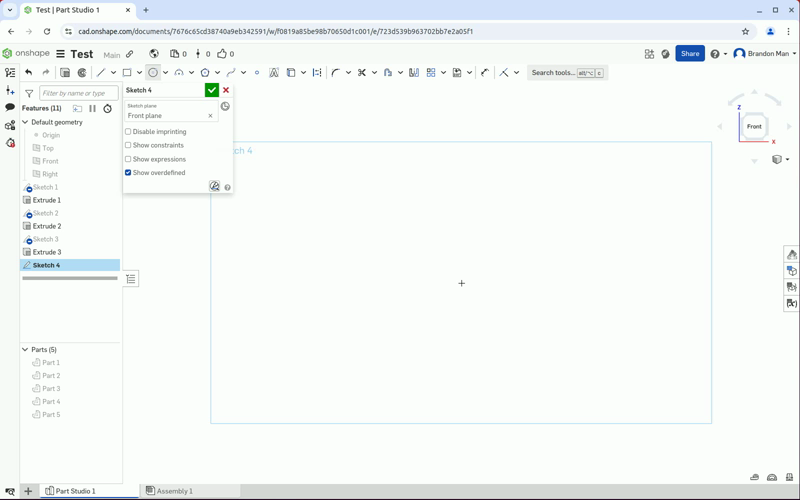
key_up(shift)
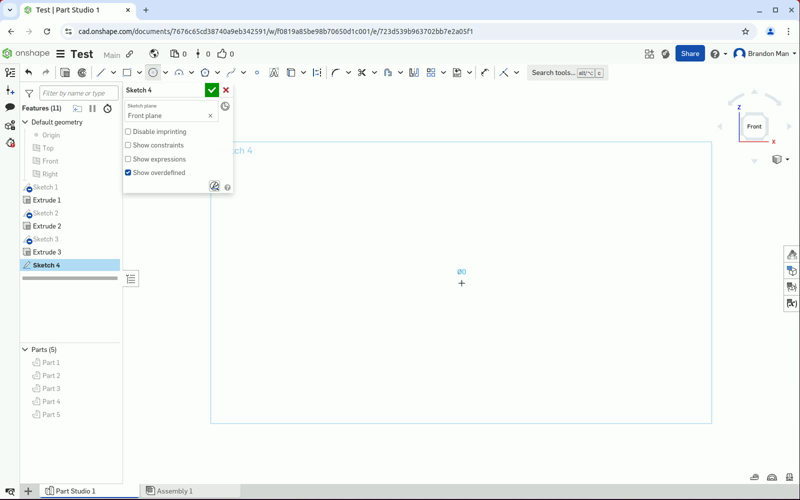
mouse_move(492, 282)
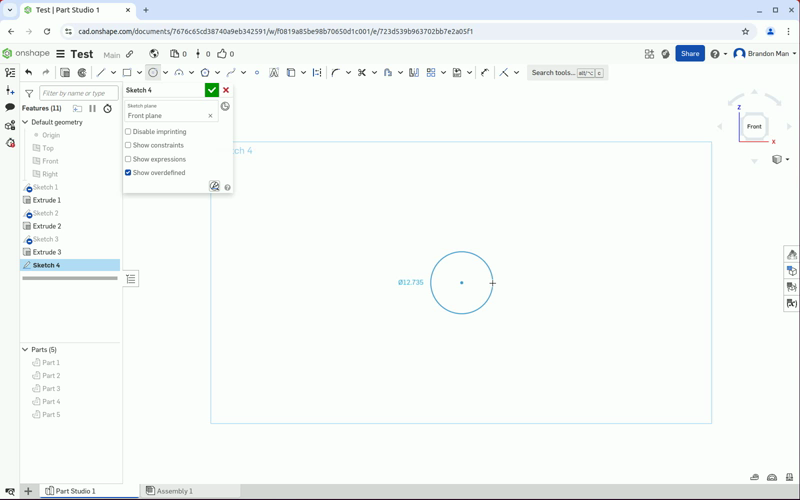
click(492, 282)
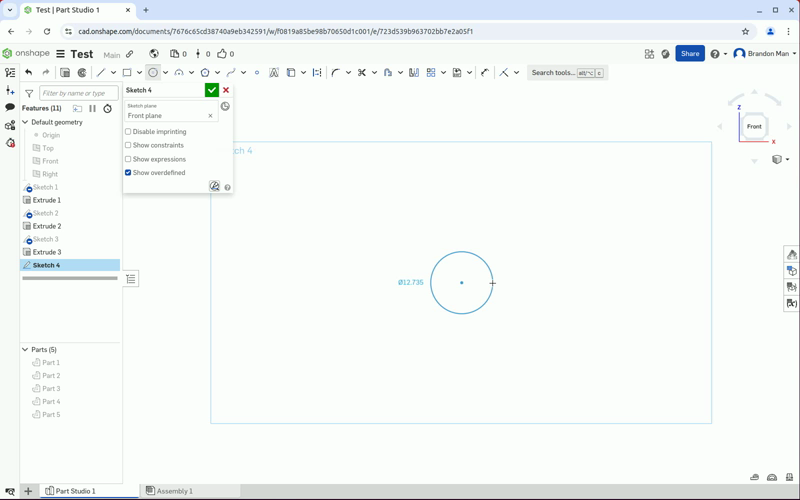
key(esc)
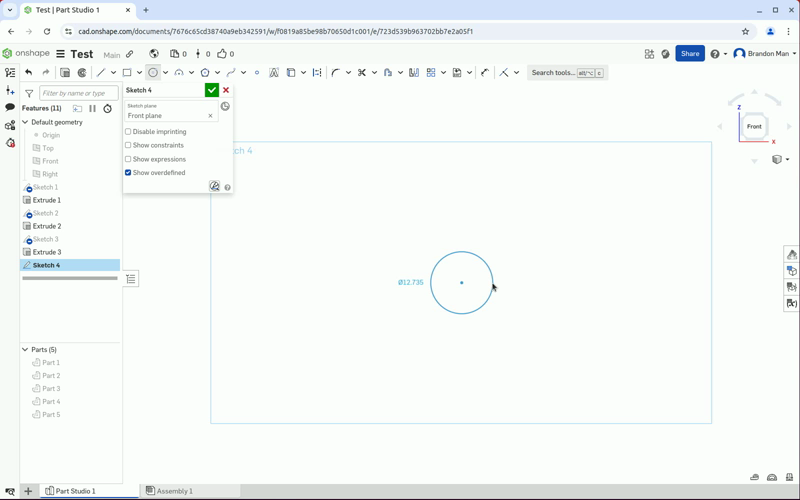
key(l)
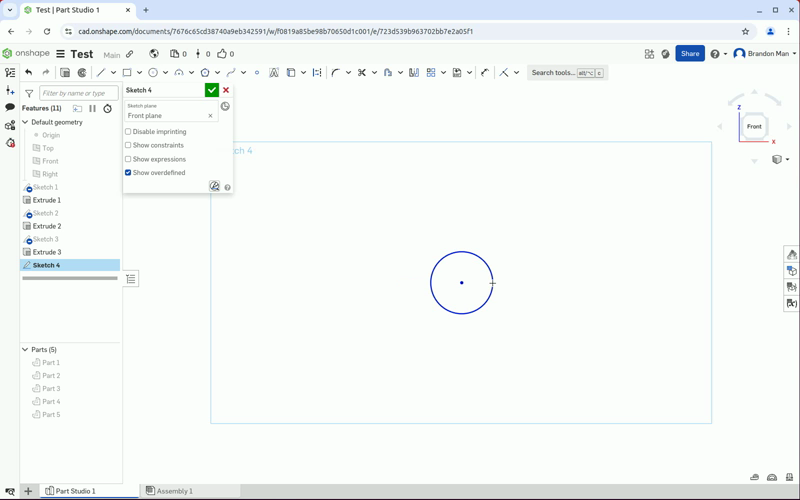
key_down(shift)
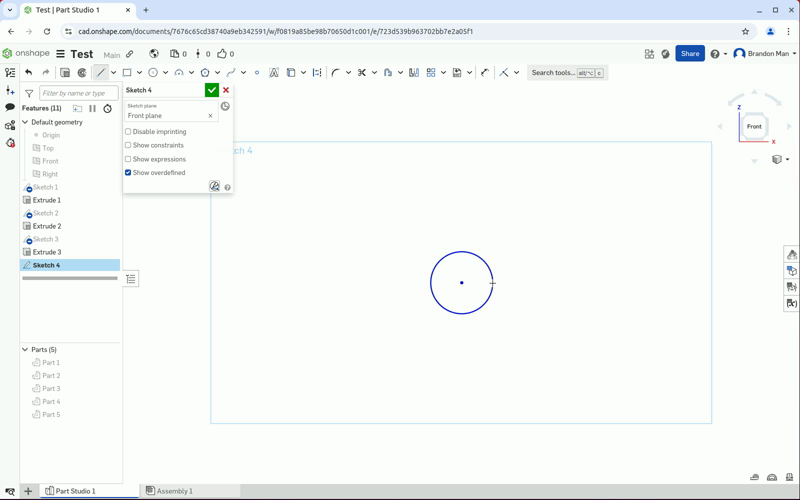
mouse_move(443, 287)
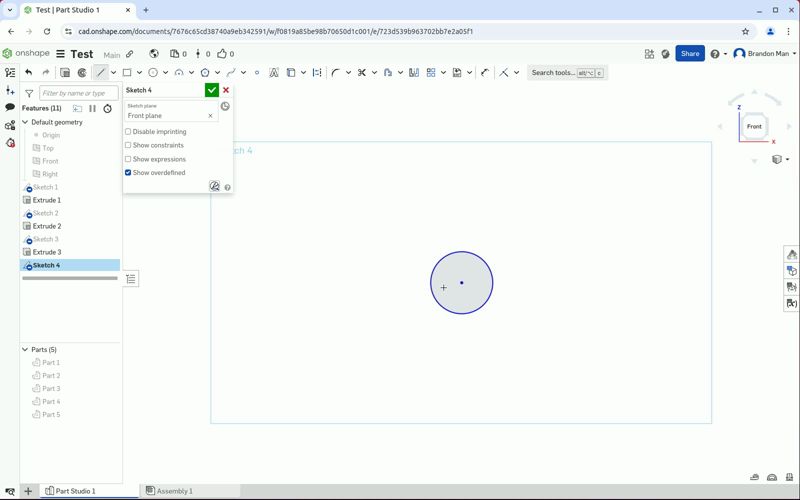
click(443, 287)
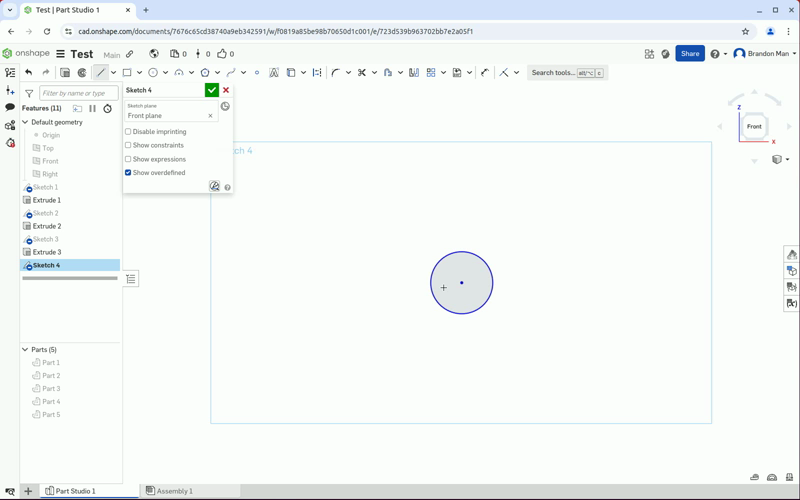
key_up(shift)
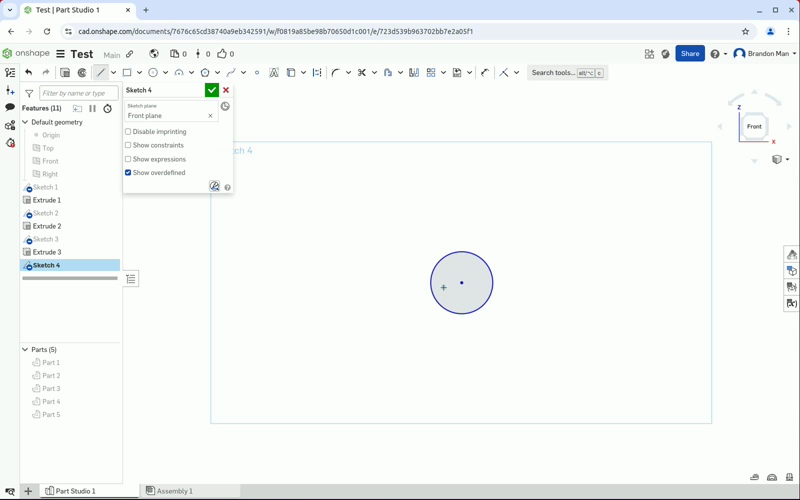
key_down(shift)
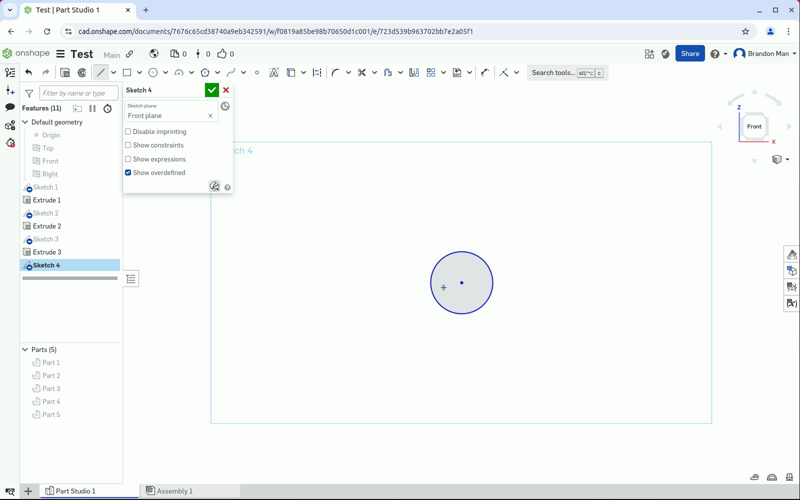
mouse_move(473, 287)
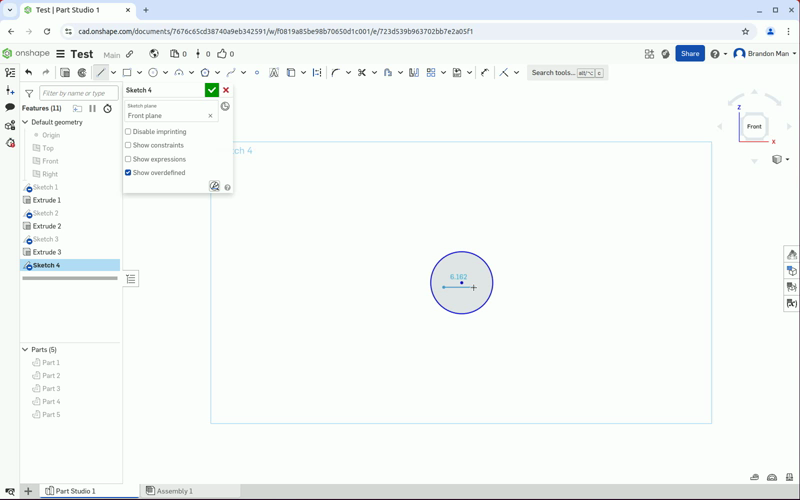
mouse_move(450, 287)
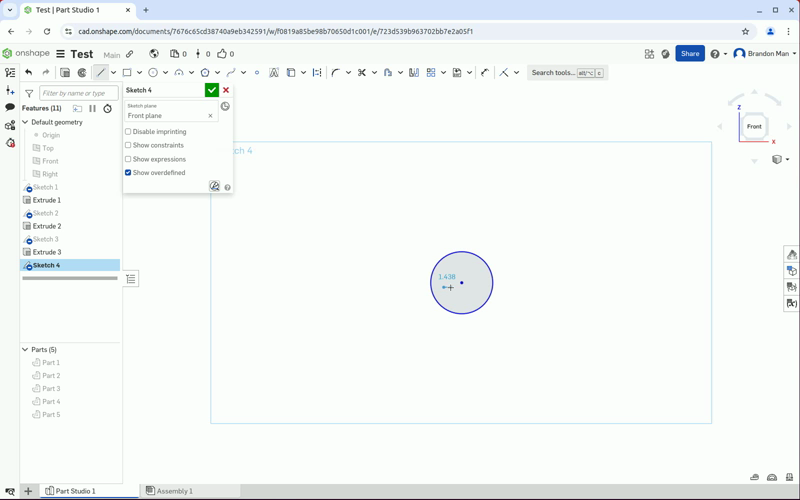
scroll(6)
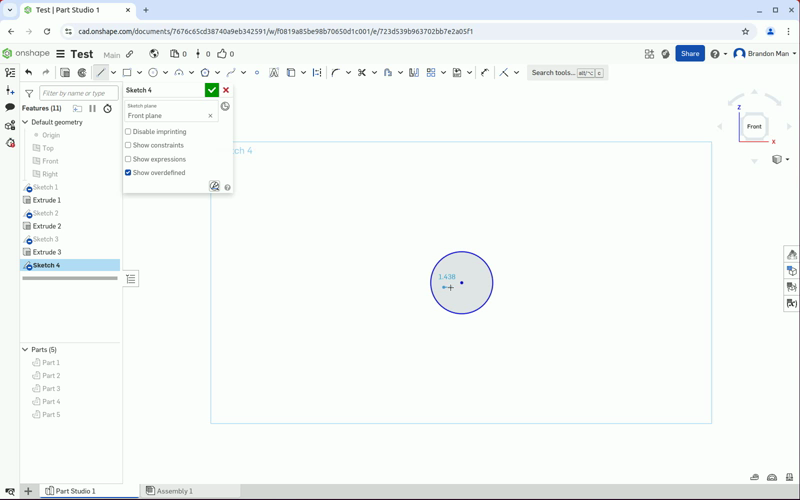
scroll(6)
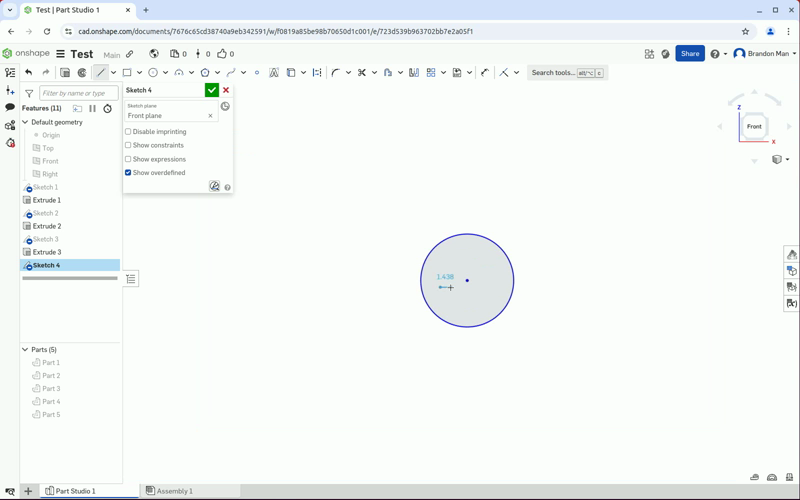
scroll(6)
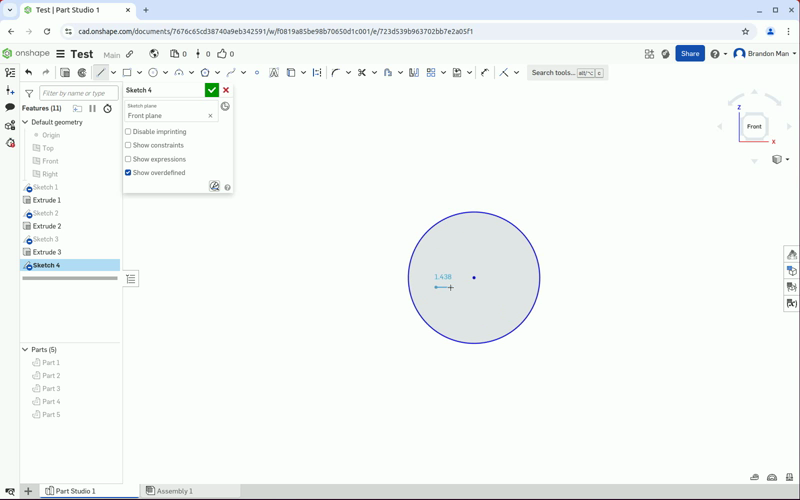
scroll(6)
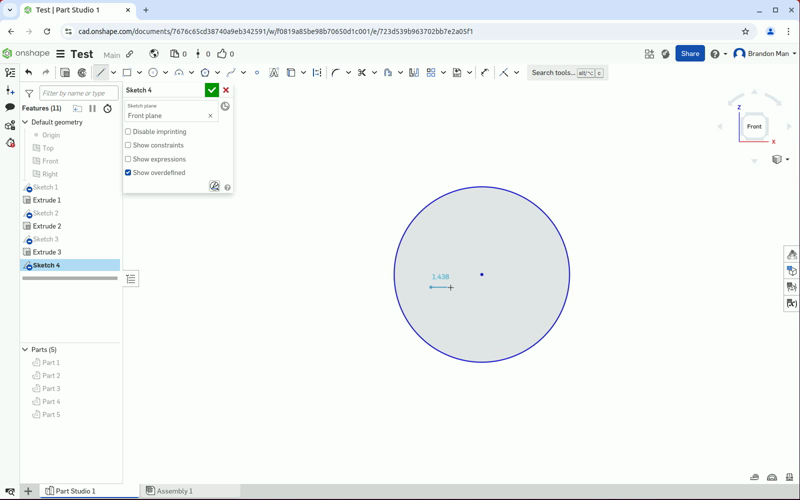
scroll(6)
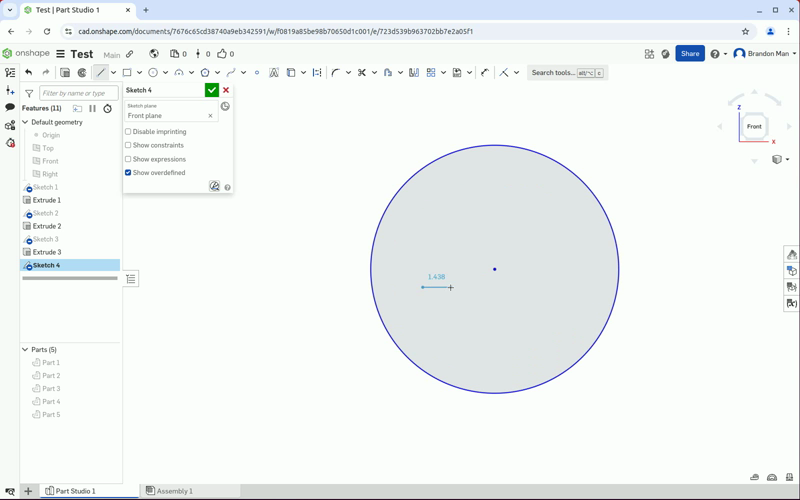
scroll(6)
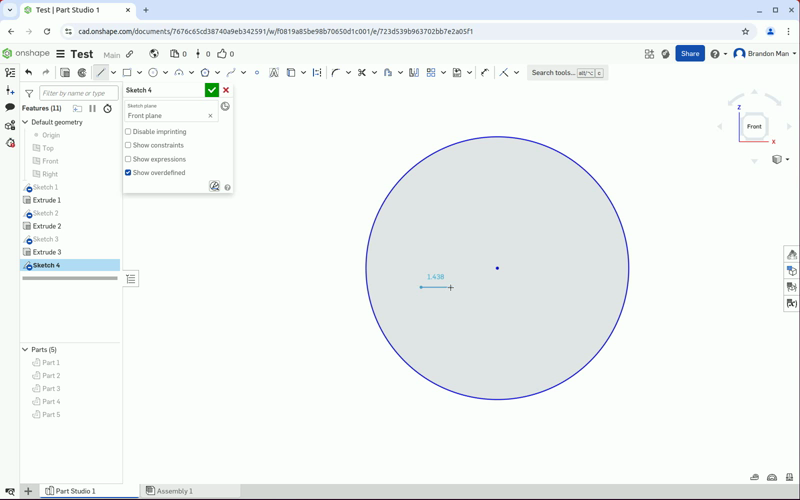
scroll(6)
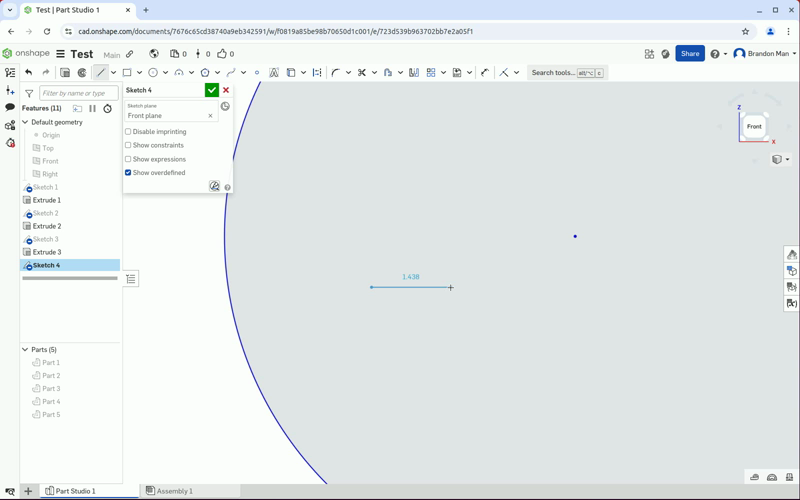
click(450, 287)
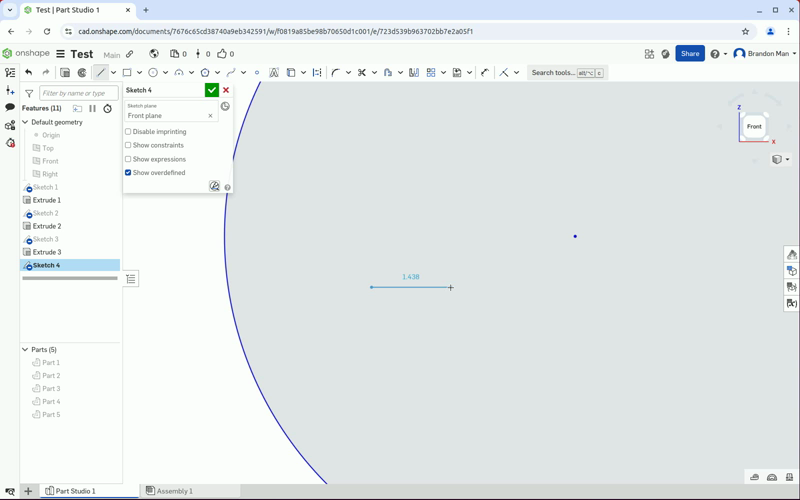
scroll(-6)
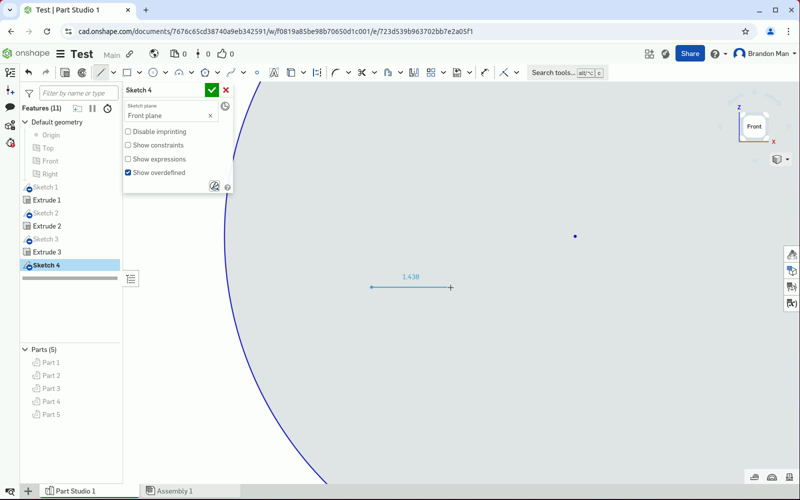
scroll(-6)
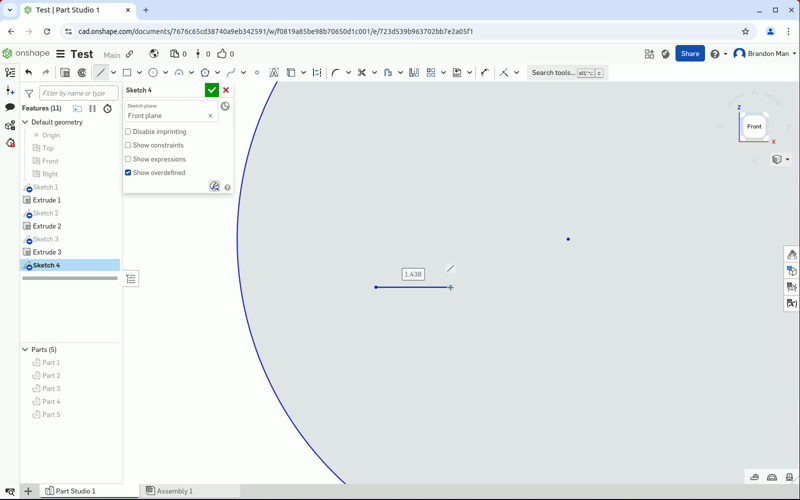
scroll(-6)
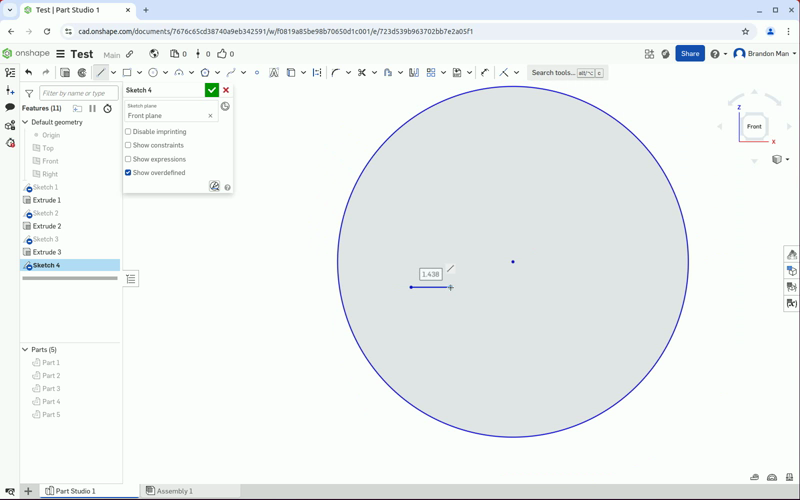
scroll(-6)
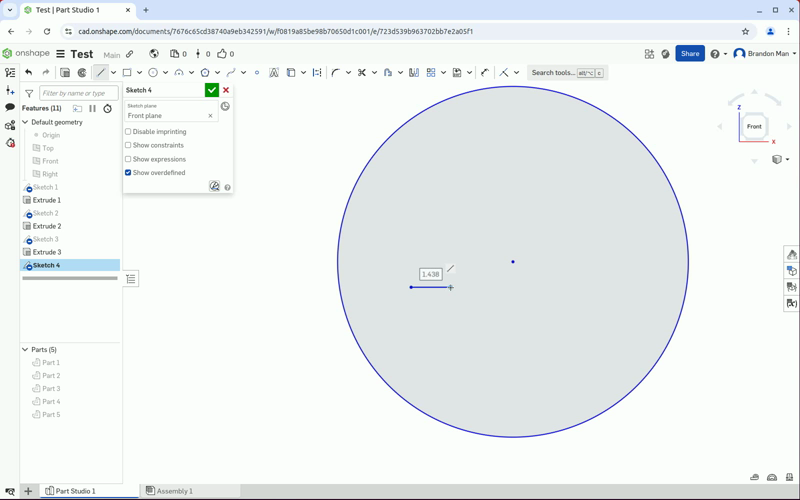
scroll(-6)
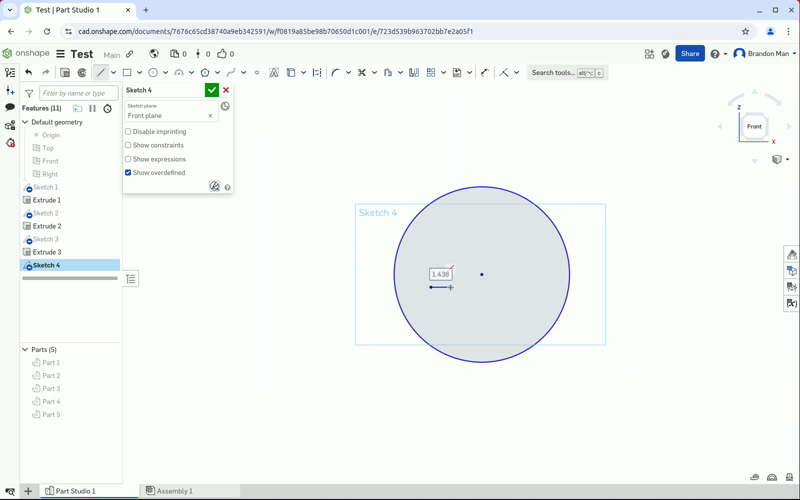
scroll(-6)
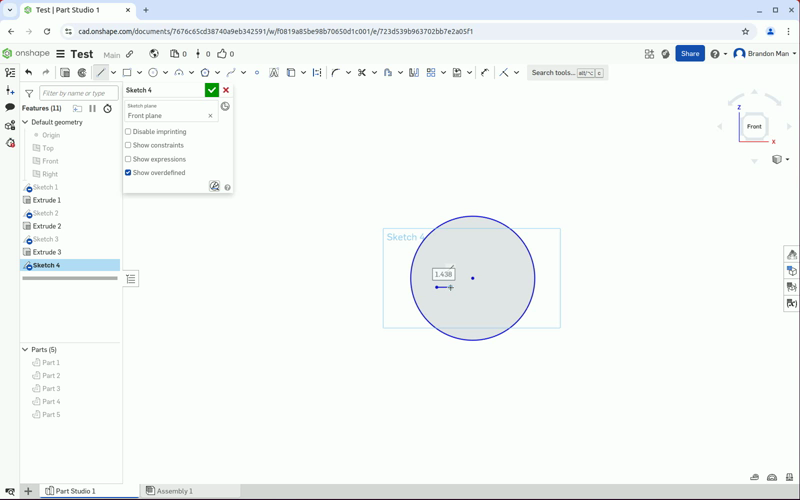
scroll(-6)
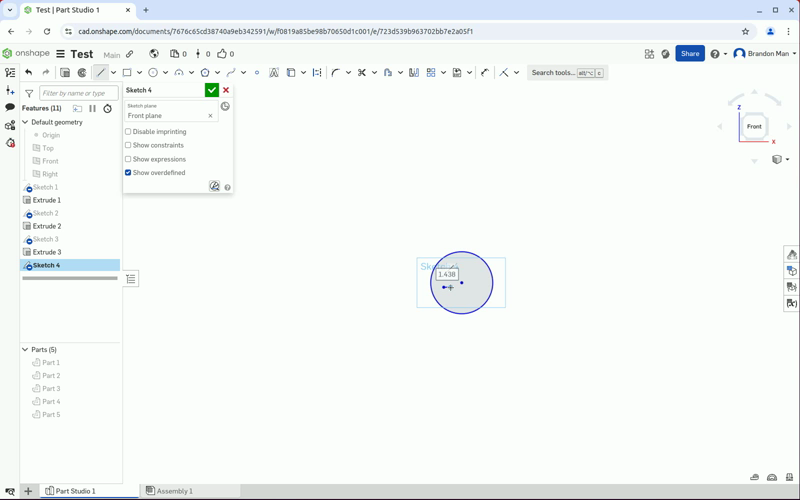
key_up(shift)
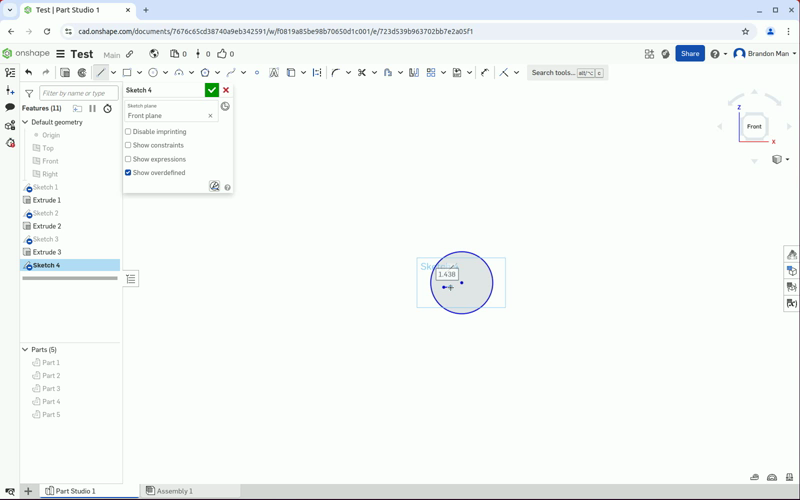
key(esc)
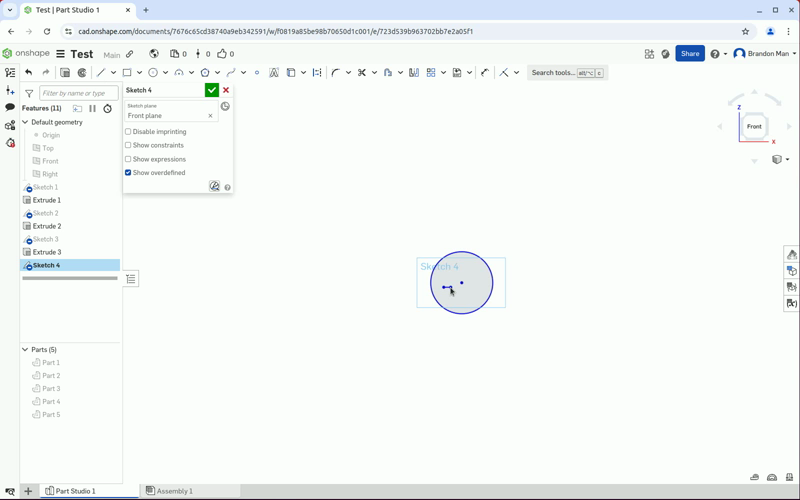
key(a)
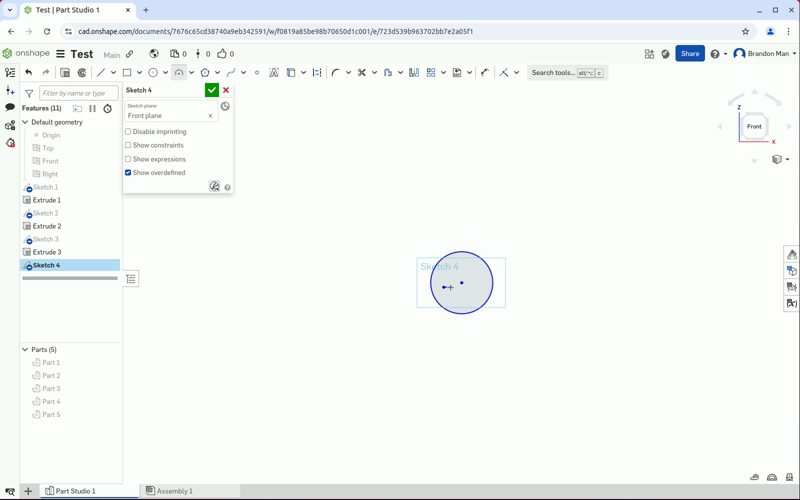
mouse_move(450, 287)
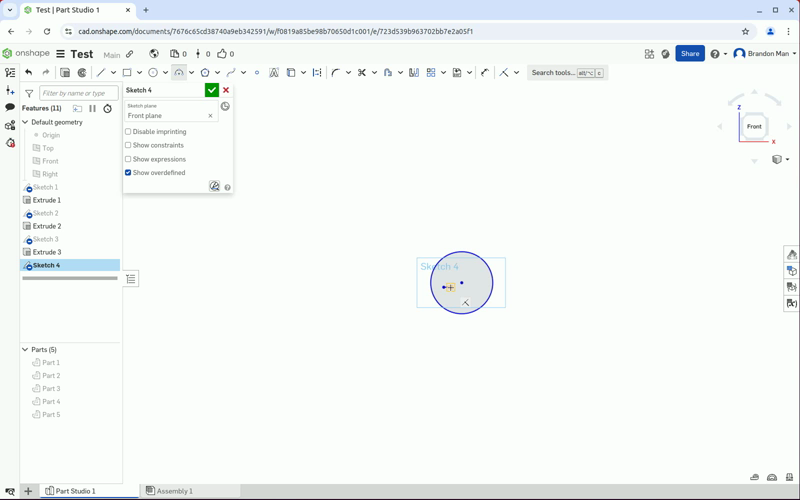
click(450, 287)
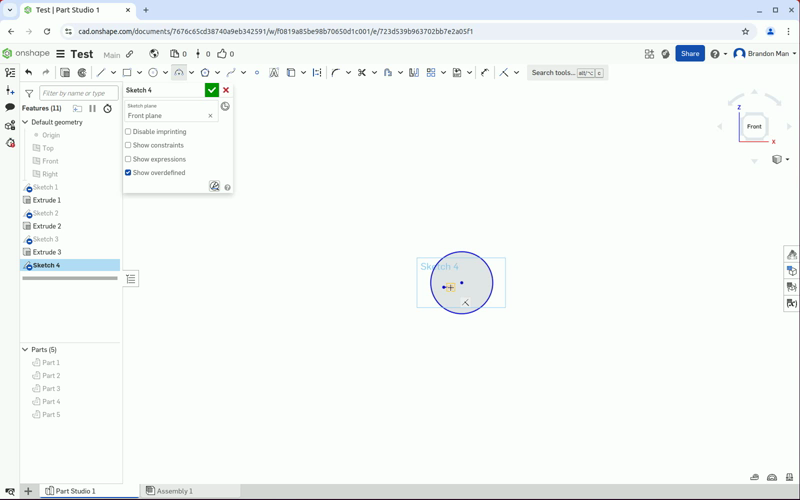
key_down(shift)
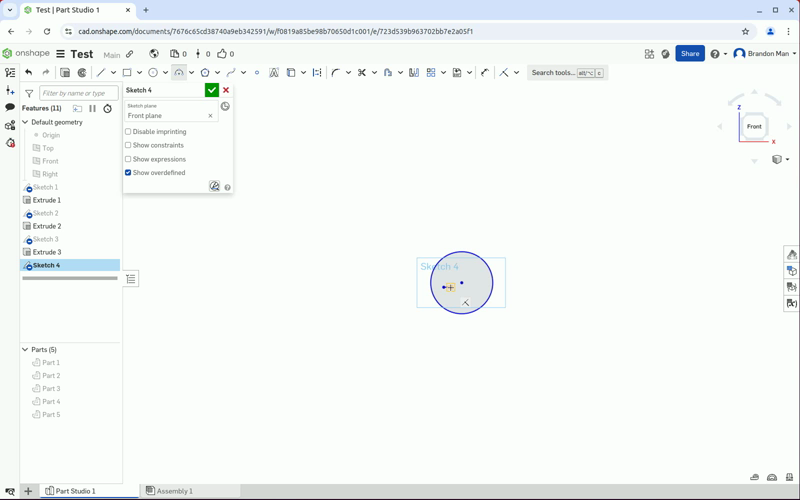
mouse_move(472, 287)
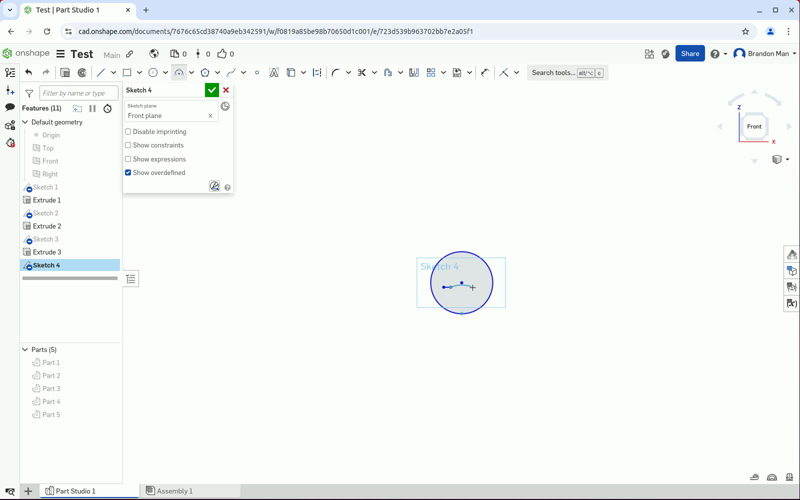
click(472, 287)
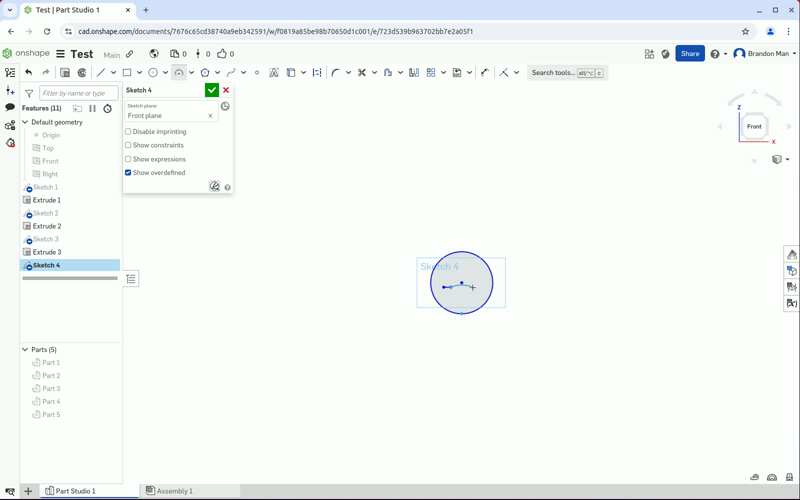
mouse_move(461, 294)
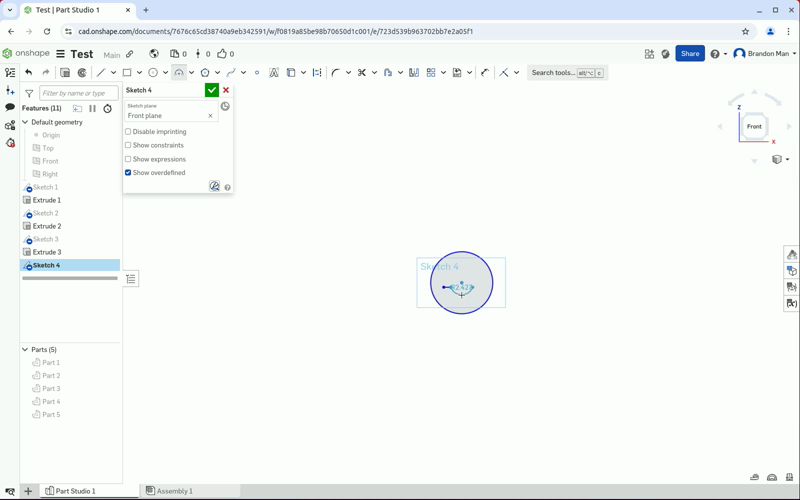
click(461, 294)
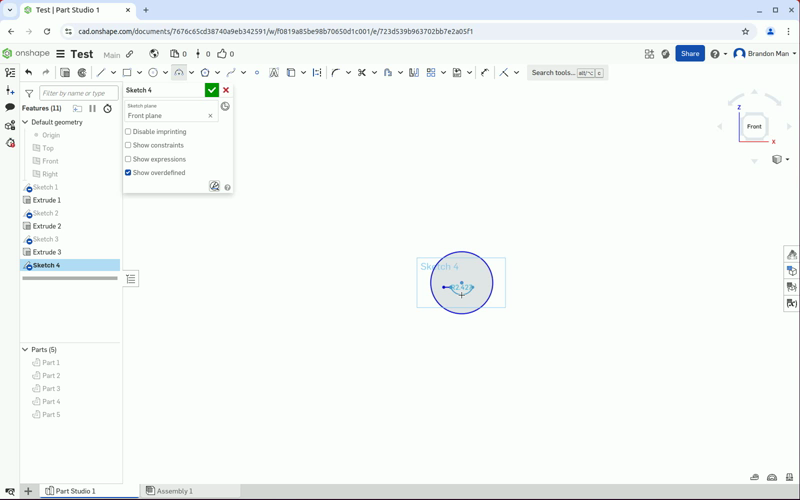
key_up(shift)
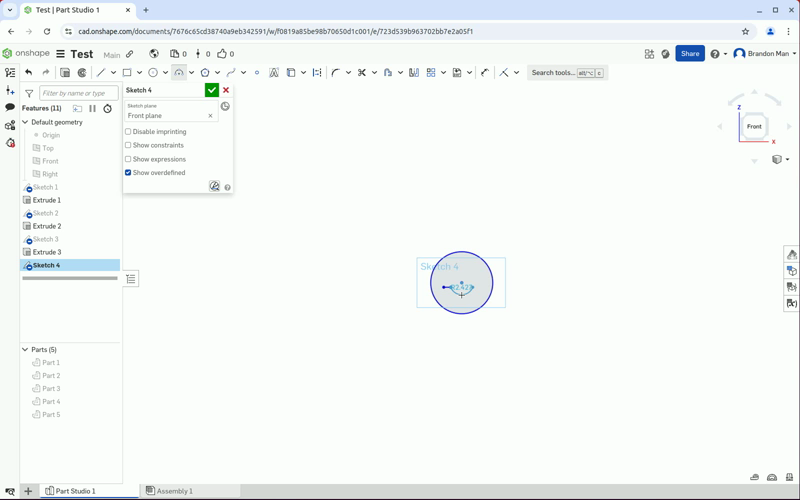
key(esc)
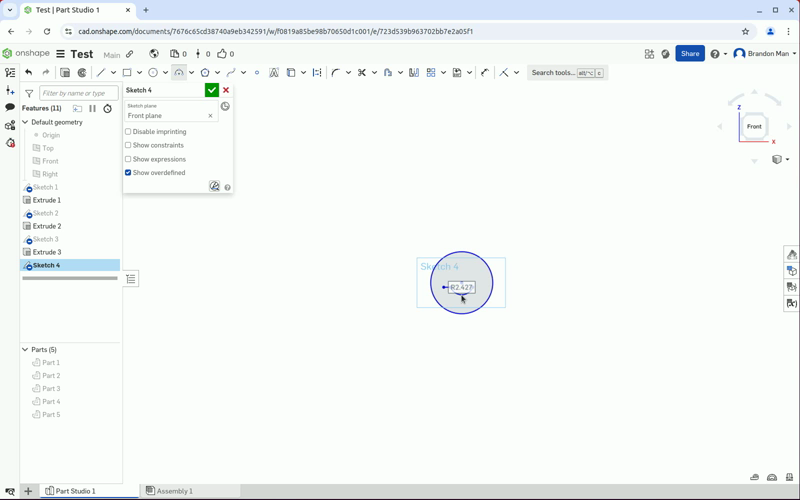
key(l)
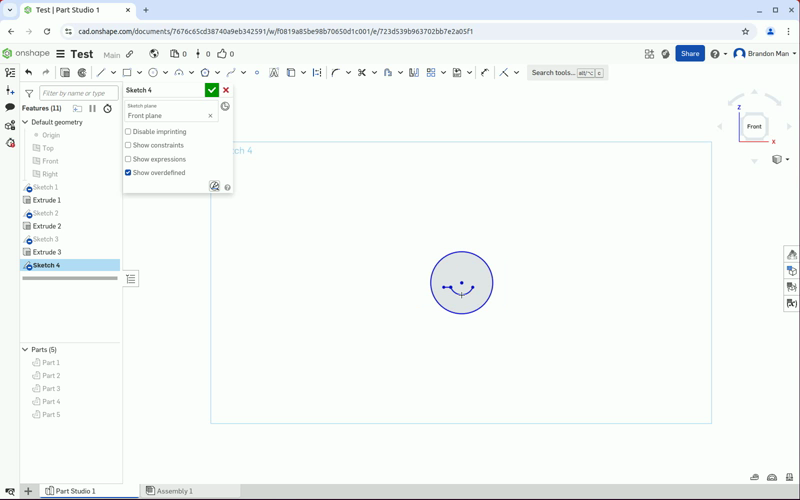
mouse_move(472, 287)
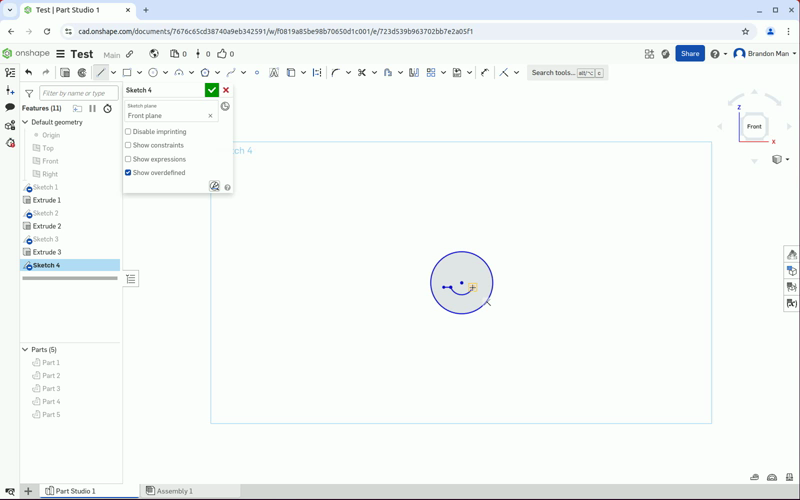
click(472, 287)
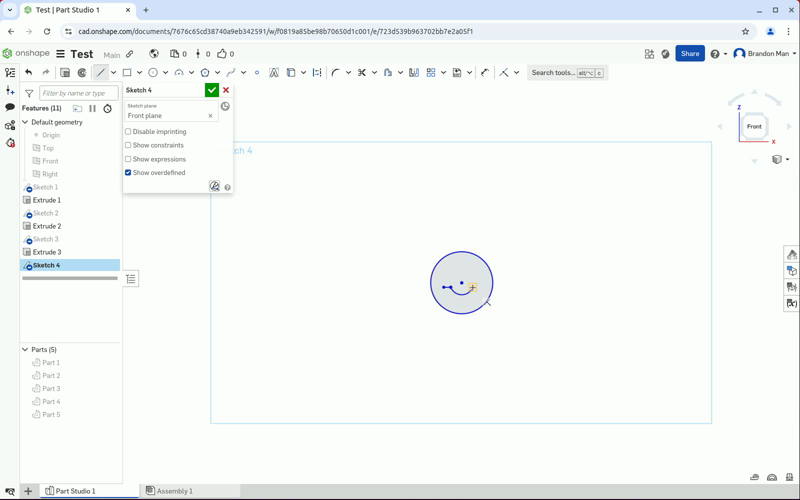
key_down(shift)
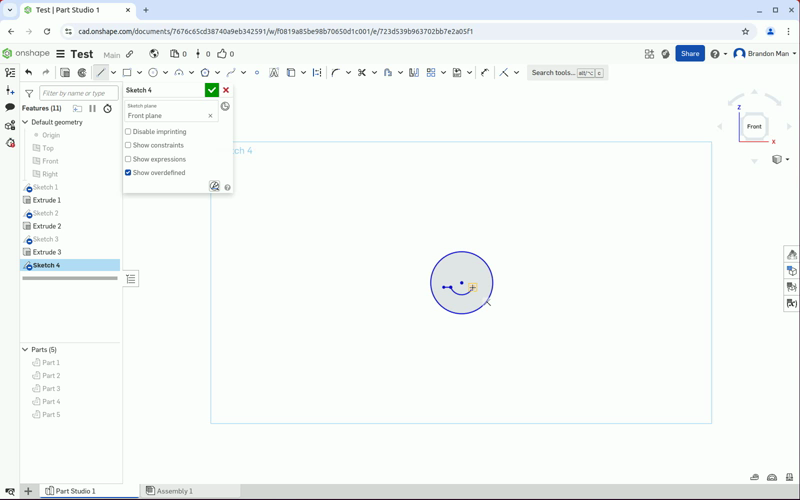
mouse_move(502, 287)
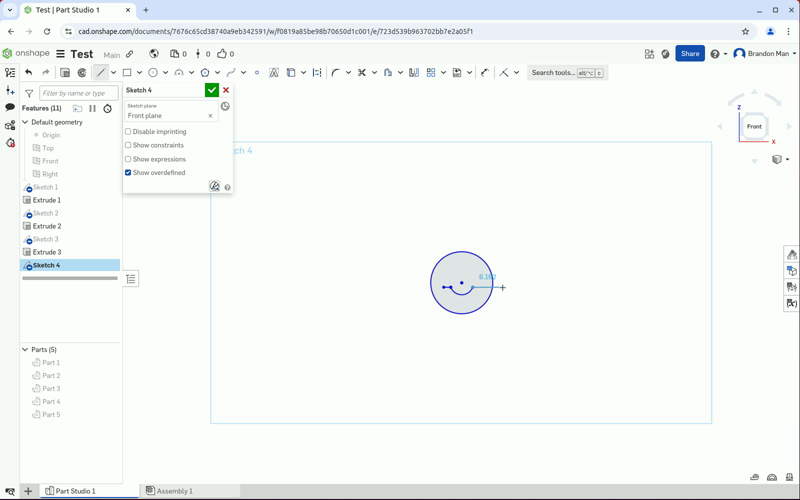
mouse_move(479, 287)
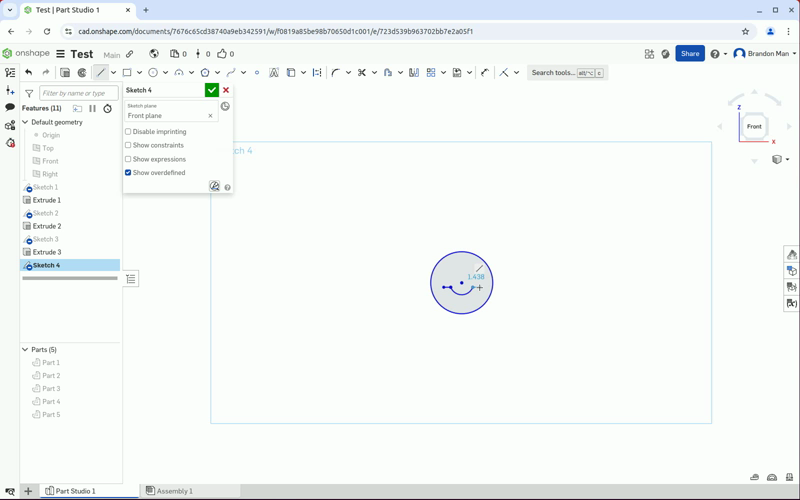
scroll(6)
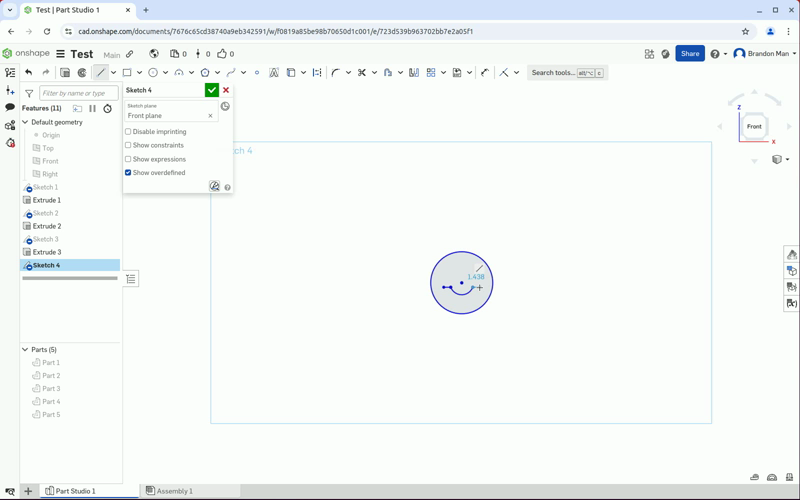
scroll(6)
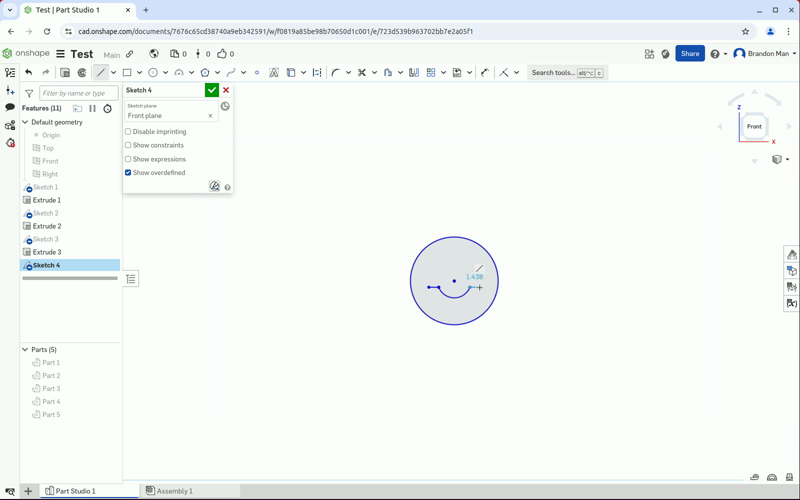
scroll(6)
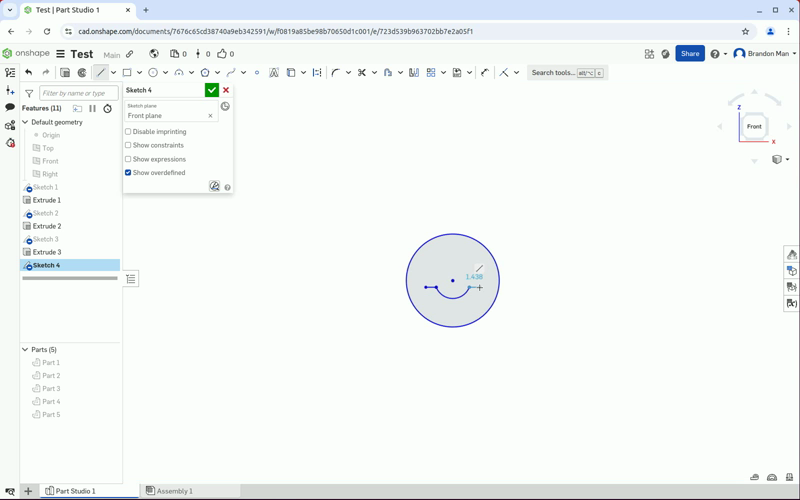
scroll(6)
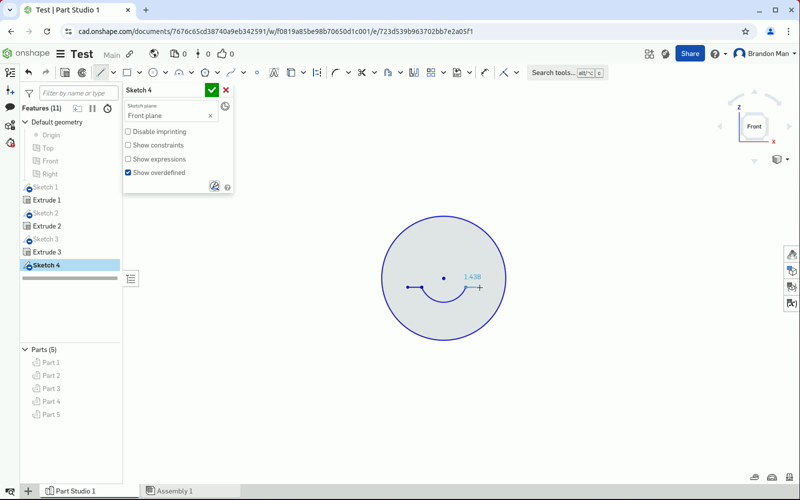
scroll(6)
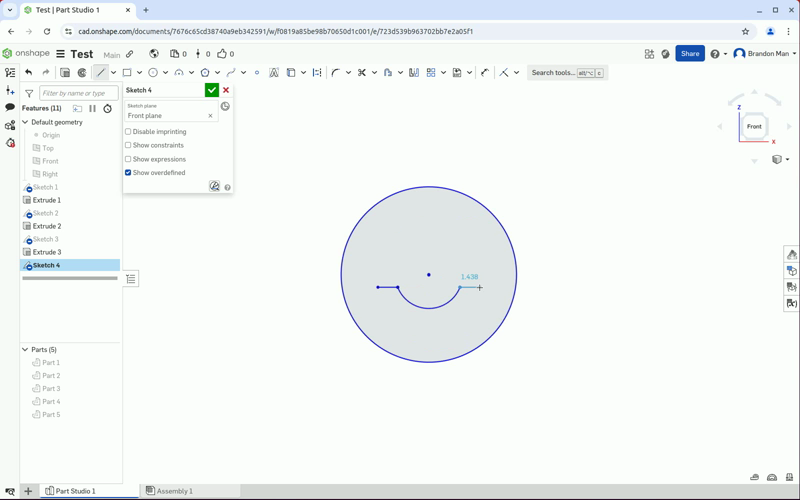
scroll(6)
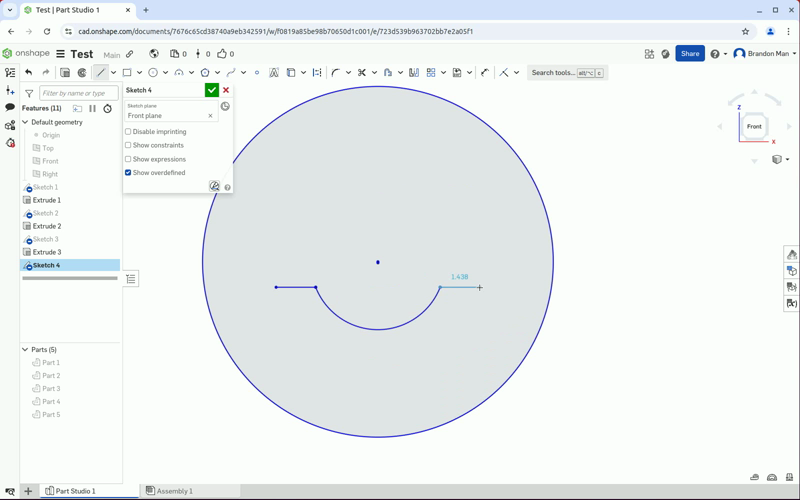
scroll(6)
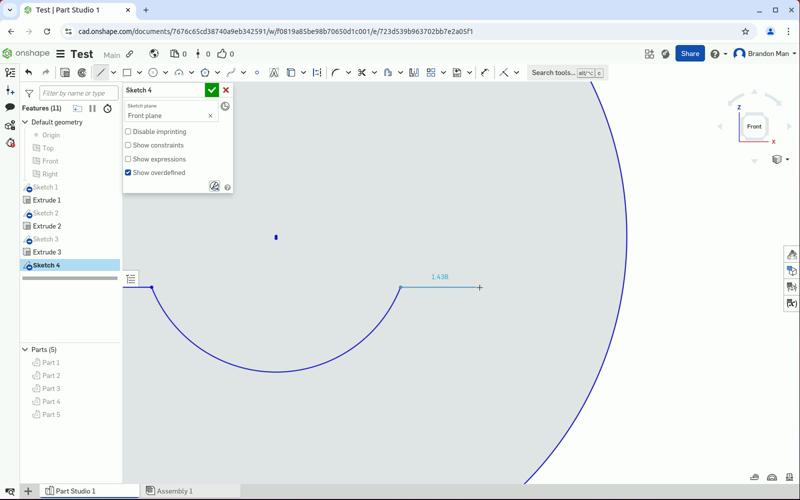
click(479, 287)
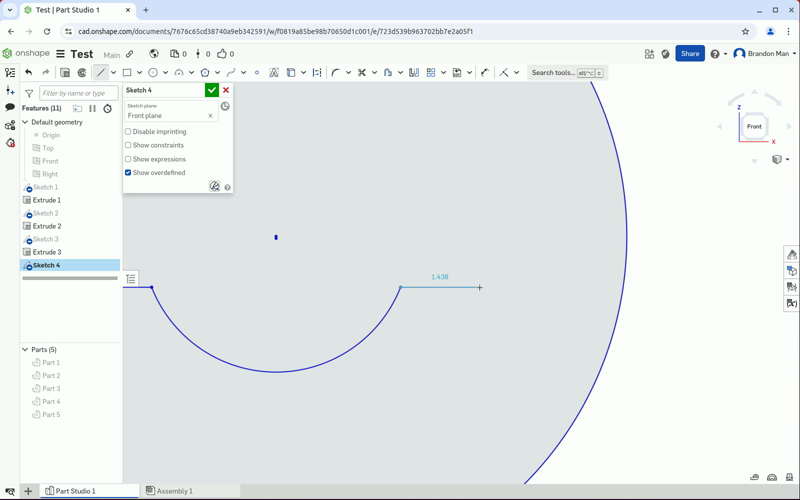
scroll(-6)
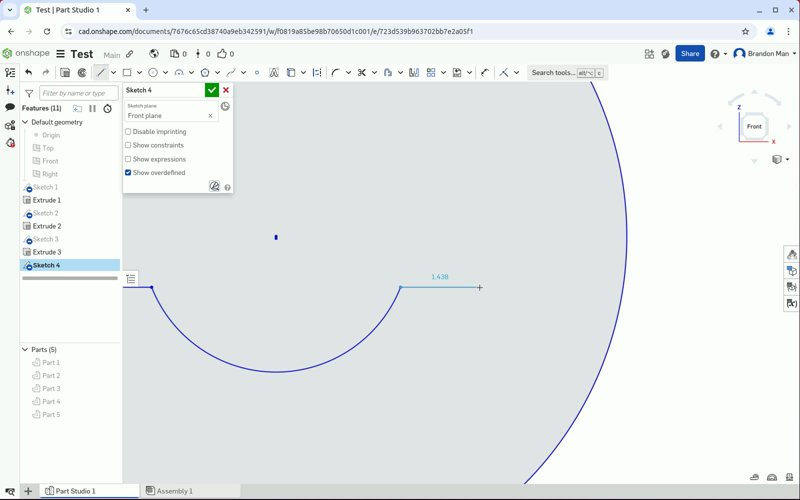
scroll(-6)
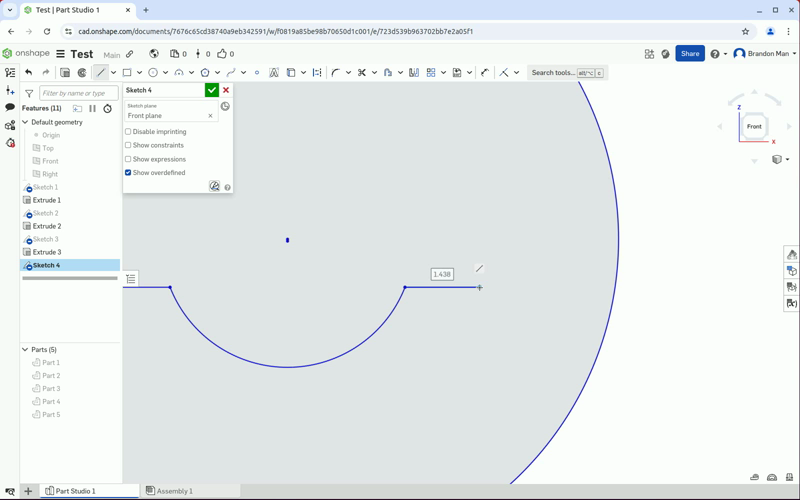
scroll(-6)
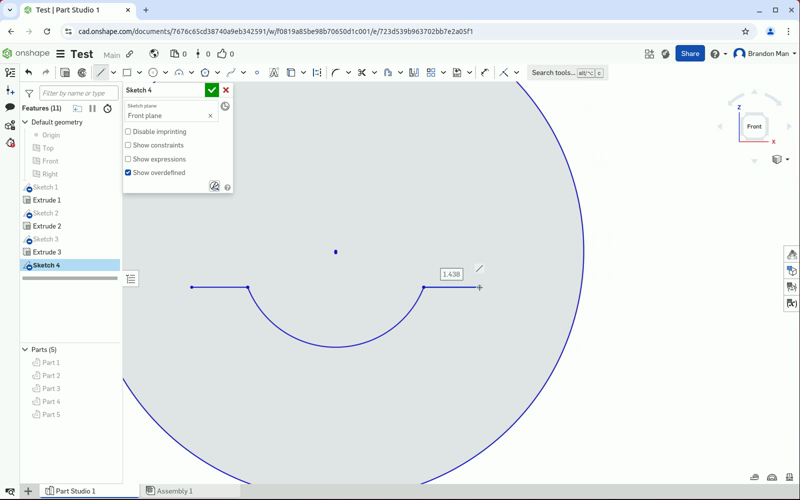
scroll(-6)
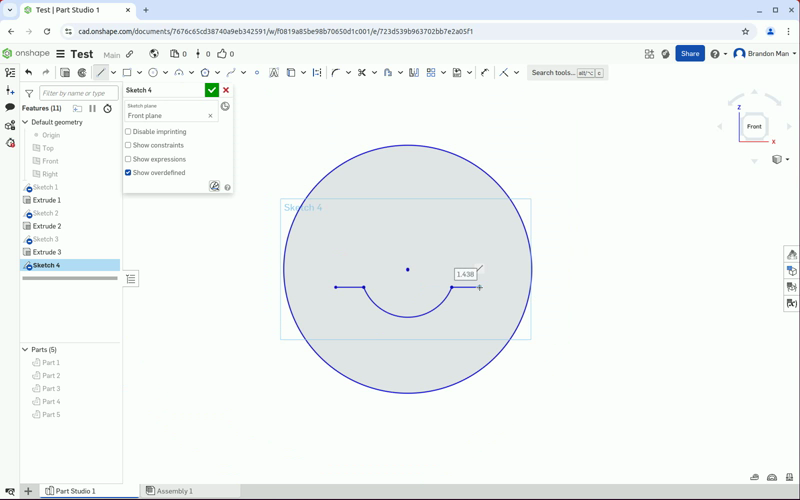
scroll(-6)
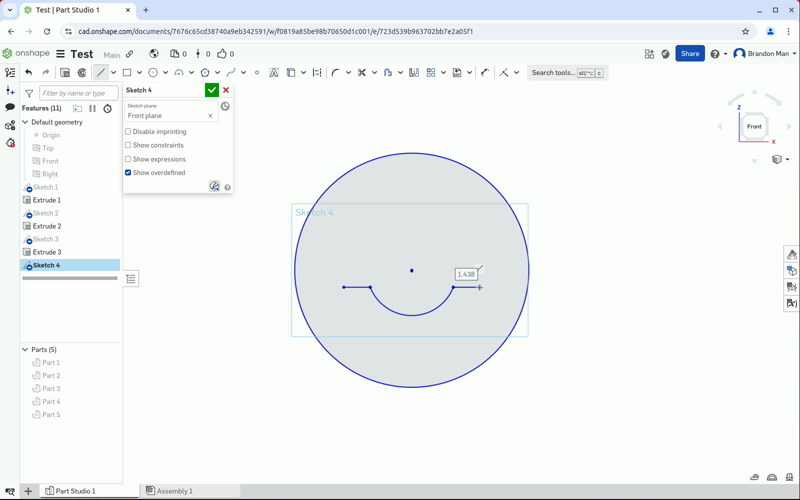
scroll(-6)
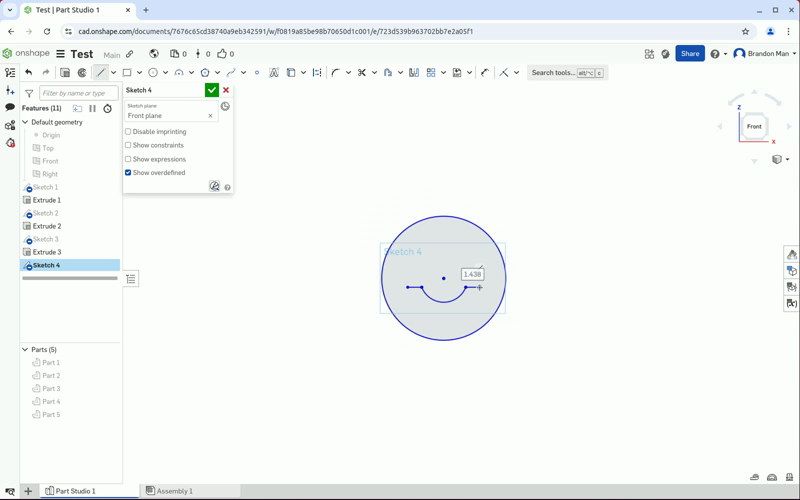
scroll(-6)
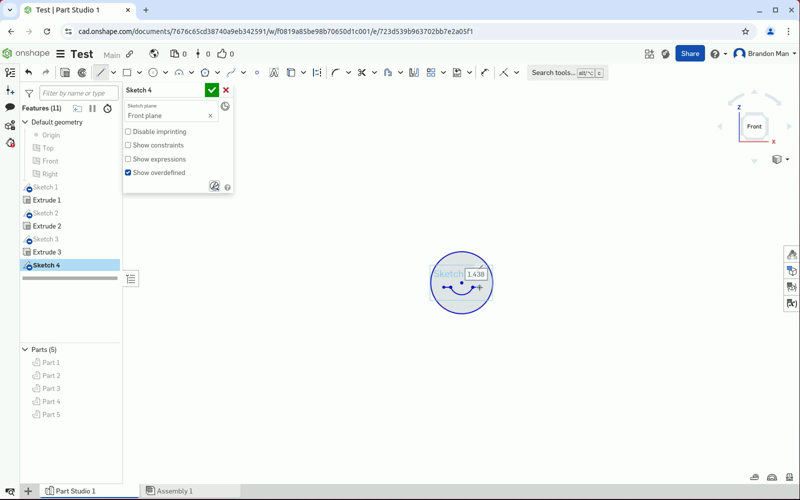
key_up(shift)
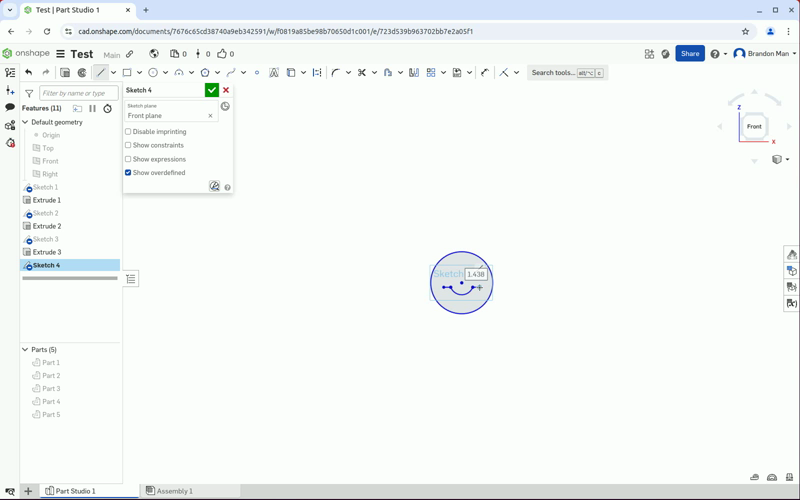
key_down(shift)
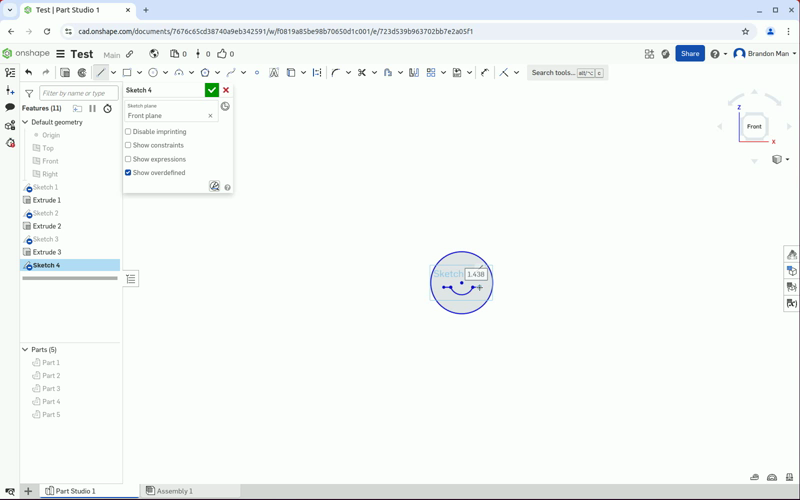
mouse_move(509, 287)
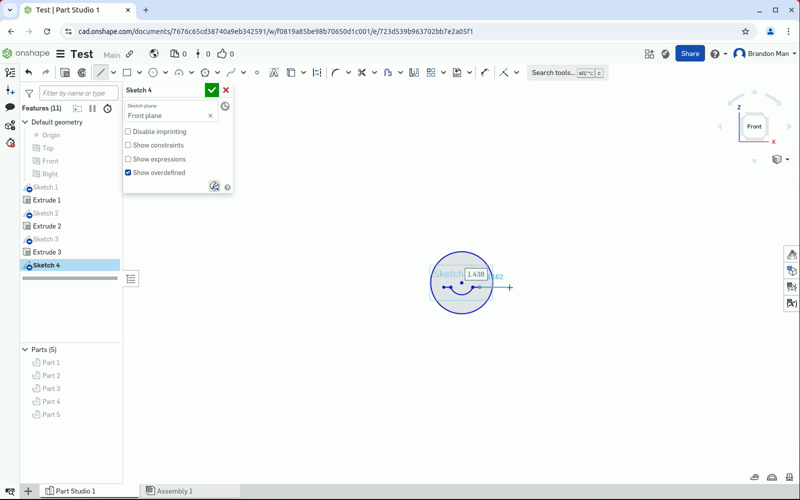
mouse_move(479, 278)
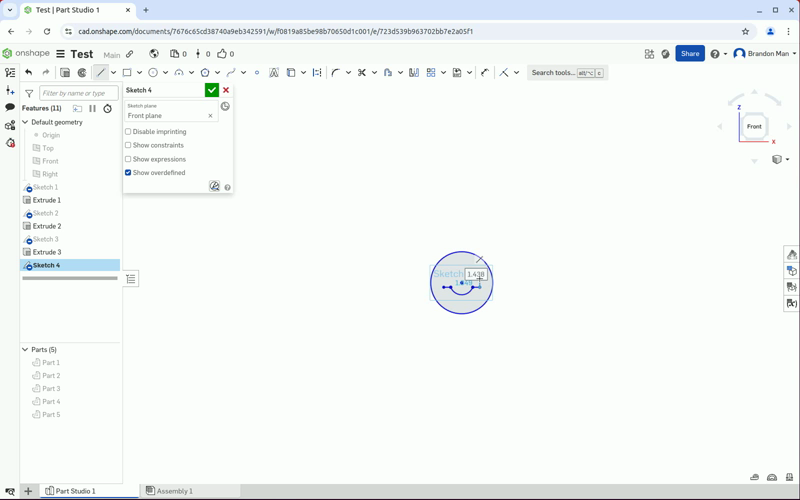
click(479, 278)
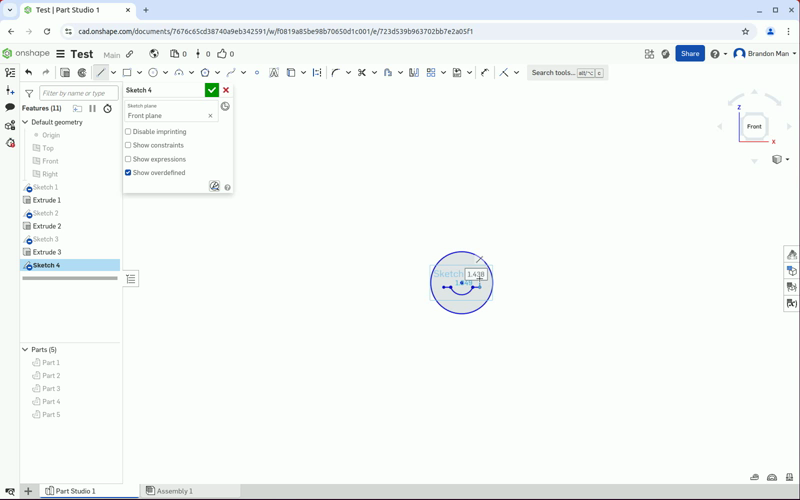
key_up(shift)
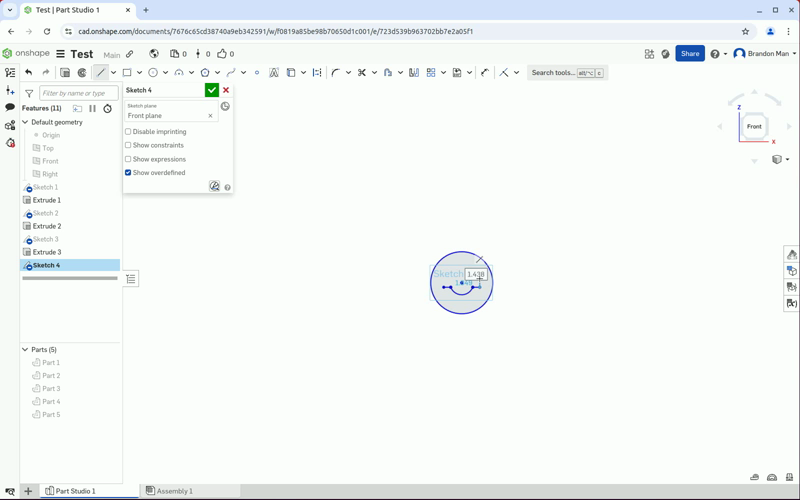
key_down(shift)
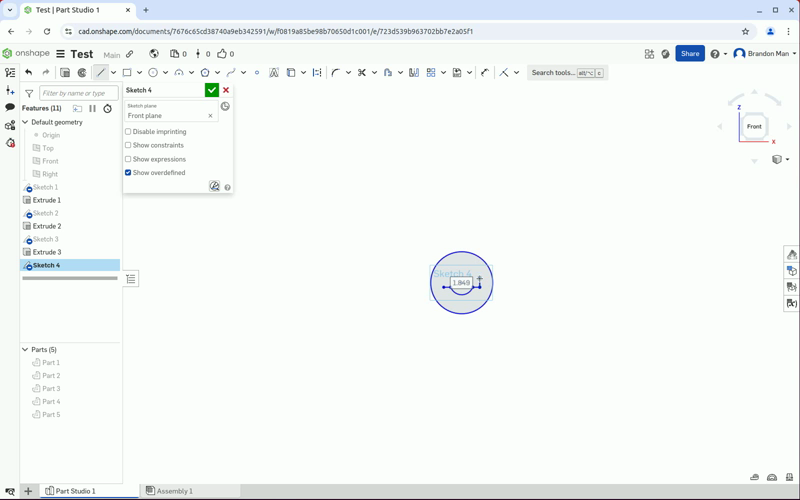
mouse_move(509, 278)
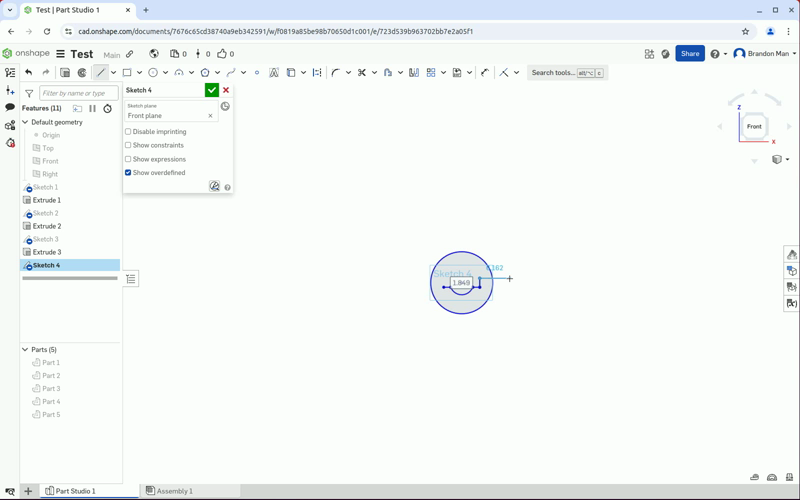
mouse_move(472, 278)
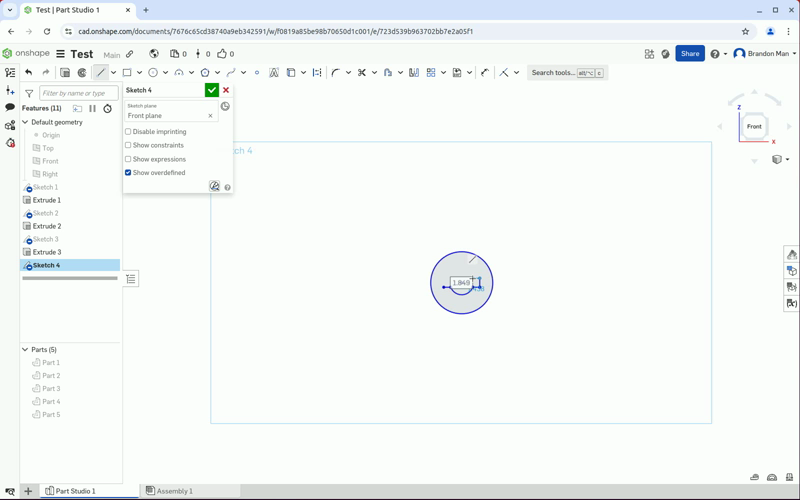
scroll(6)
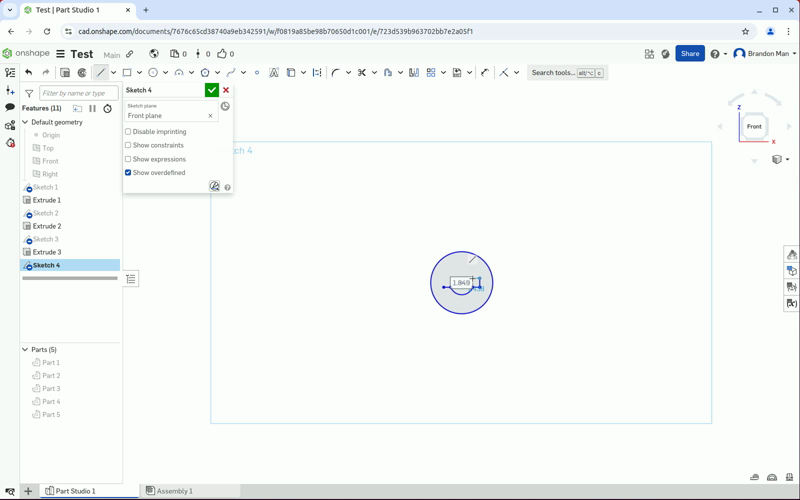
scroll(6)
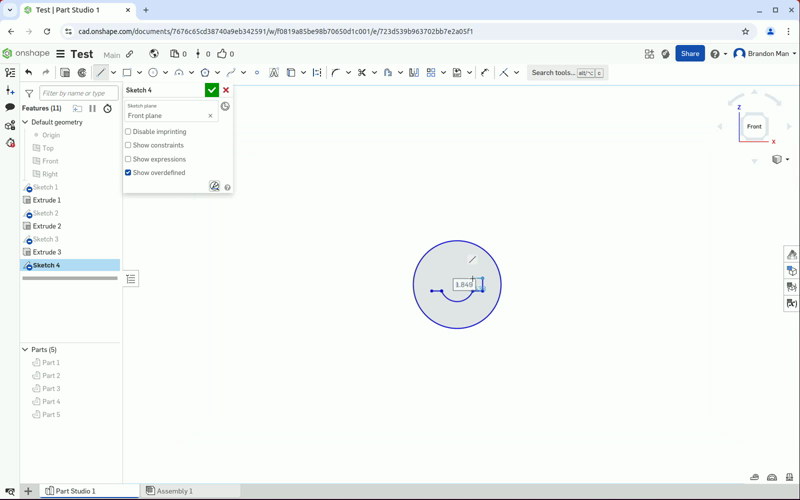
scroll(6)
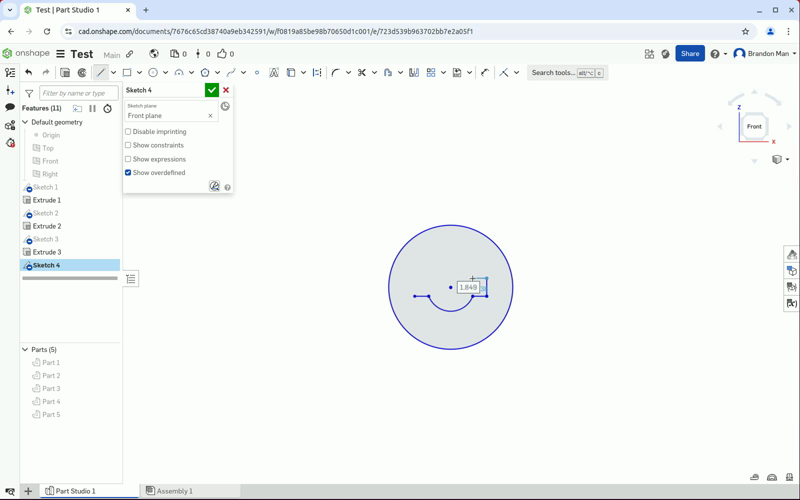
scroll(6)
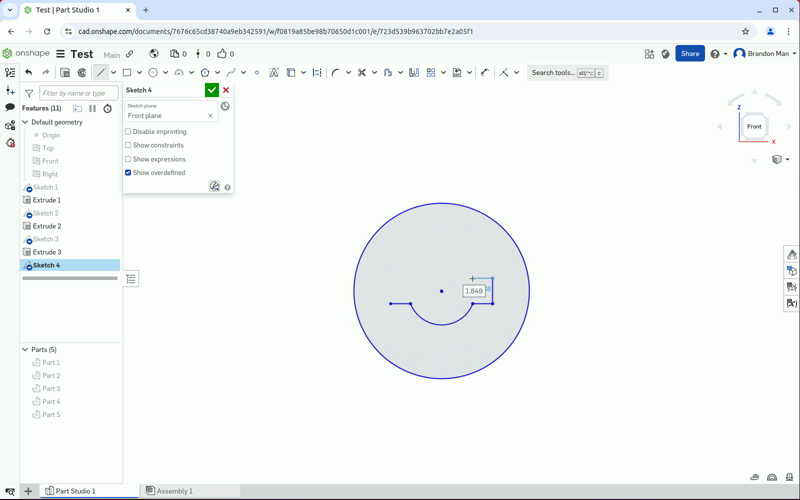
scroll(6)
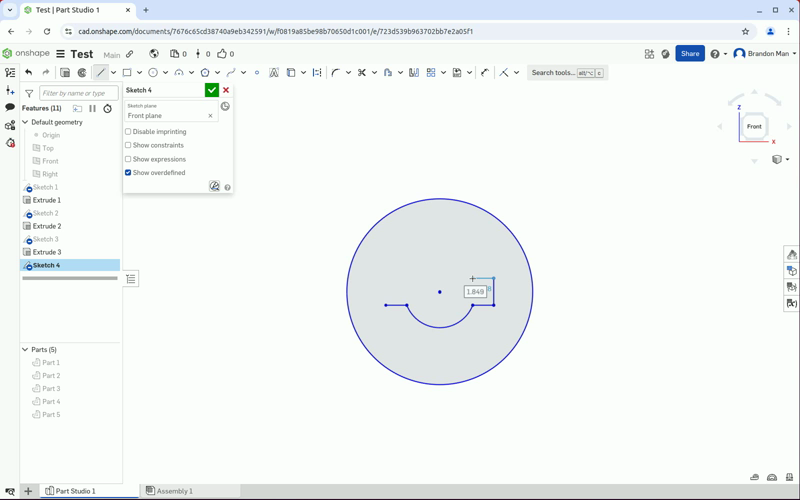
scroll(6)
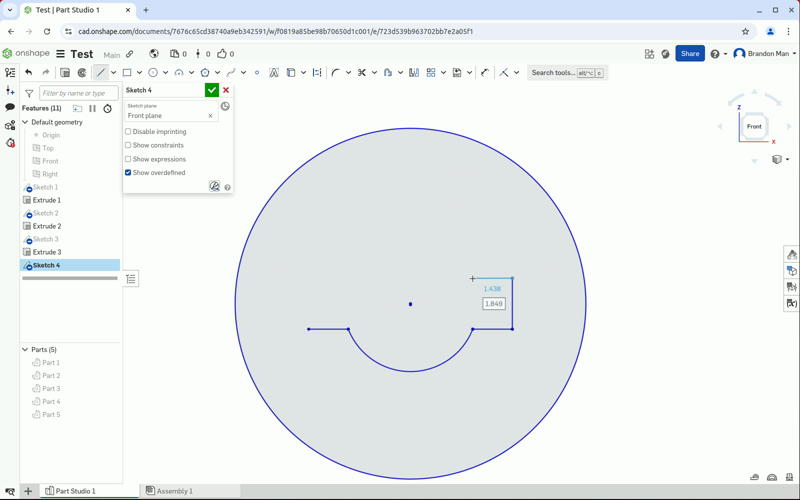
scroll(6)
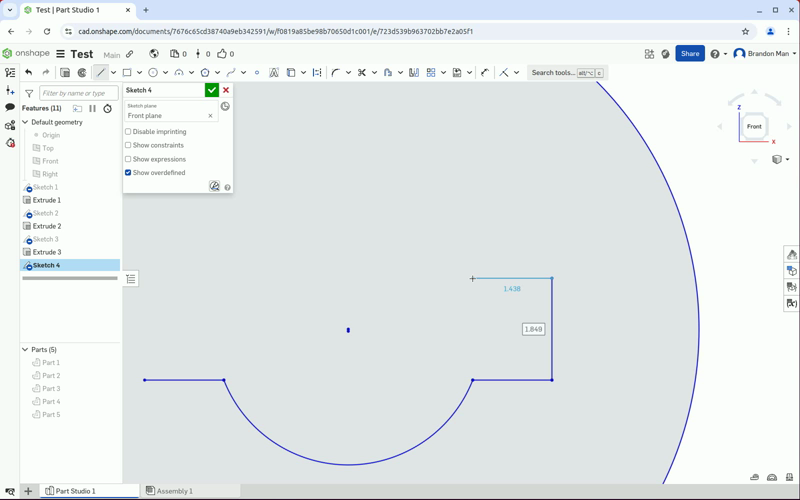
click(472, 278)
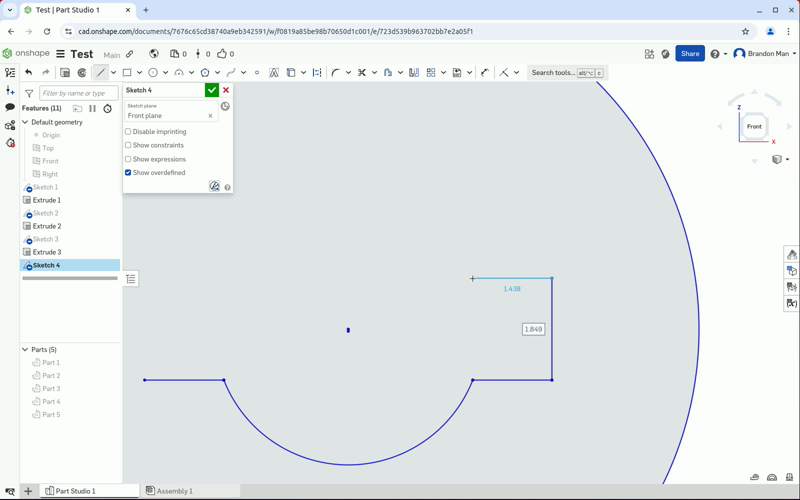
scroll(-6)
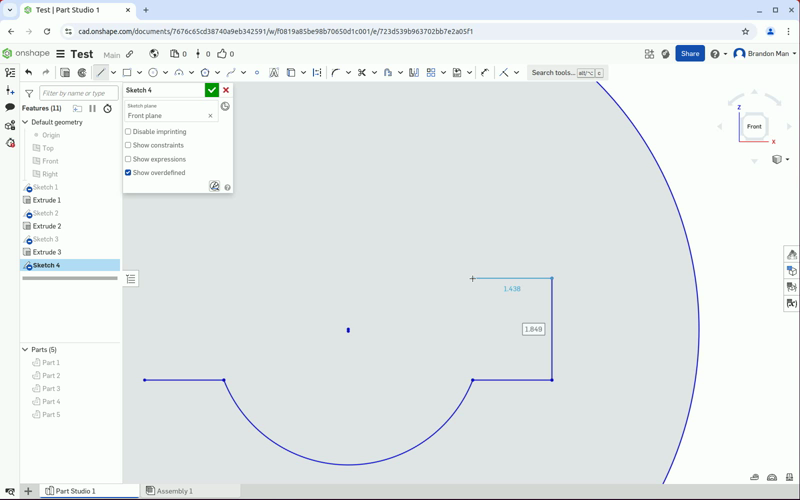
scroll(-6)
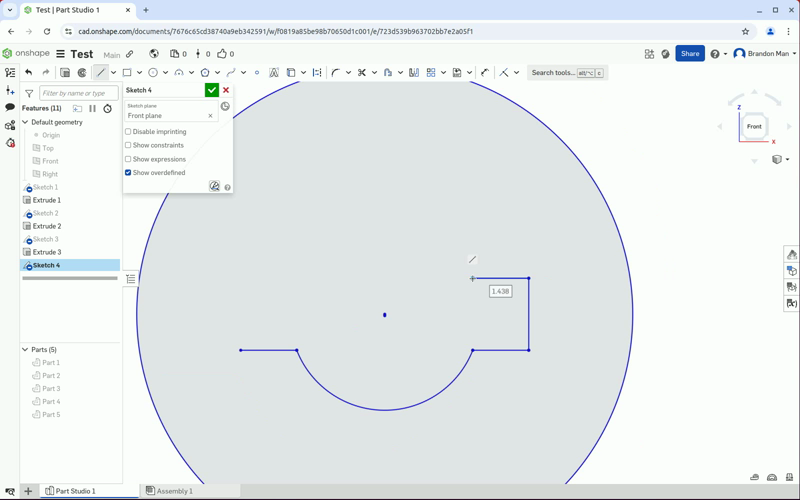
scroll(-6)
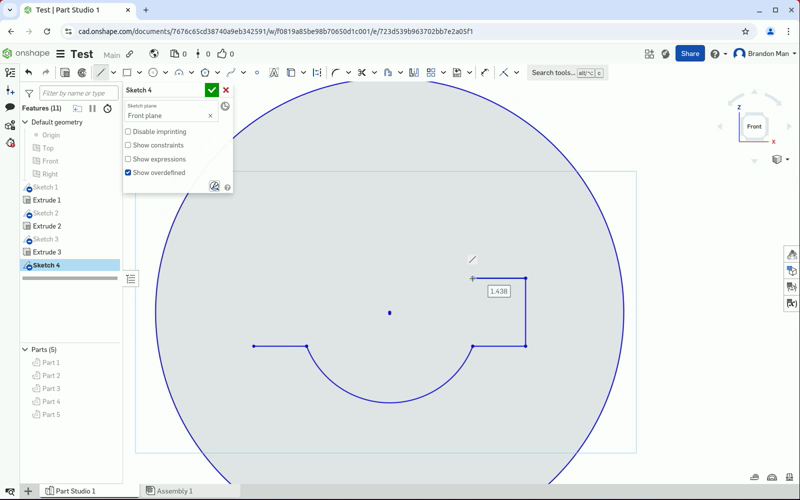
scroll(-6)
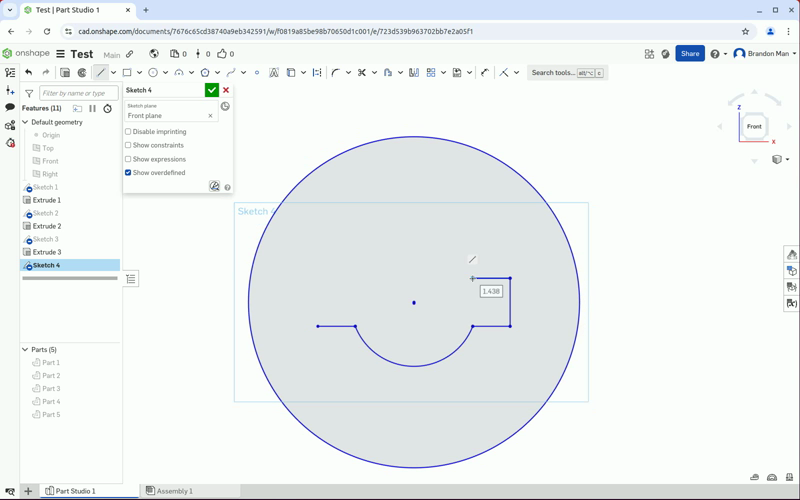
scroll(-6)
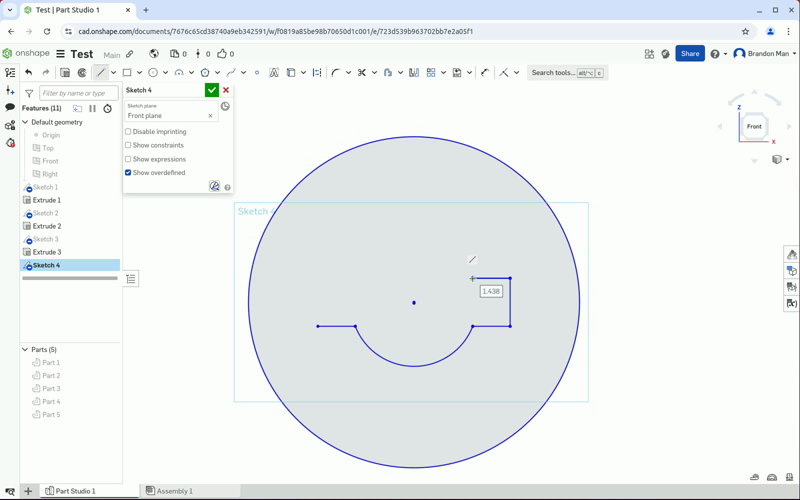
scroll(-6)
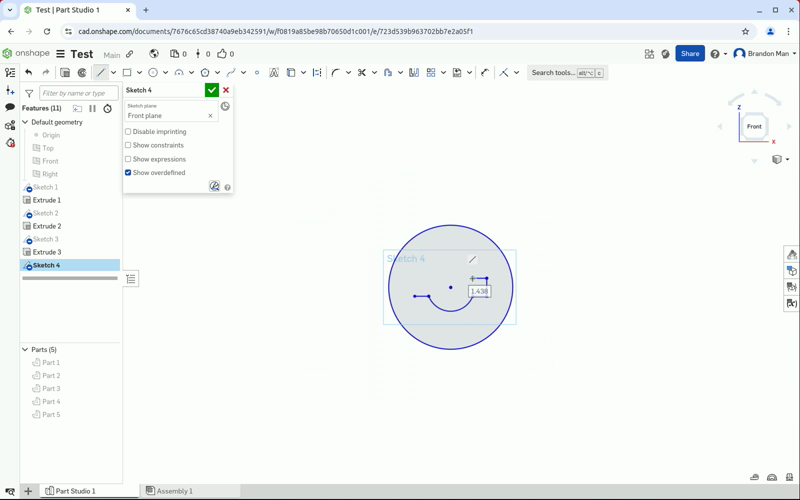
scroll(-6)
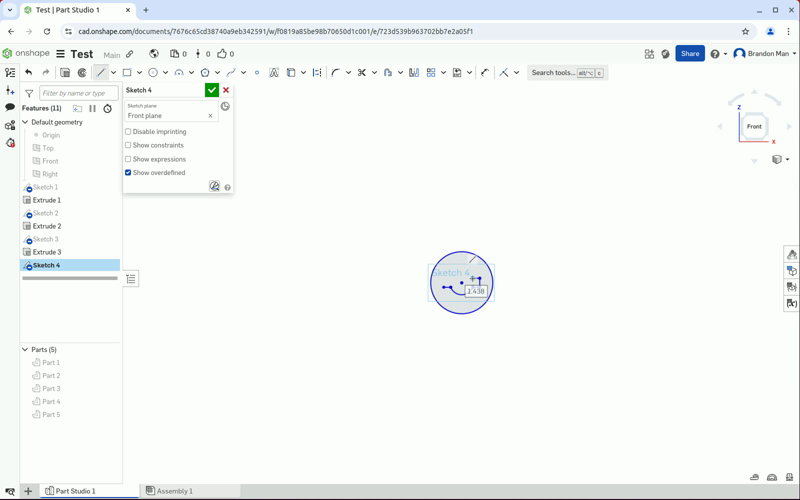
key_up(shift)
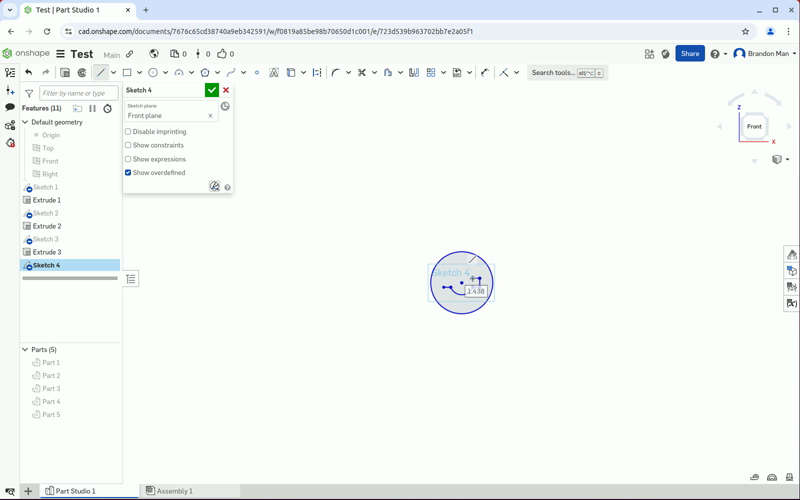
key(esc)
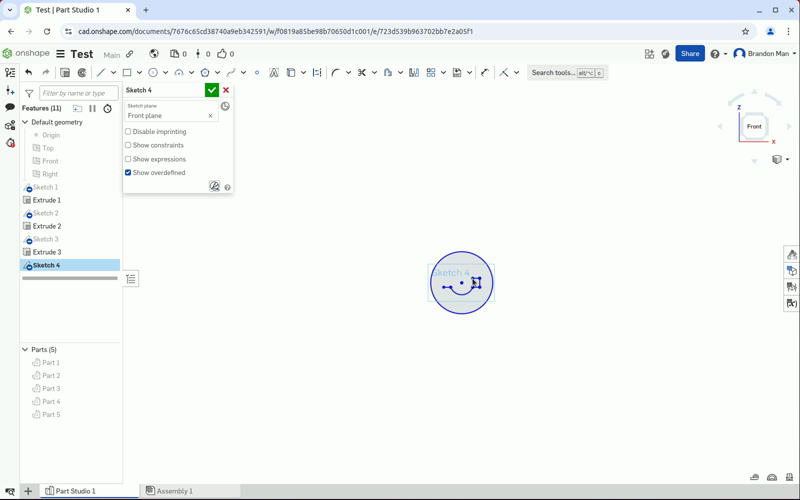
key(a)
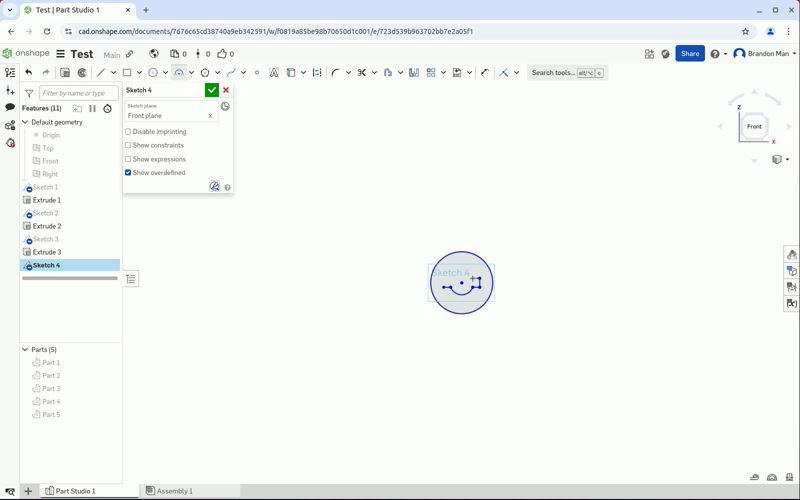
mouse_move(472, 278)
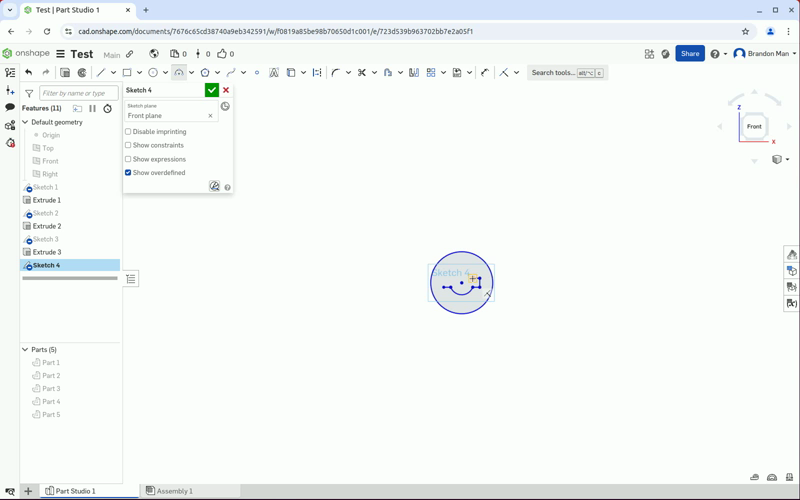
click(472, 278)
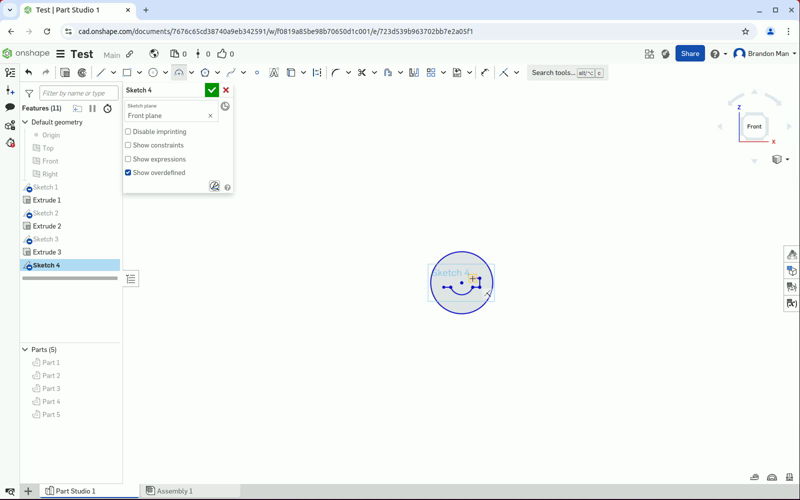
key_down(shift)
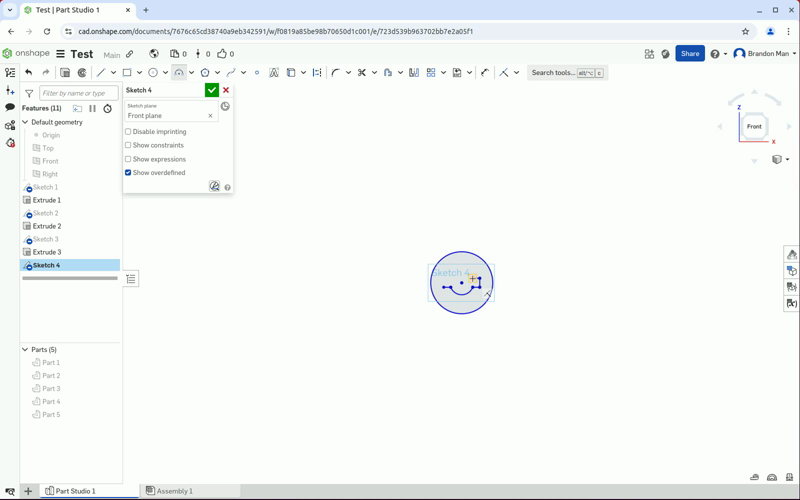
mouse_move(450, 278)
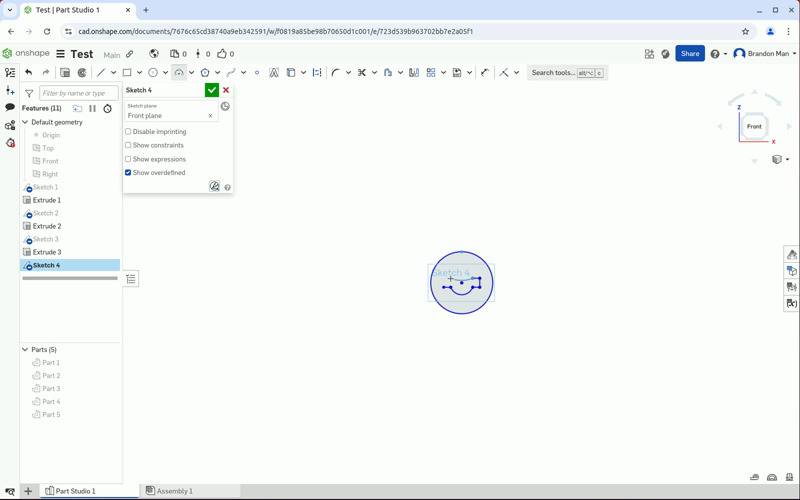
click(450, 278)
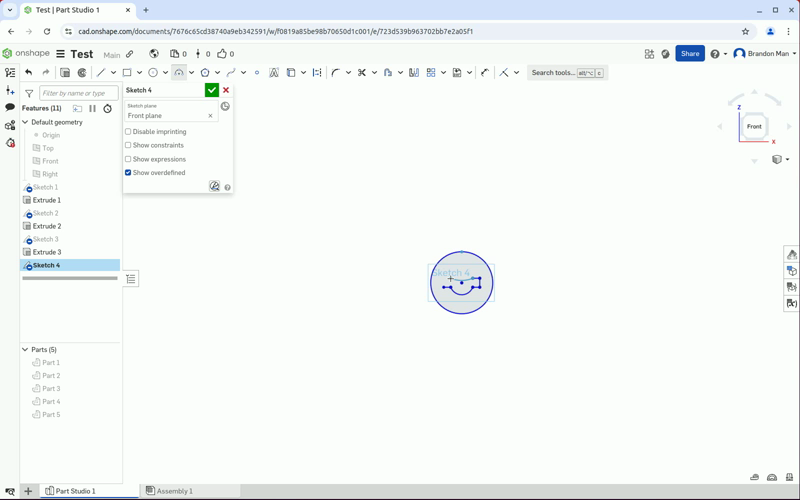
mouse_move(461, 270)
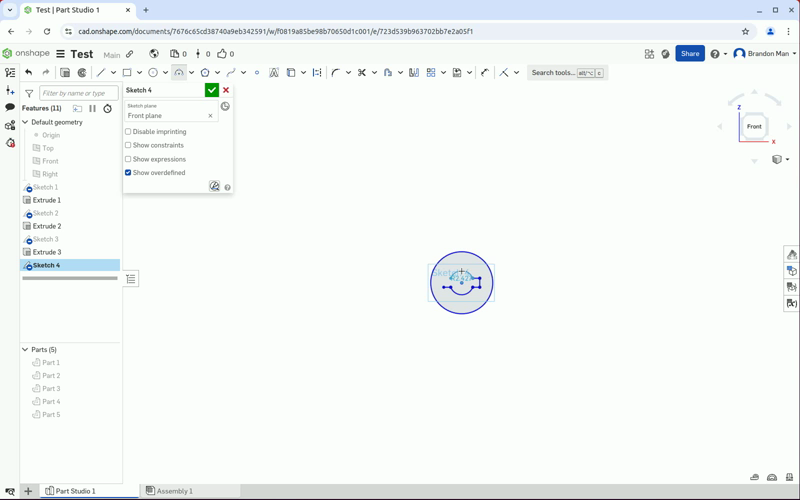
click(461, 270)
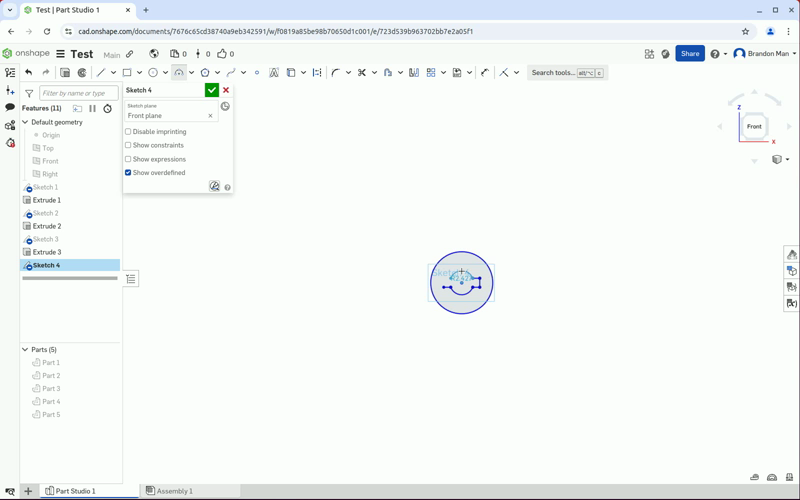
key_up(shift)
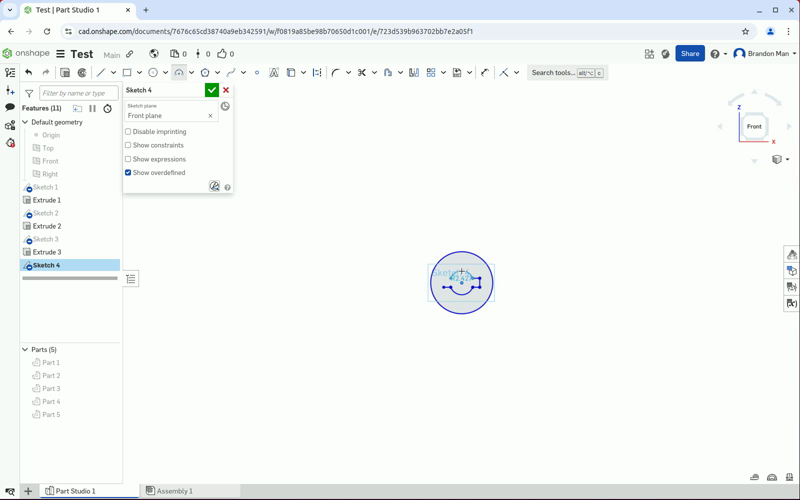
key(esc)
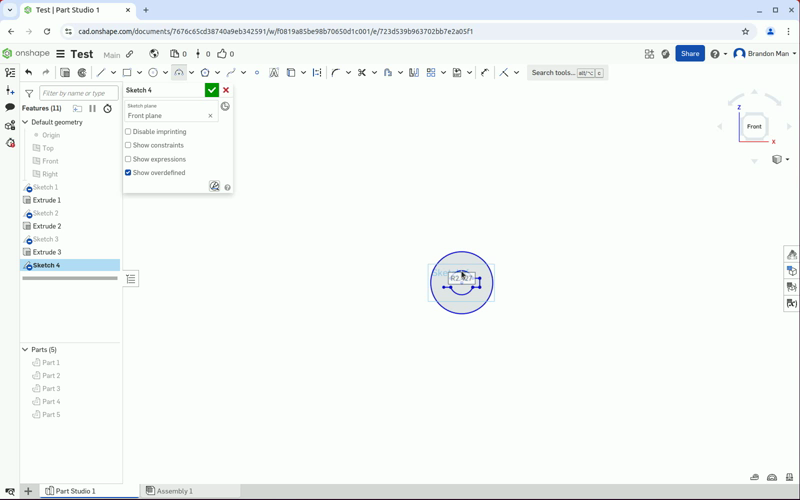
key(l)
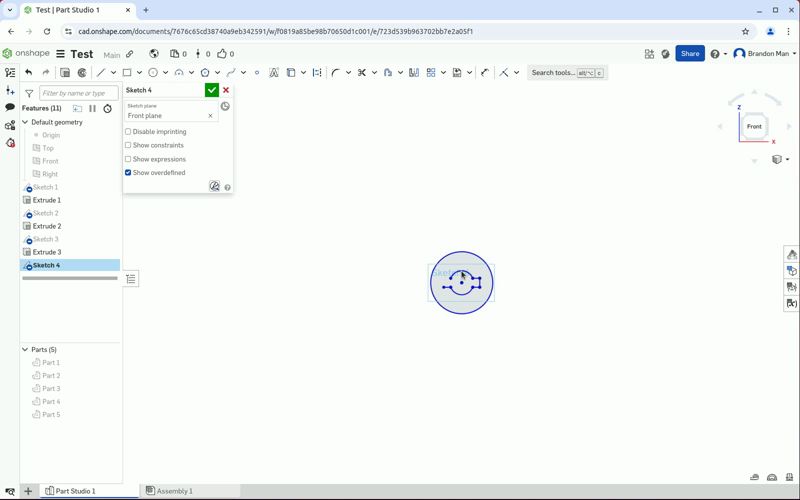
mouse_move(450, 278)
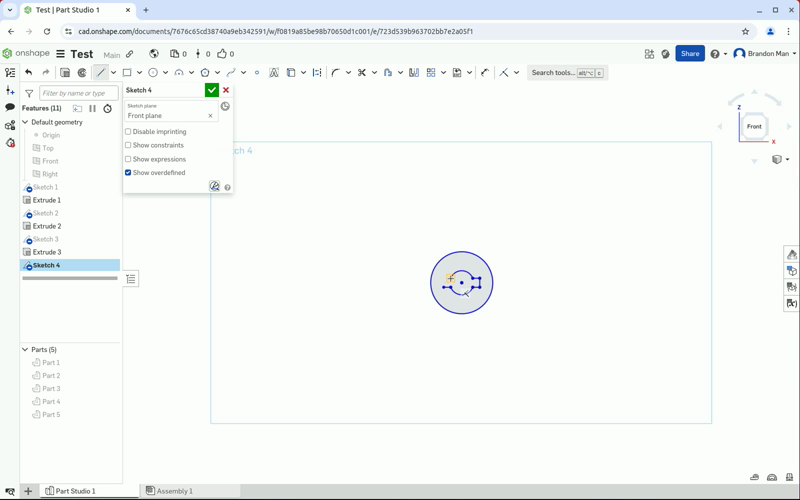
click(450, 278)
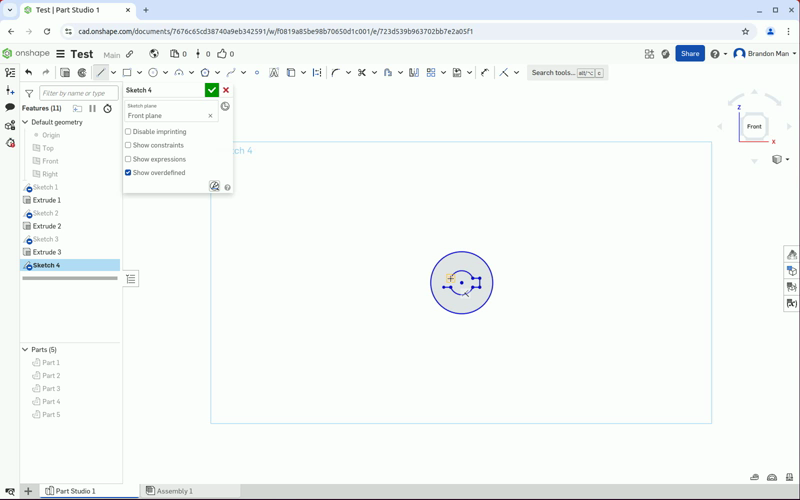
key_down(shift)
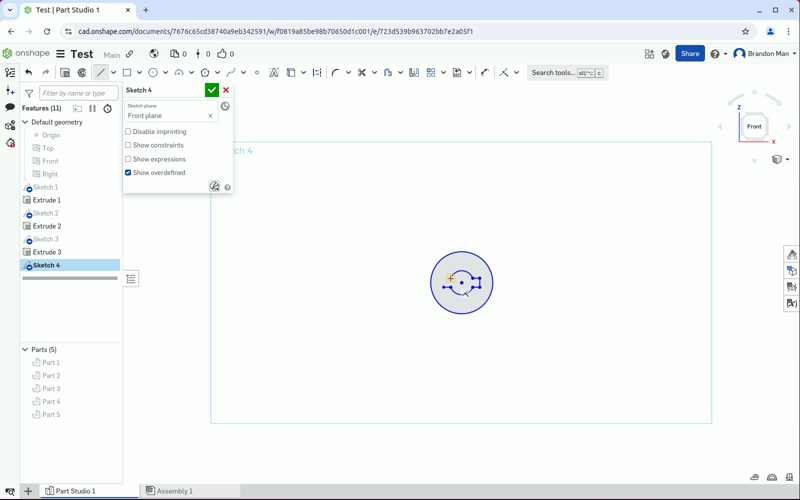
mouse_move(480, 278)
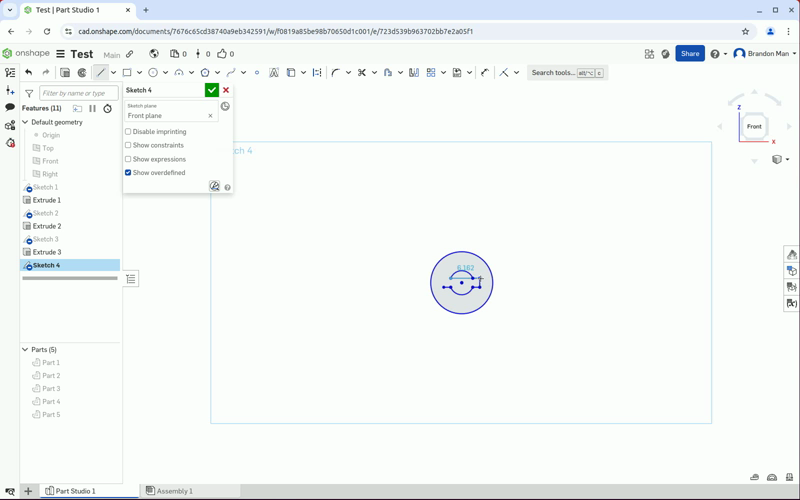
mouse_move(443, 278)
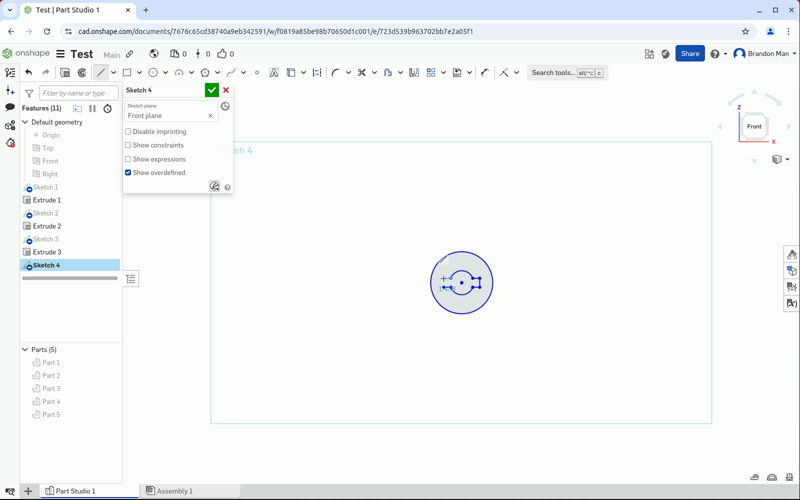
scroll(6)
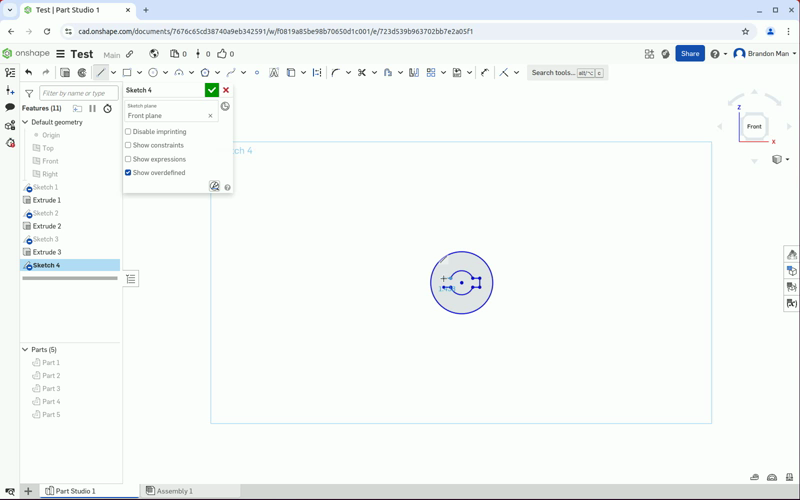
scroll(6)
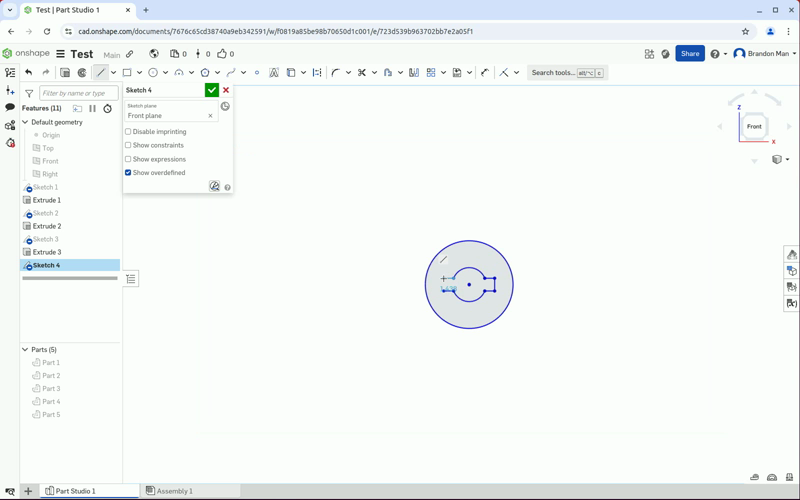
scroll(6)
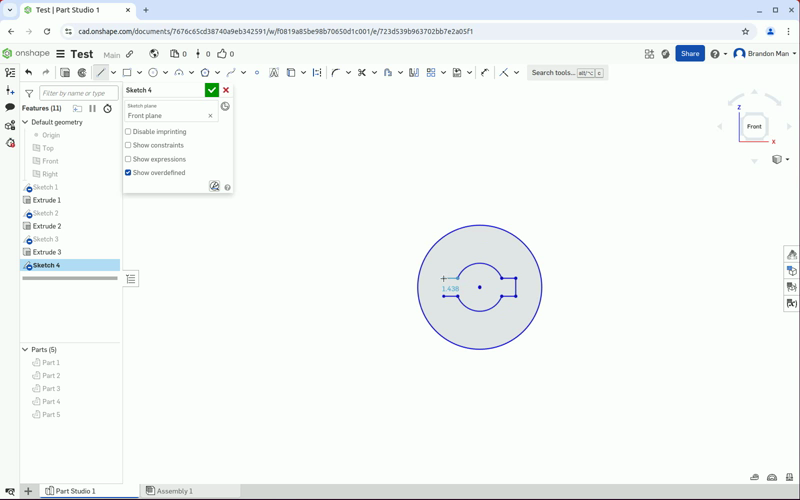
scroll(6)
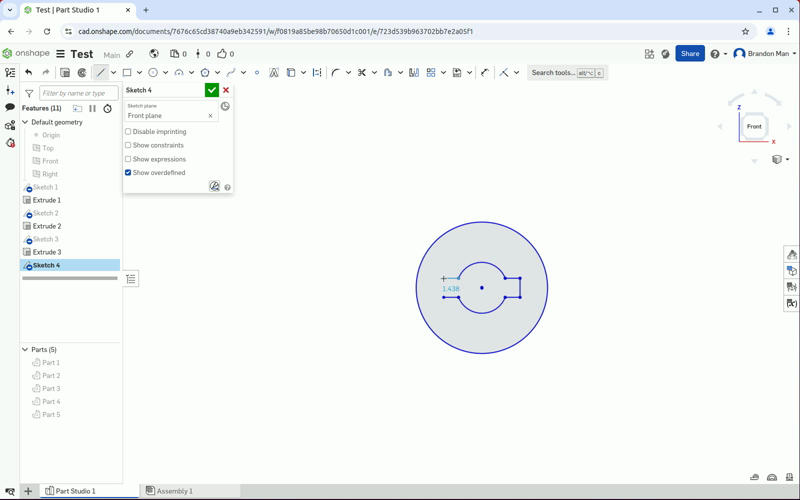
scroll(6)
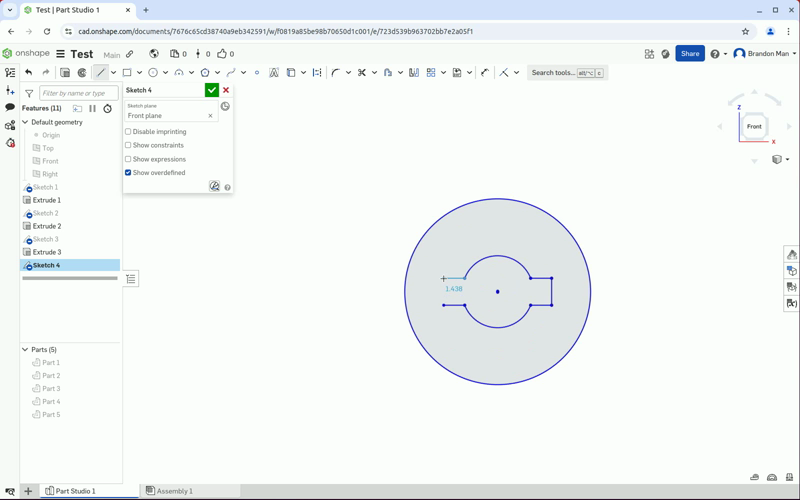
scroll(6)
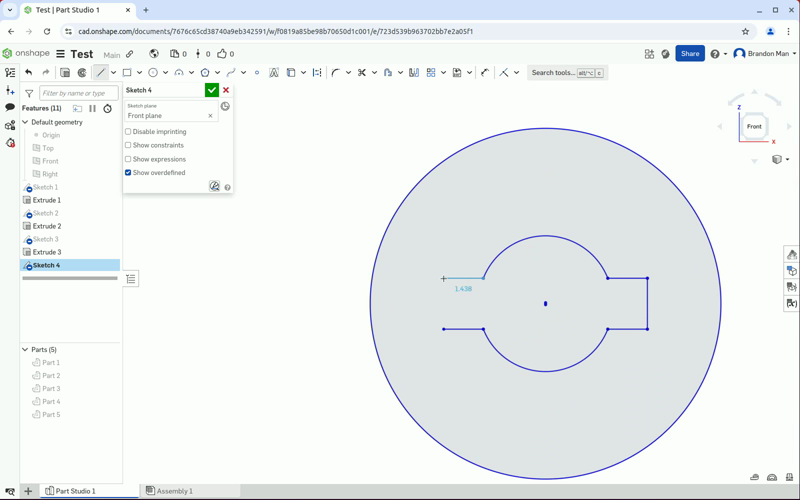
scroll(6)
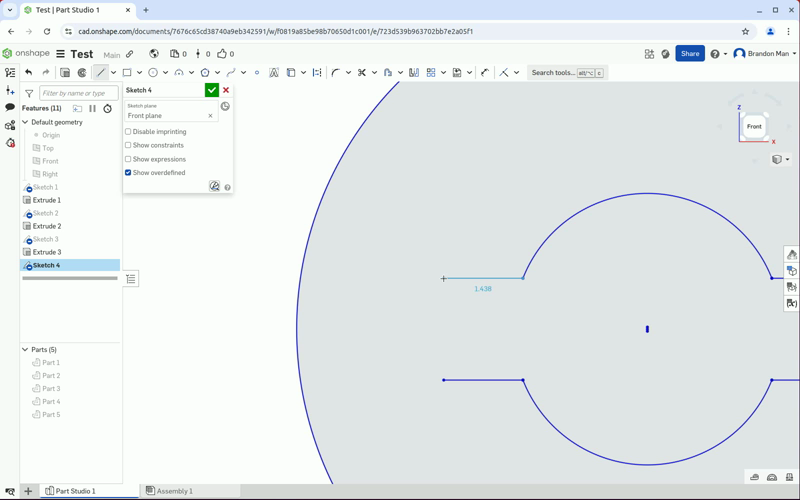
click(443, 278)
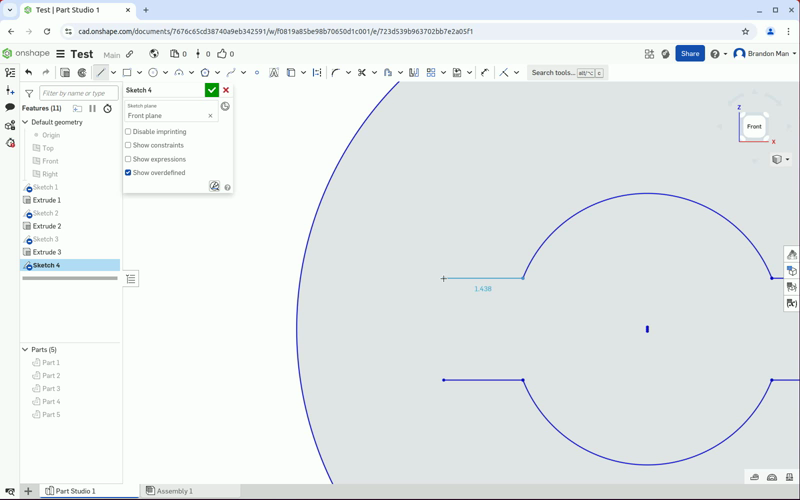
scroll(-6)
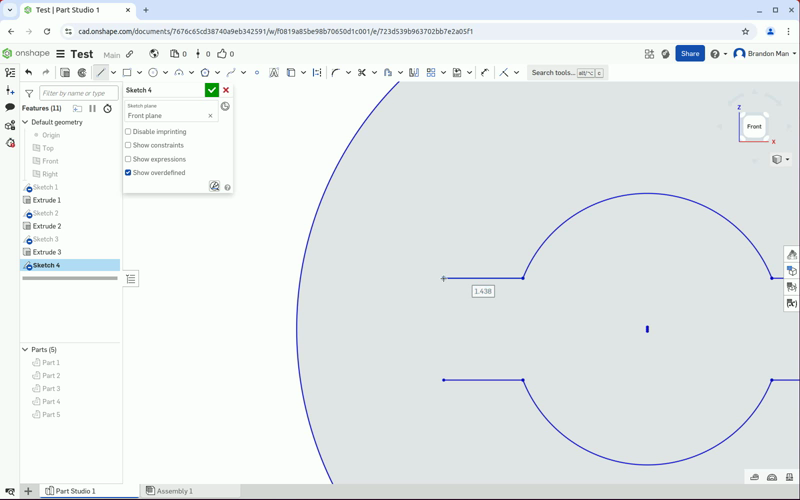
scroll(-6)
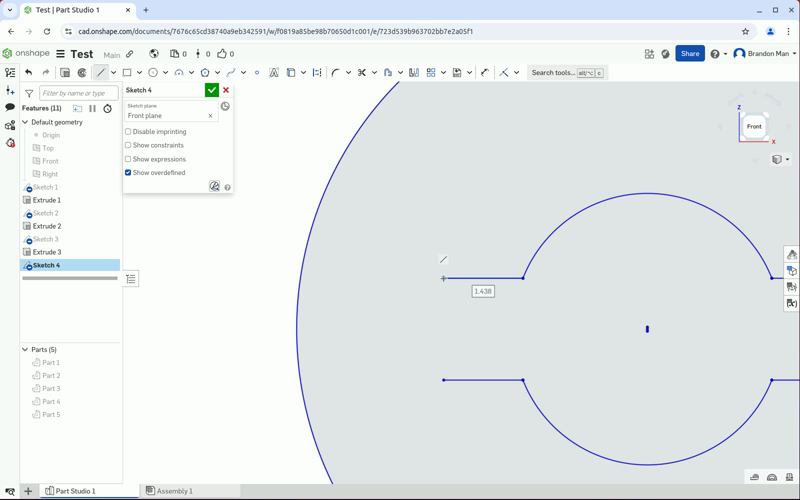
scroll(-6)
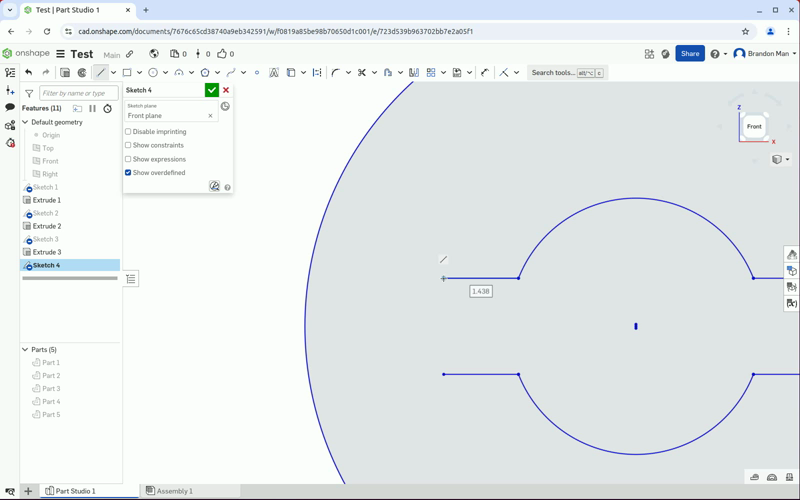
scroll(-6)
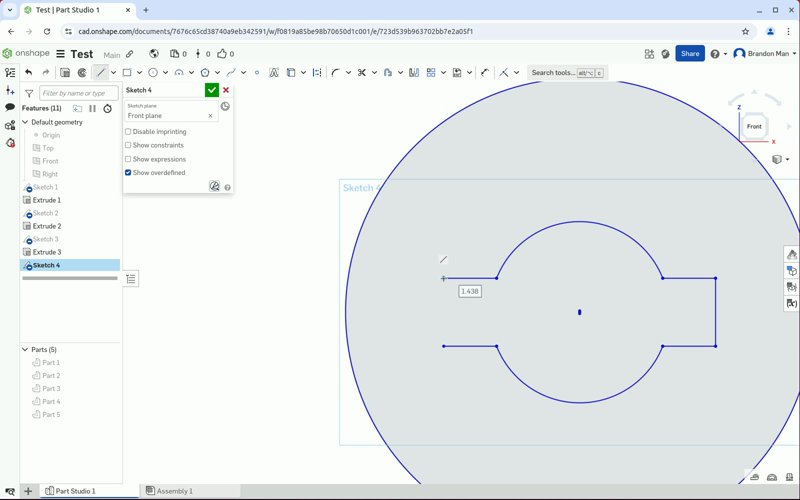
scroll(-6)
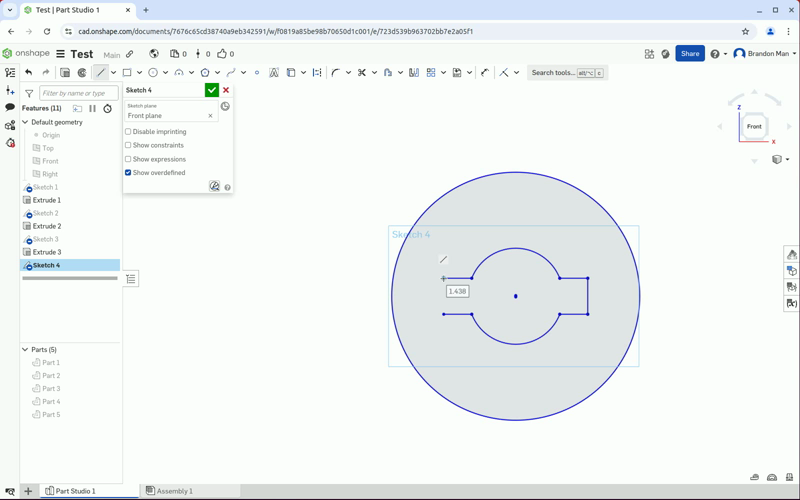
scroll(-6)
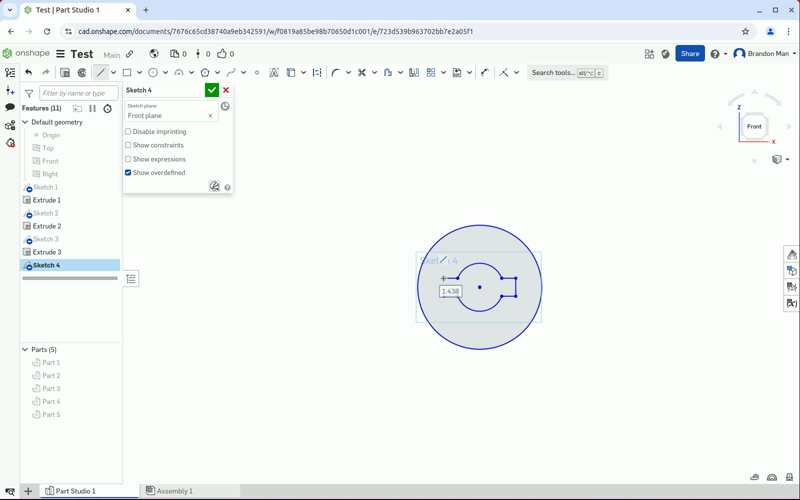
scroll(-6)
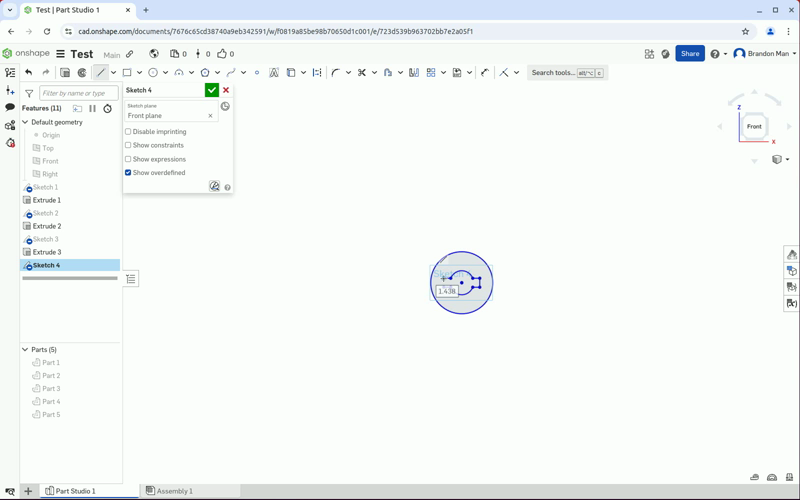
key_up(shift)
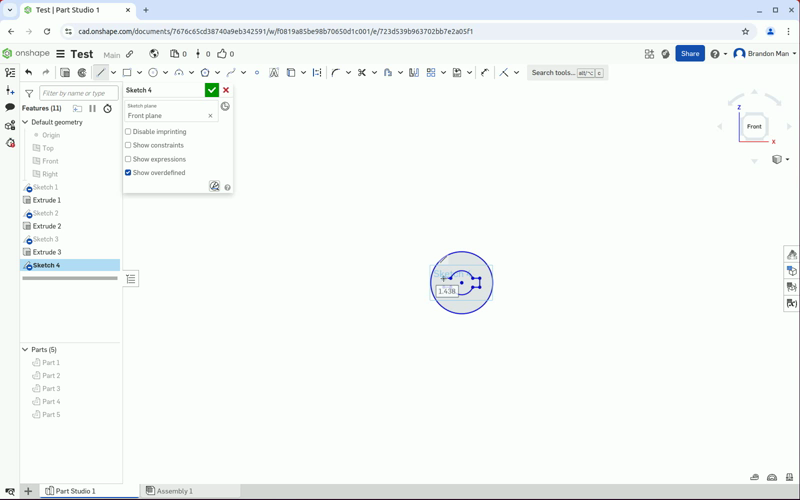
mouse_move(473, 278)
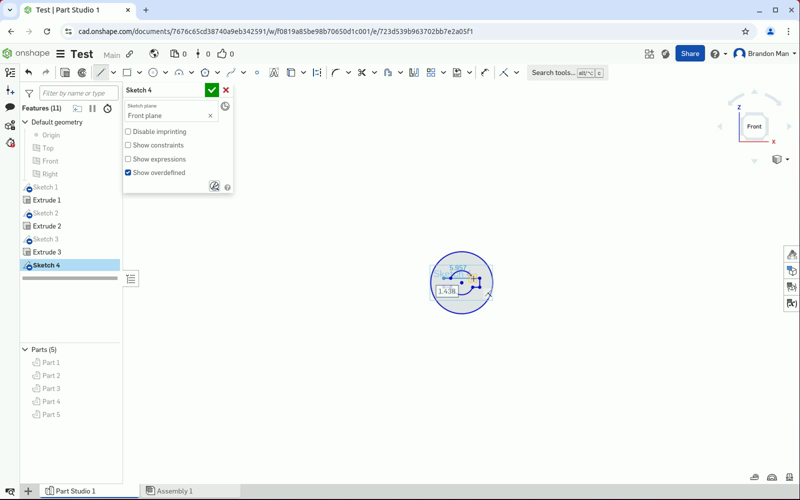
key_down(shift)
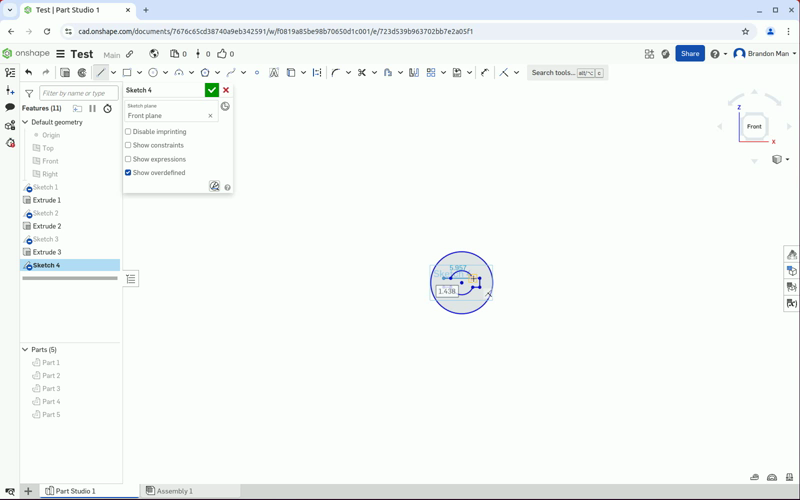
mouse_move(443, 287)
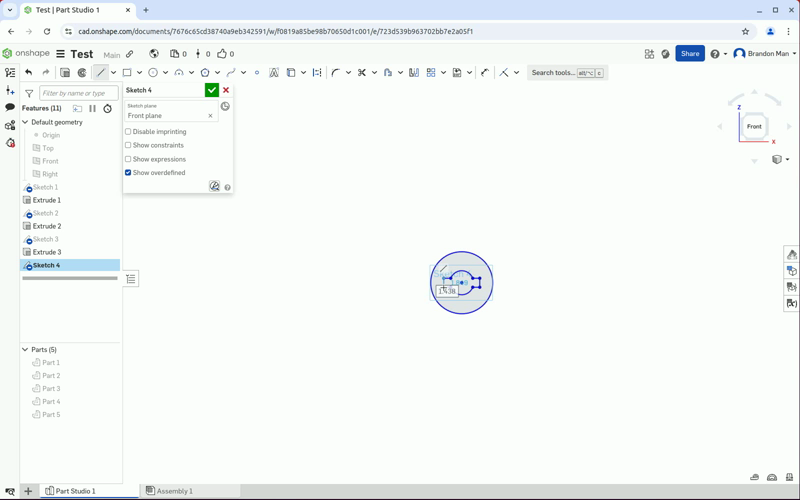
key_up(shift)
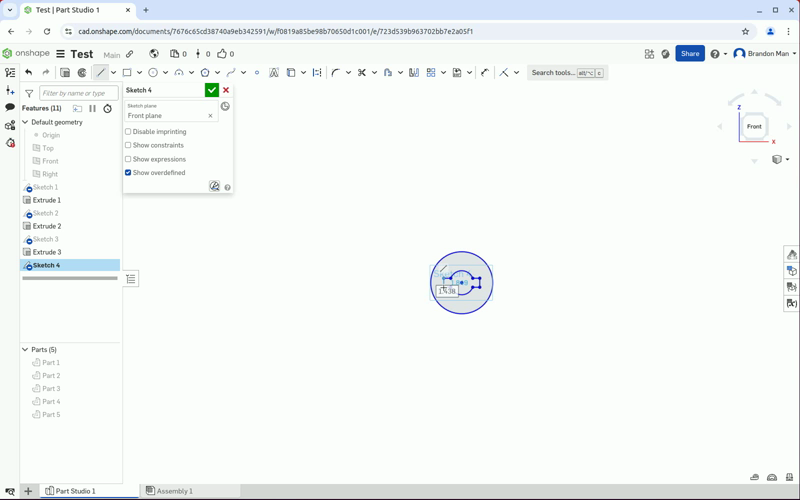
click(443, 287)
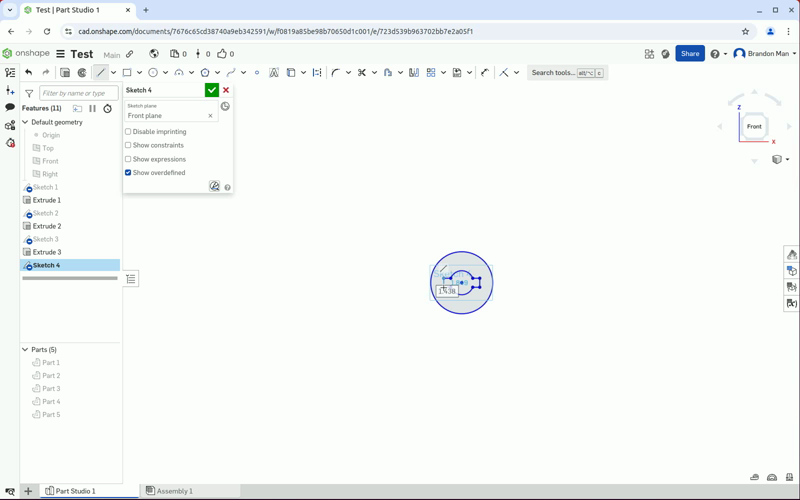
key(esc)
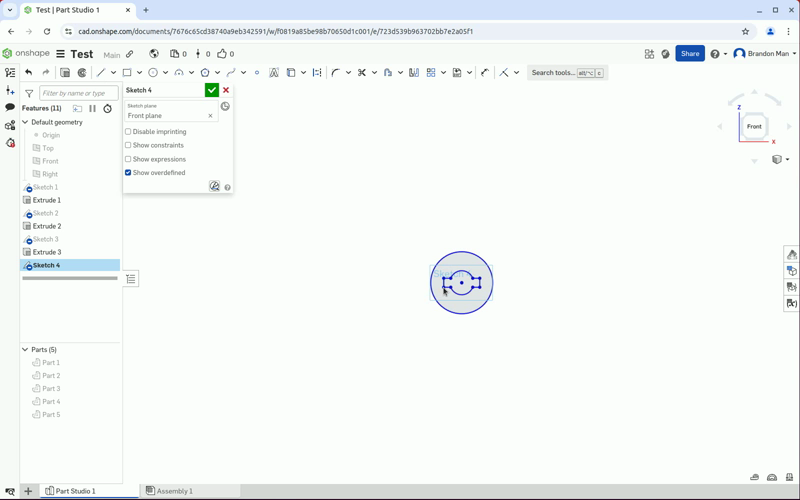
mouse_move(464, 299)
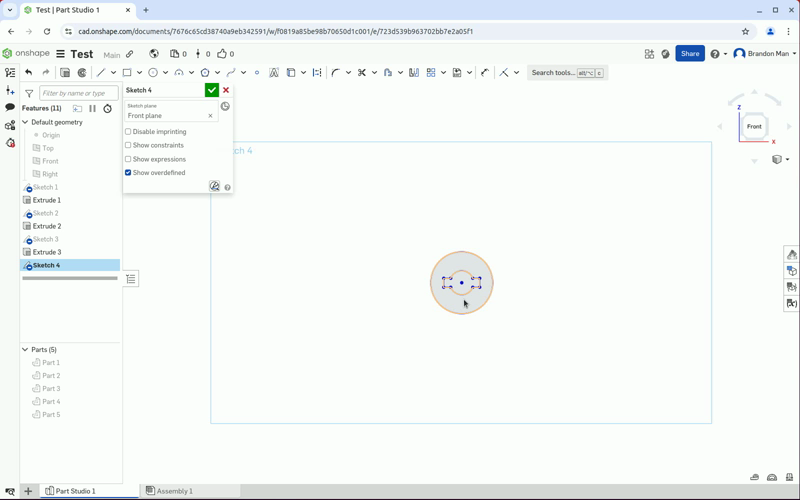
click(464, 299)
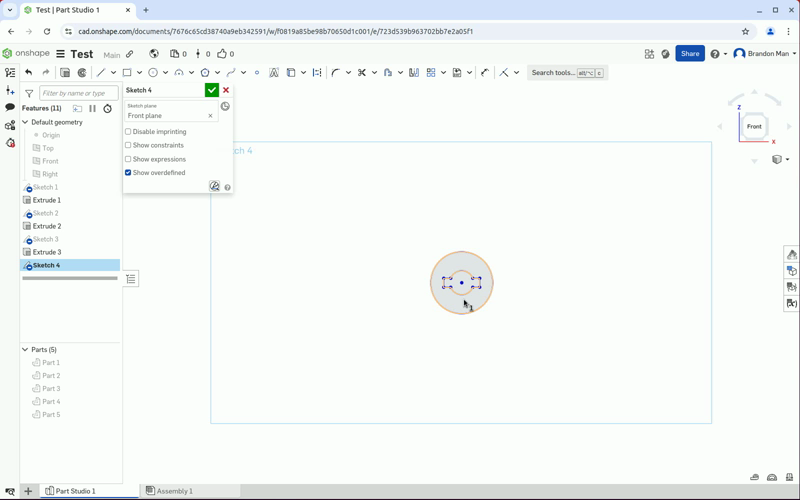
mouse_move(73, 352)
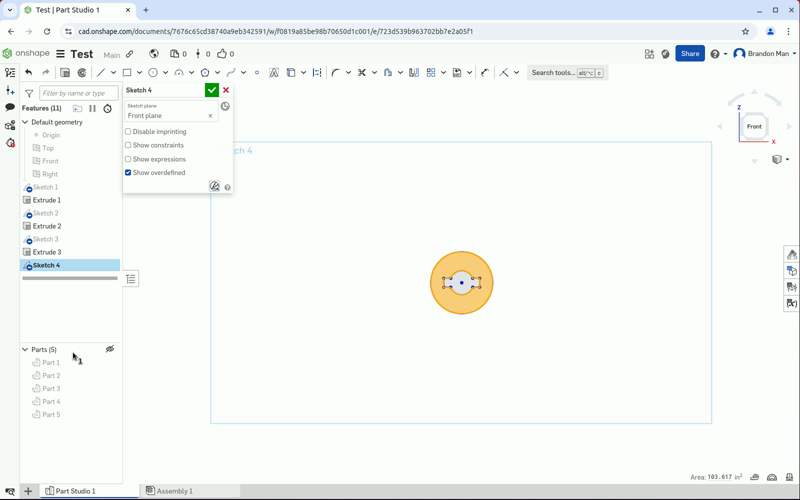
key(shift+y)
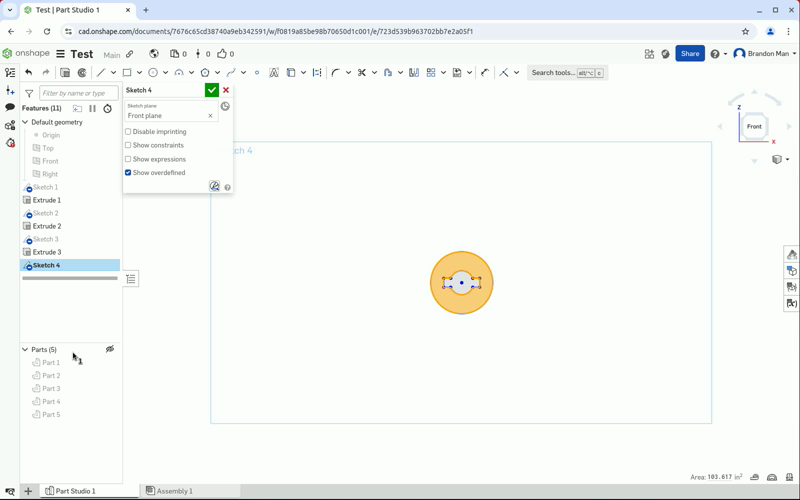
key(shift+e)
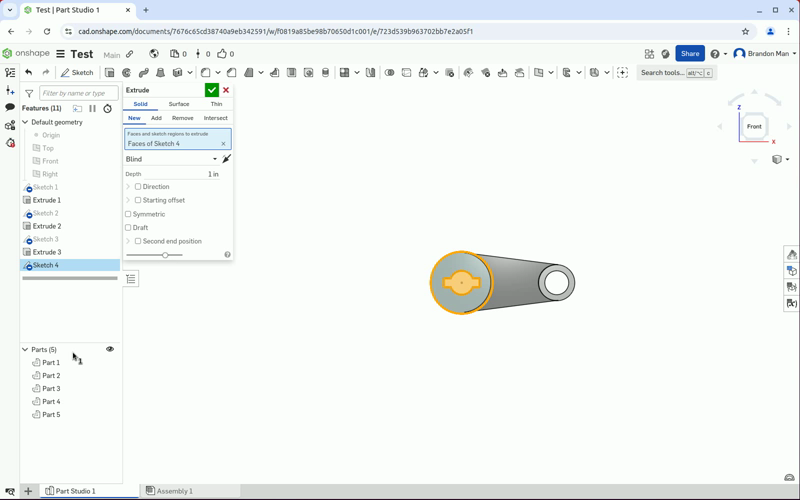
mouse_move(143, 106)
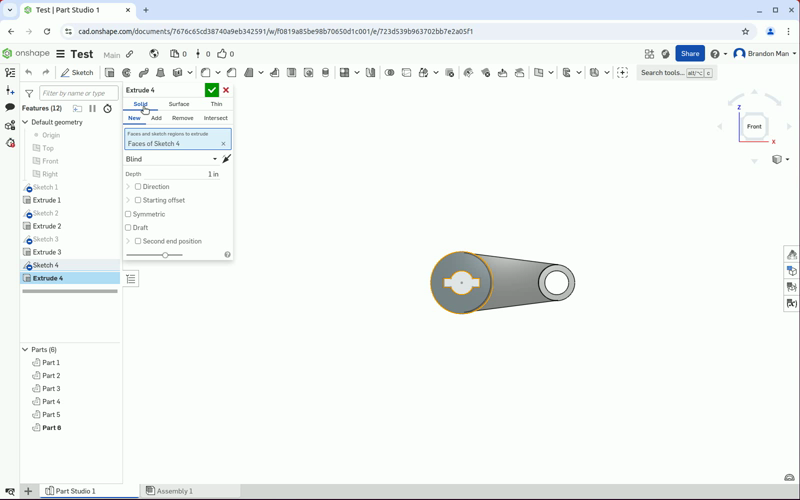
click(143, 106)
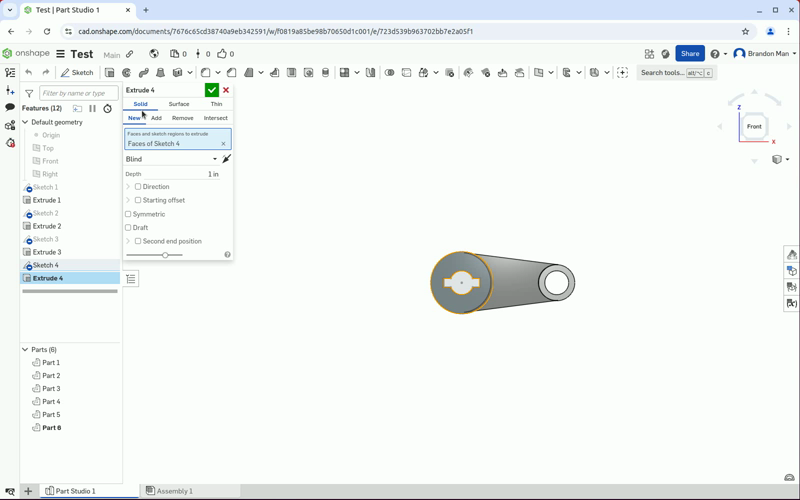
mouse_move(137, 120)
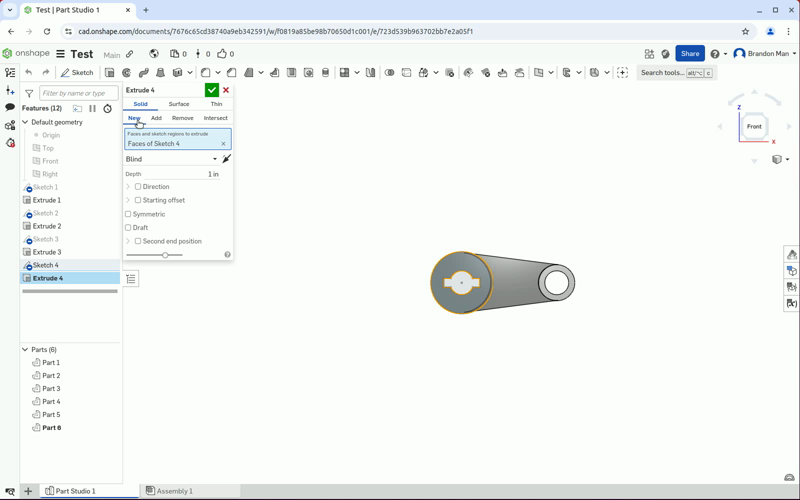
click(137, 120)
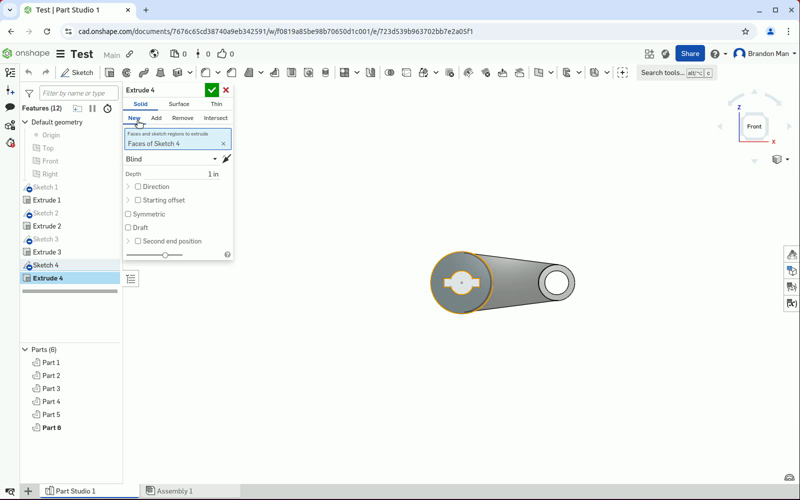
key(tab, 4)
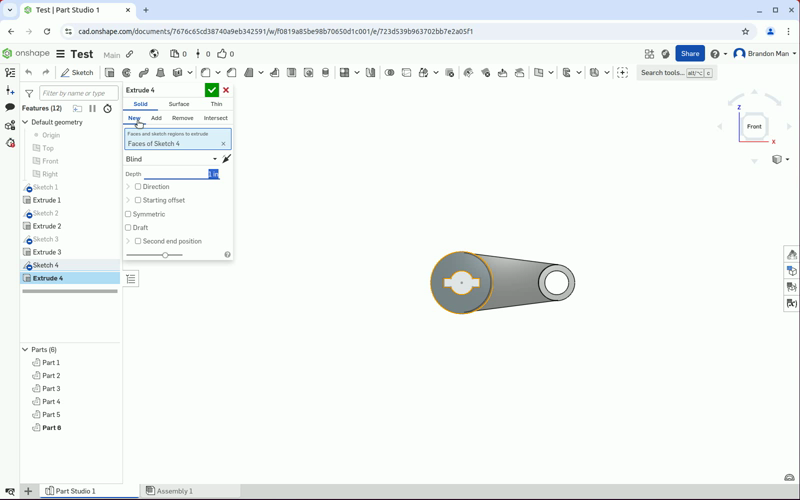
text(9.628)
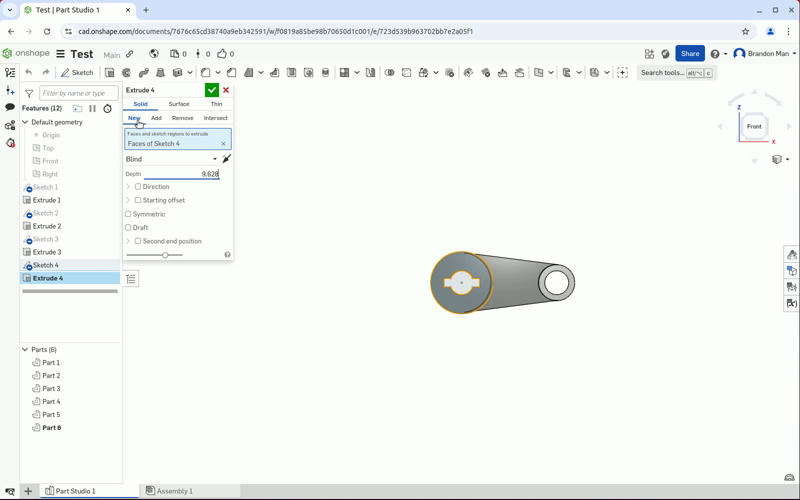
key(enter)
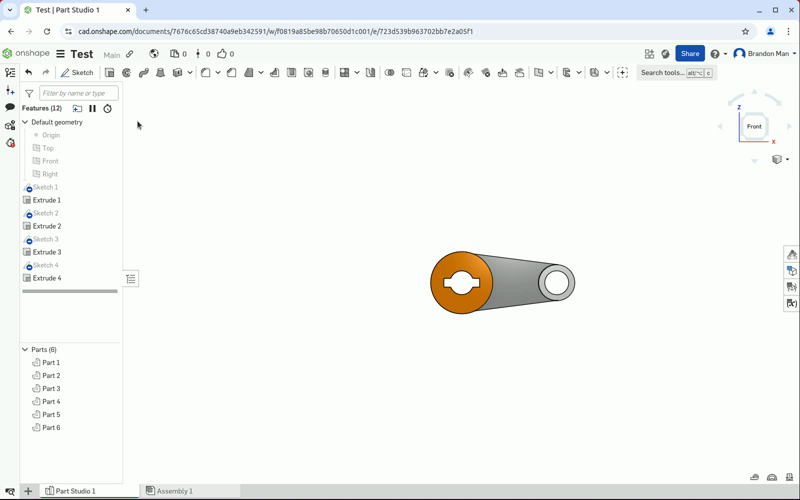
key(shift+h)
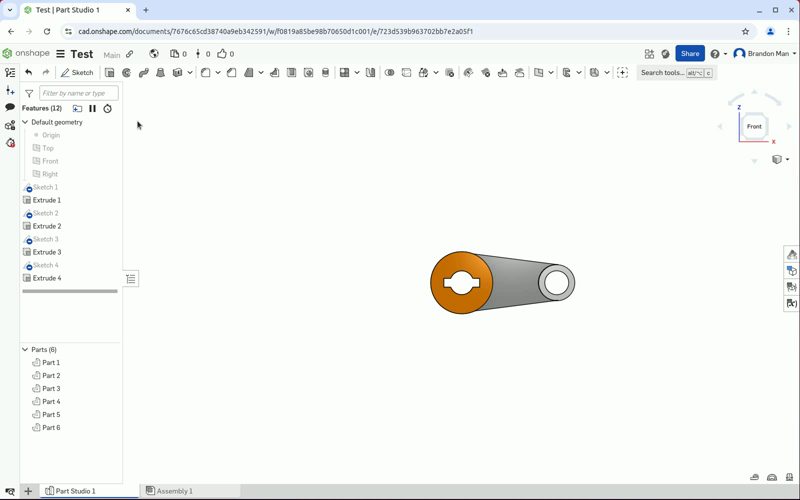
key(shift+h)
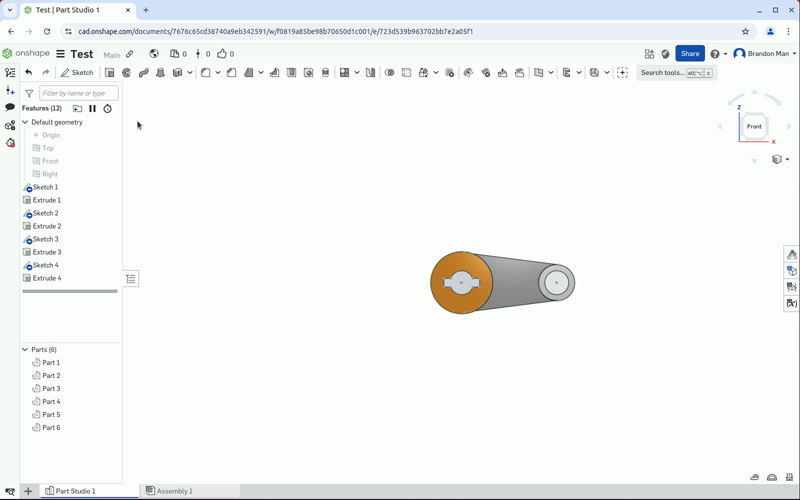
key(shift+7)
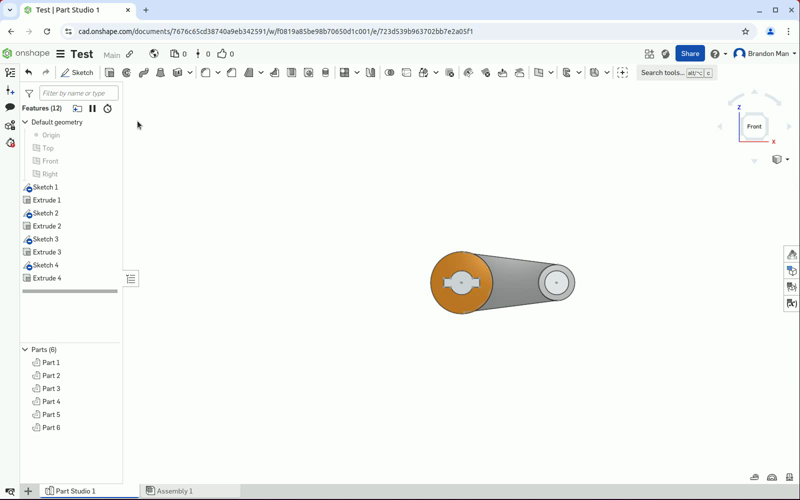
key(left, 2)
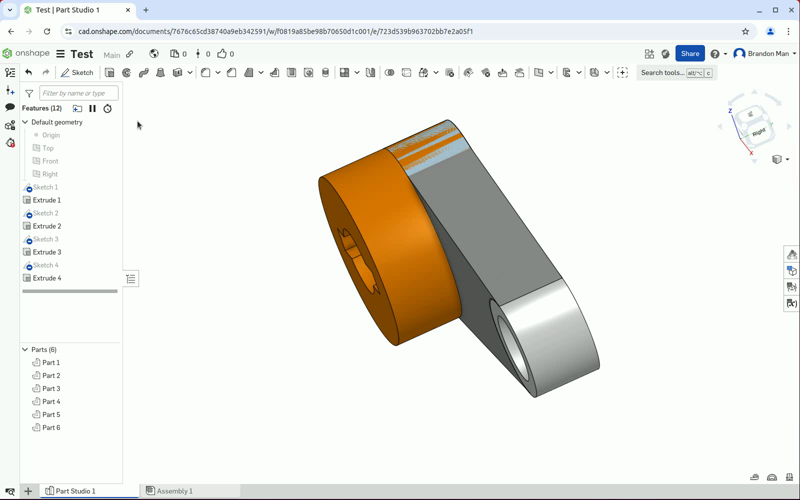
key(down, 2)
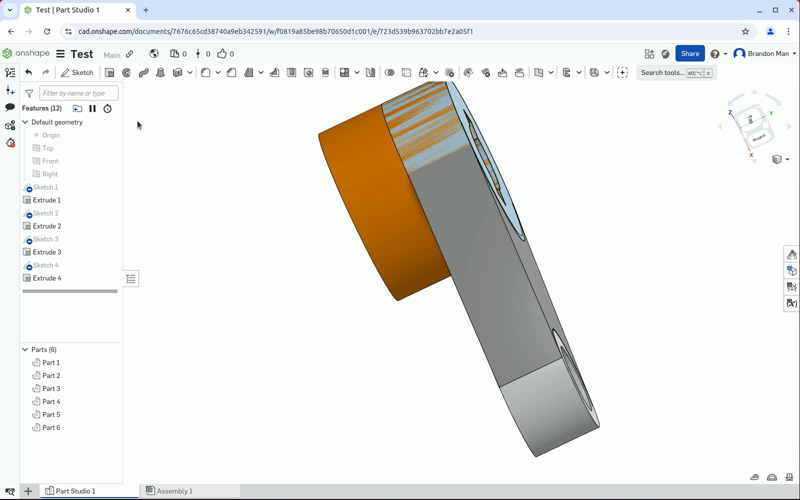
key(up, 2)
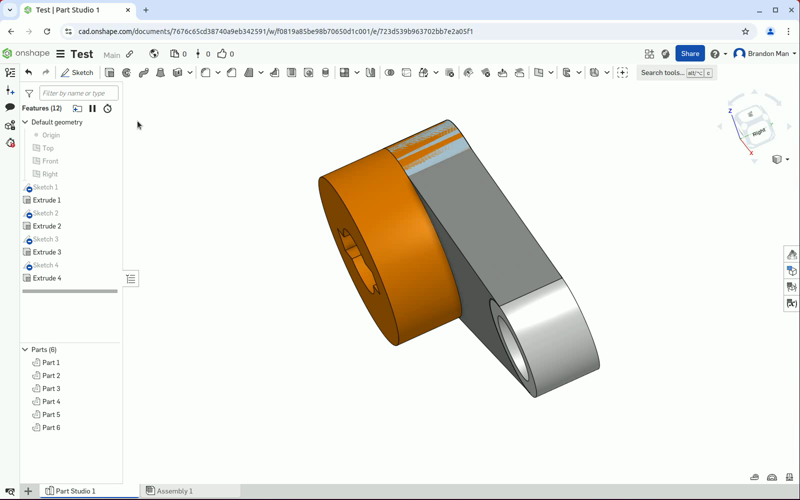
key(right, 2)
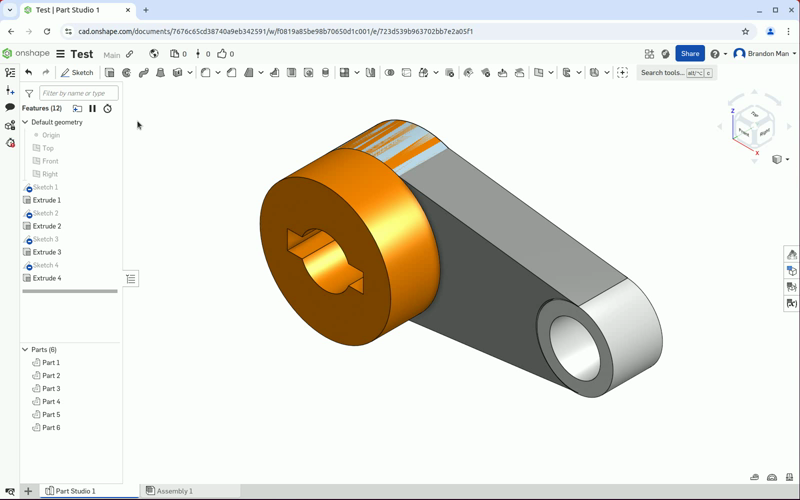
mouse_move(73, 189)
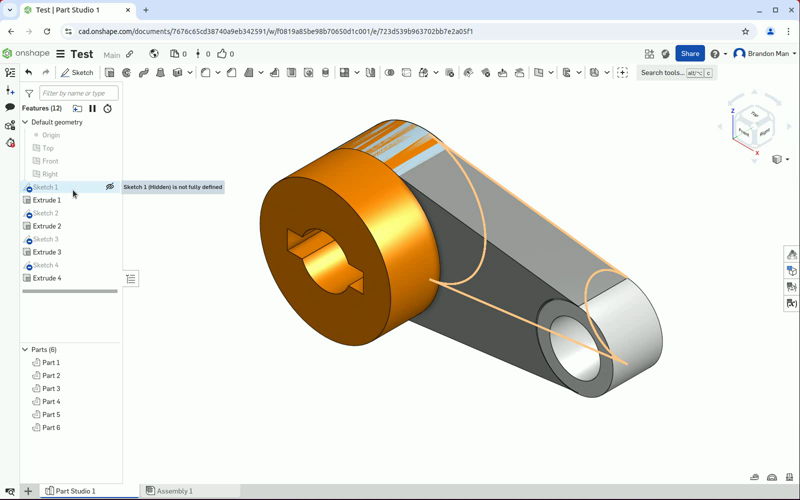
click(73, 189)